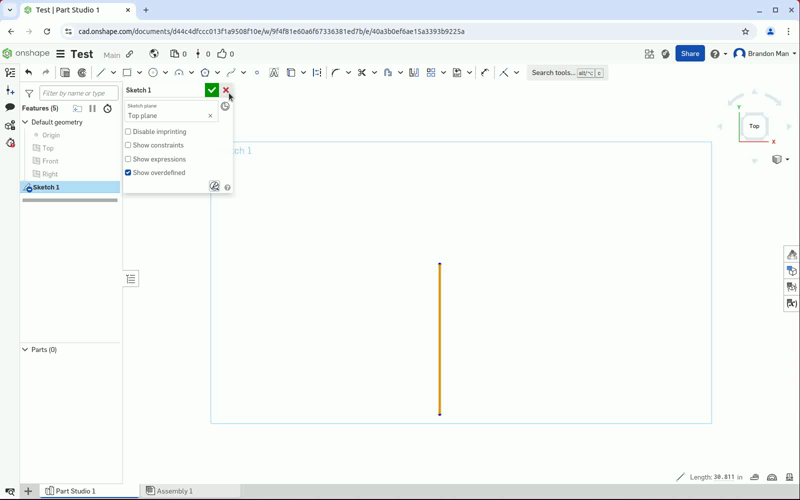
key(shift+h)
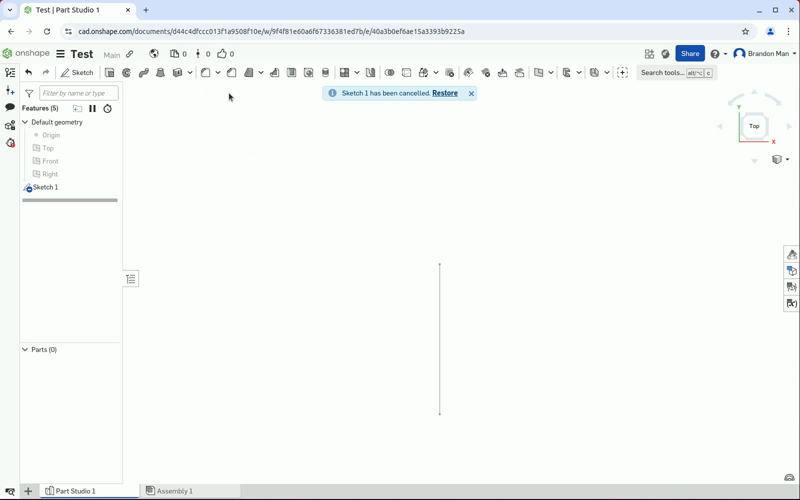
key(shift+s)
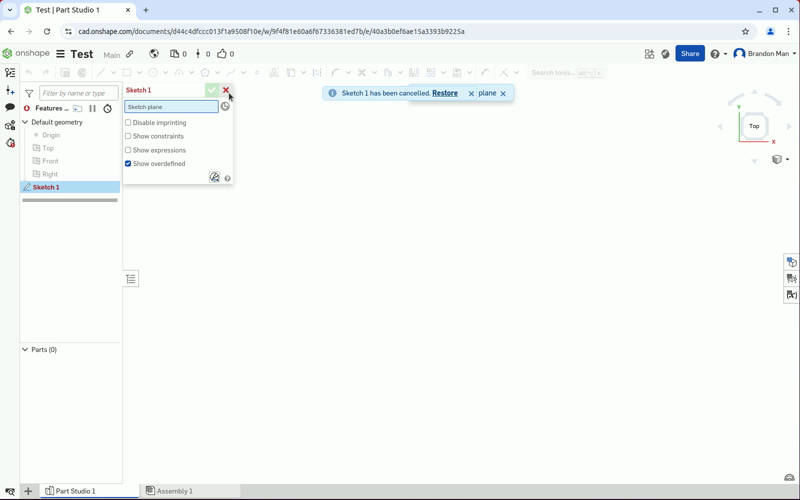
mouse_move(73, 150)
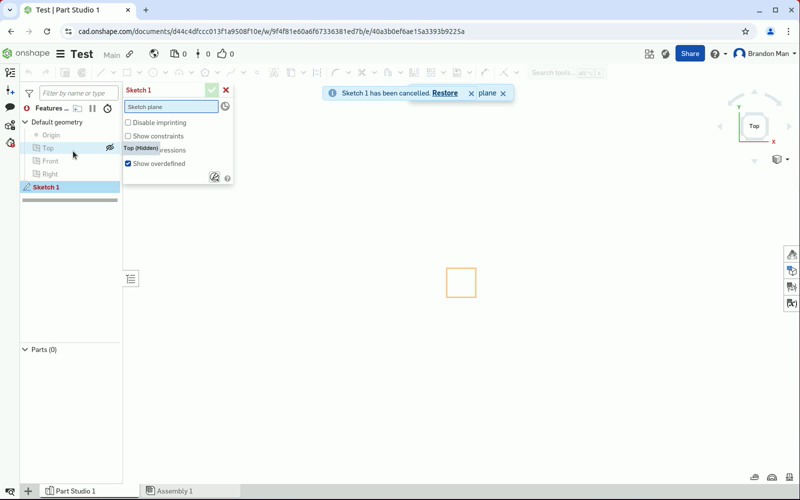
click(73, 150)
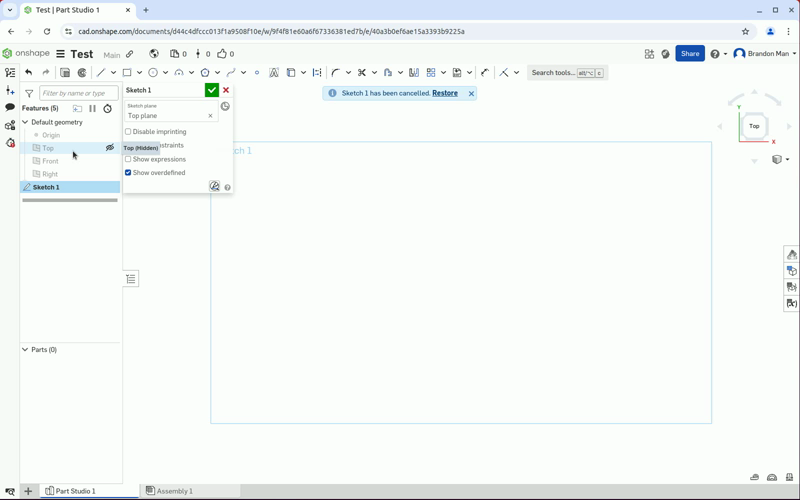
mouse_move(73, 352)
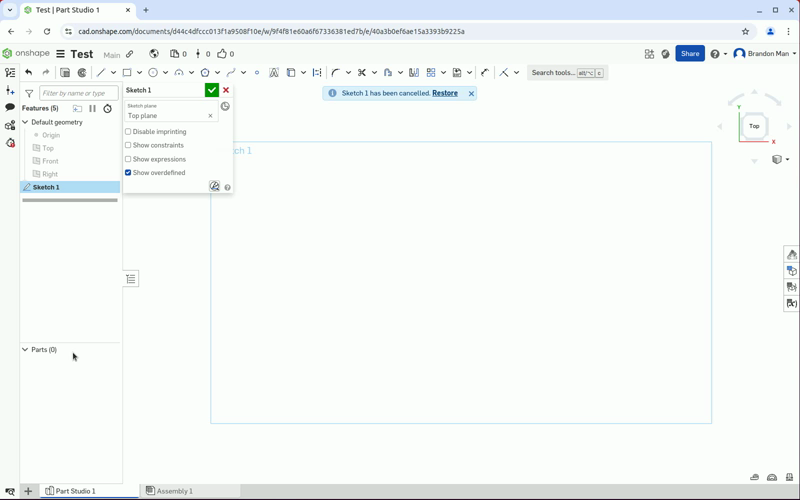
key(y)
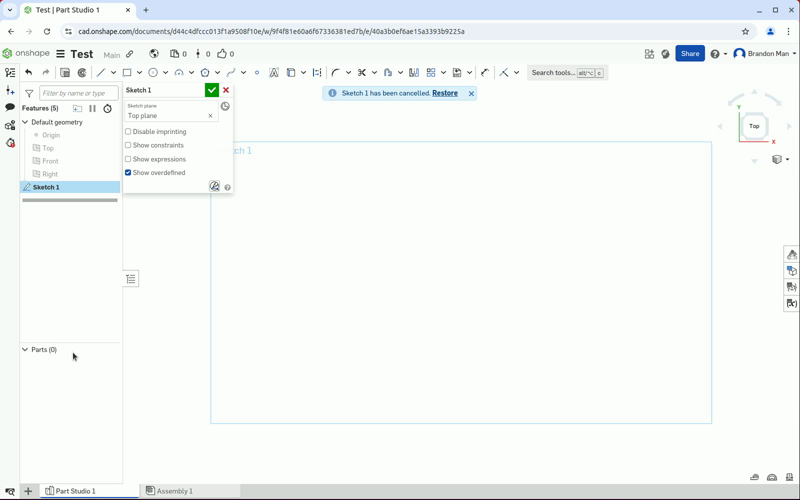
key(a)
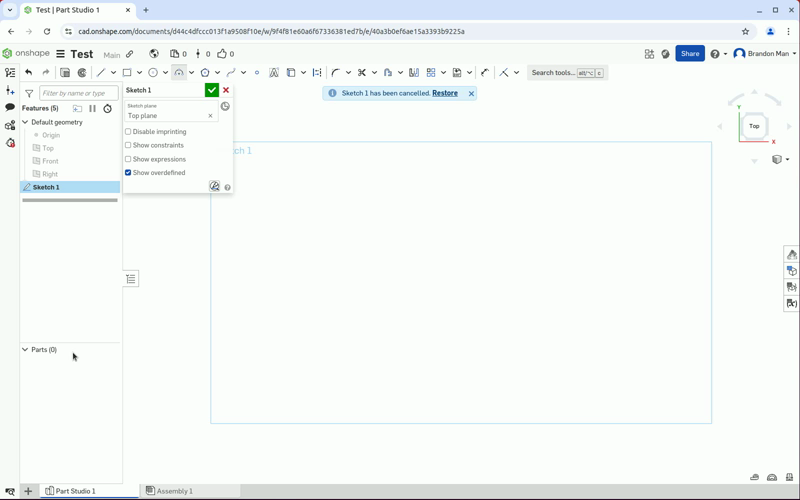
key_down(shift)
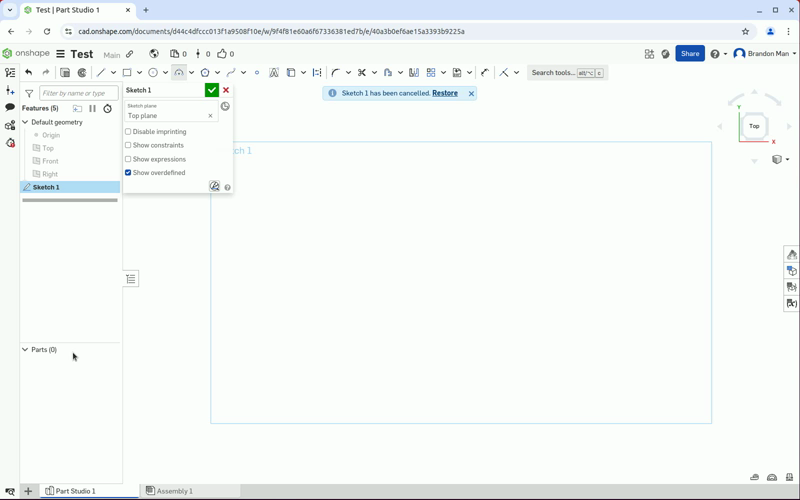
mouse_move(451, 295)
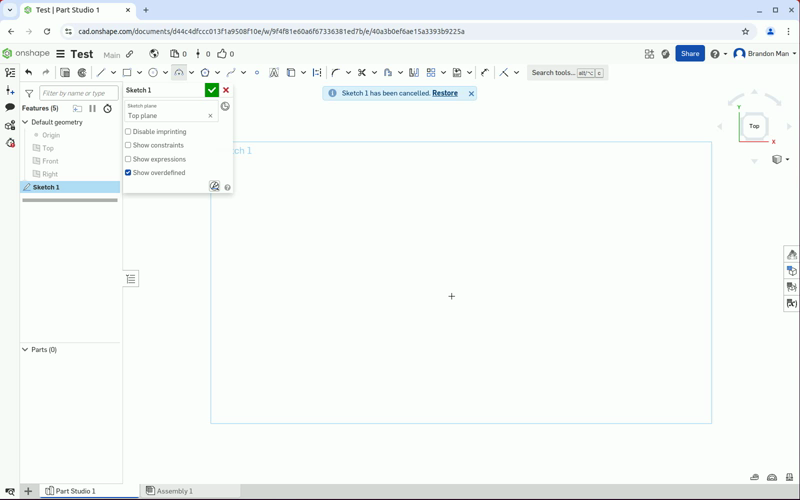
click(451, 295)
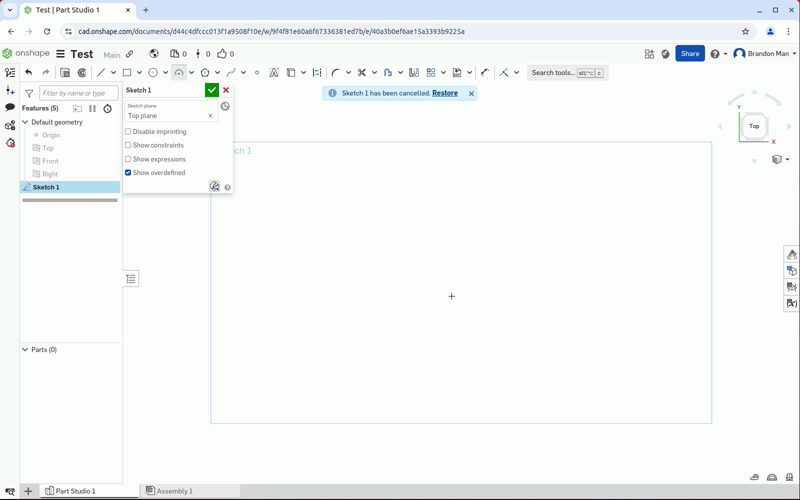
key_up(shift)
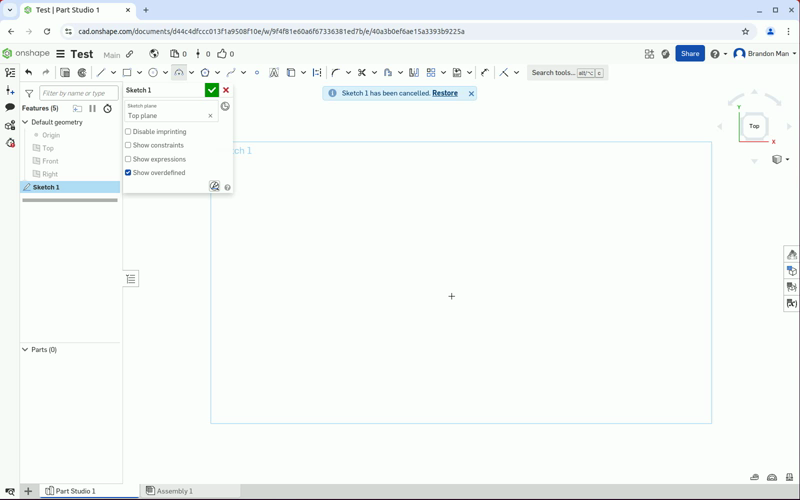
key_down(shift)
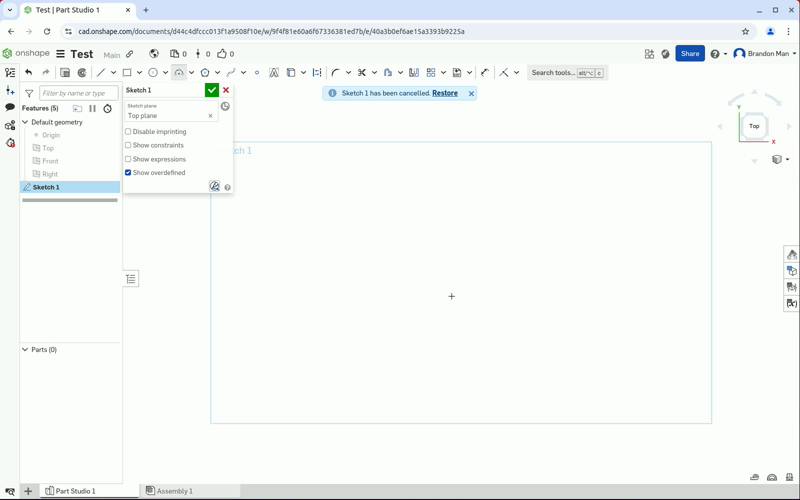
mouse_move(452, 296)
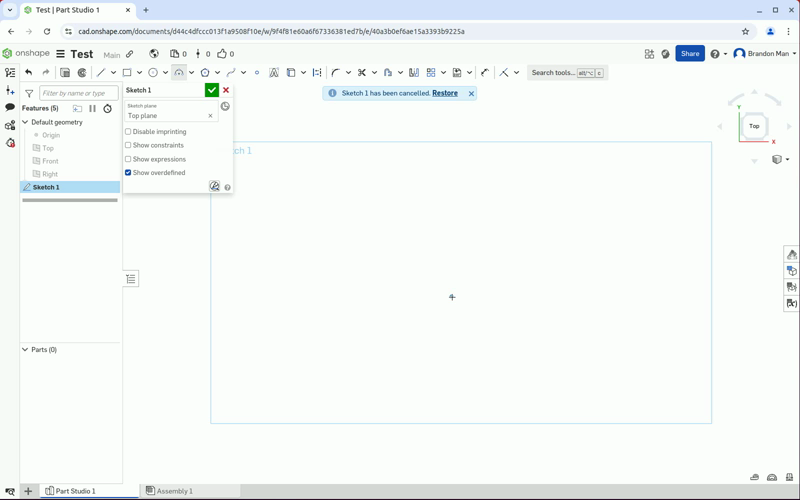
scroll(6)
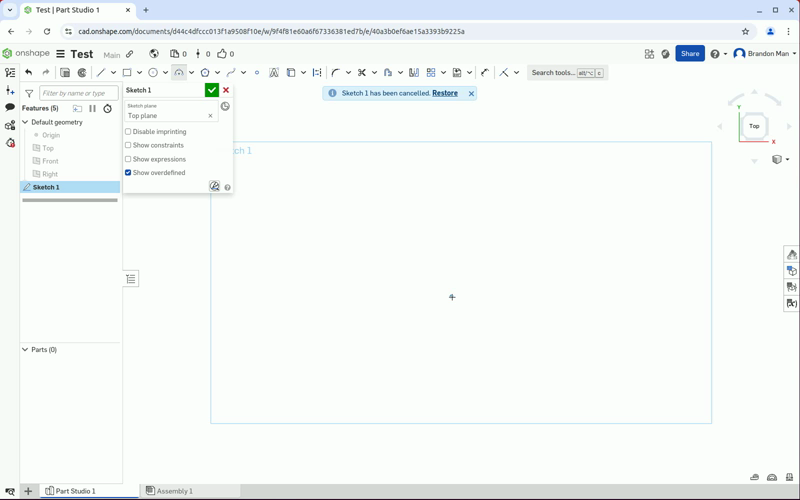
scroll(6)
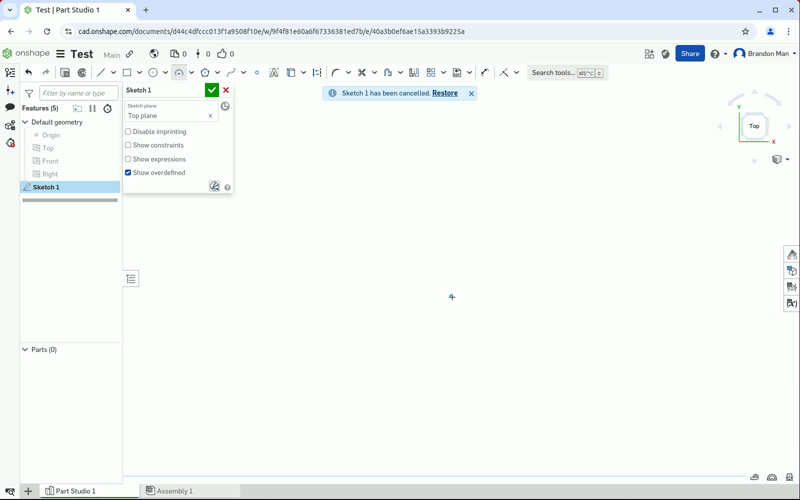
scroll(6)
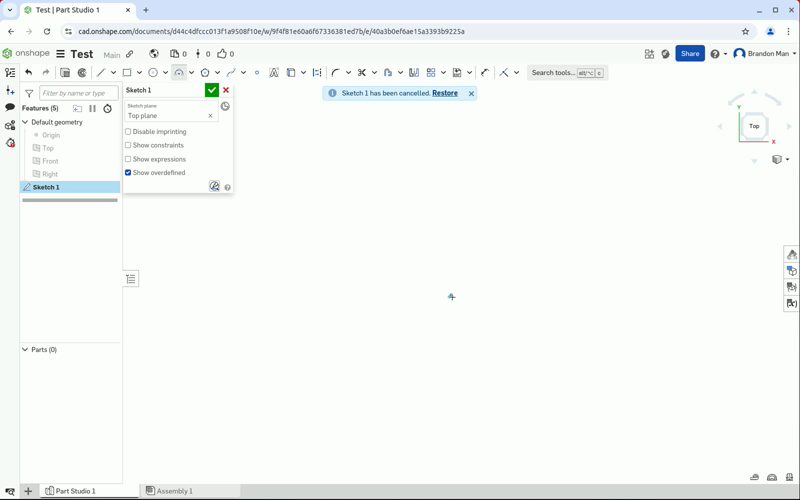
scroll(6)
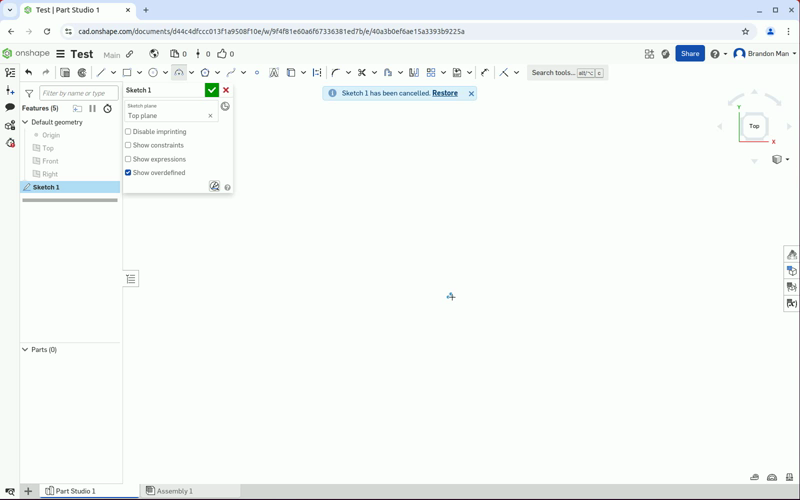
scroll(6)
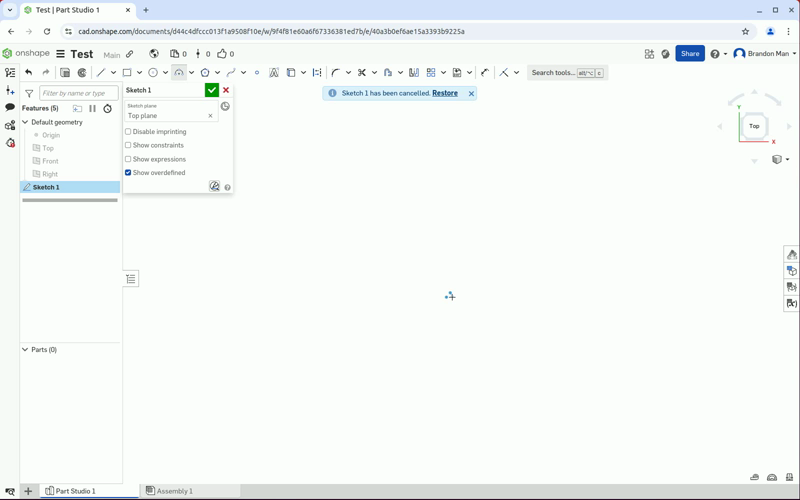
scroll(6)
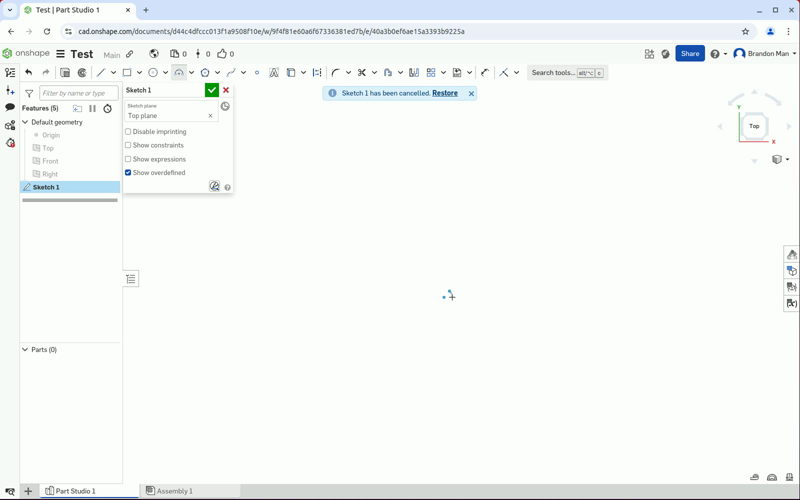
scroll(6)
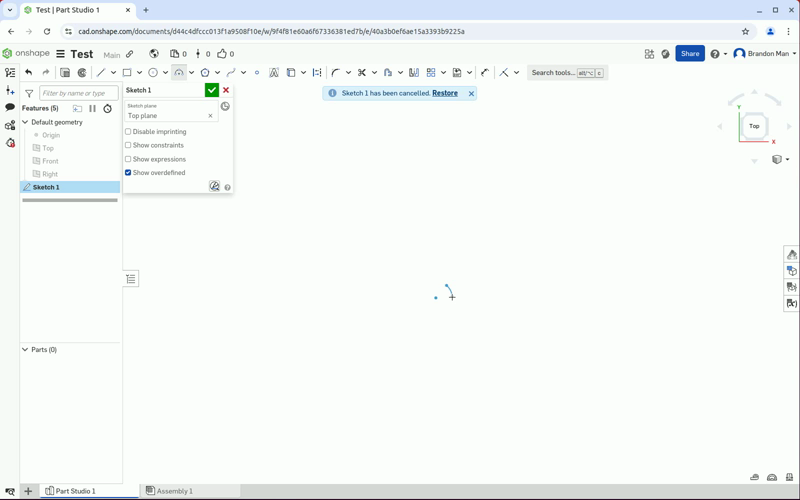
click(452, 296)
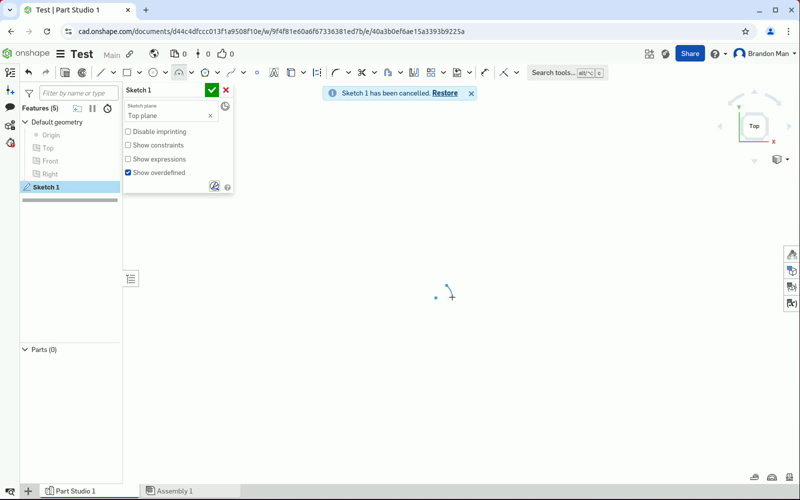
scroll(-6)
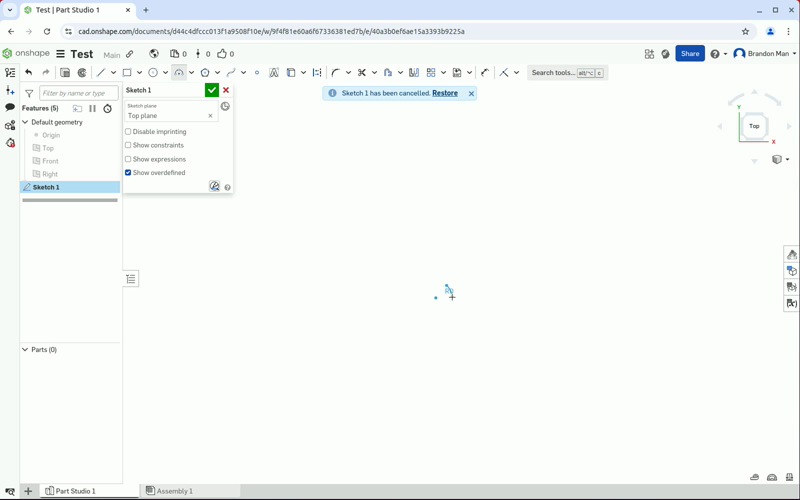
scroll(-6)
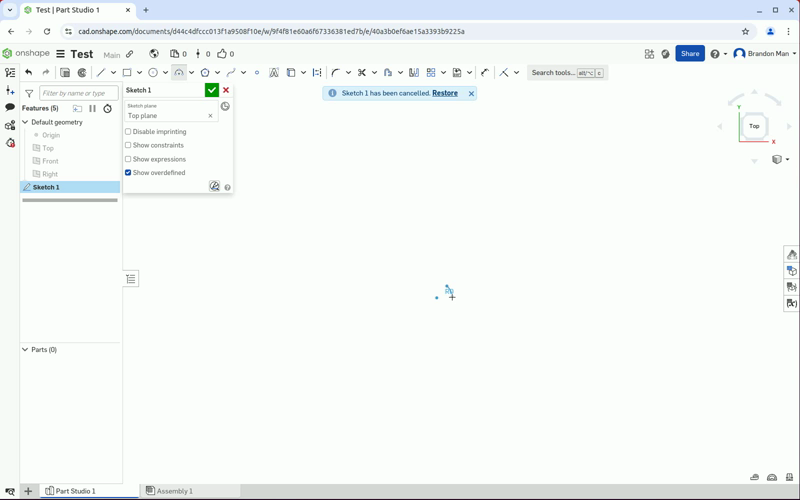
scroll(-6)
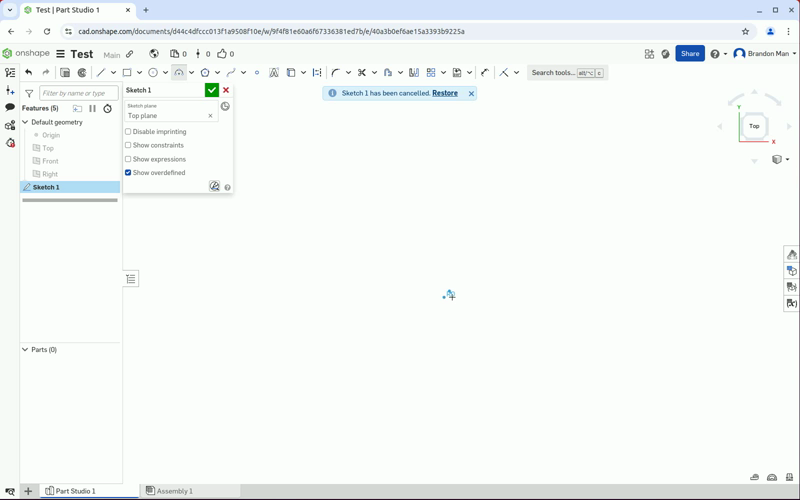
scroll(-6)
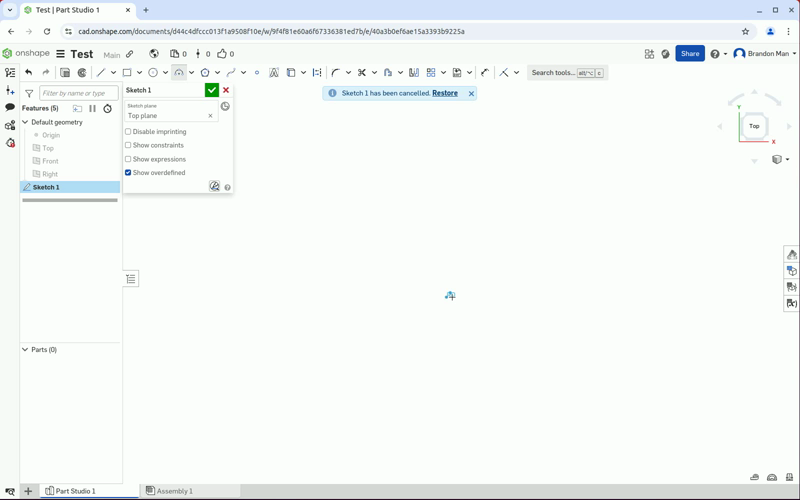
scroll(-6)
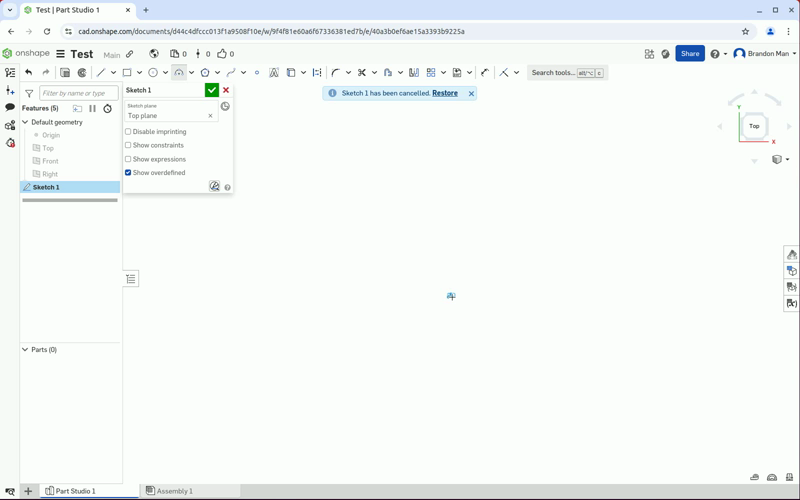
scroll(-6)
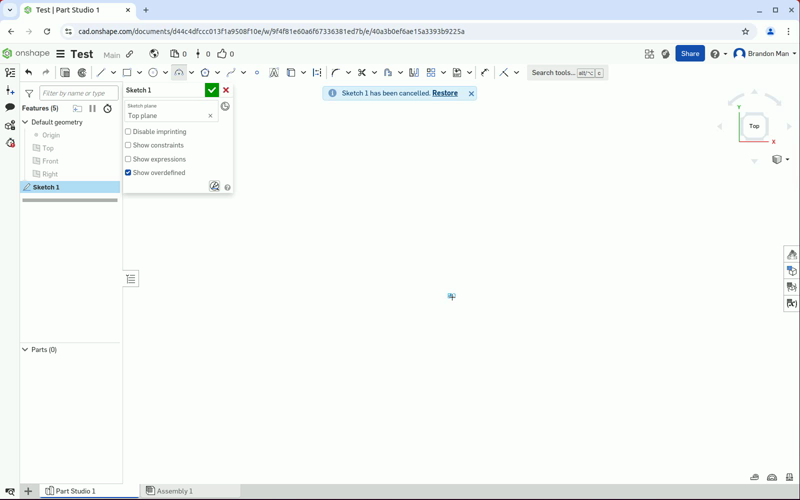
scroll(-6)
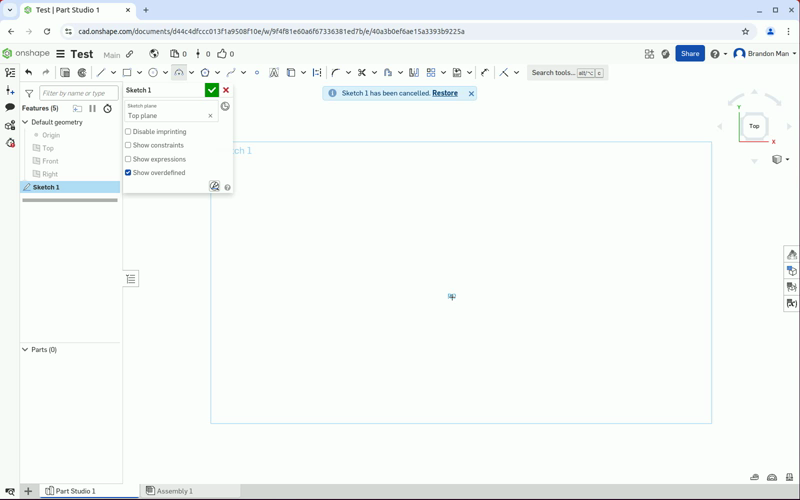
mouse_move(451, 296)
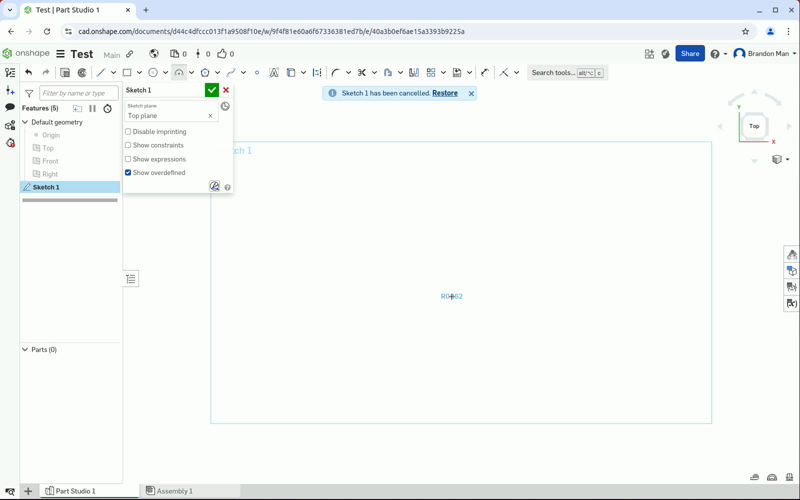
scroll(6)
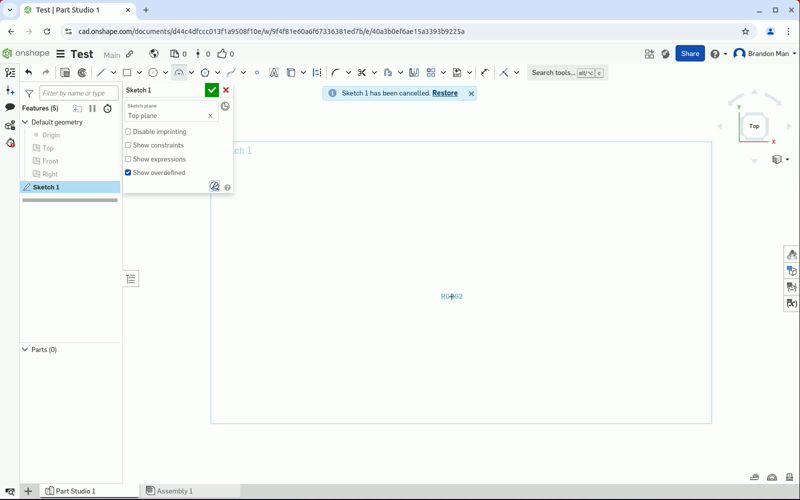
scroll(6)
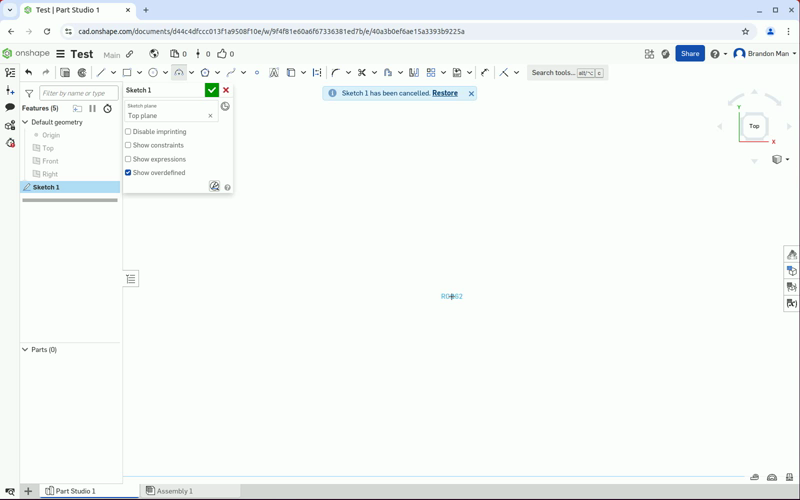
scroll(6)
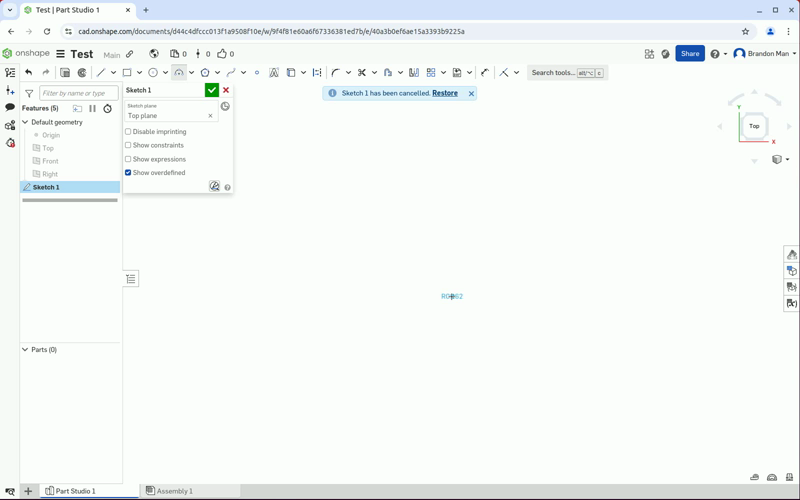
scroll(6)
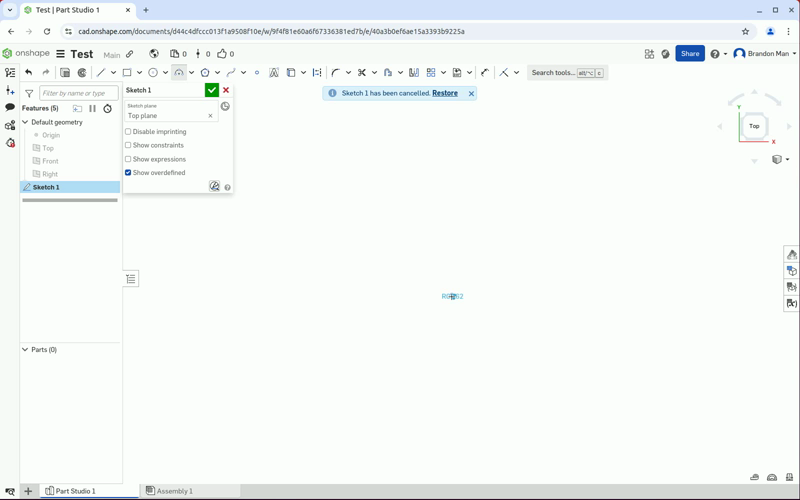
scroll(6)
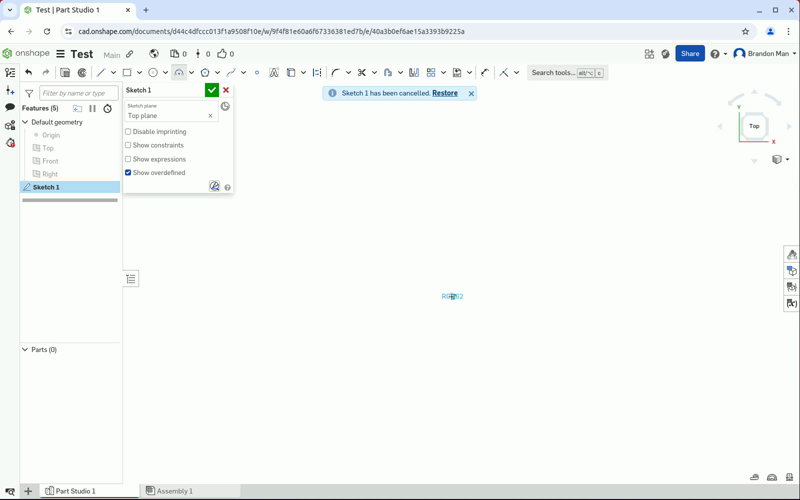
scroll(6)
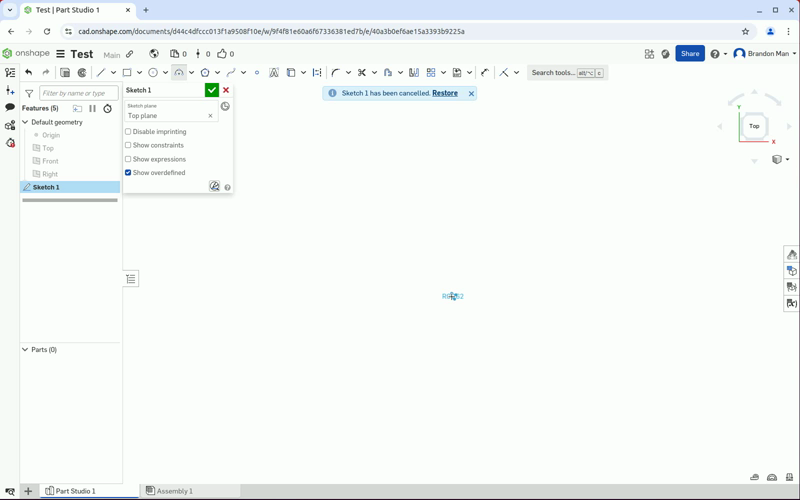
scroll(6)
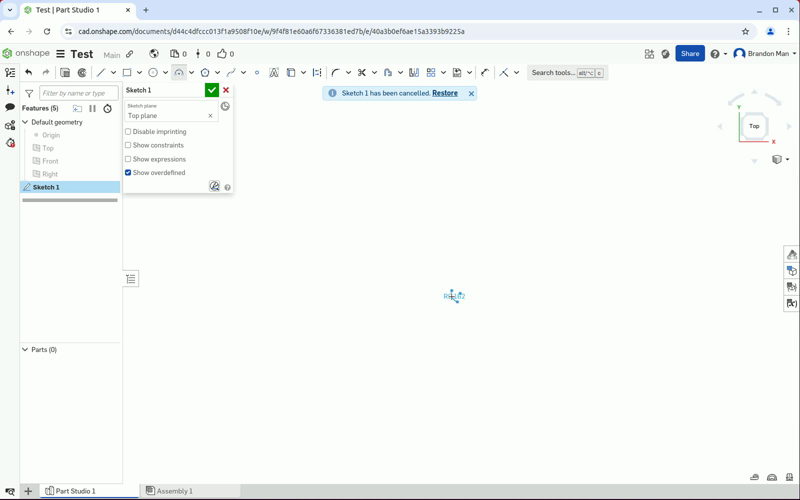
click(451, 296)
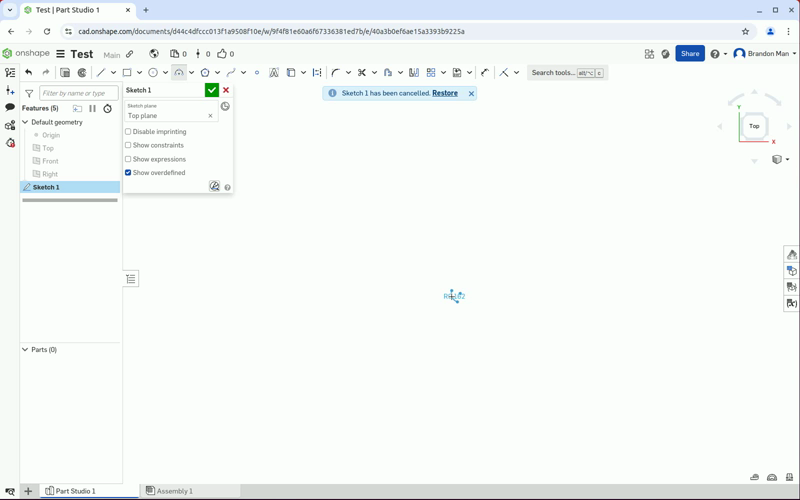
scroll(-6)
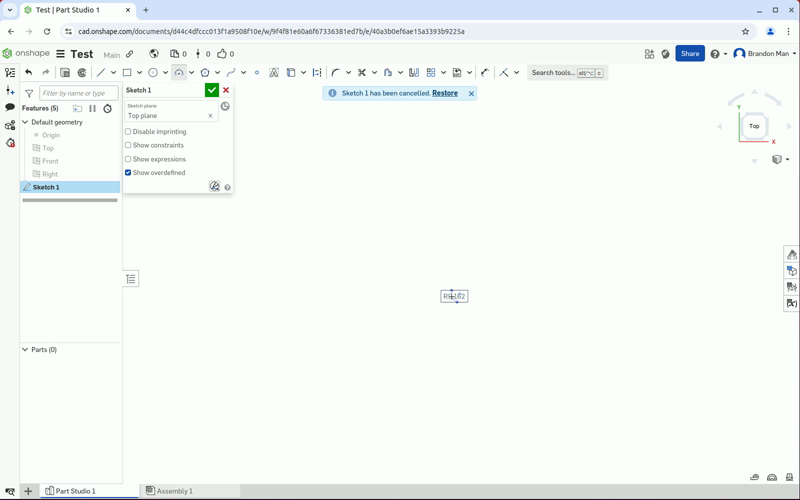
scroll(-6)
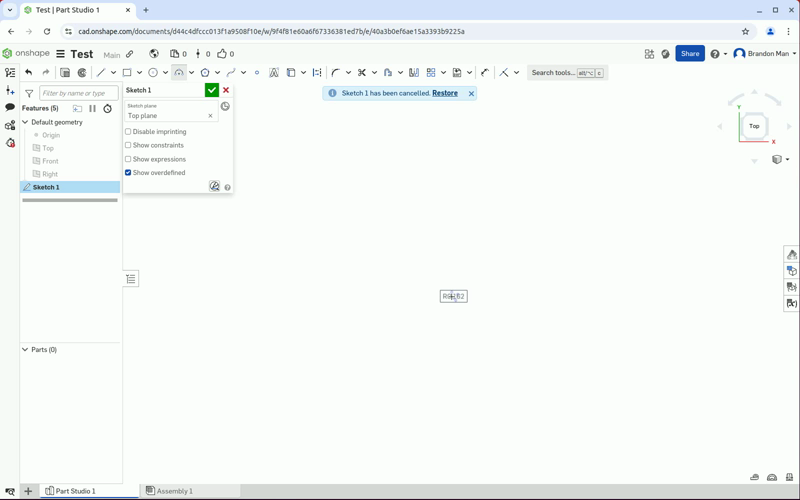
scroll(-6)
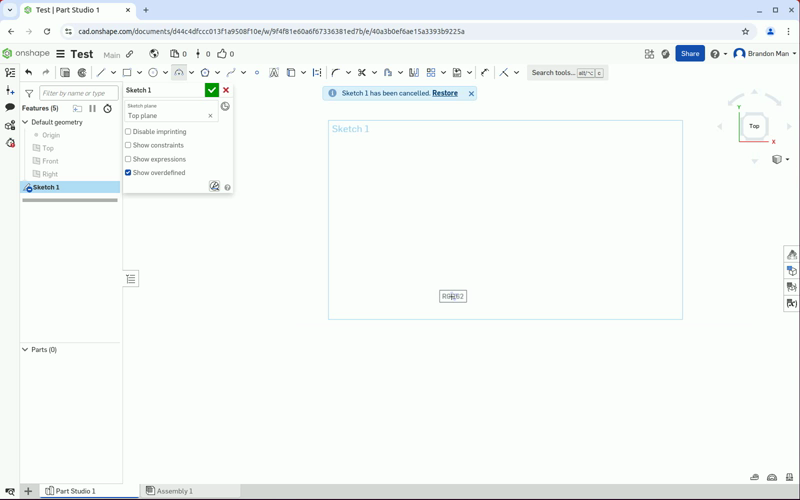
scroll(-6)
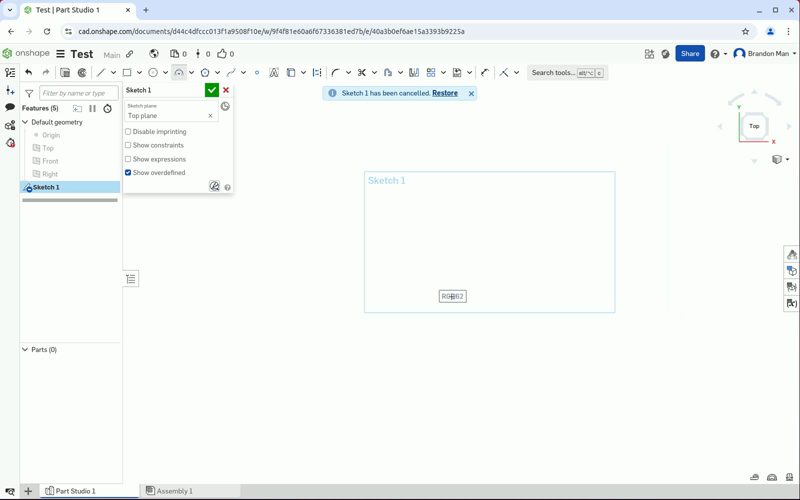
scroll(-6)
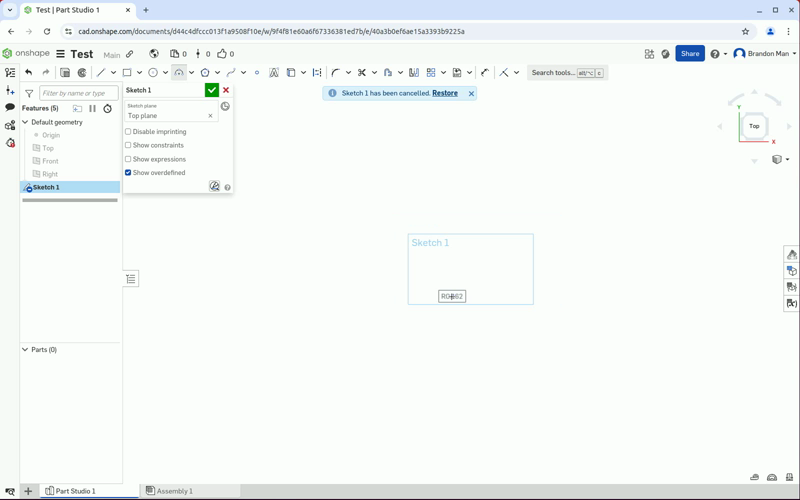
scroll(-6)
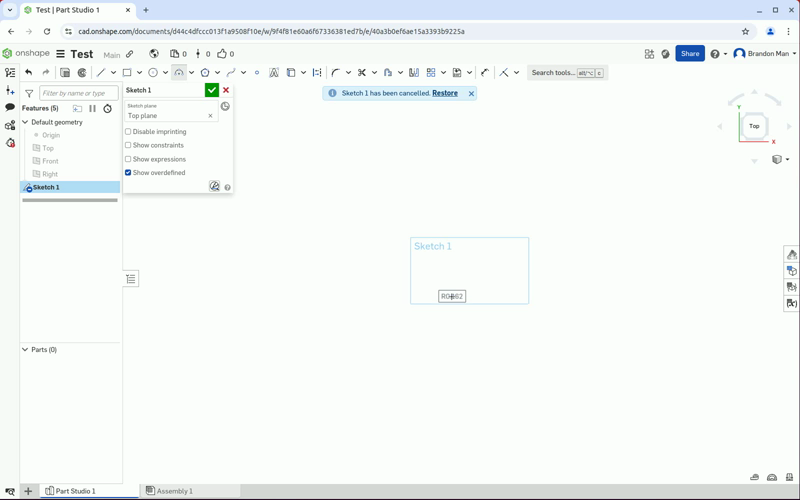
scroll(-6)
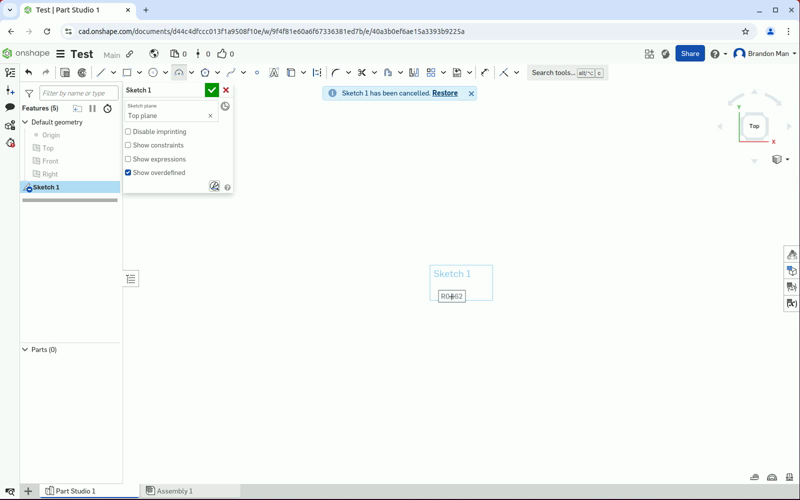
key_up(shift)
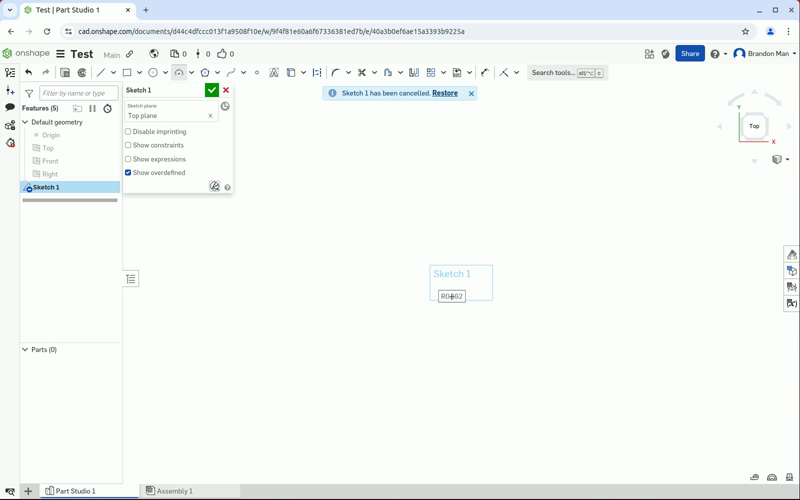
key(esc)
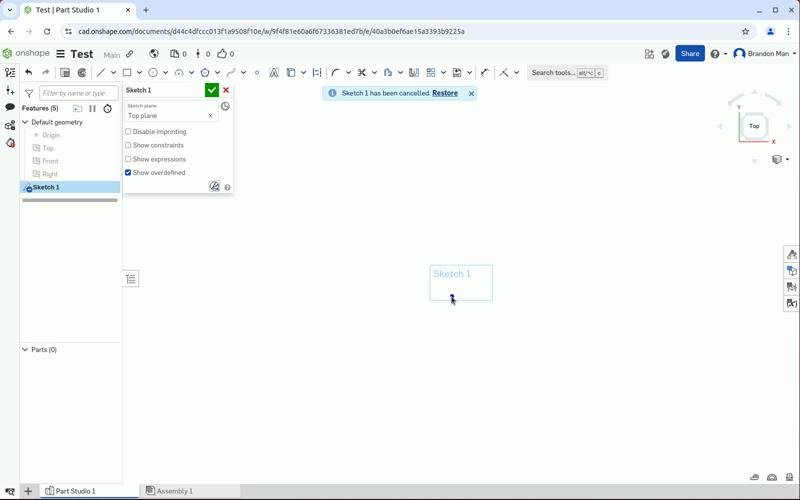
key(l)
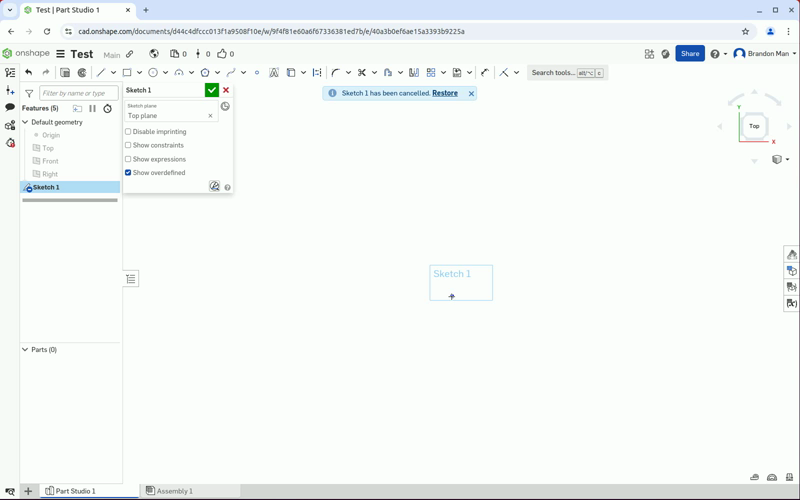
mouse_move(452, 296)
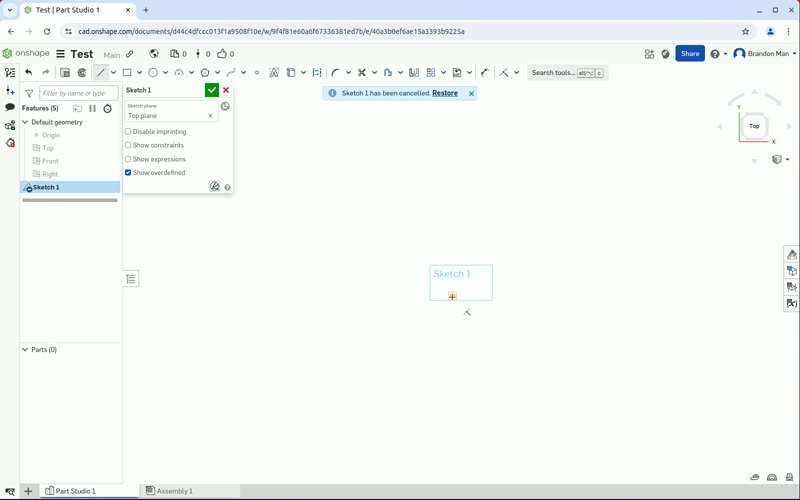
scroll(6)
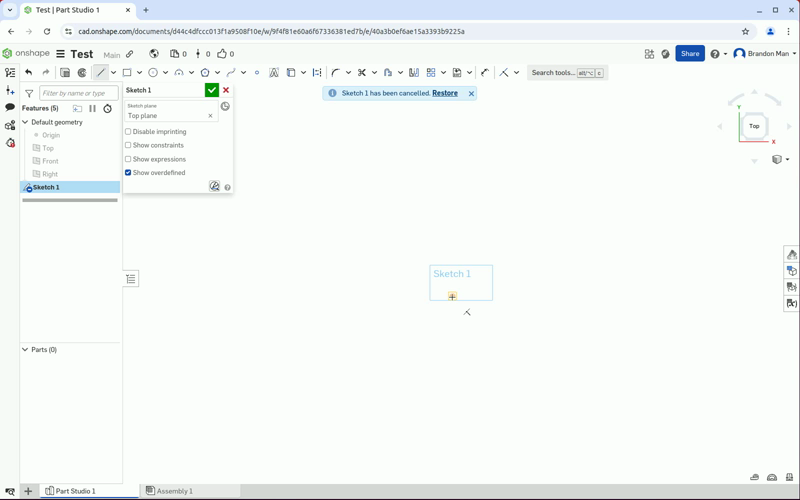
scroll(6)
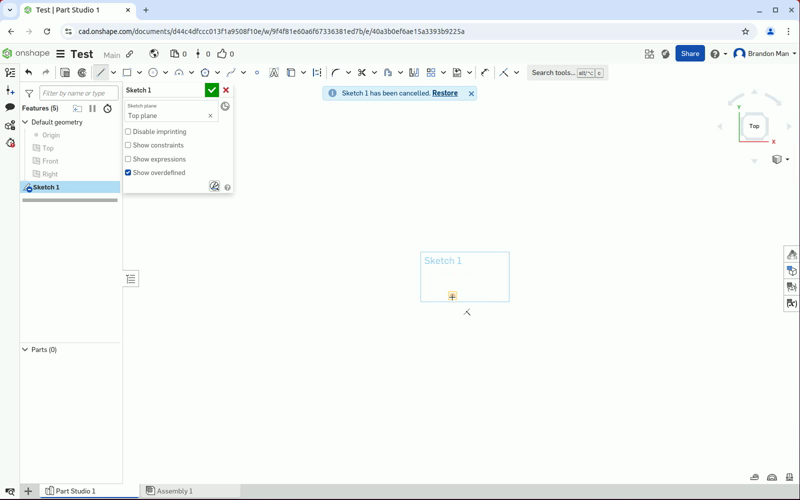
scroll(6)
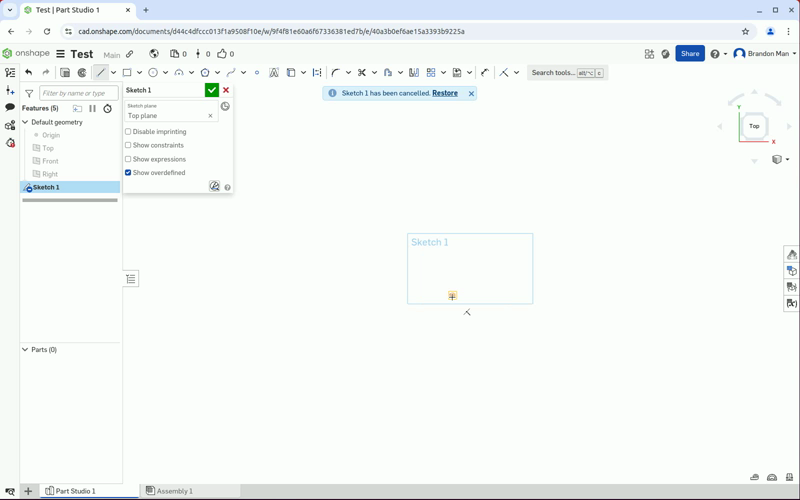
scroll(6)
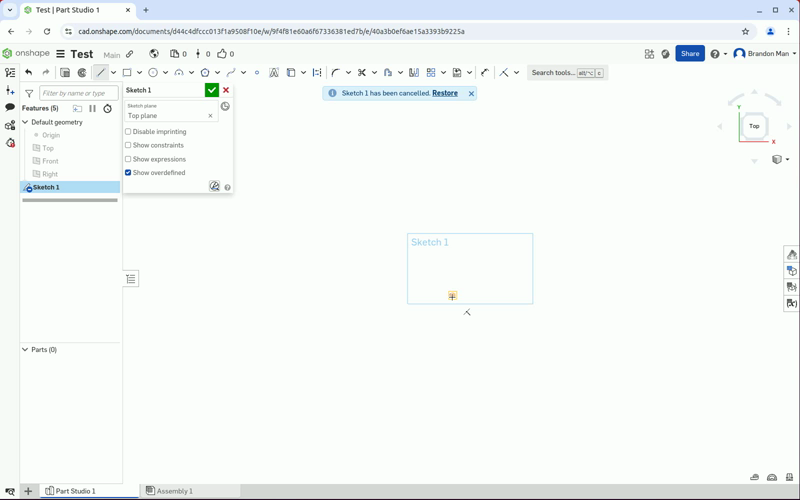
scroll(6)
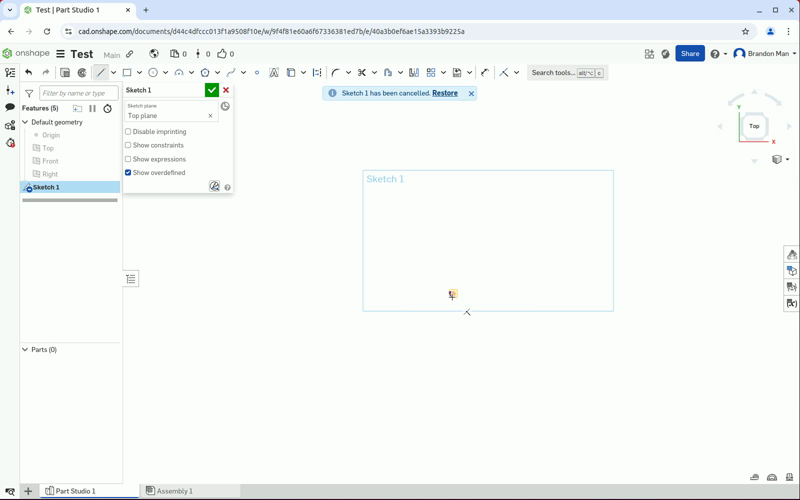
scroll(6)
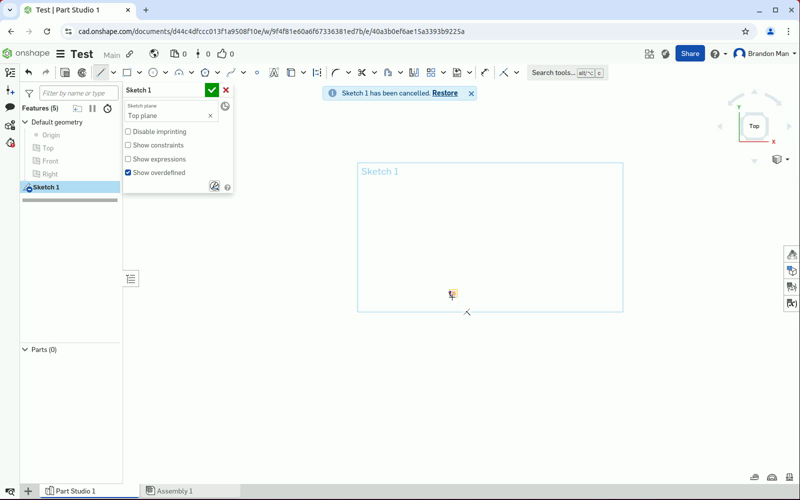
scroll(6)
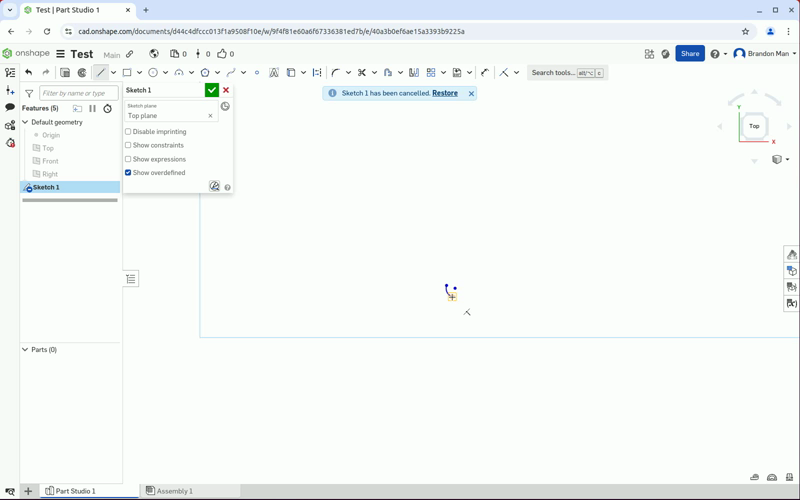
click(452, 296)
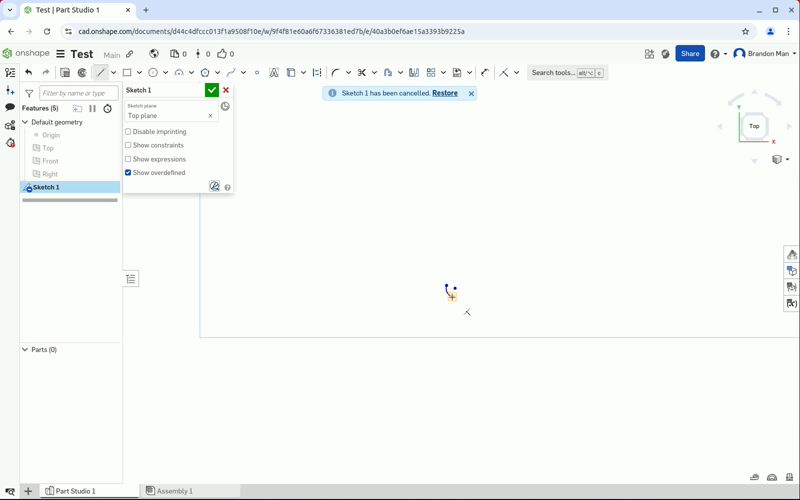
scroll(-6)
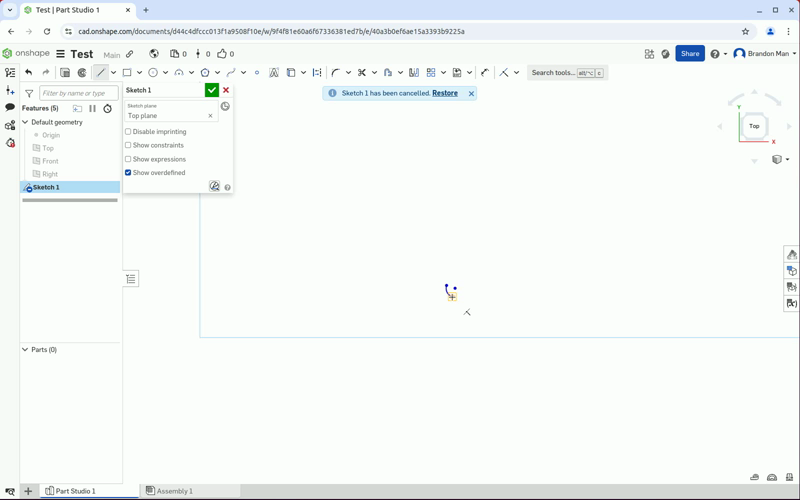
scroll(-6)
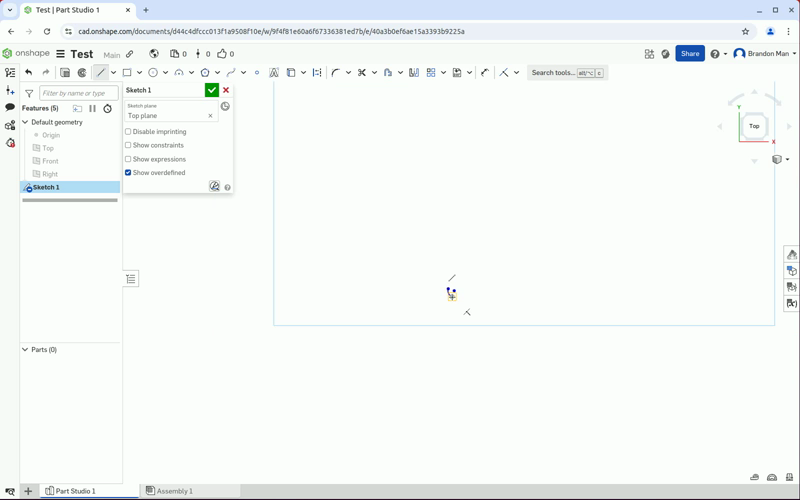
scroll(-6)
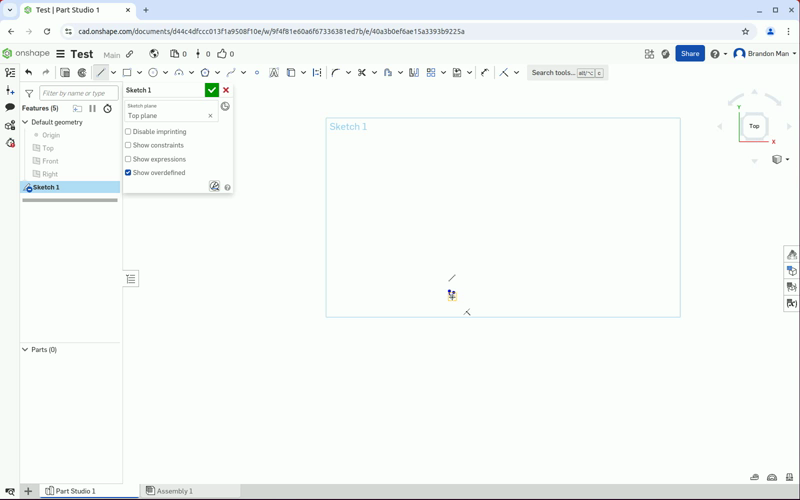
scroll(-6)
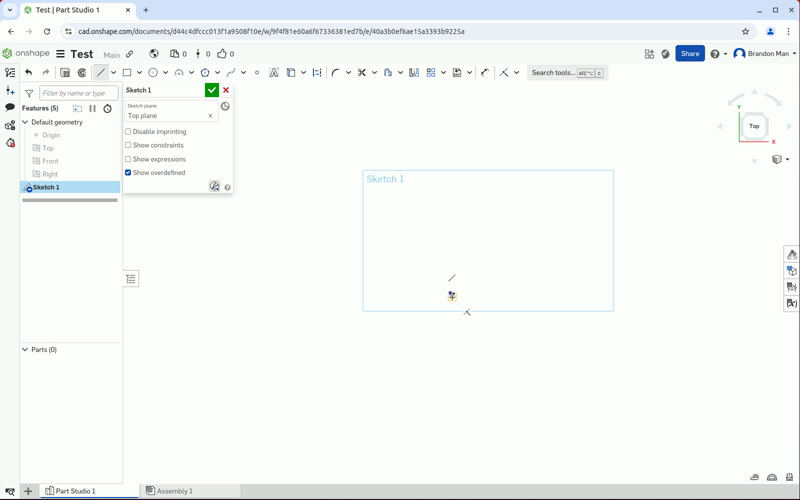
scroll(-6)
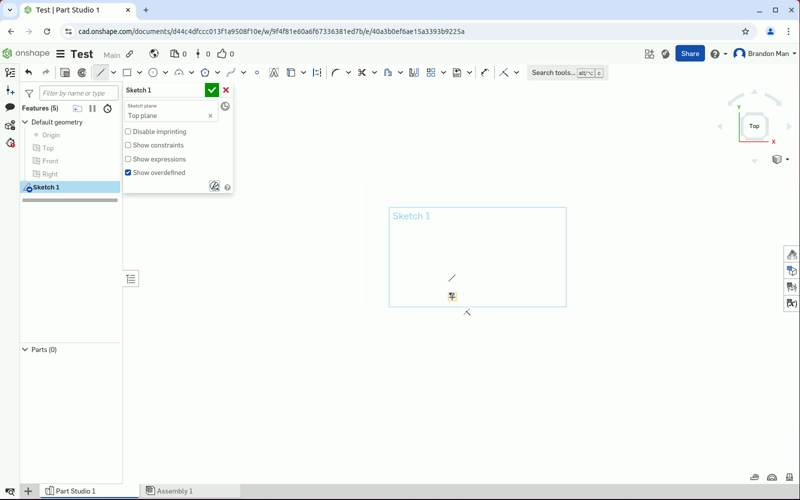
scroll(-6)
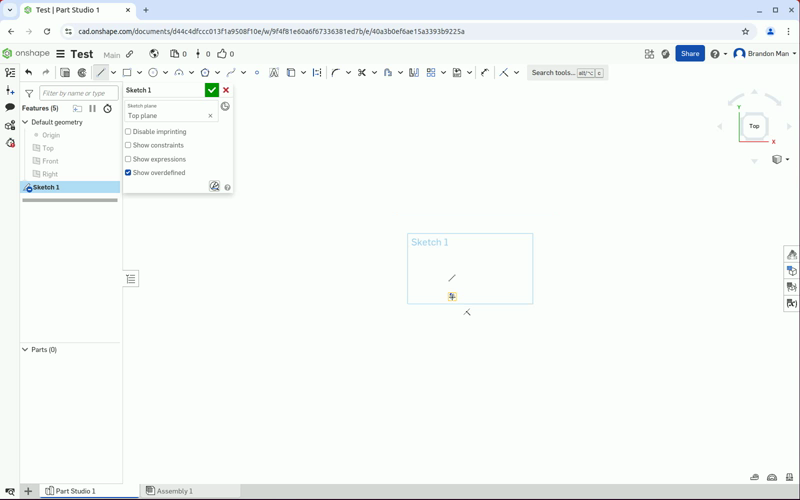
scroll(-6)
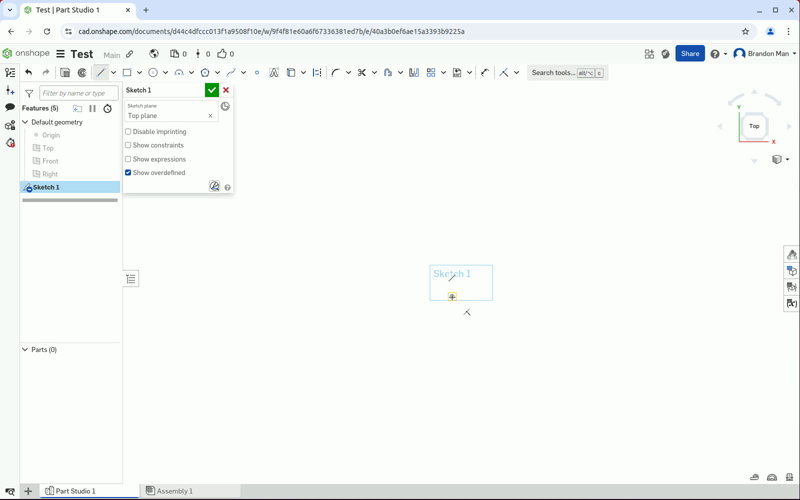
key_down(shift)
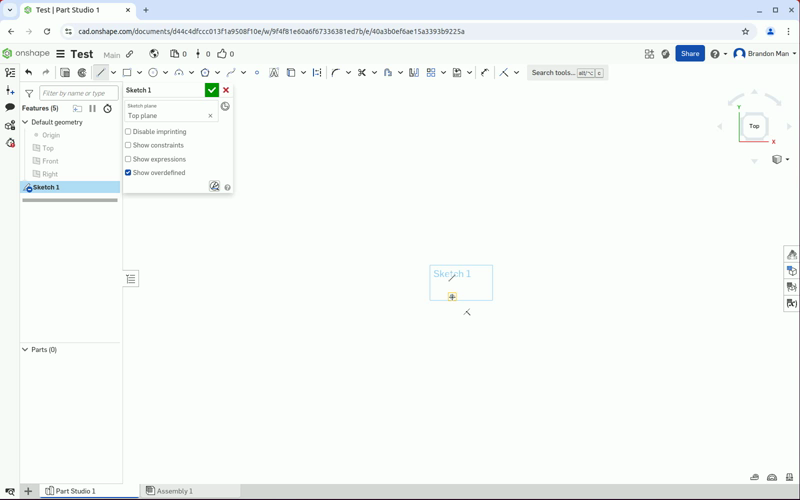
mouse_move(482, 296)
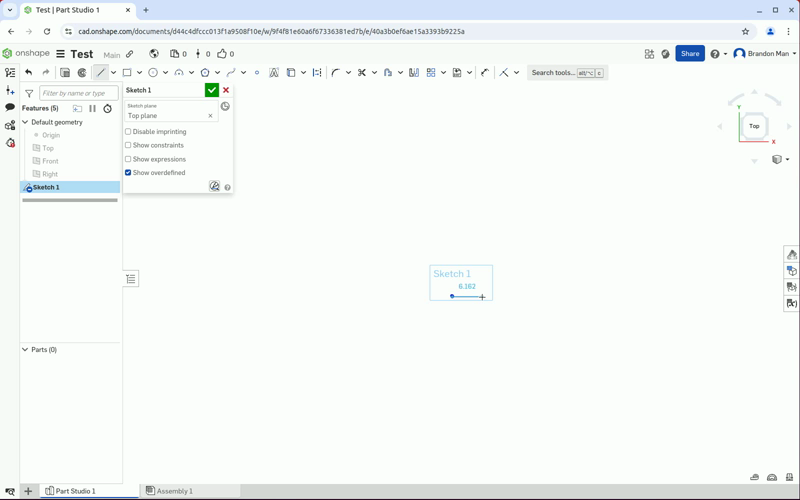
mouse_move(469, 296)
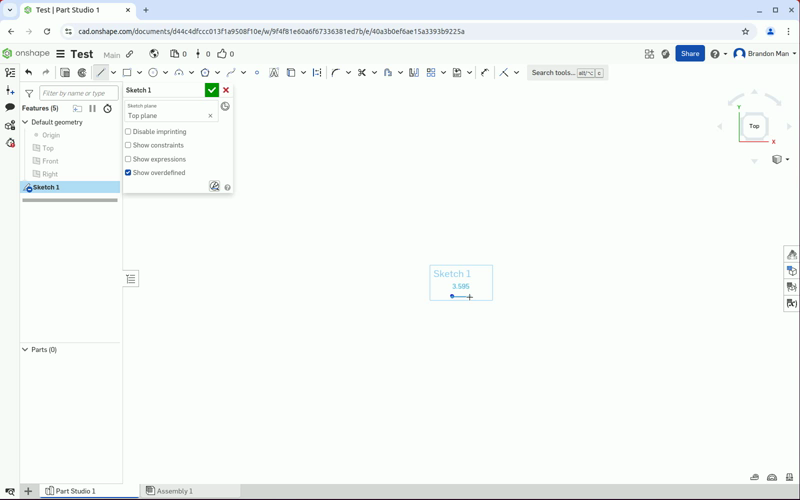
click(469, 296)
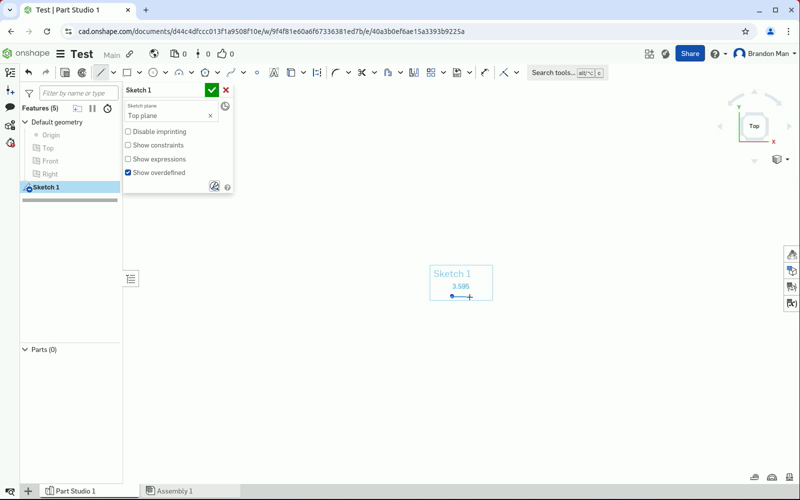
key_up(shift)
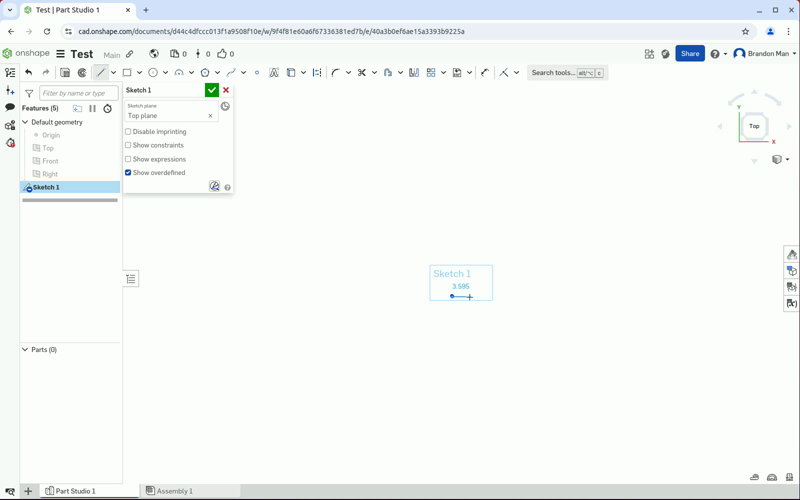
key(esc)
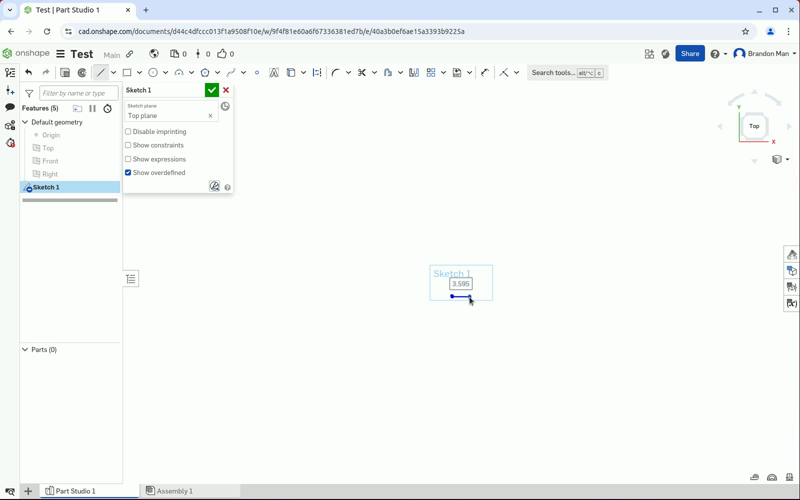
key(a)
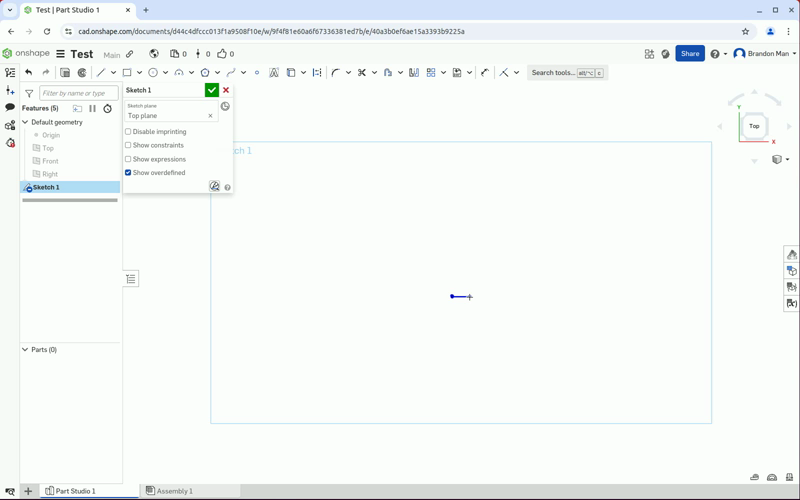
mouse_move(469, 296)
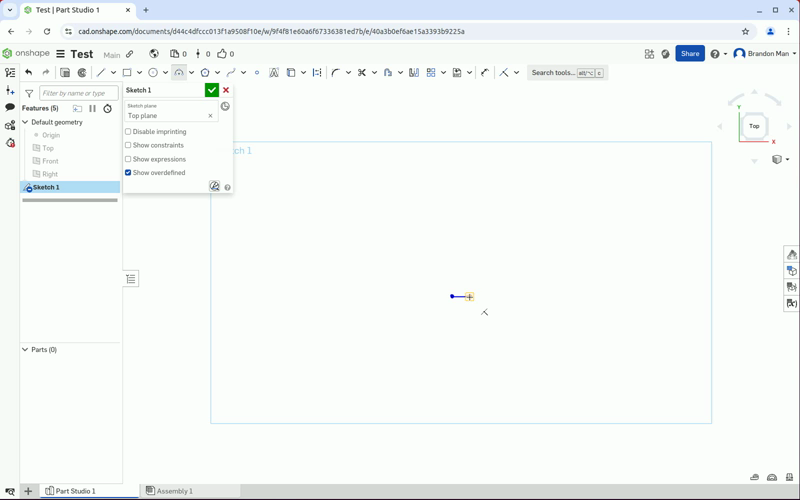
click(469, 296)
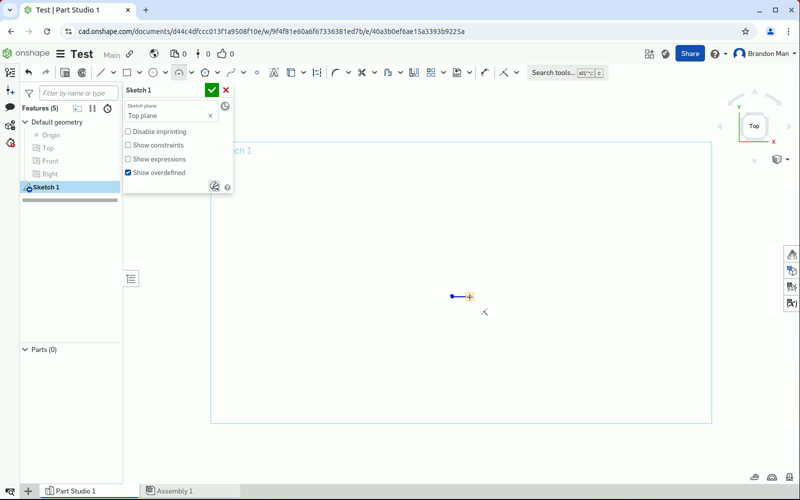
key_down(shift)
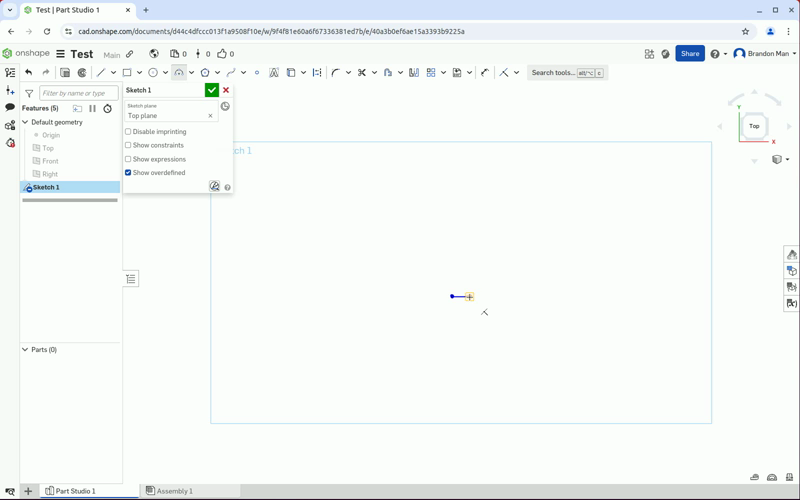
mouse_move(470, 295)
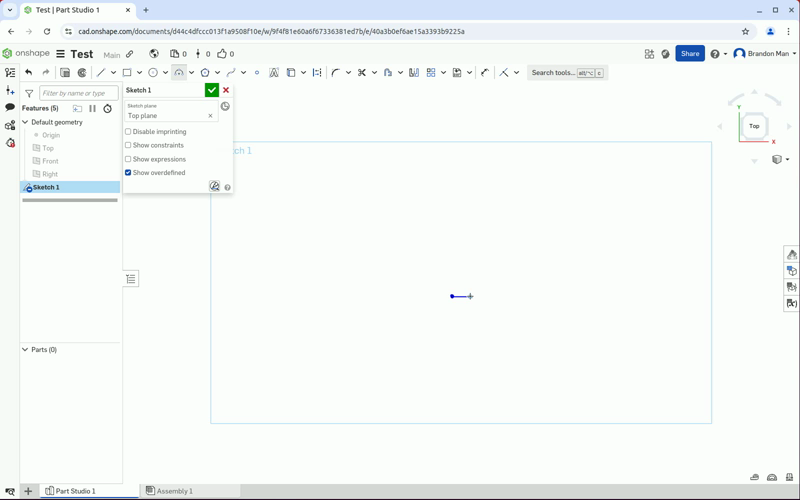
scroll(6)
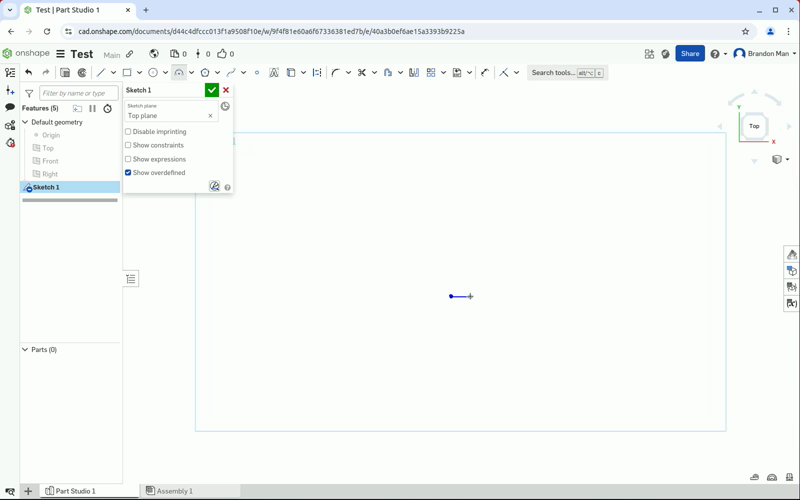
scroll(6)
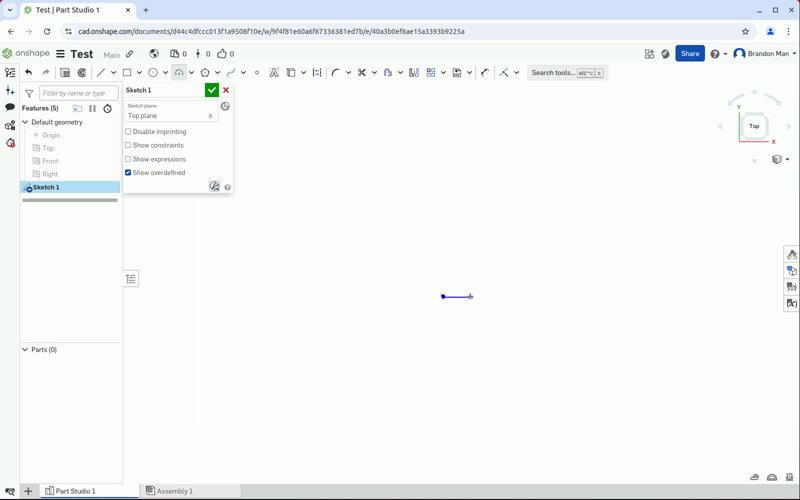
scroll(6)
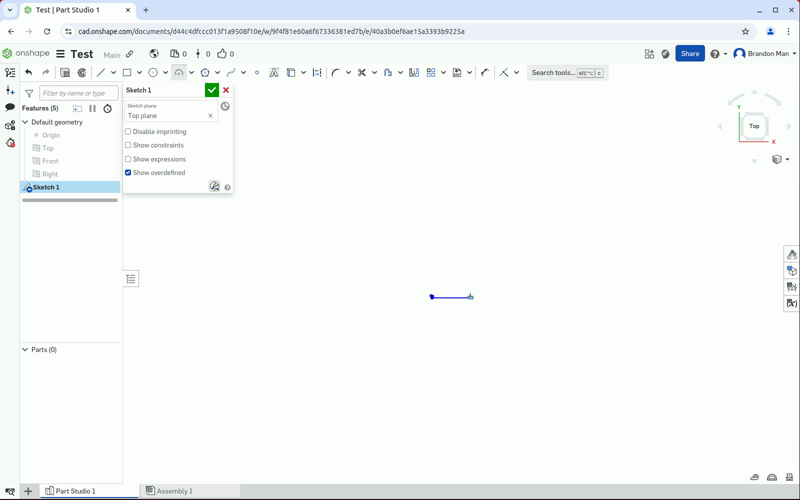
scroll(6)
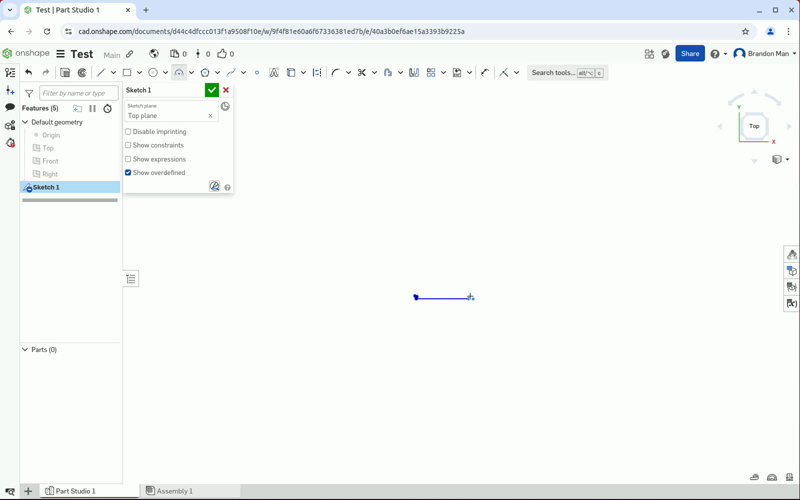
scroll(6)
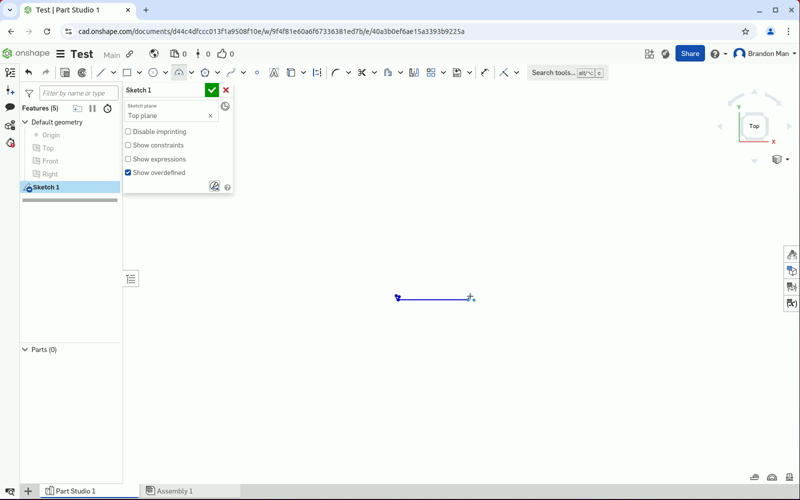
scroll(6)
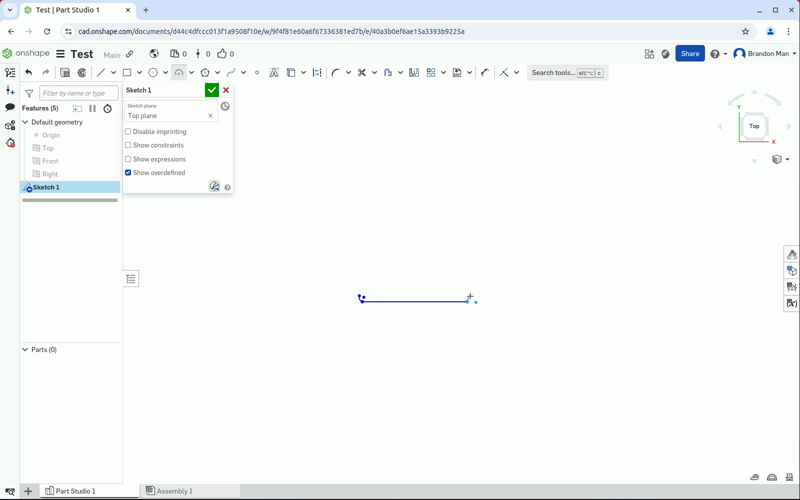
scroll(6)
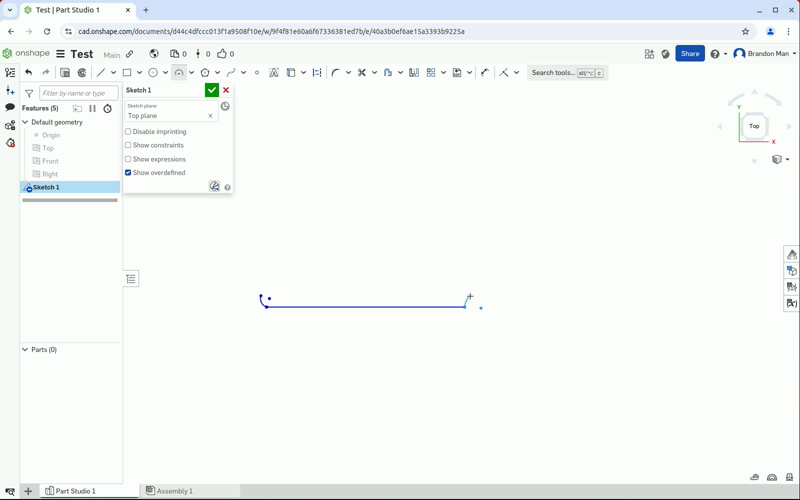
click(470, 295)
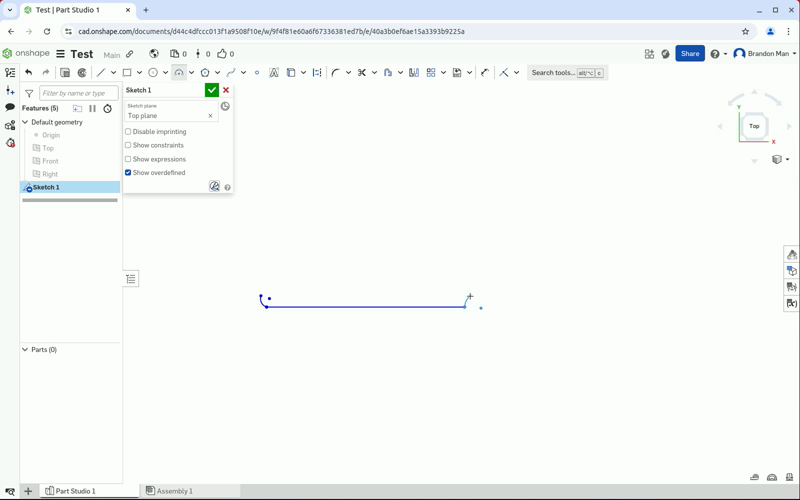
scroll(-6)
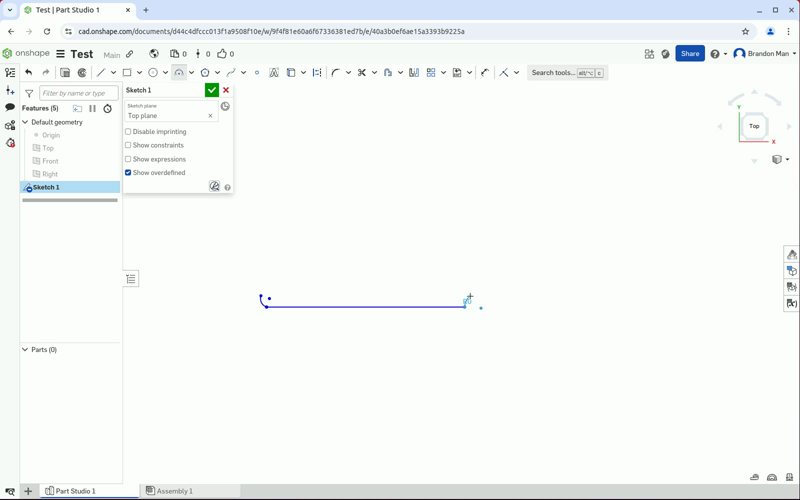
scroll(-6)
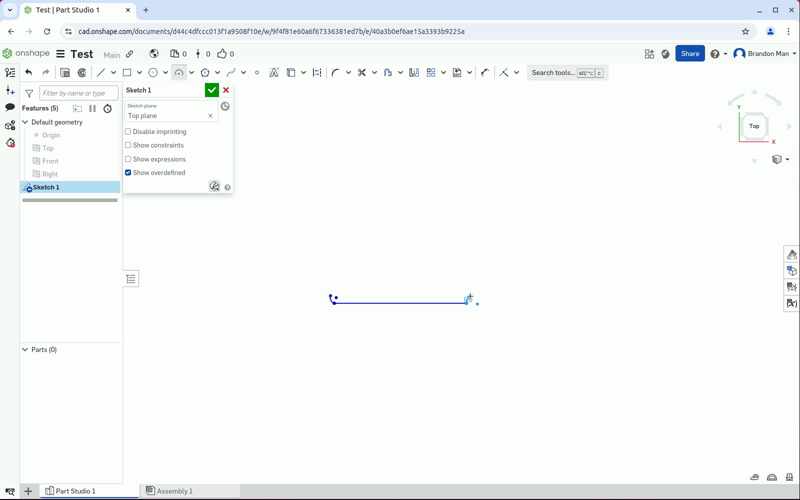
scroll(-6)
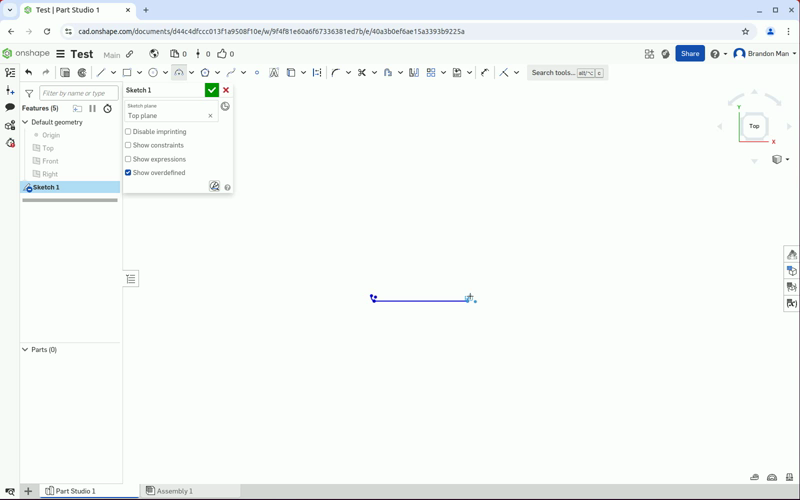
scroll(-6)
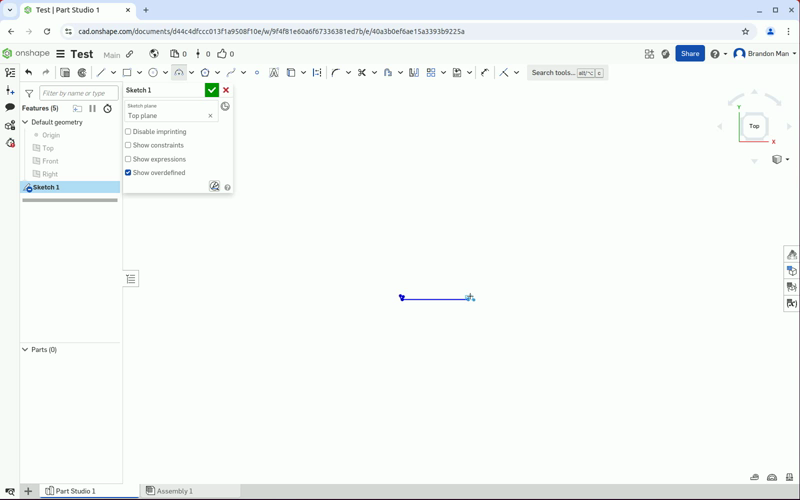
scroll(-6)
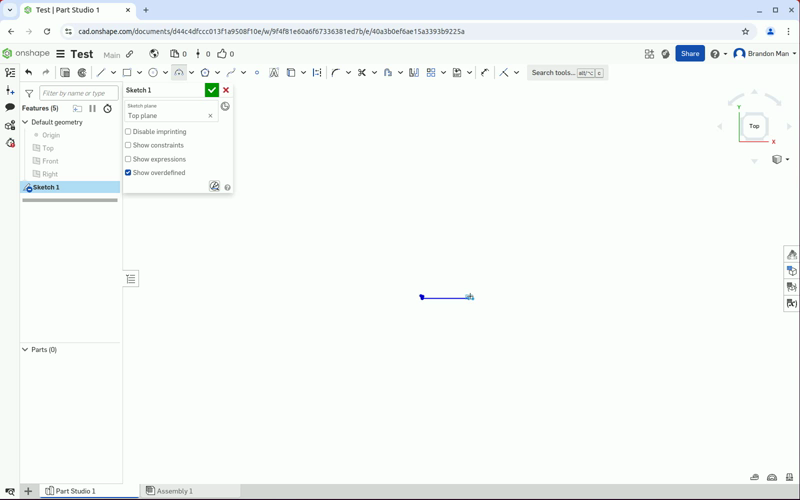
scroll(-6)
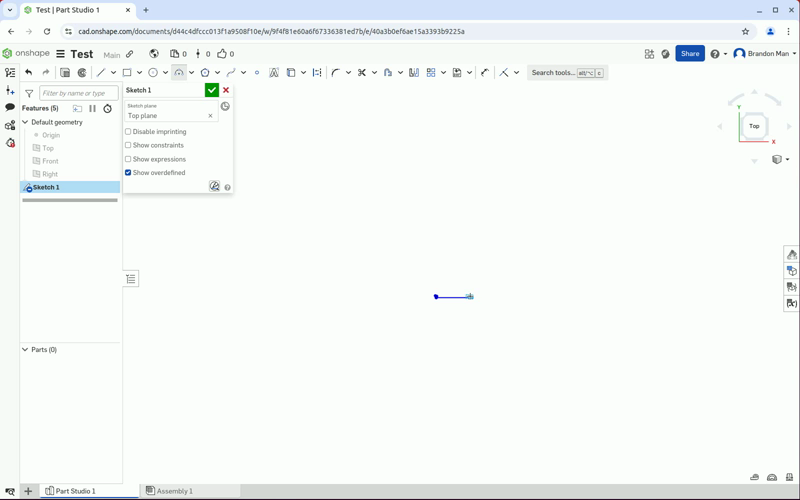
scroll(-6)
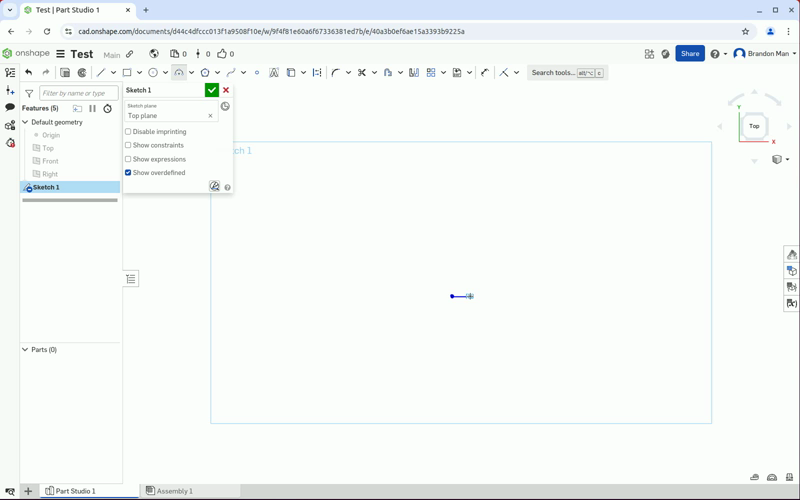
mouse_move(470, 296)
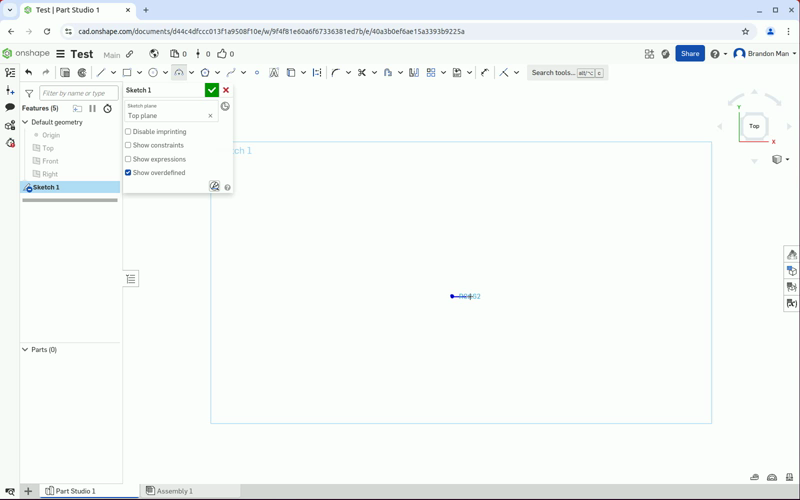
scroll(6)
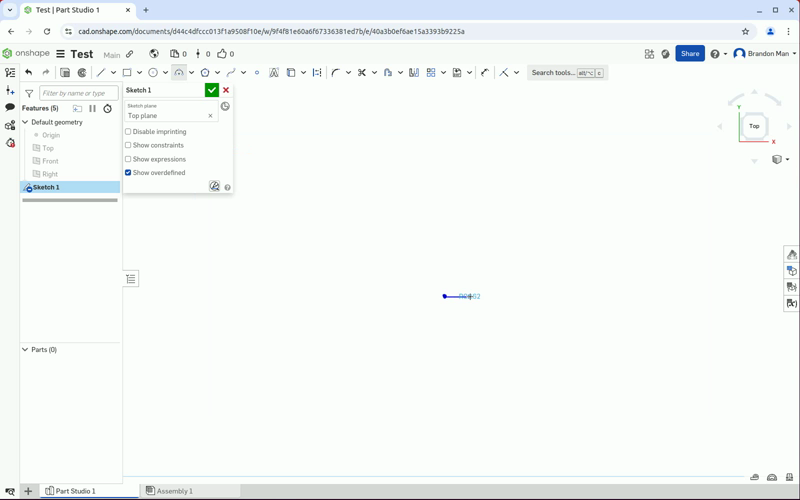
scroll(6)
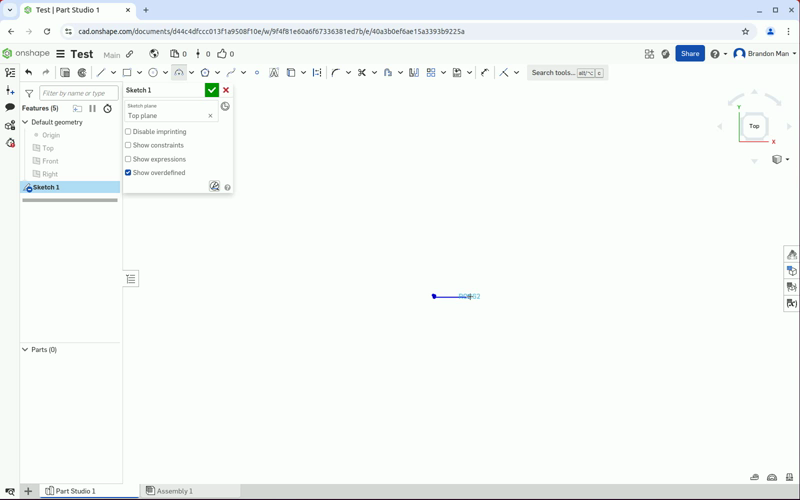
scroll(6)
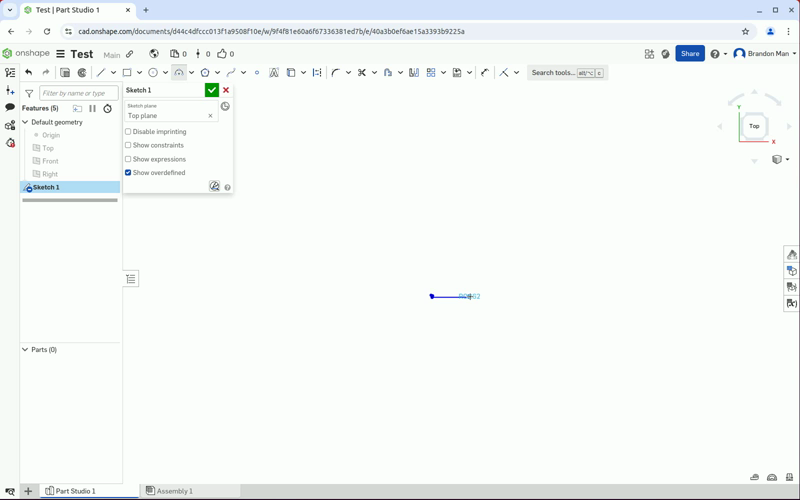
scroll(6)
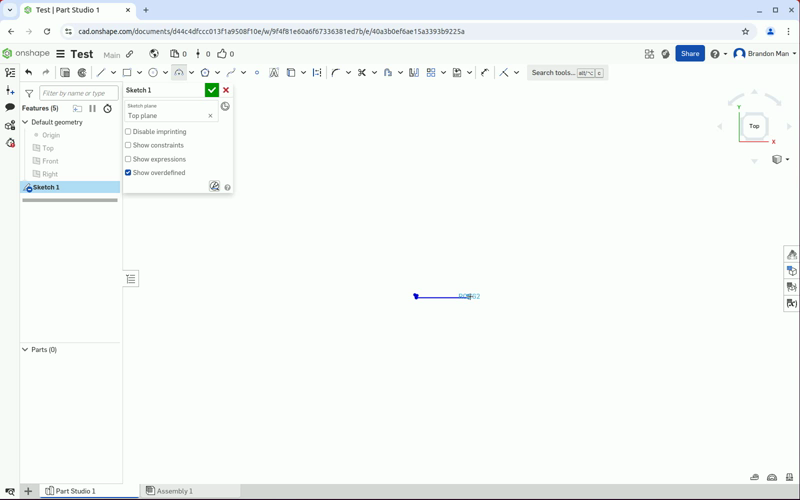
scroll(6)
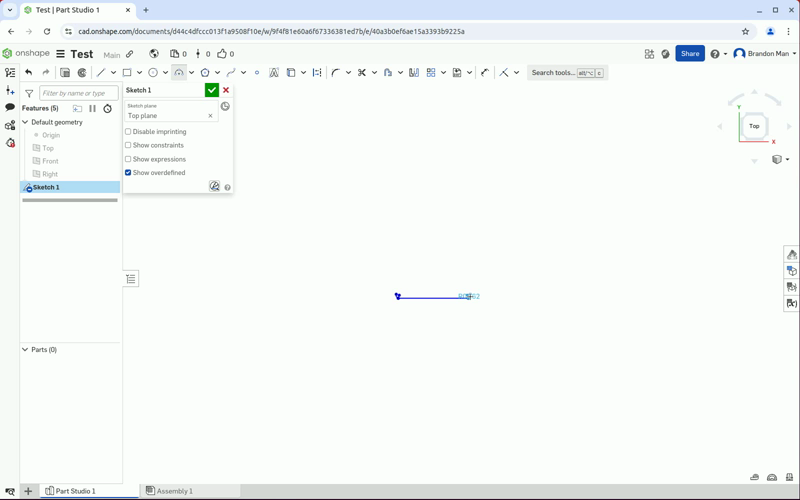
scroll(6)
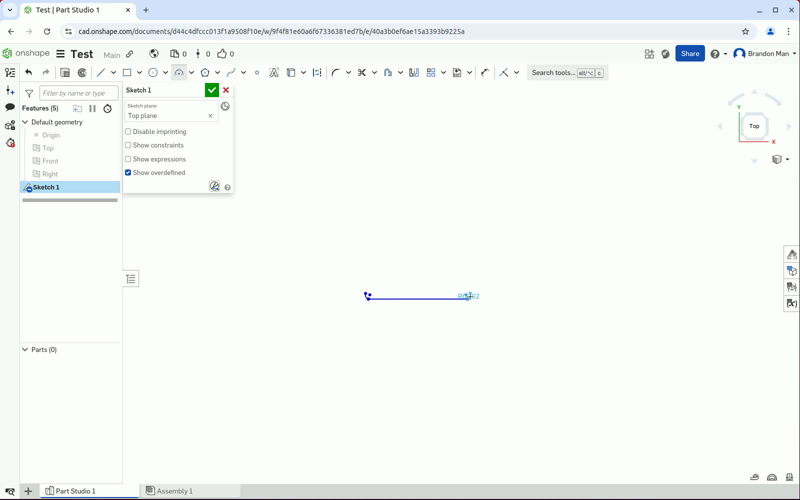
scroll(6)
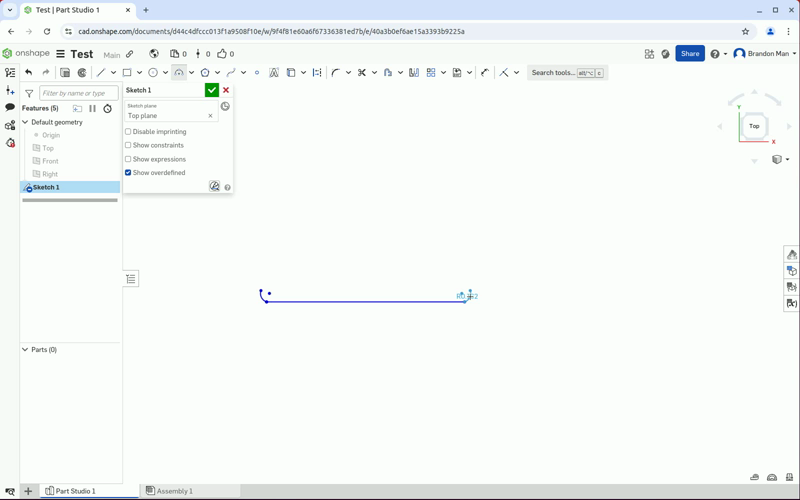
click(470, 296)
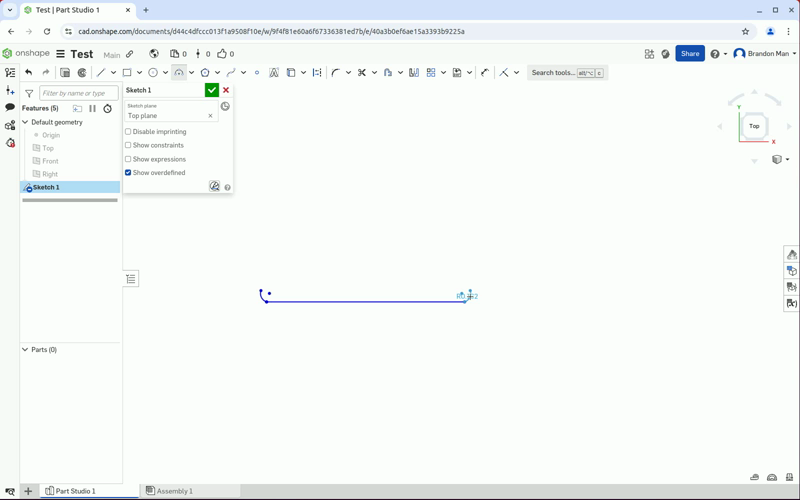
scroll(-6)
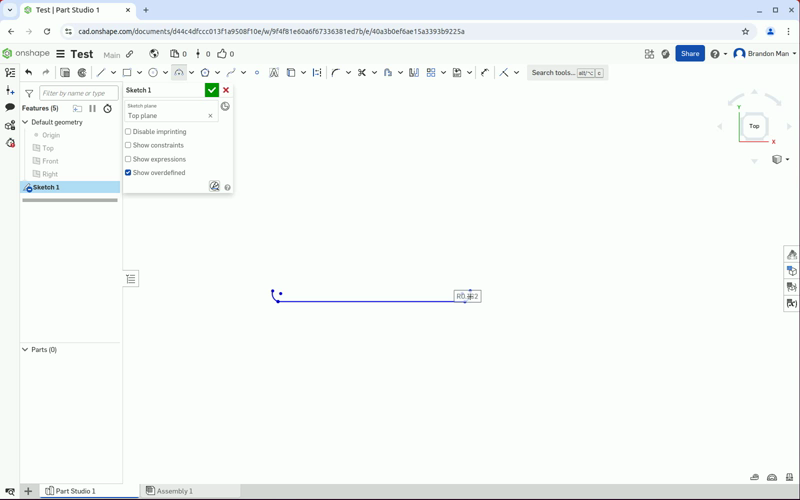
scroll(-6)
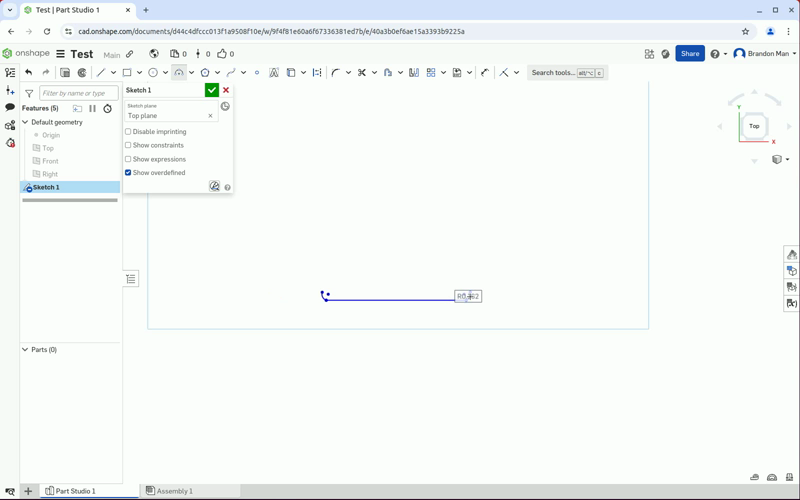
scroll(-6)
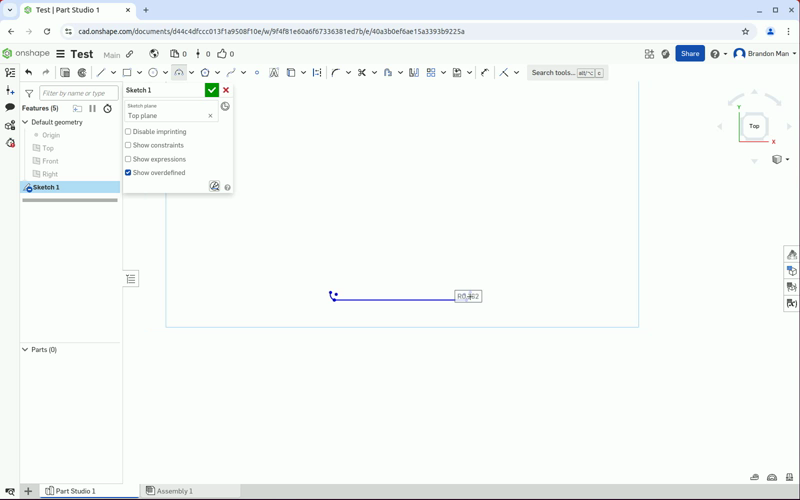
scroll(-6)
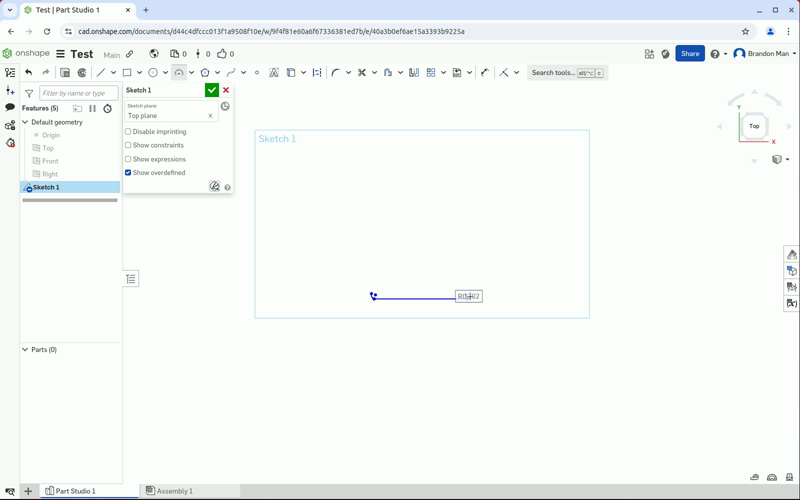
scroll(-6)
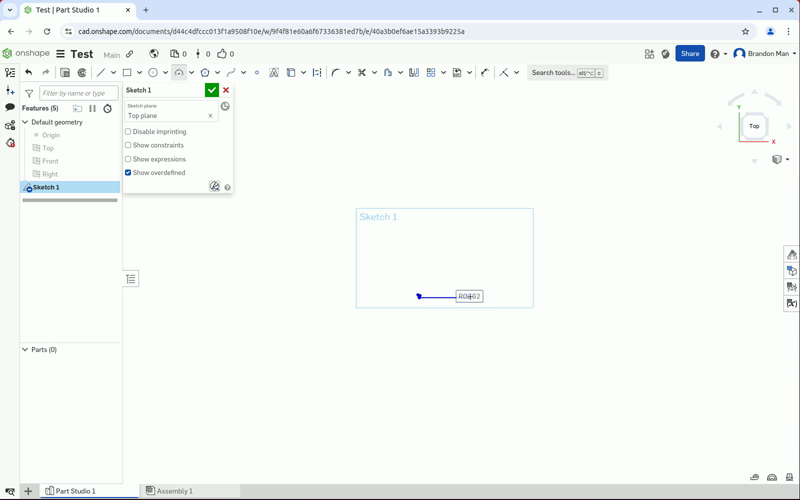
scroll(-6)
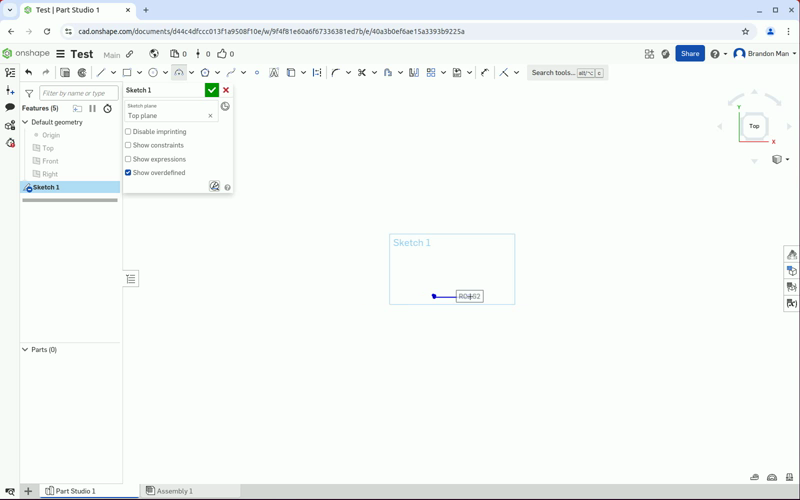
scroll(-6)
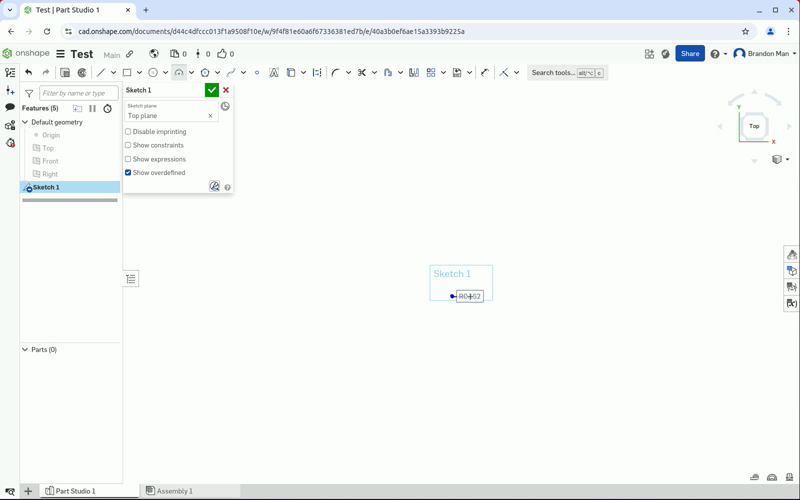
key_up(shift)
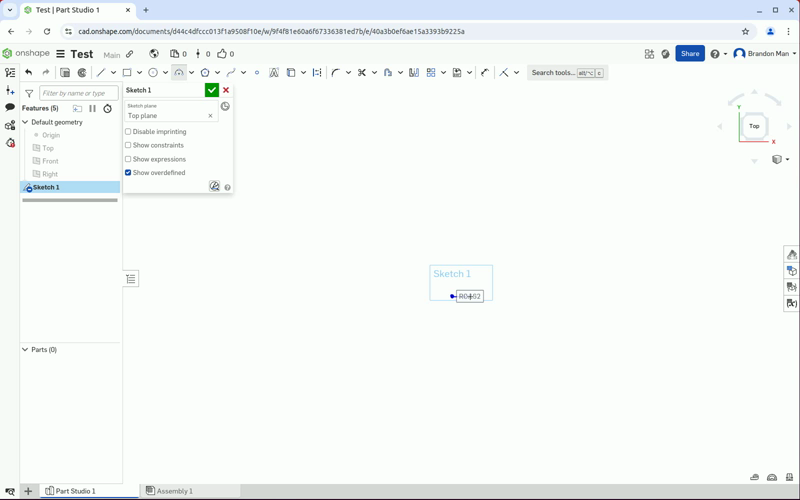
key(esc)
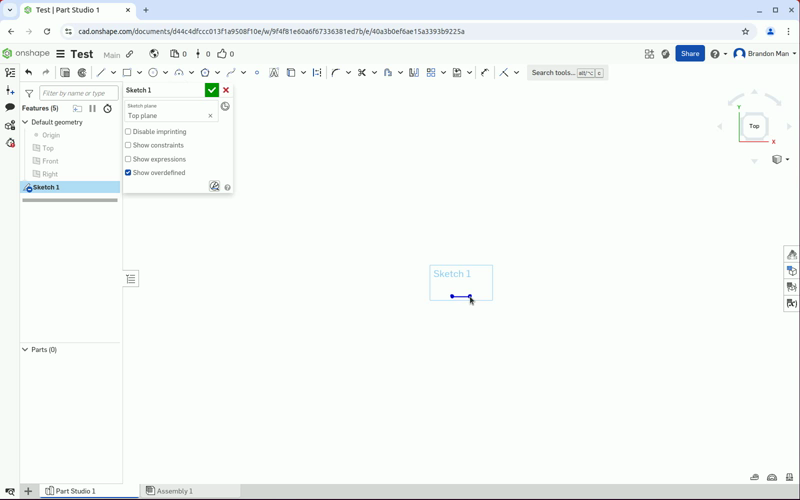
key(l)
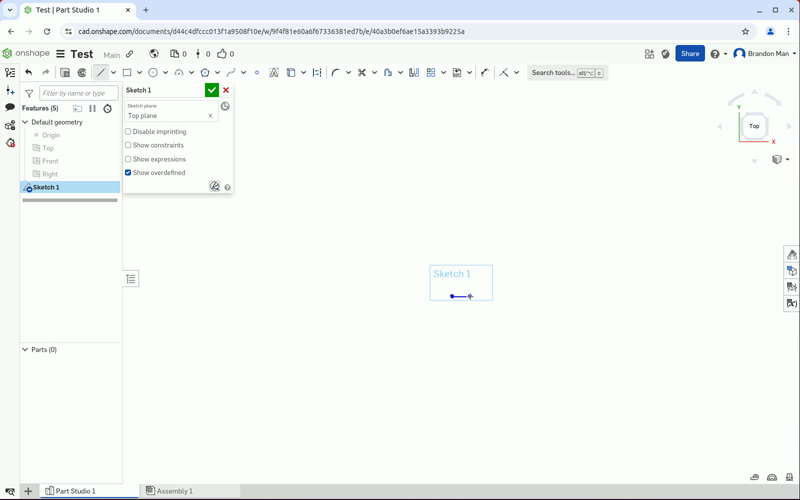
mouse_move(470, 295)
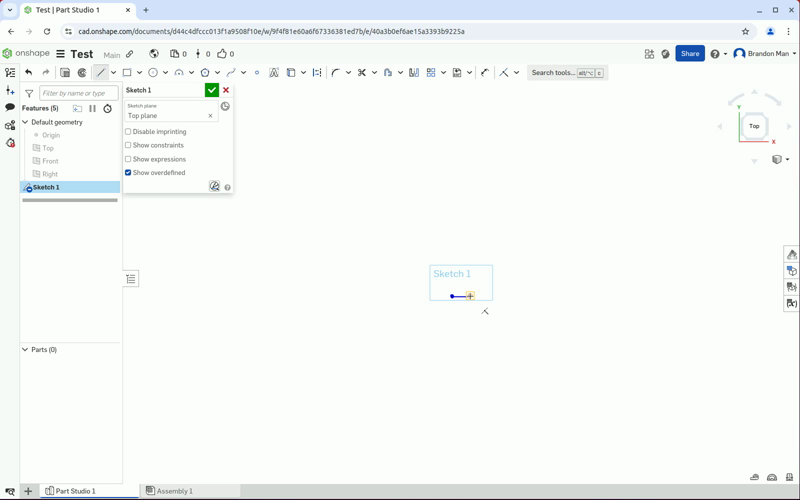
scroll(6)
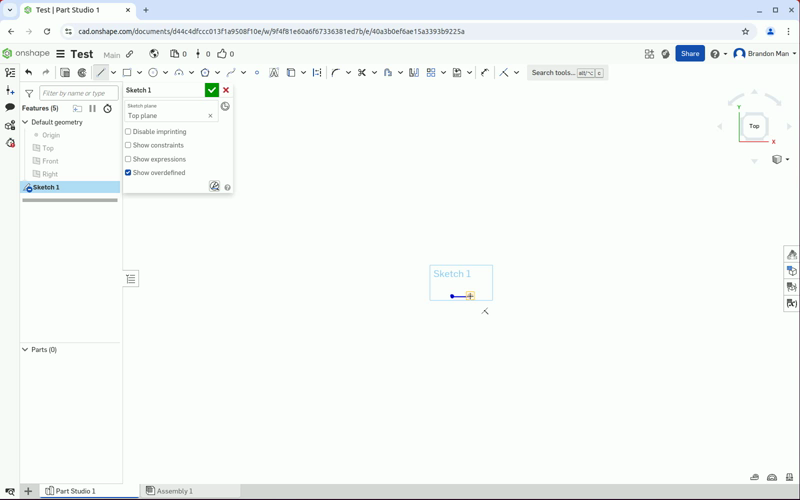
scroll(6)
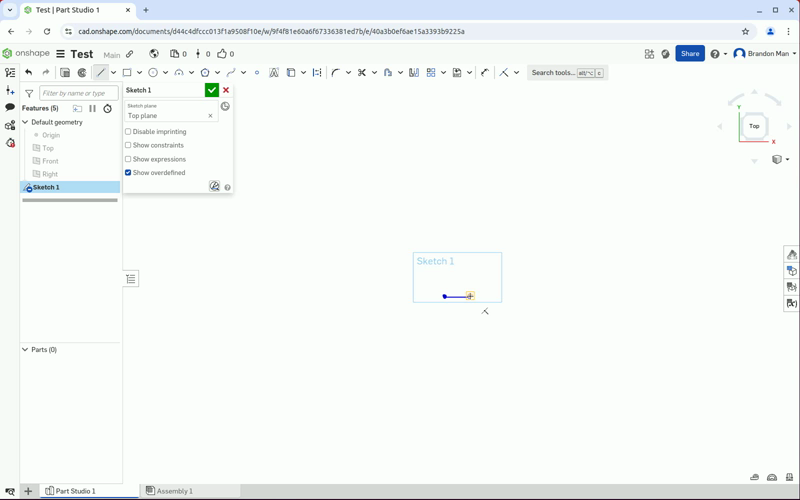
scroll(6)
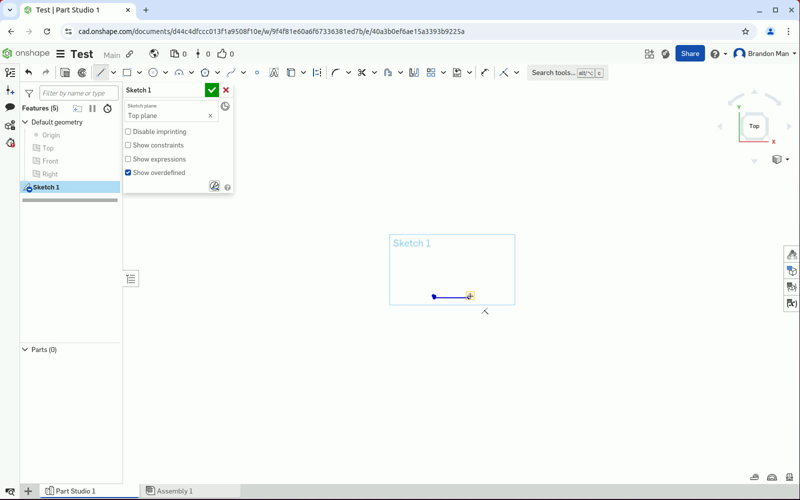
scroll(6)
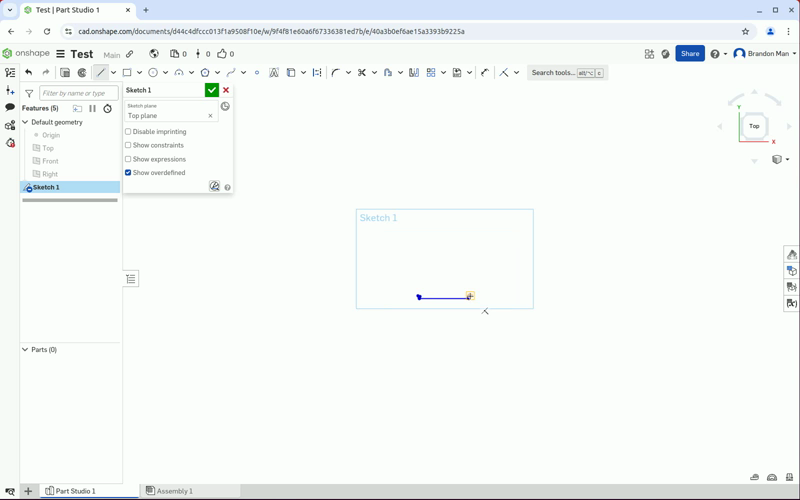
scroll(6)
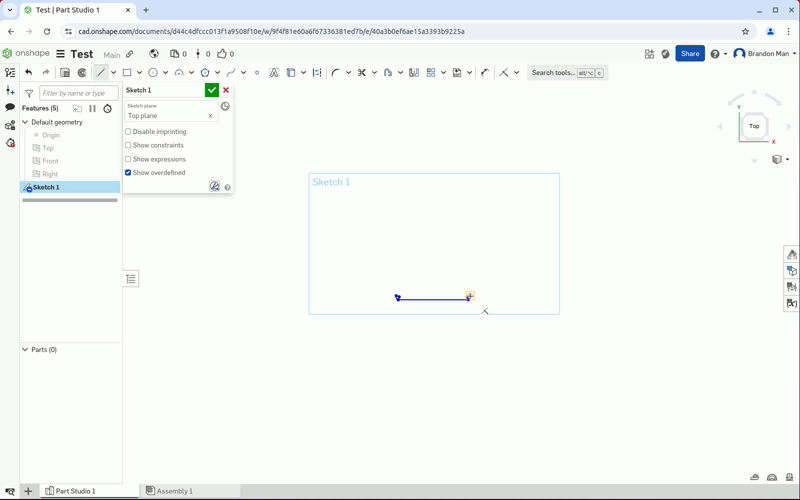
scroll(6)
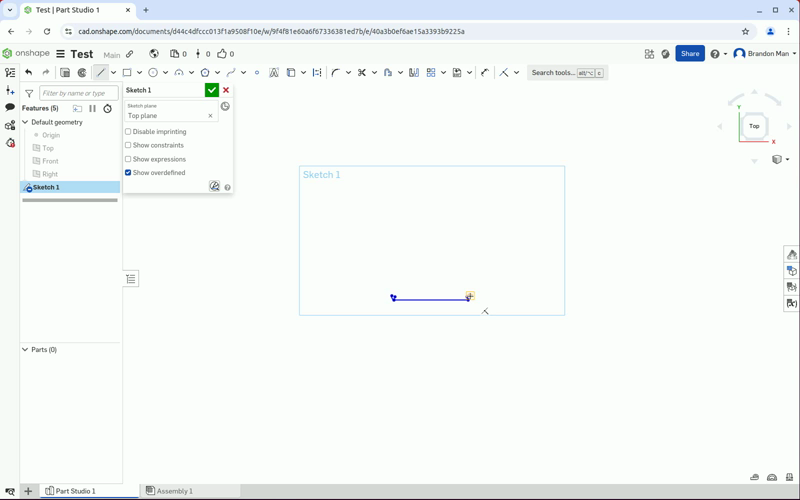
scroll(6)
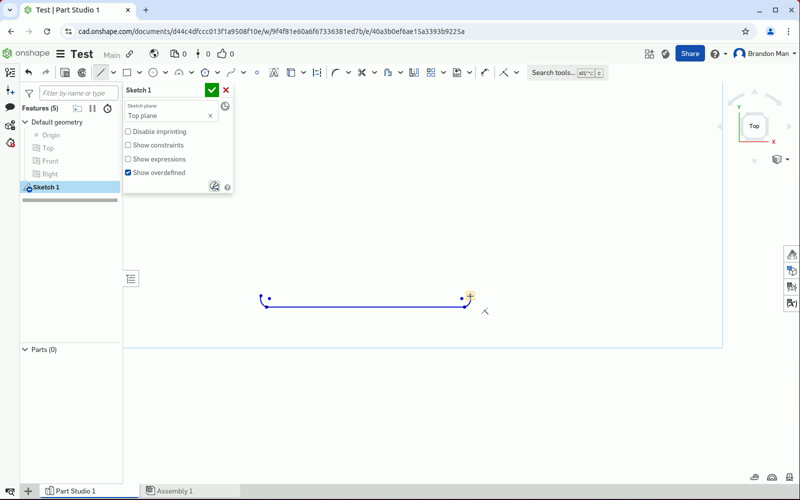
click(470, 295)
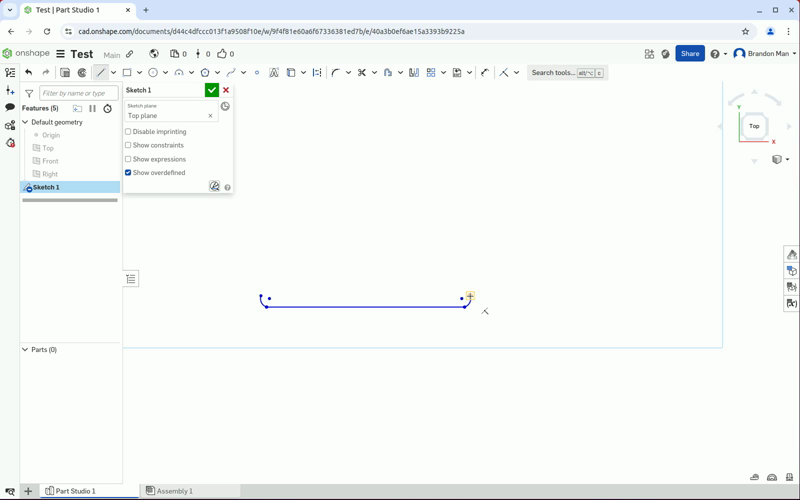
scroll(-6)
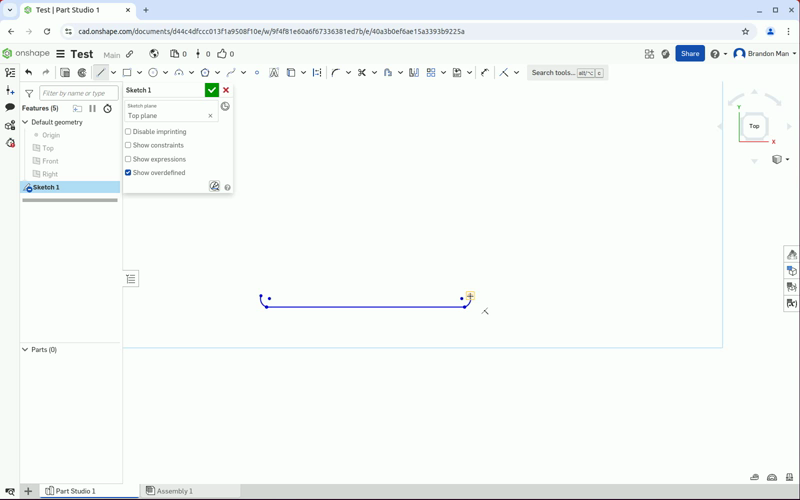
scroll(-6)
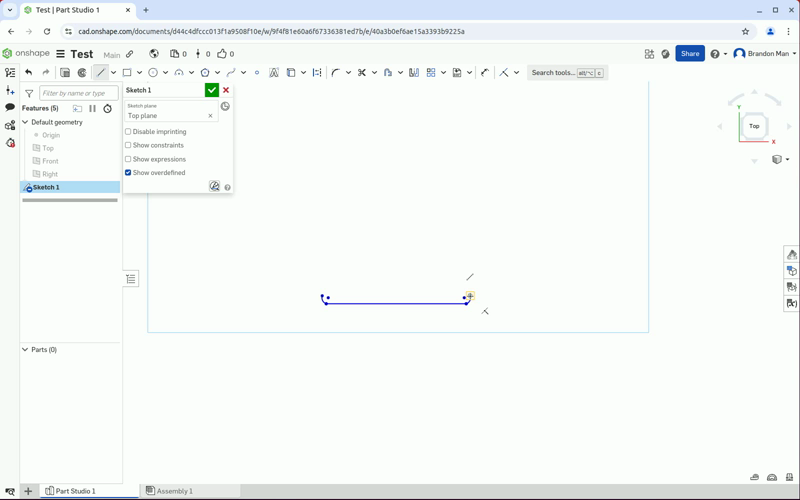
scroll(-6)
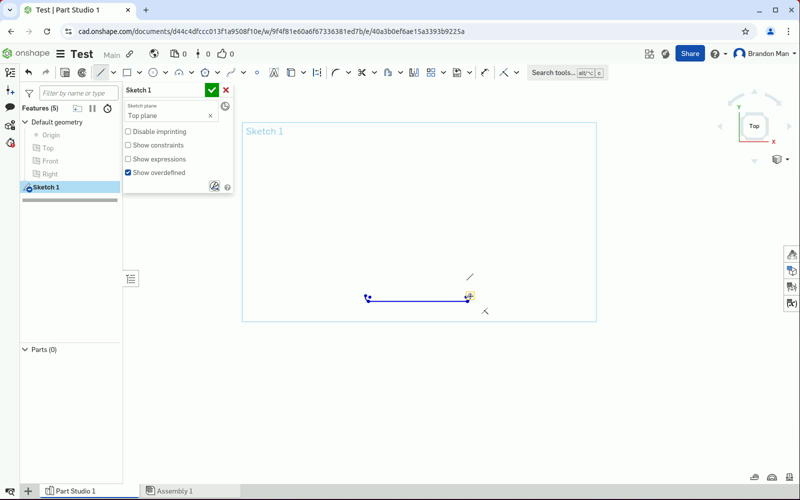
scroll(-6)
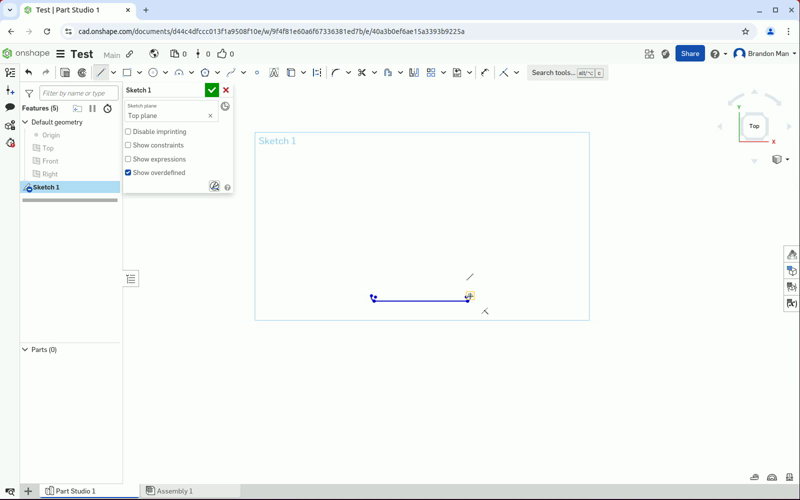
scroll(-6)
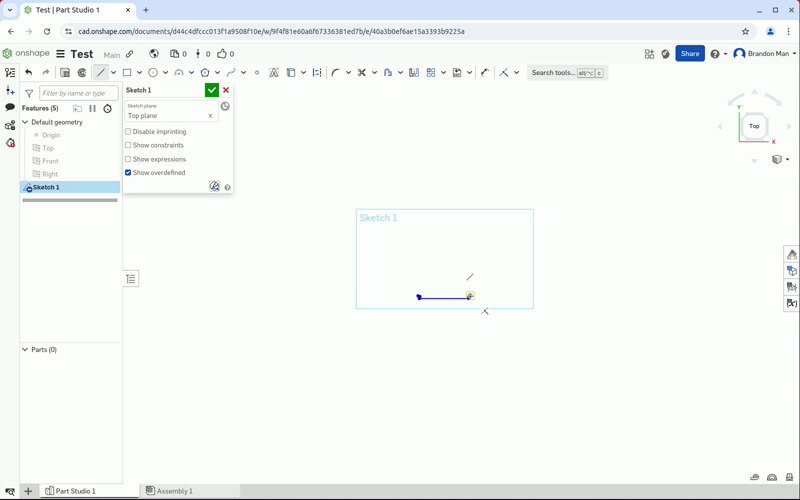
scroll(-6)
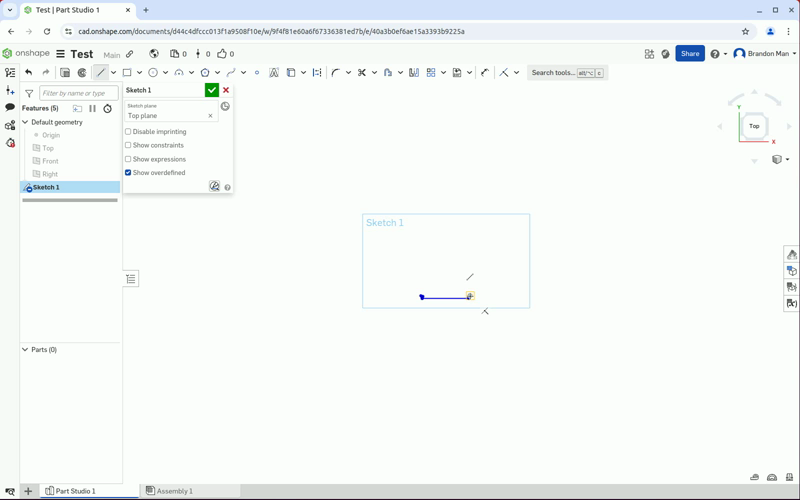
scroll(-6)
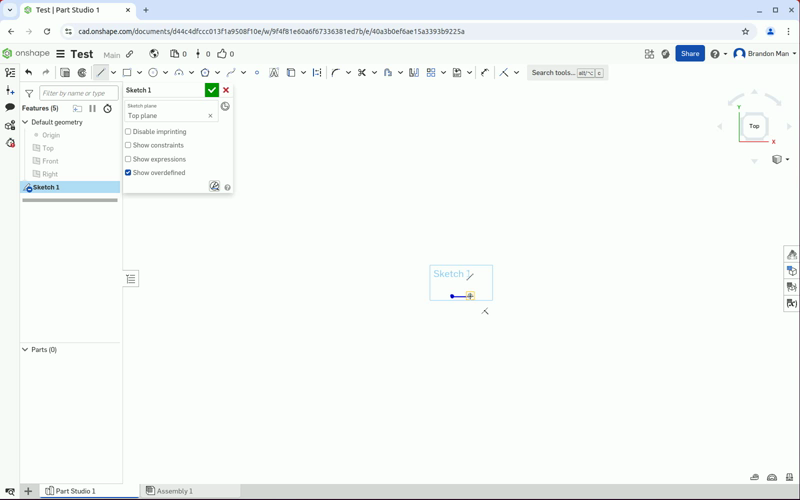
key_down(shift)
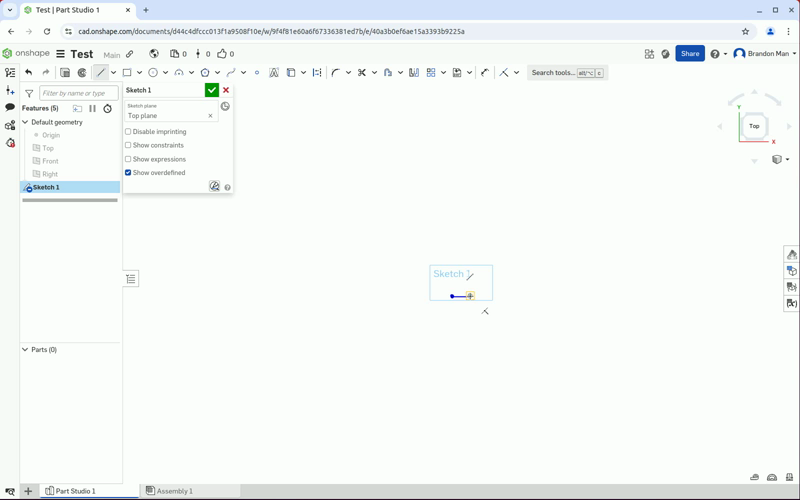
mouse_move(500, 295)
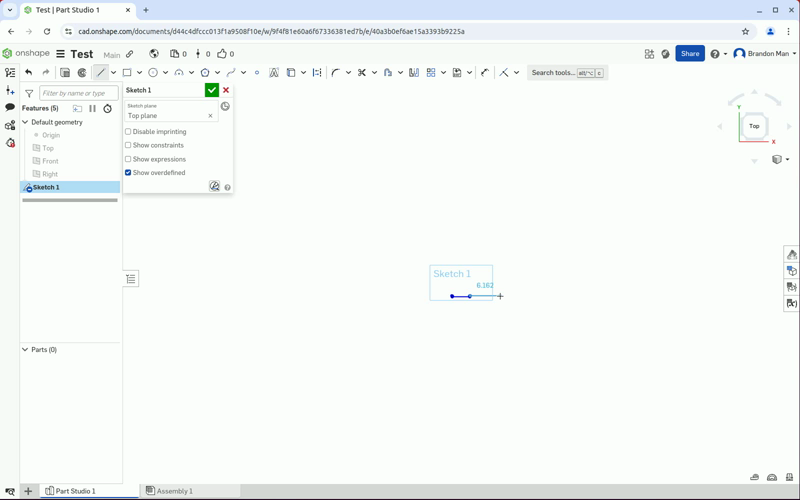
mouse_move(470, 268)
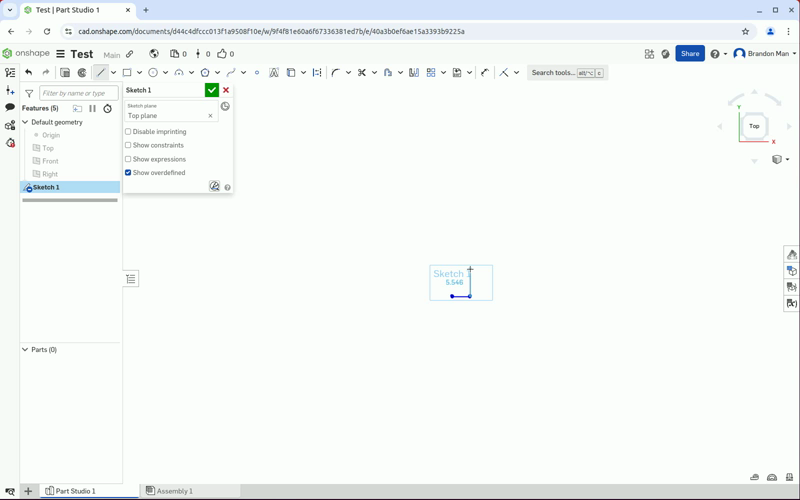
click(470, 268)
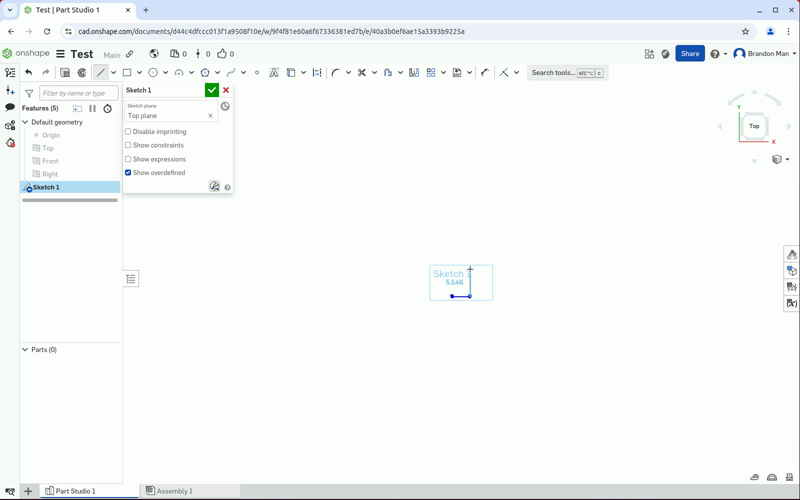
key_up(shift)
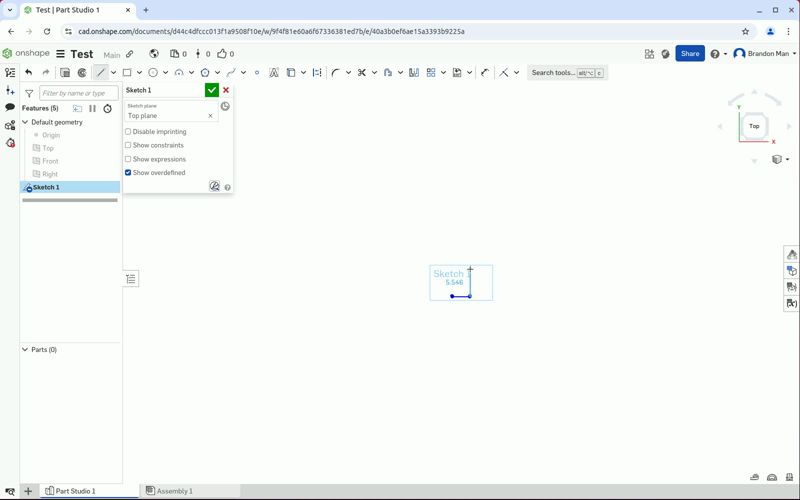
key(esc)
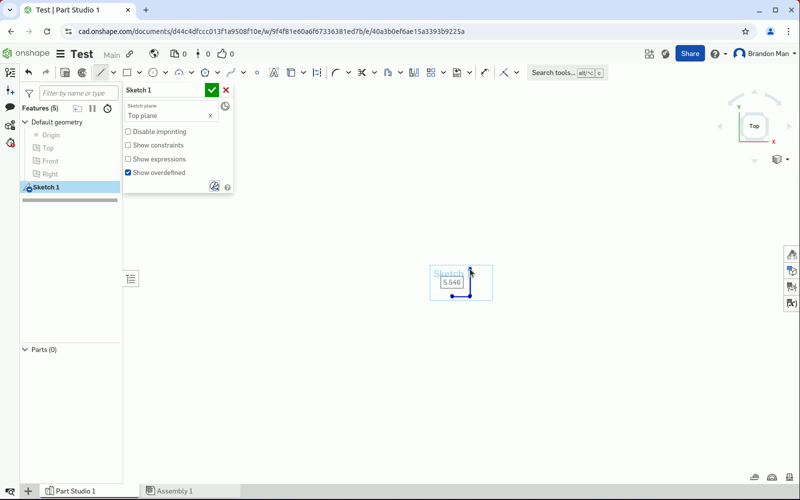
key(a)
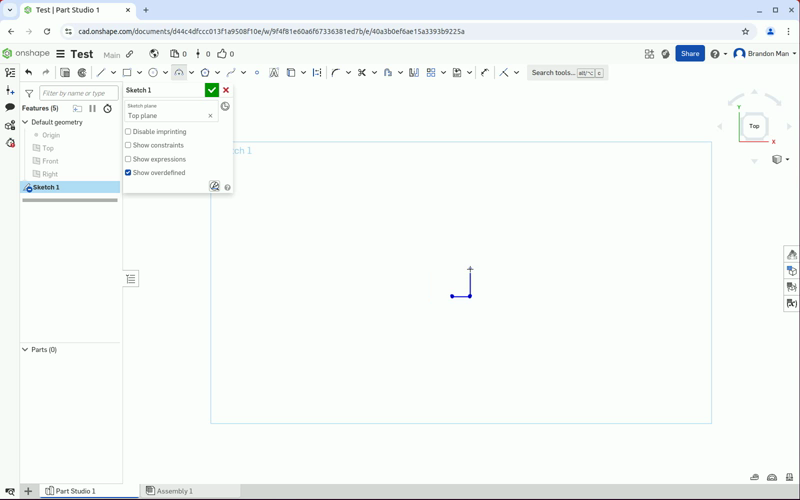
mouse_move(470, 268)
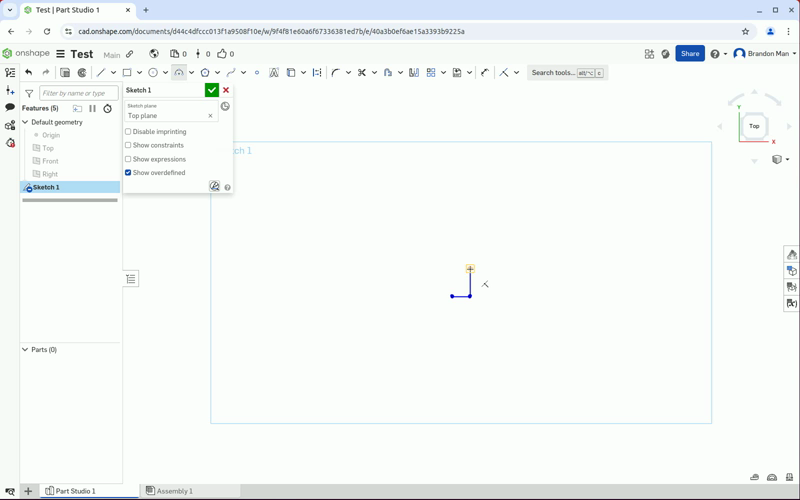
click(470, 268)
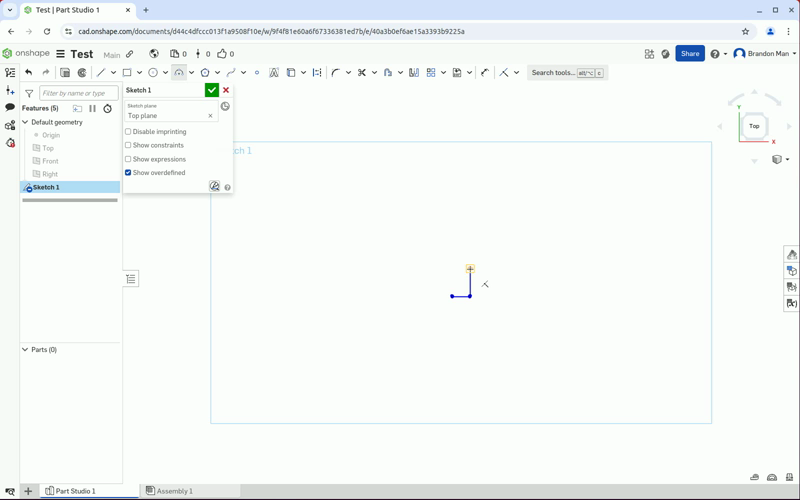
key_down(shift)
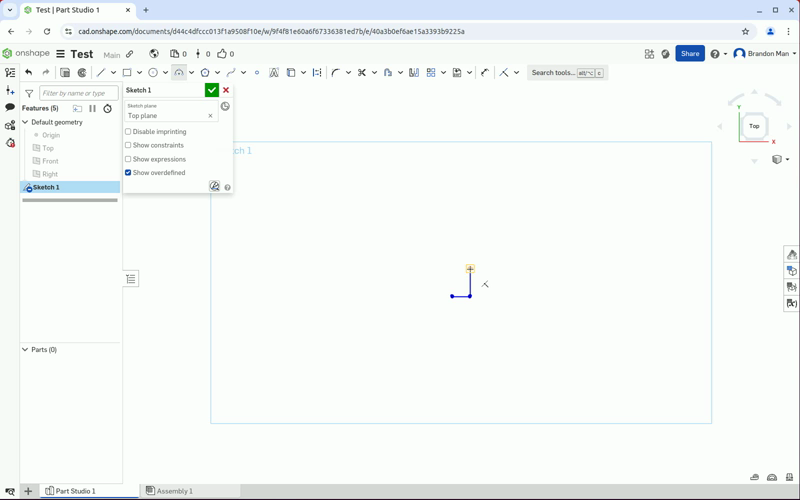
mouse_move(469, 267)
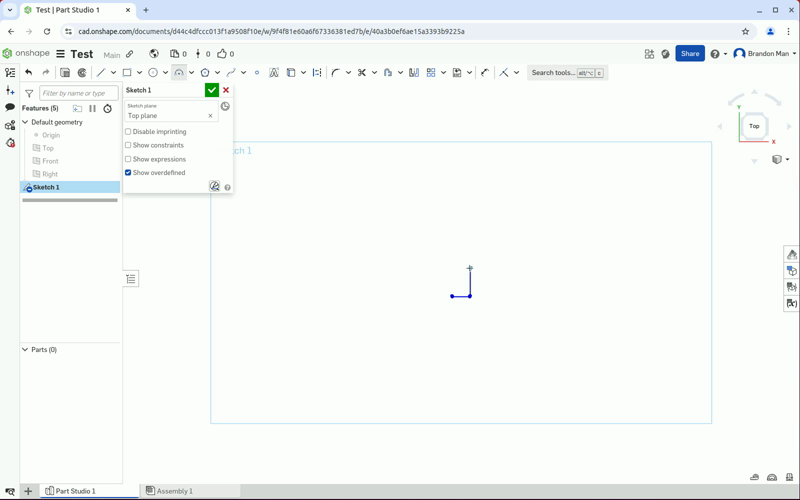
scroll(6)
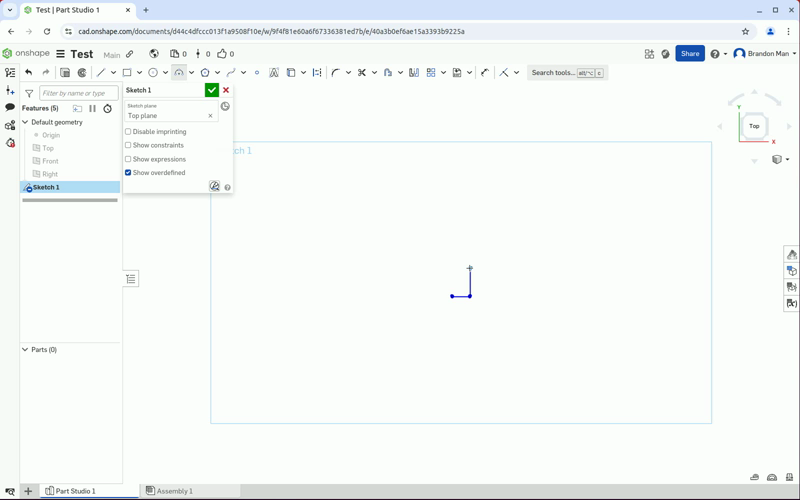
scroll(6)
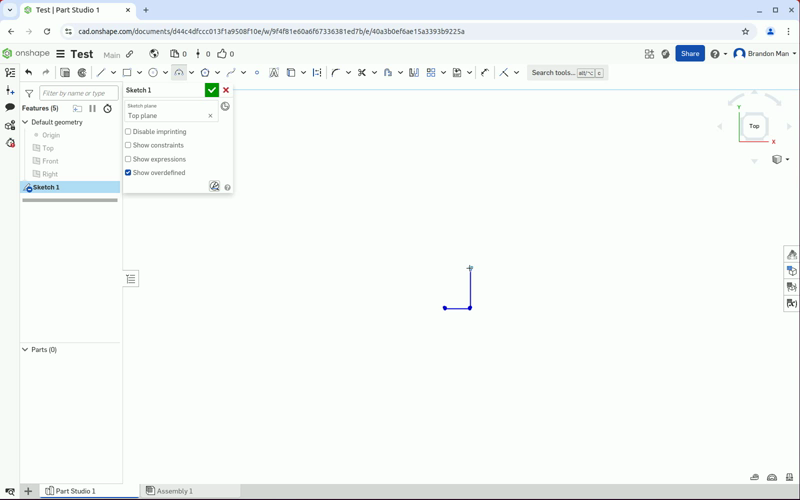
scroll(6)
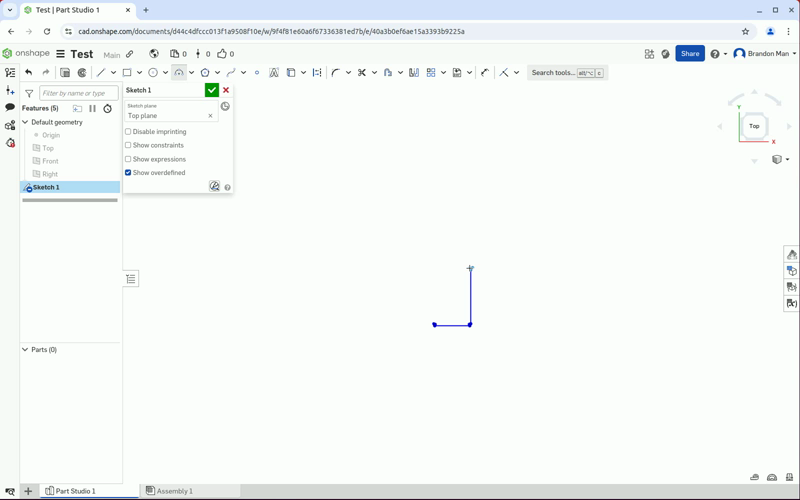
scroll(6)
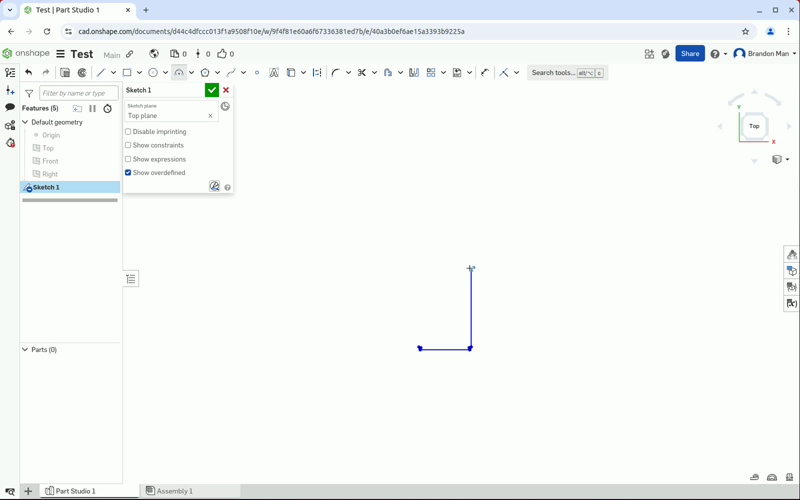
scroll(6)
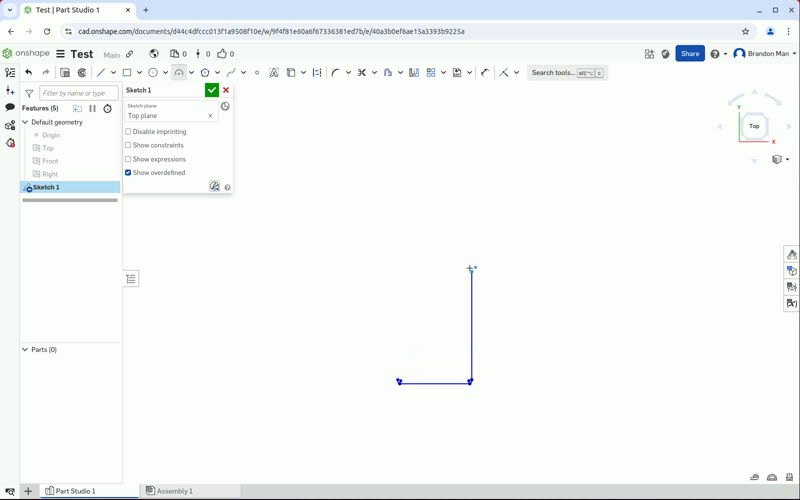
scroll(6)
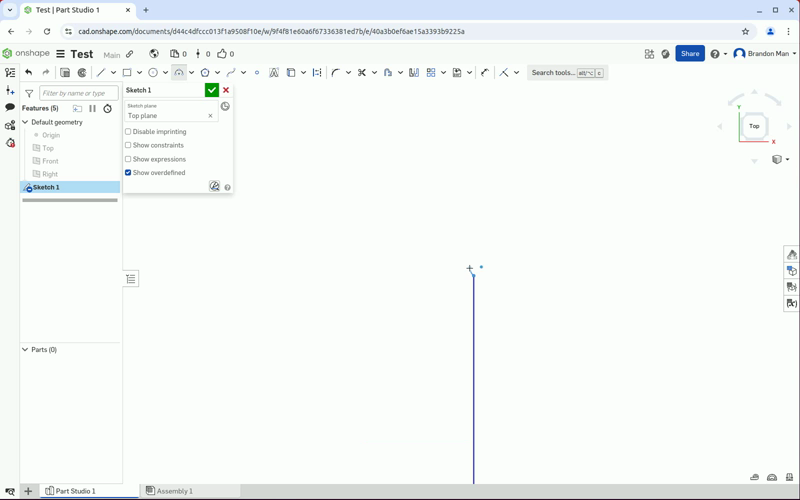
scroll(6)
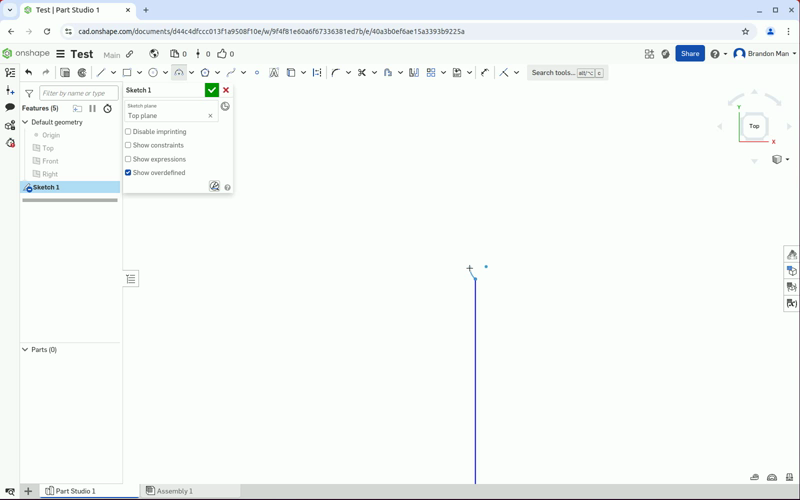
click(469, 267)
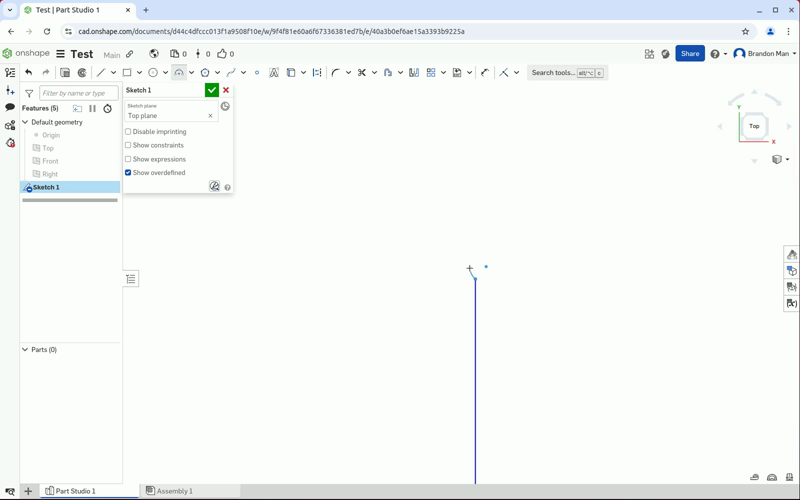
scroll(-6)
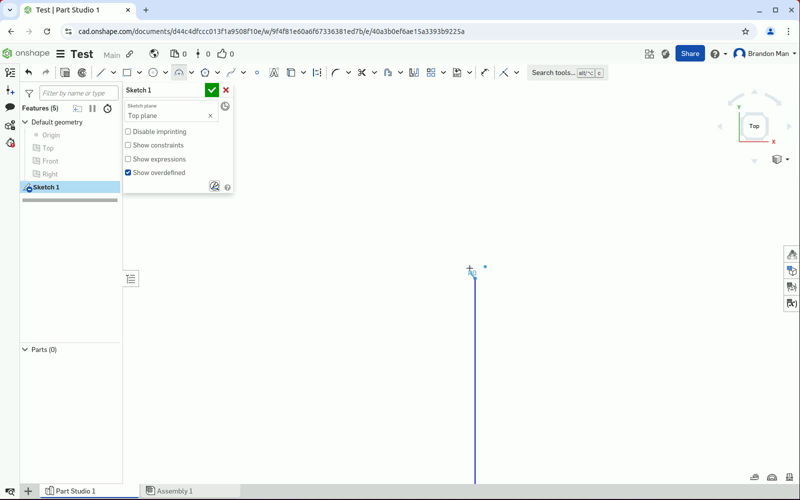
scroll(-6)
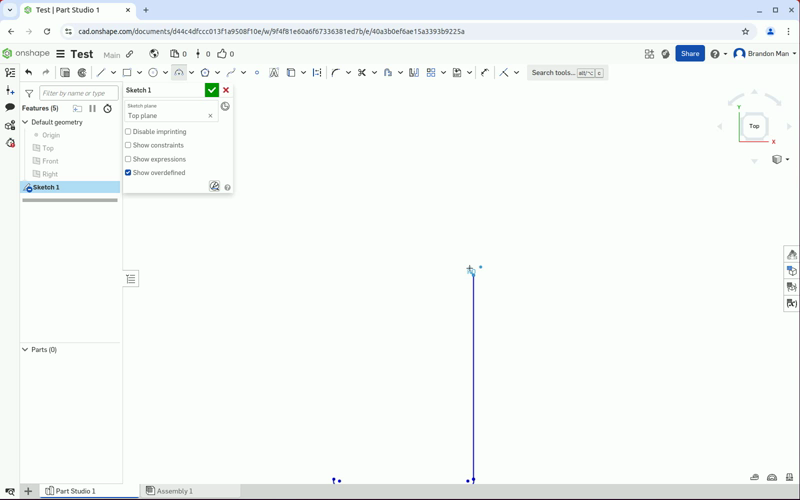
scroll(-6)
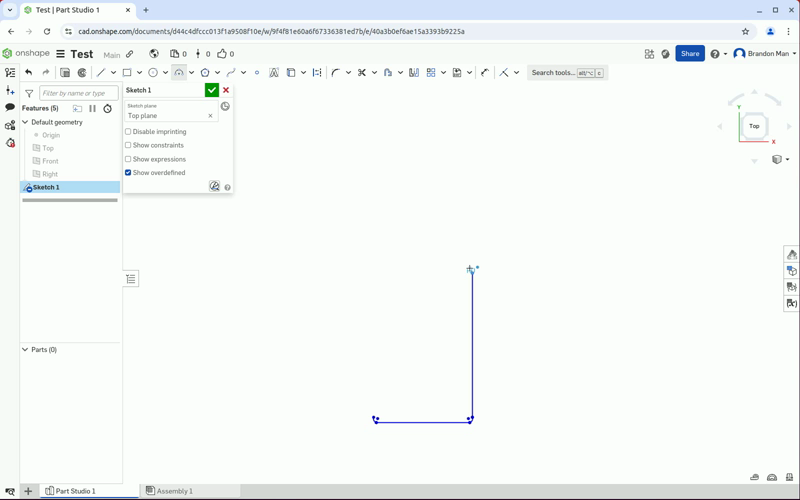
scroll(-6)
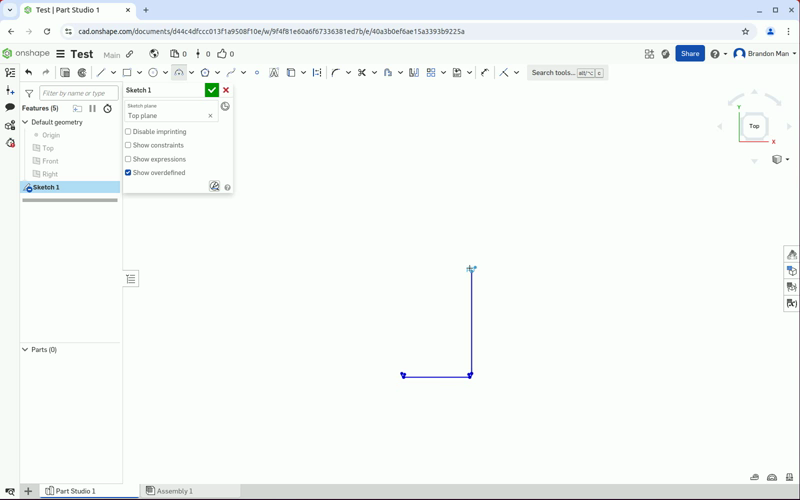
scroll(-6)
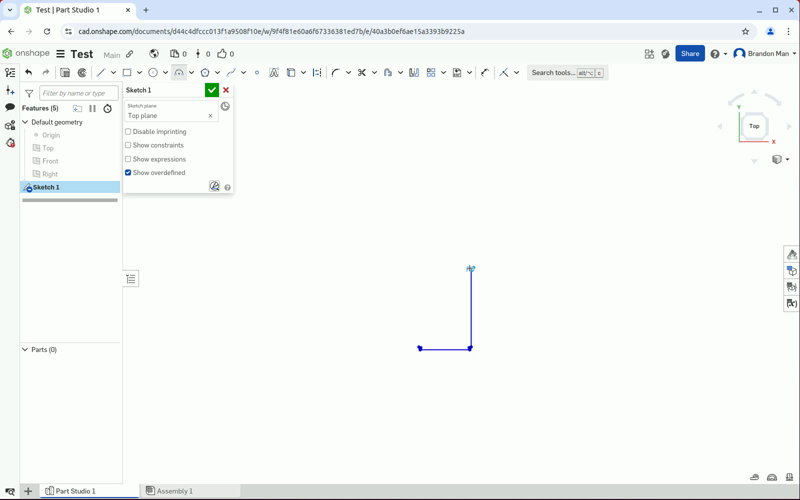
scroll(-6)
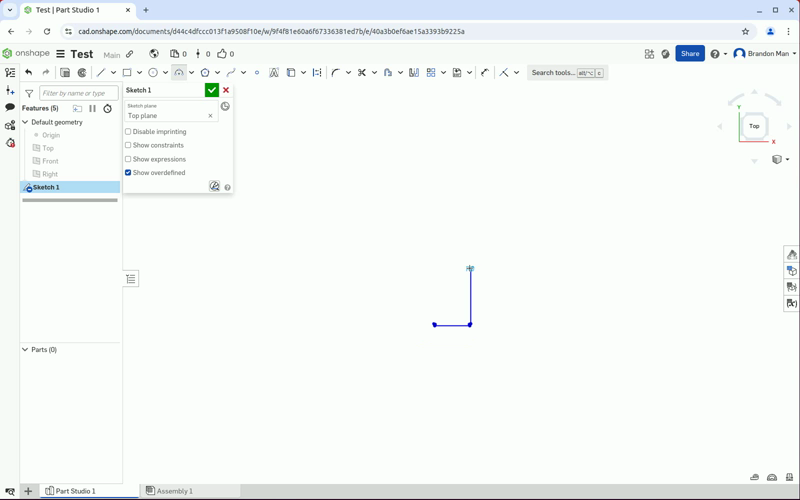
scroll(-6)
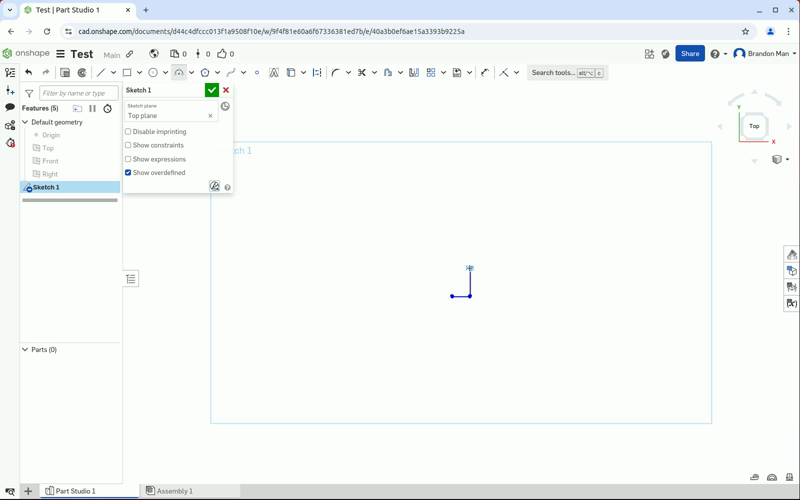
mouse_move(470, 268)
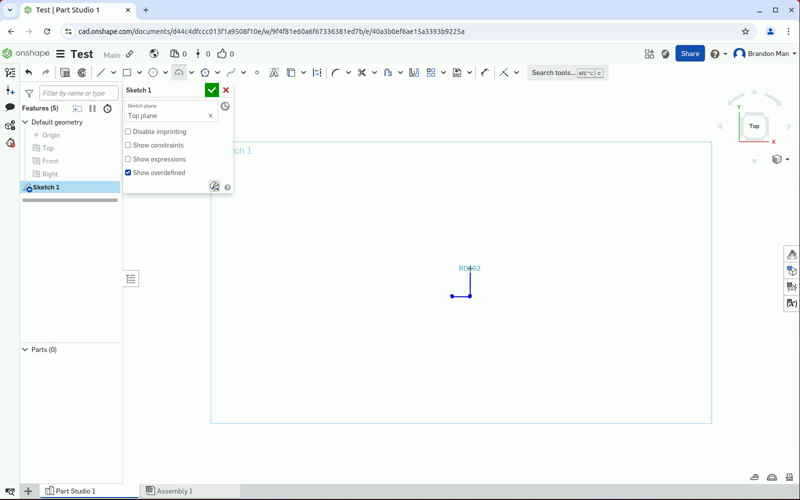
scroll(6)
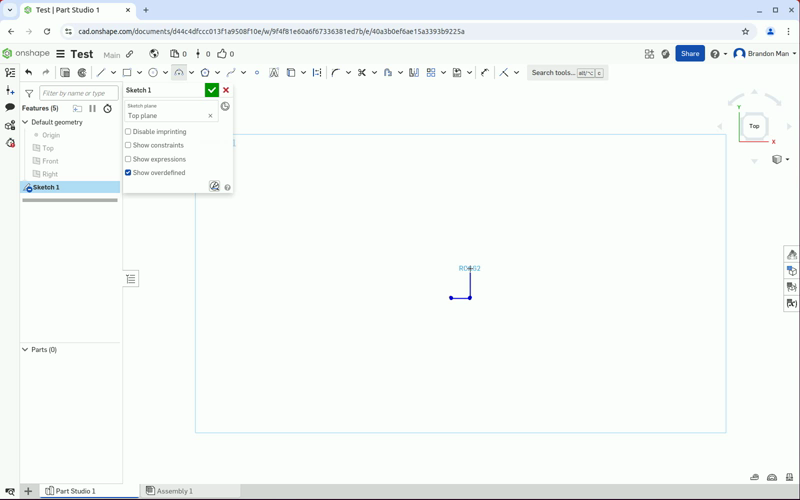
scroll(6)
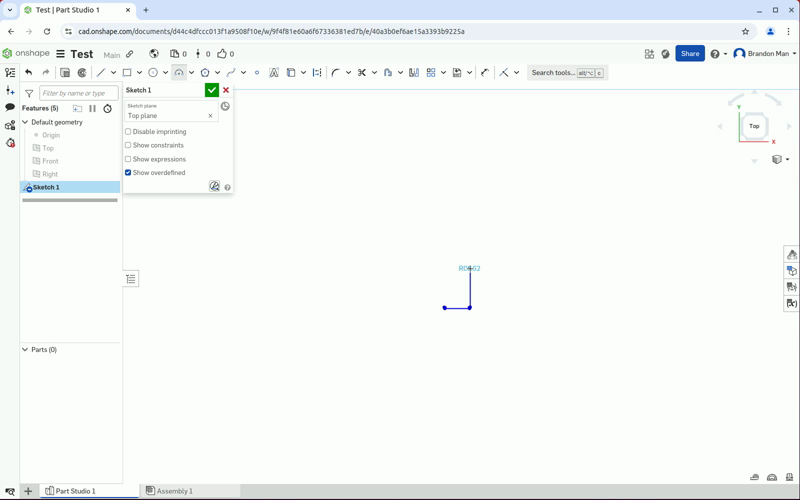
scroll(6)
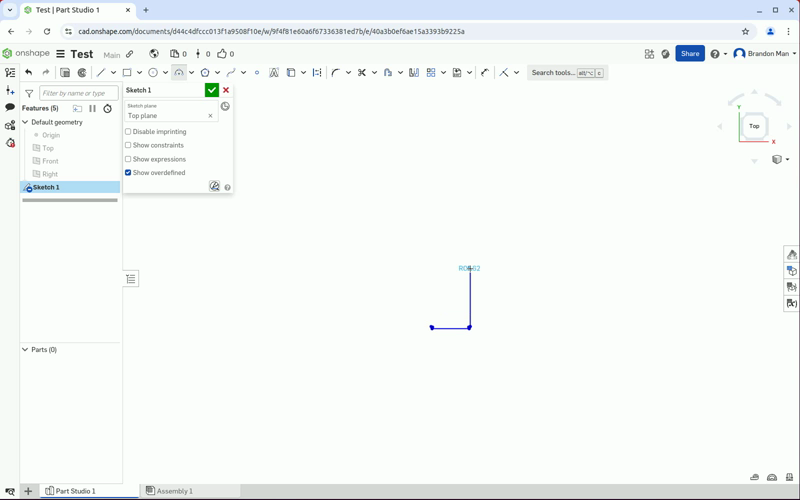
scroll(6)
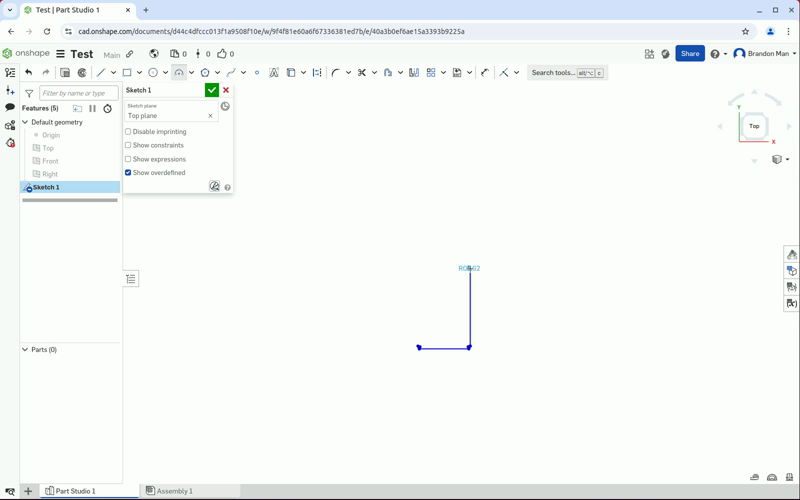
scroll(6)
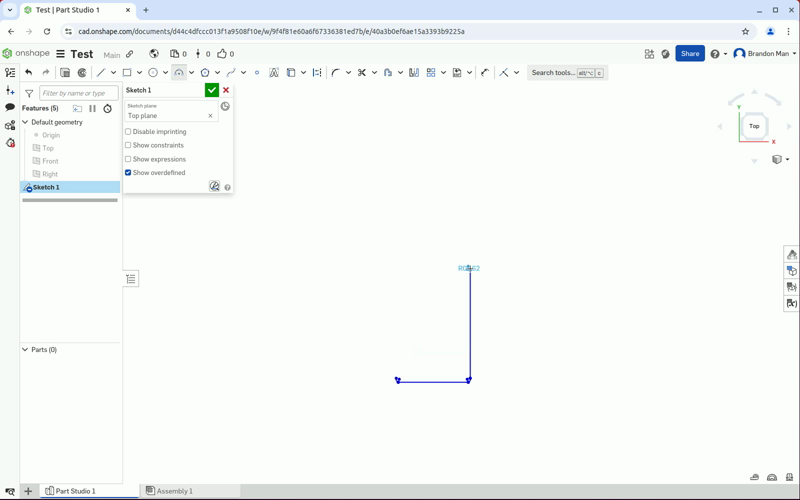
scroll(6)
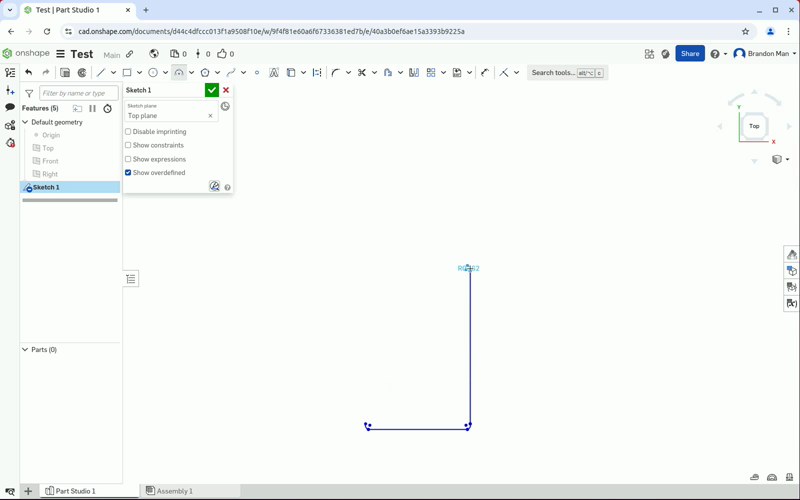
scroll(6)
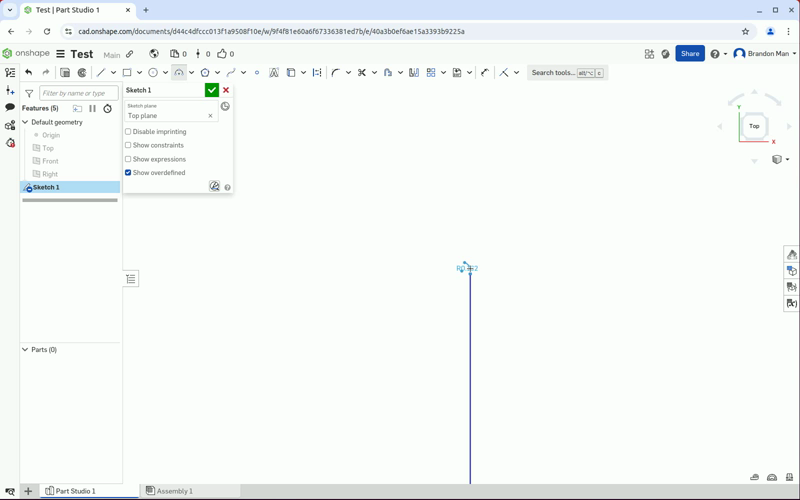
click(470, 268)
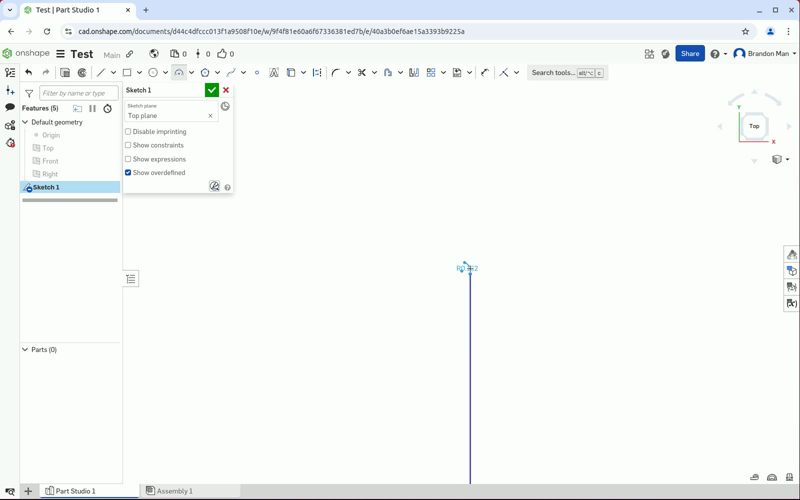
scroll(-6)
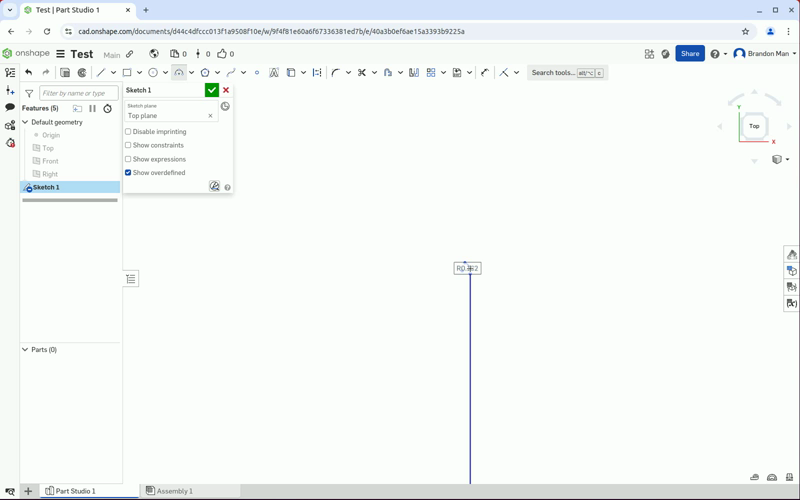
scroll(-6)
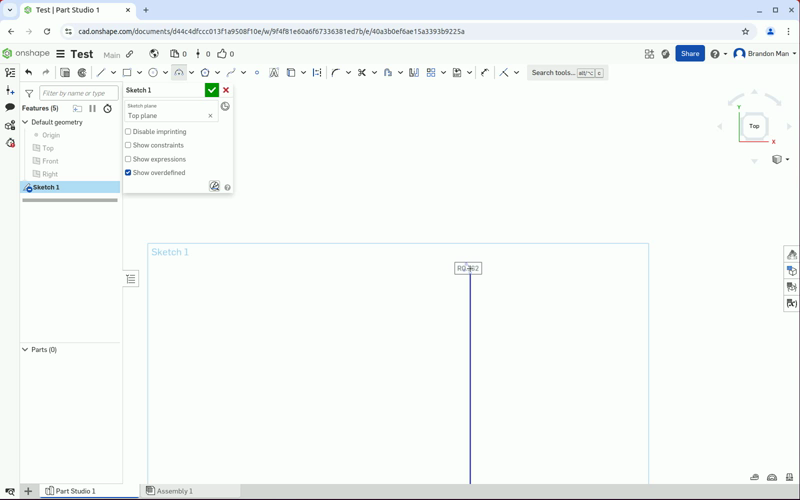
scroll(-6)
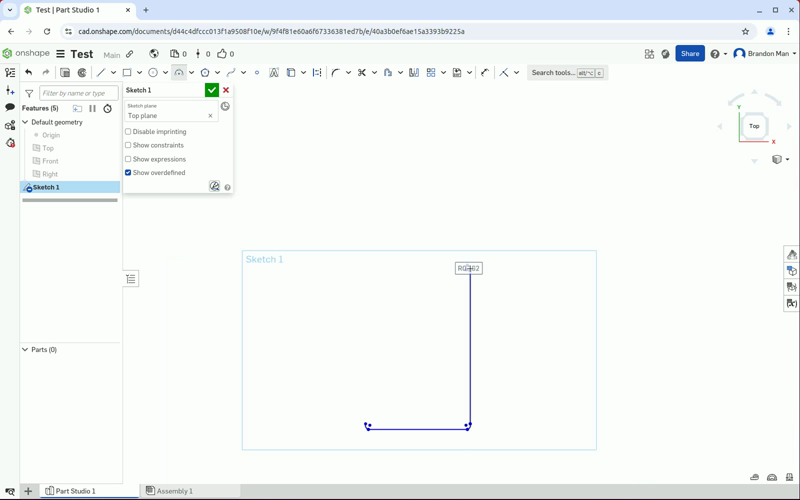
scroll(-6)
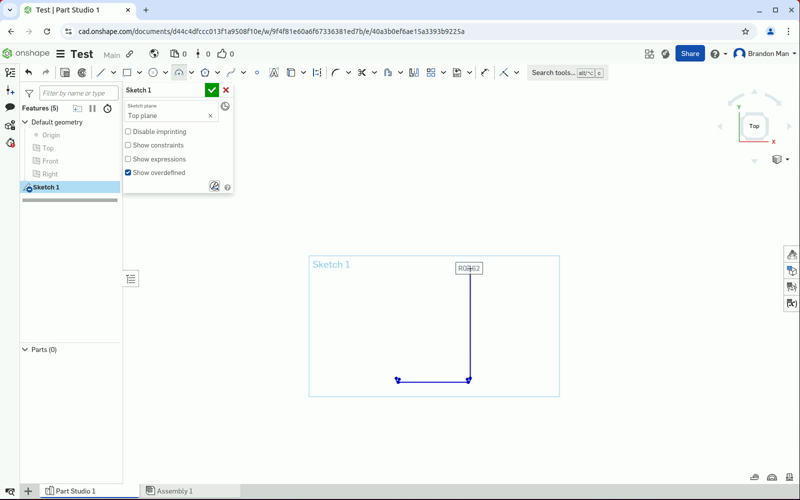
scroll(-6)
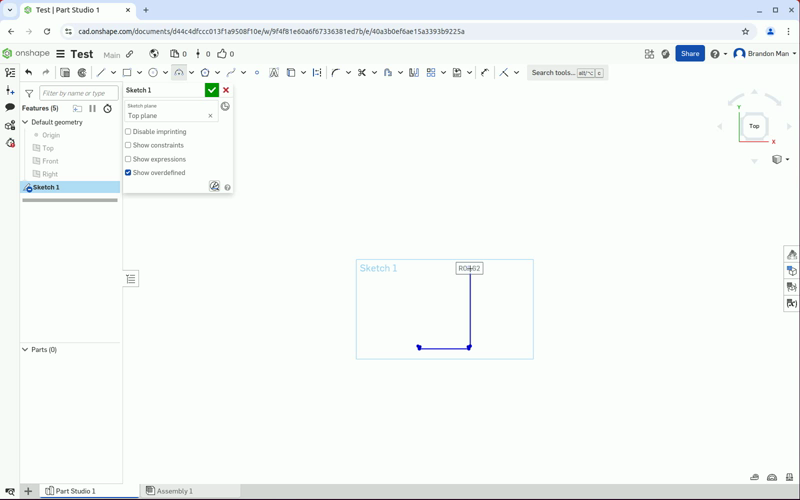
scroll(-6)
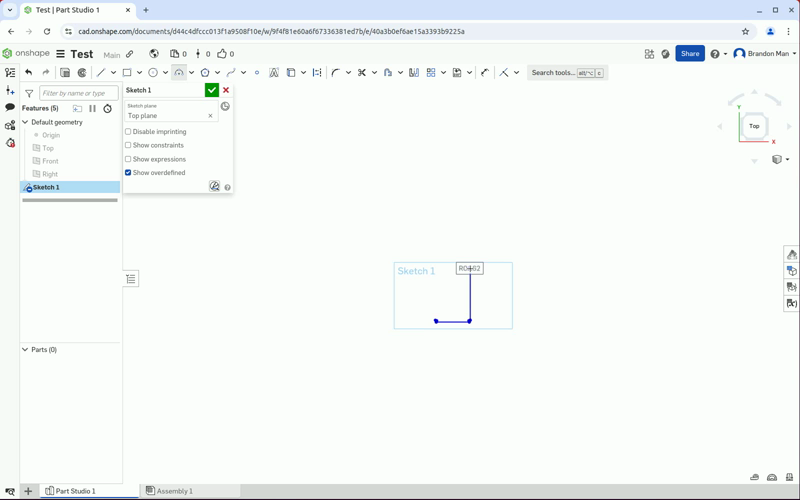
scroll(-6)
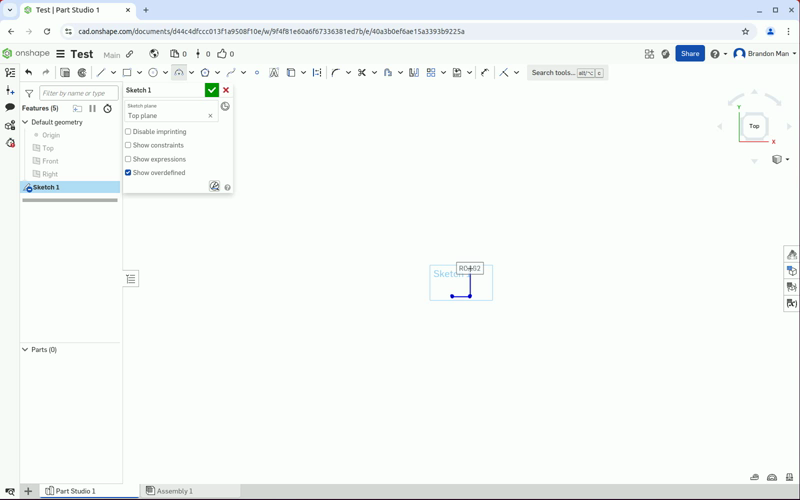
key_up(shift)
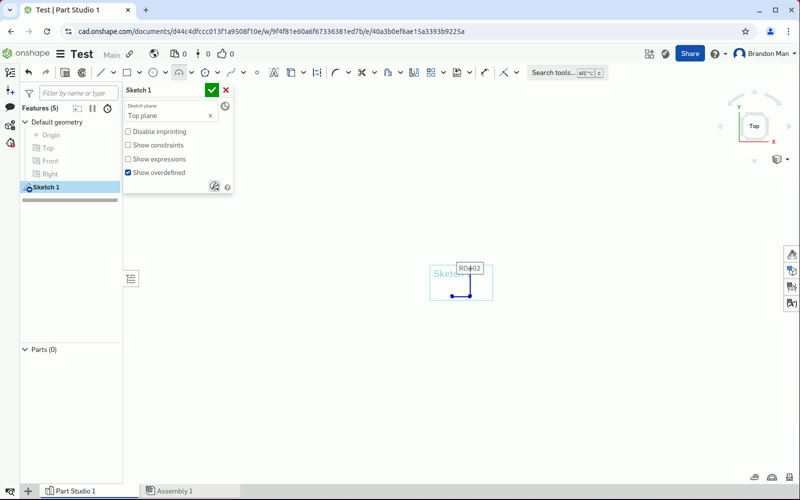
key(esc)
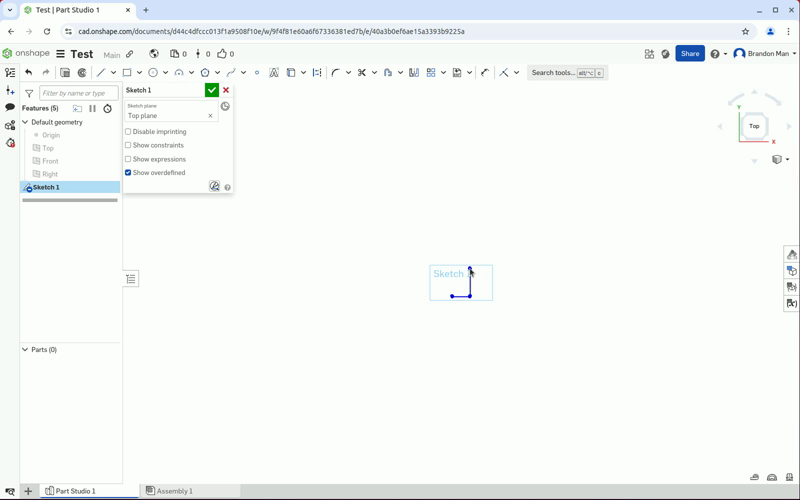
key(l)
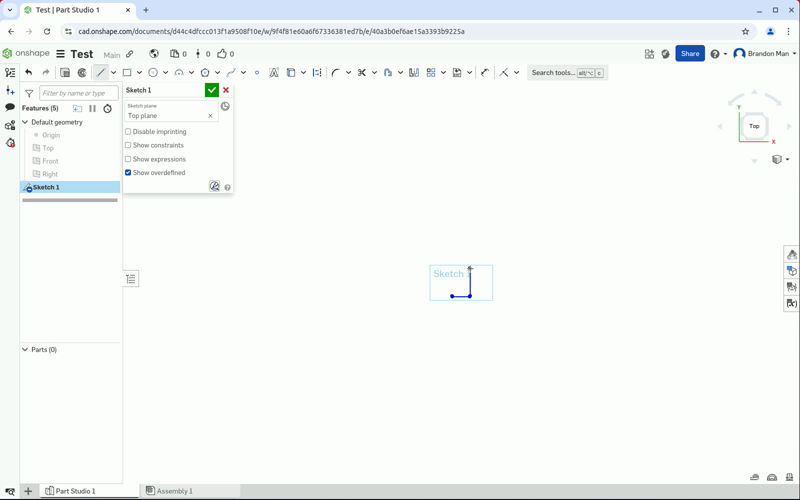
mouse_move(469, 267)
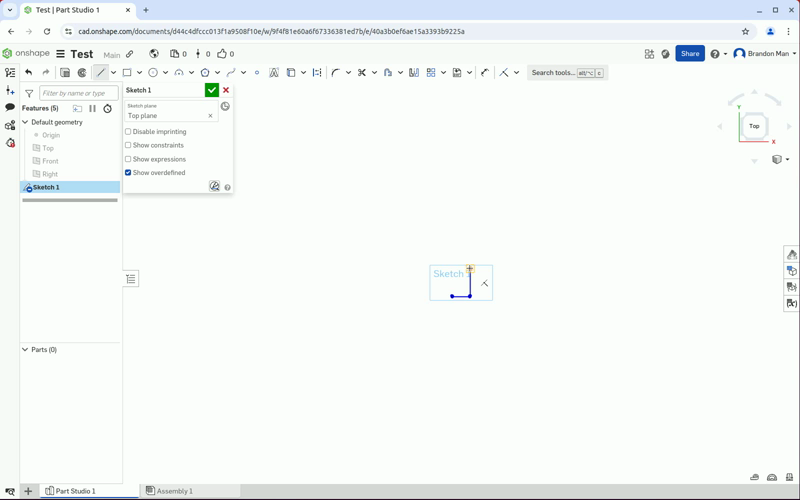
scroll(6)
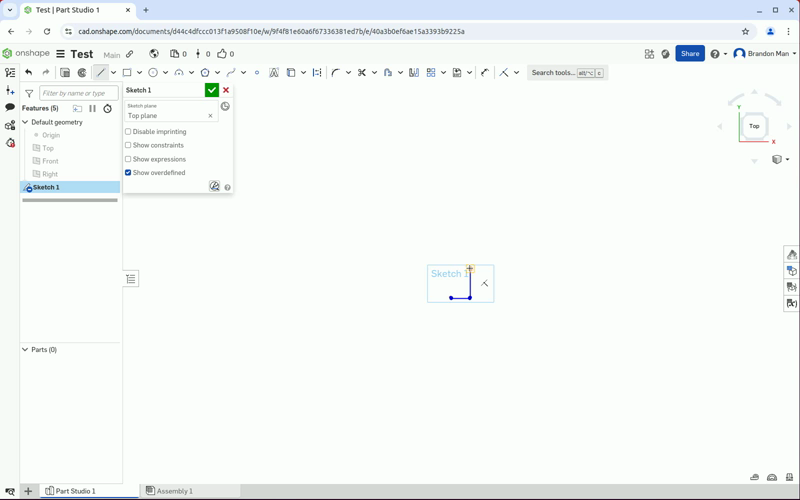
scroll(6)
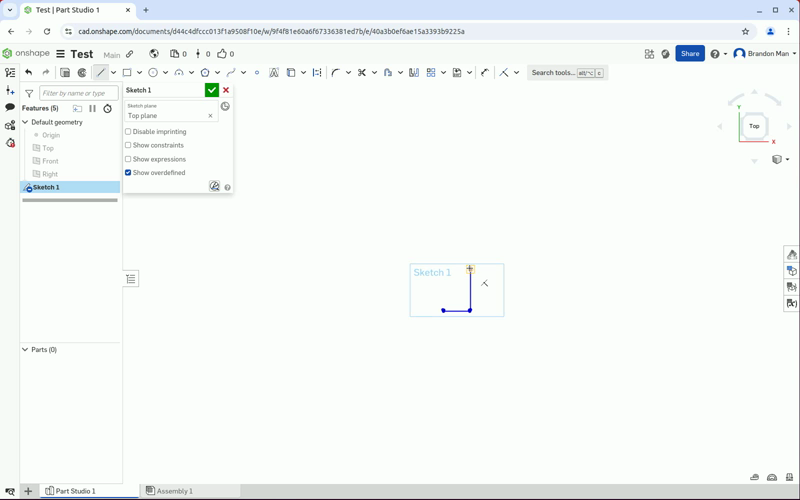
scroll(6)
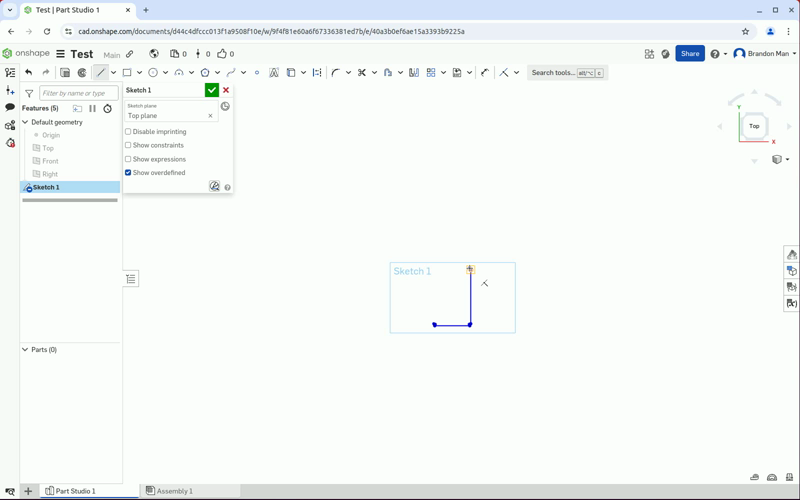
scroll(6)
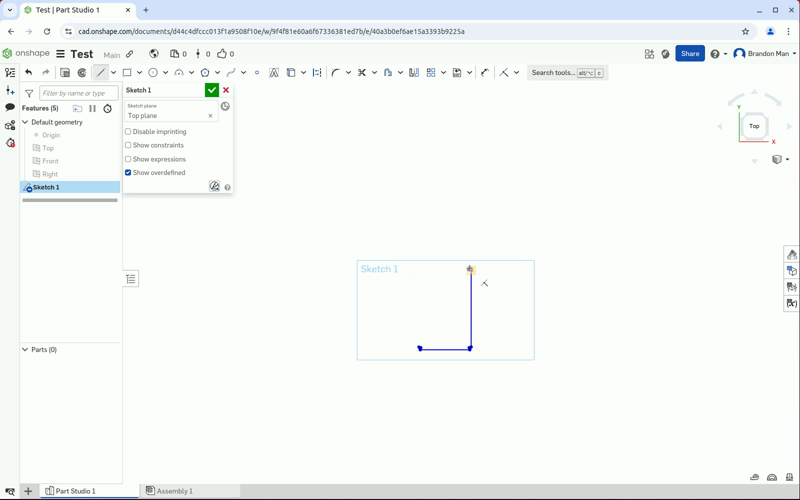
scroll(6)
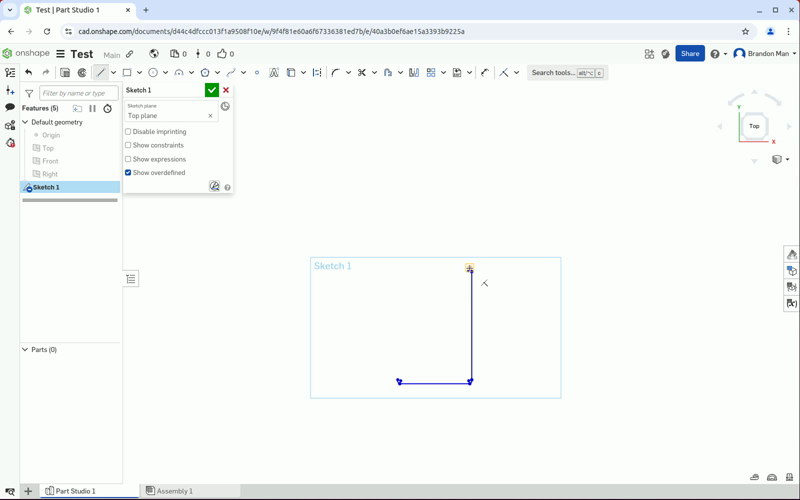
scroll(6)
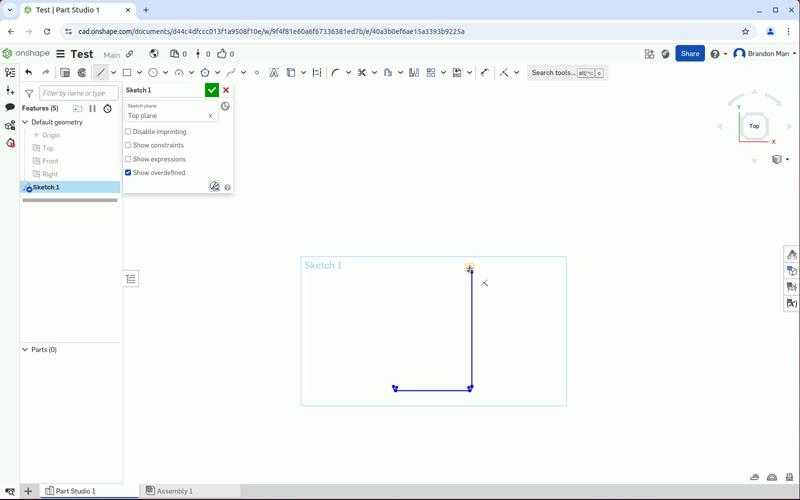
scroll(6)
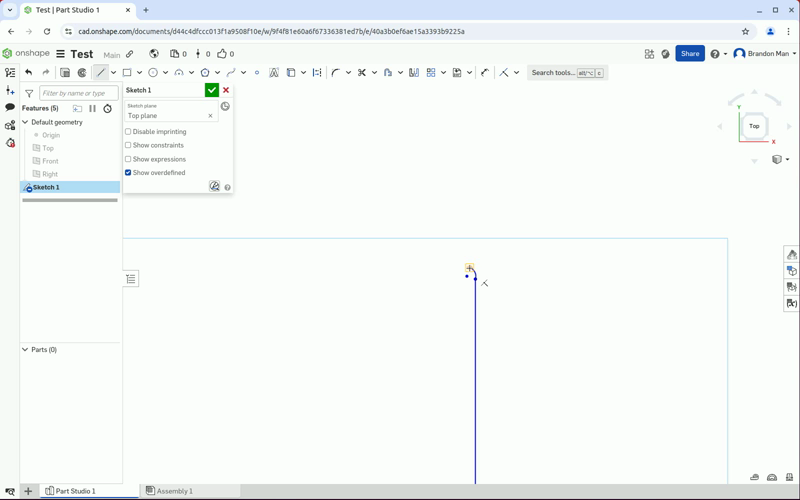
click(469, 267)
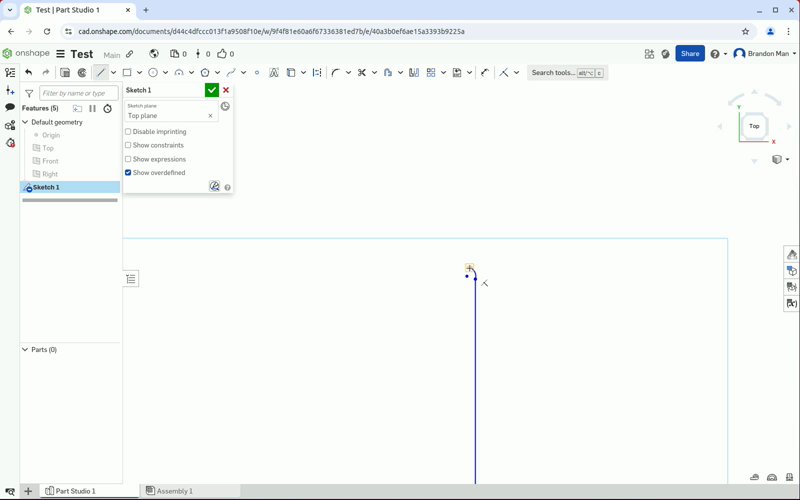
scroll(-6)
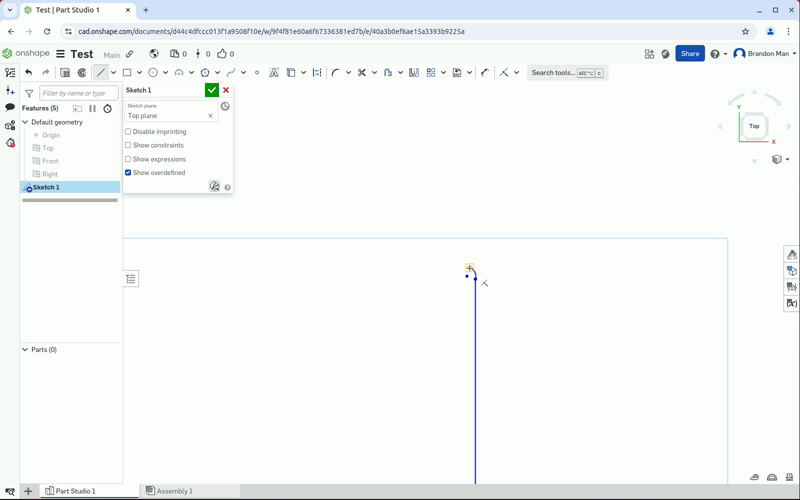
scroll(-6)
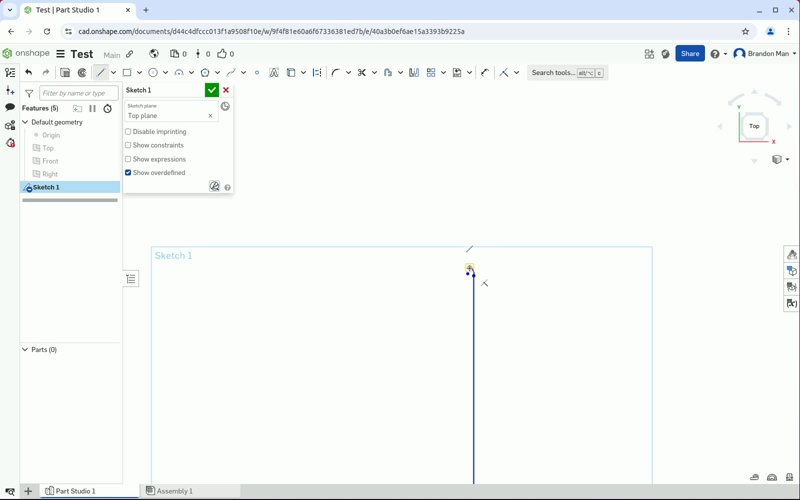
scroll(-6)
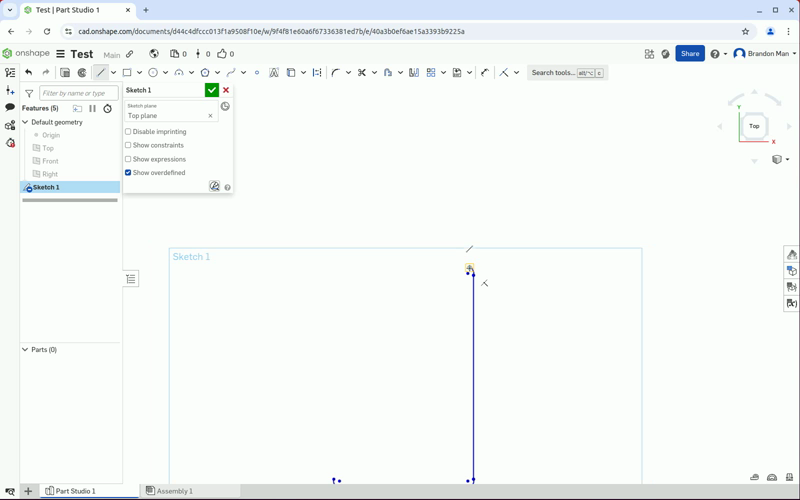
scroll(-6)
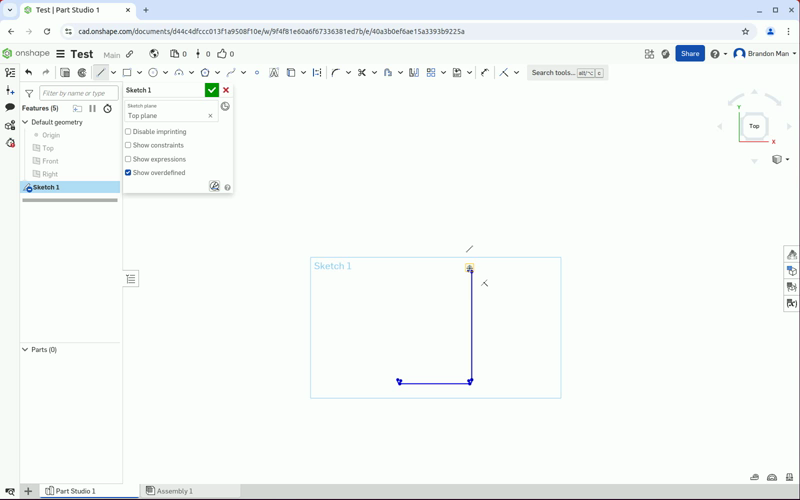
scroll(-6)
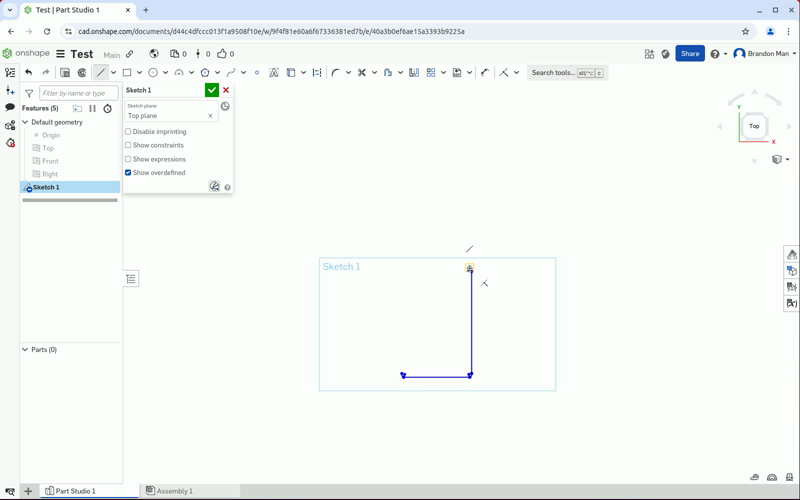
scroll(-6)
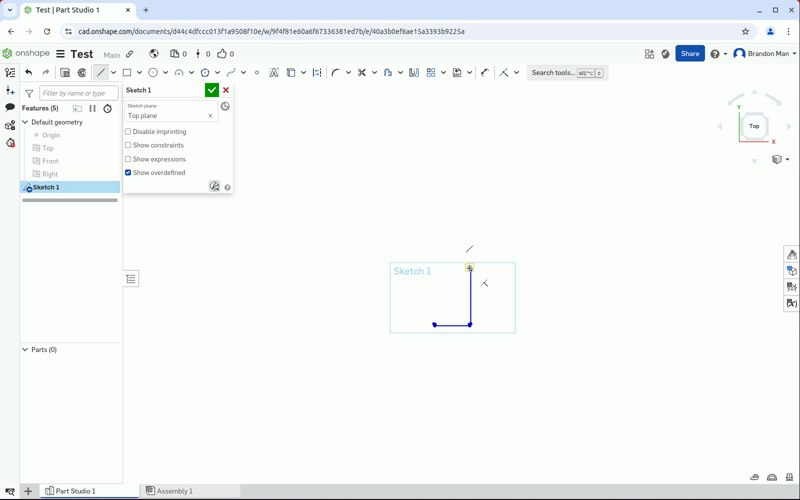
scroll(-6)
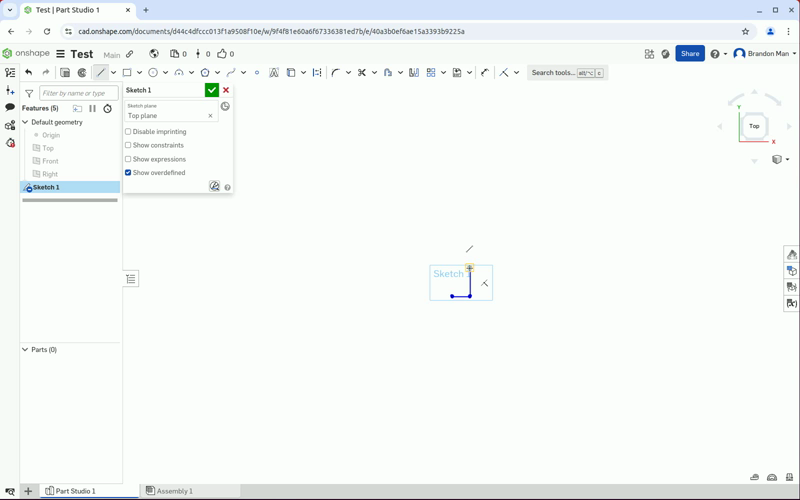
key_down(shift)
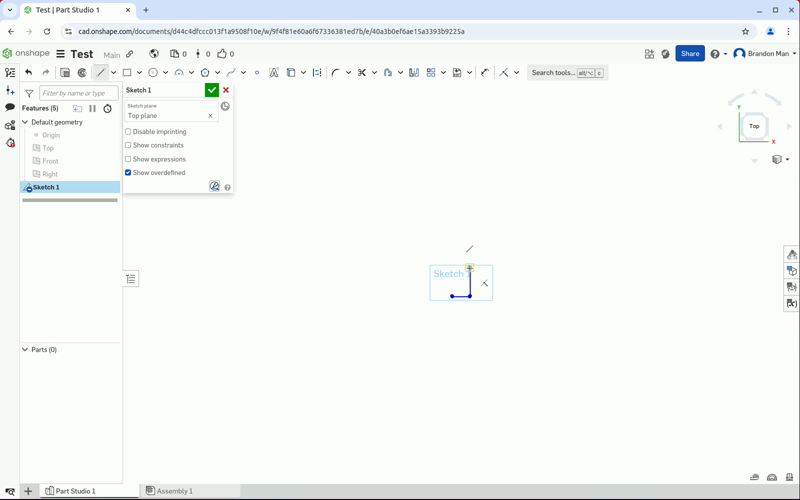
mouse_move(499, 267)
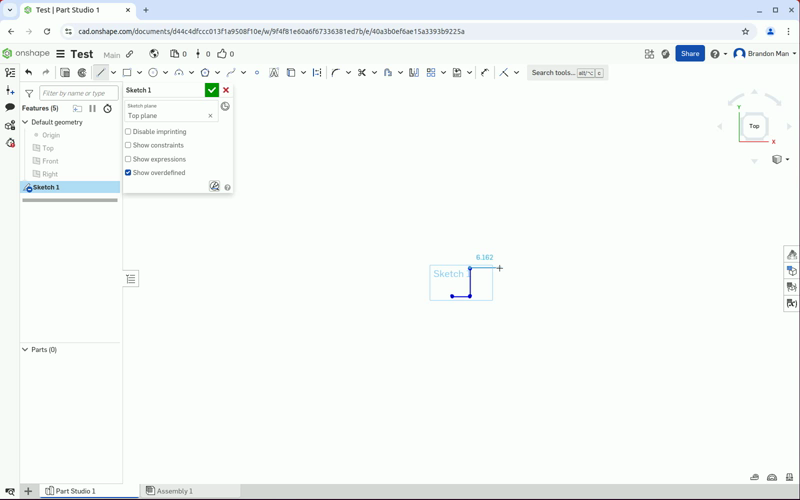
mouse_move(452, 267)
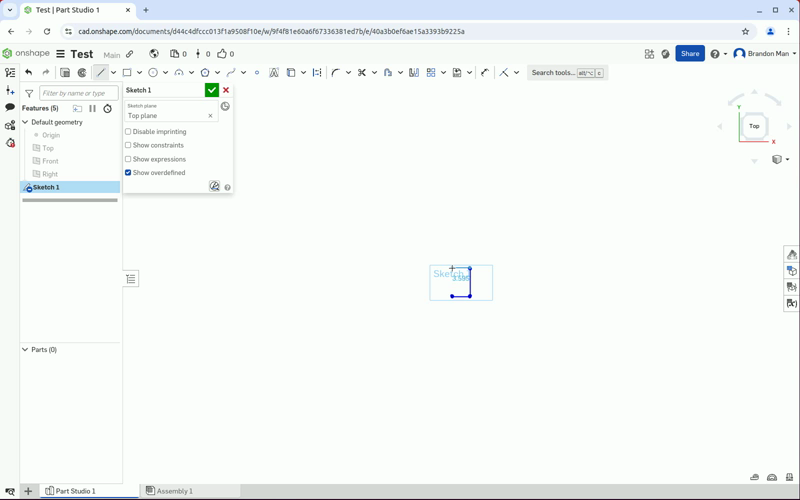
click(452, 267)
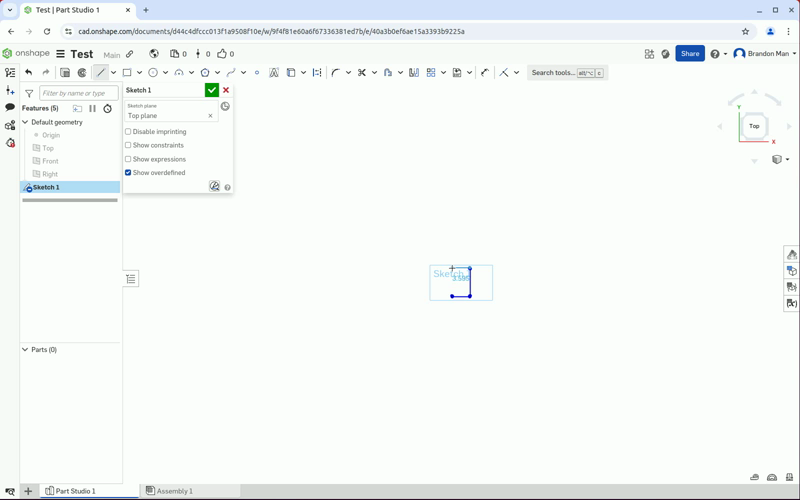
key_up(shift)
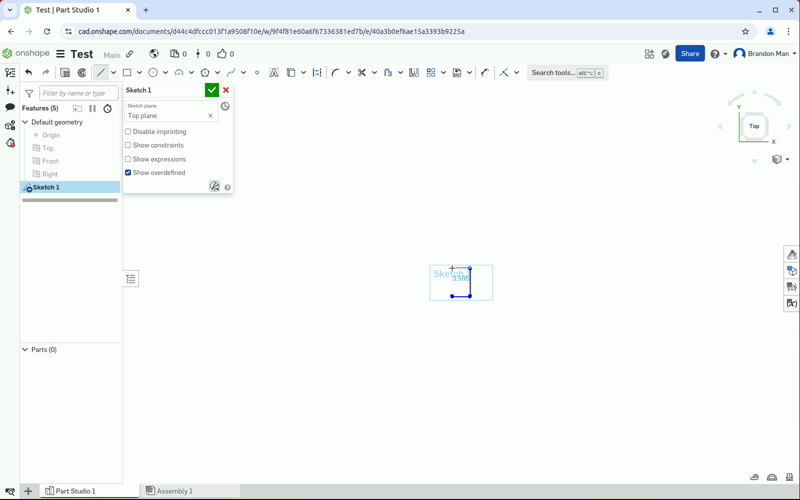
key(esc)
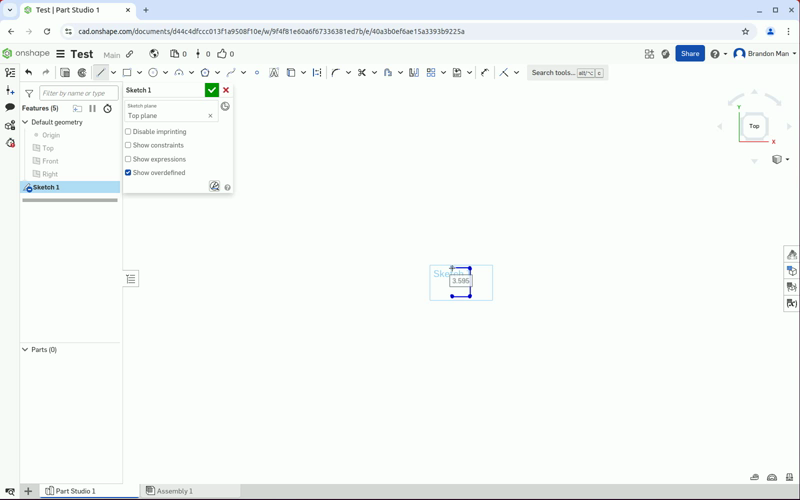
key(a)
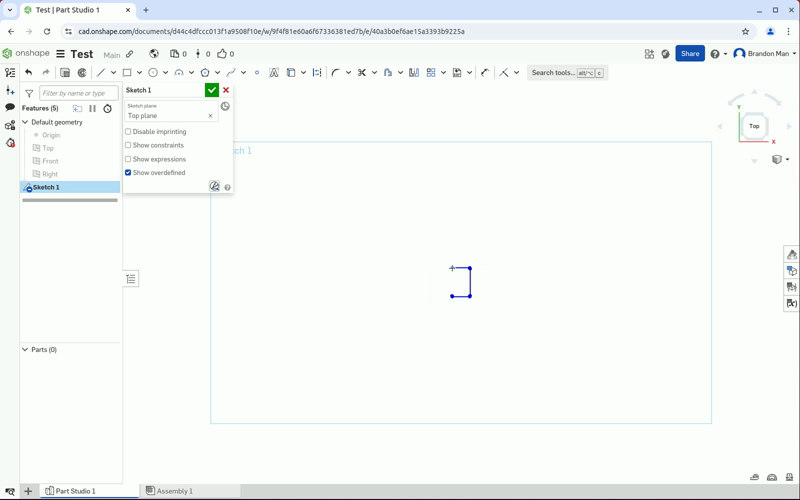
mouse_move(452, 267)
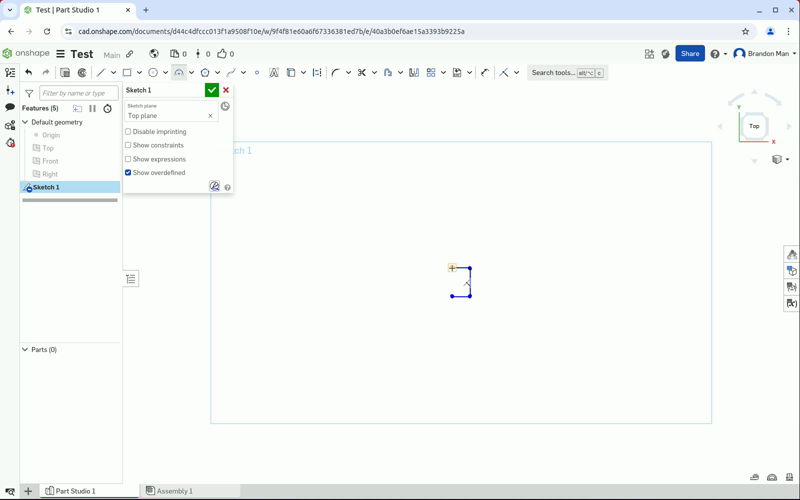
click(452, 267)
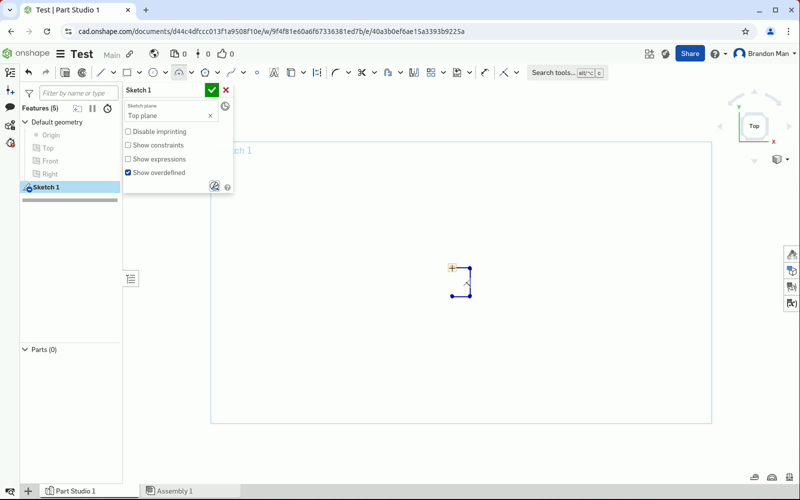
key_down(shift)
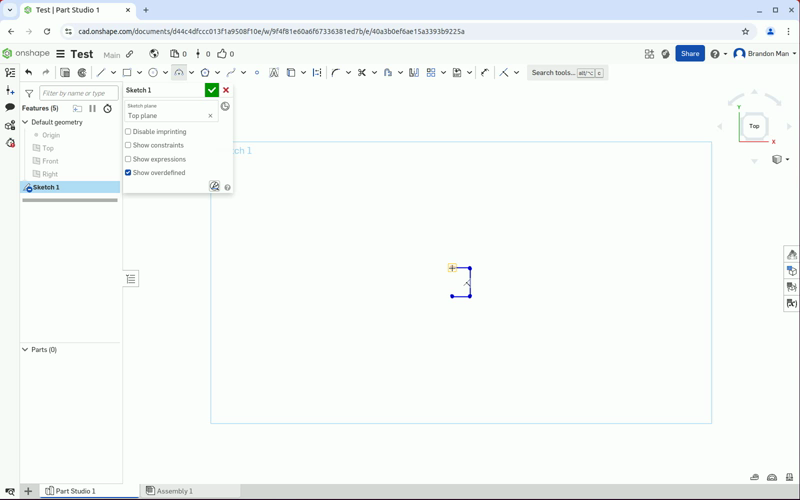
mouse_move(451, 268)
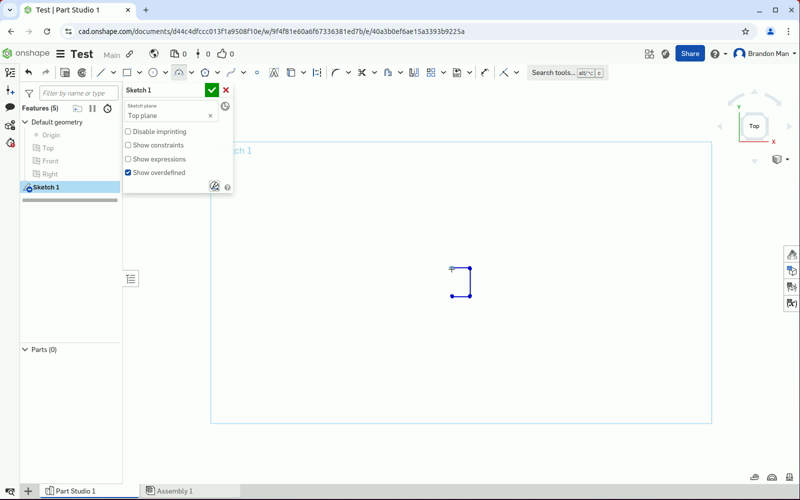
scroll(6)
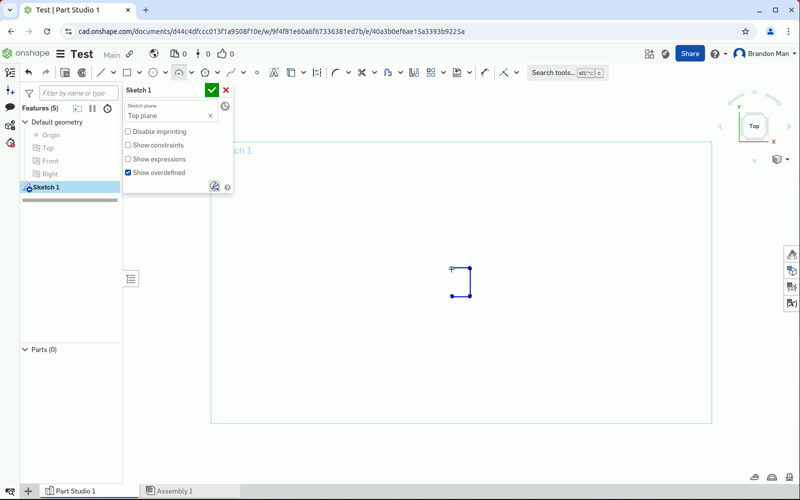
scroll(6)
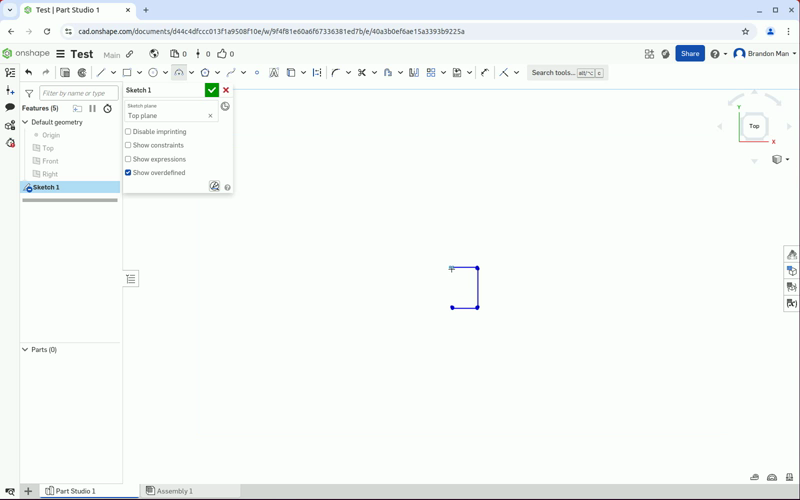
scroll(6)
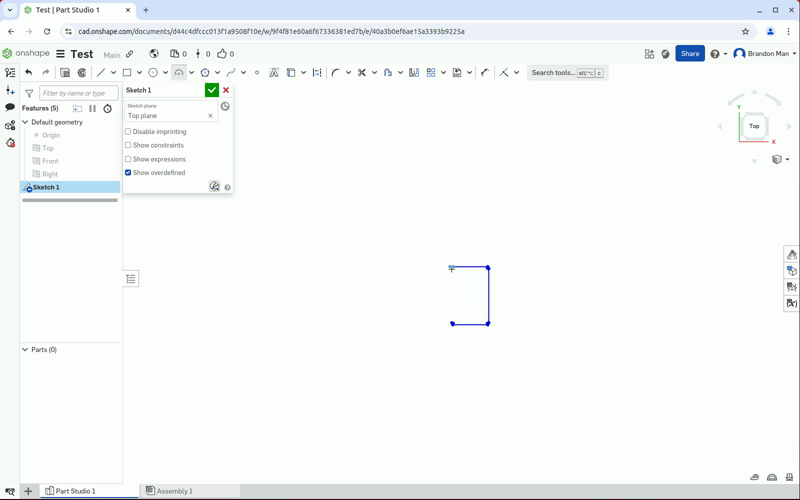
scroll(6)
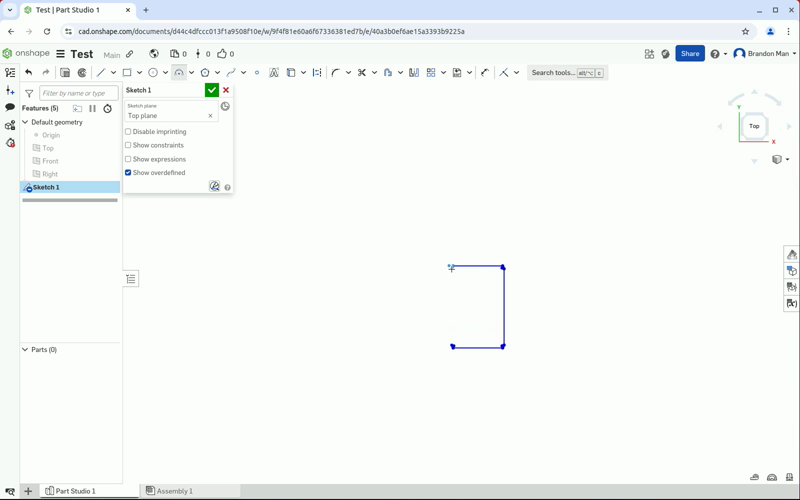
scroll(6)
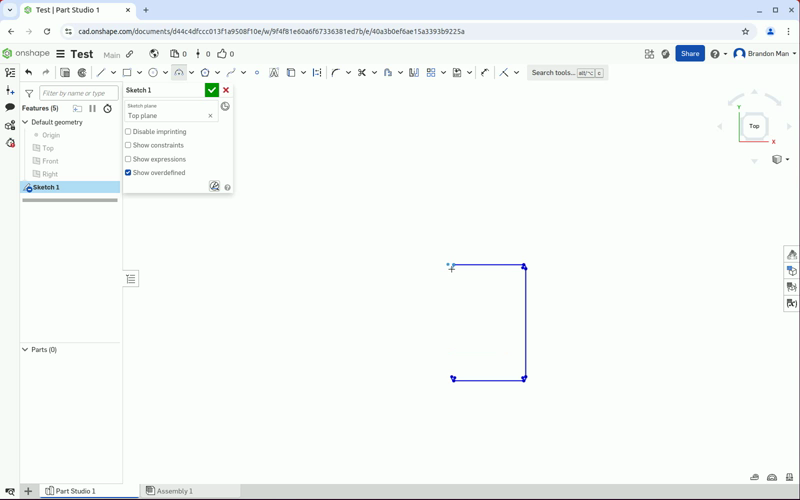
scroll(6)
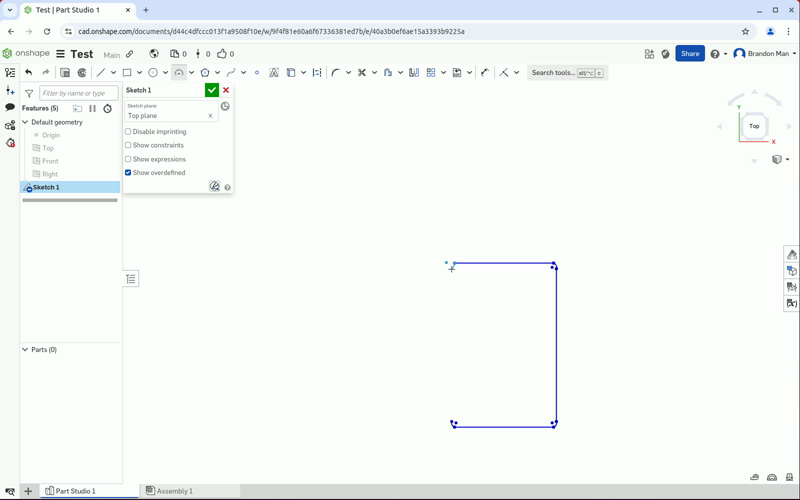
scroll(6)
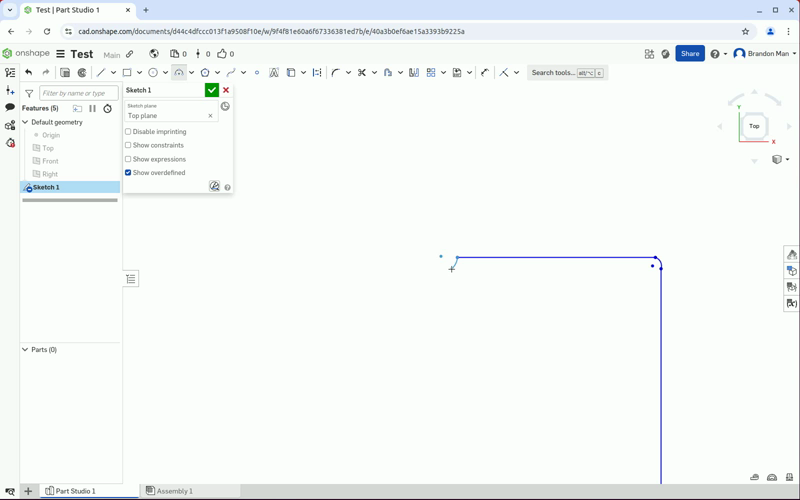
click(451, 268)
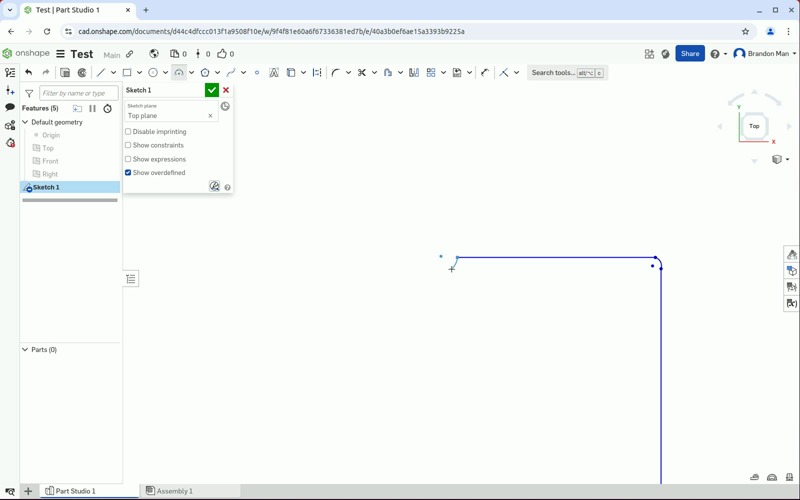
scroll(-6)
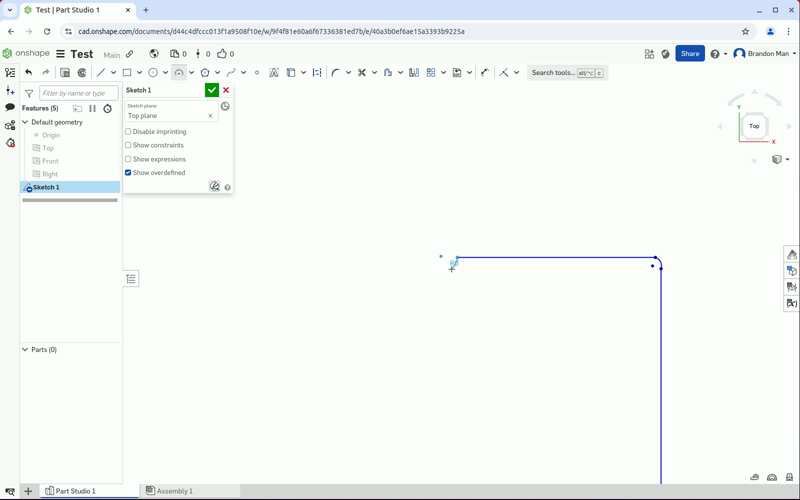
scroll(-6)
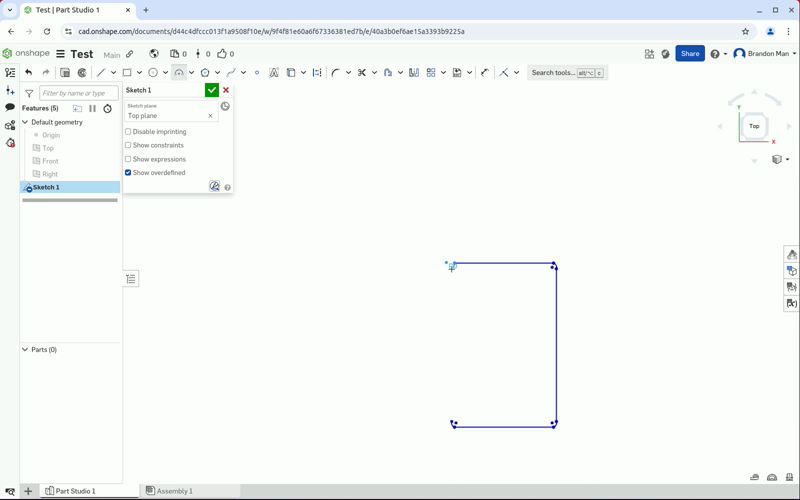
scroll(-6)
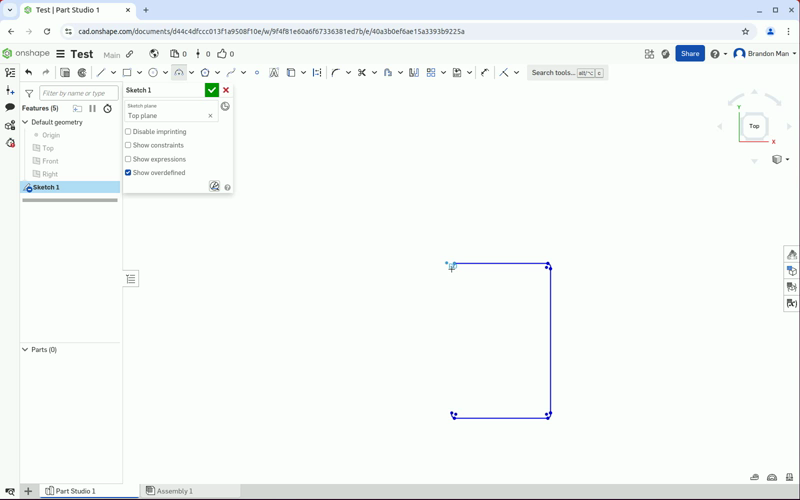
scroll(-6)
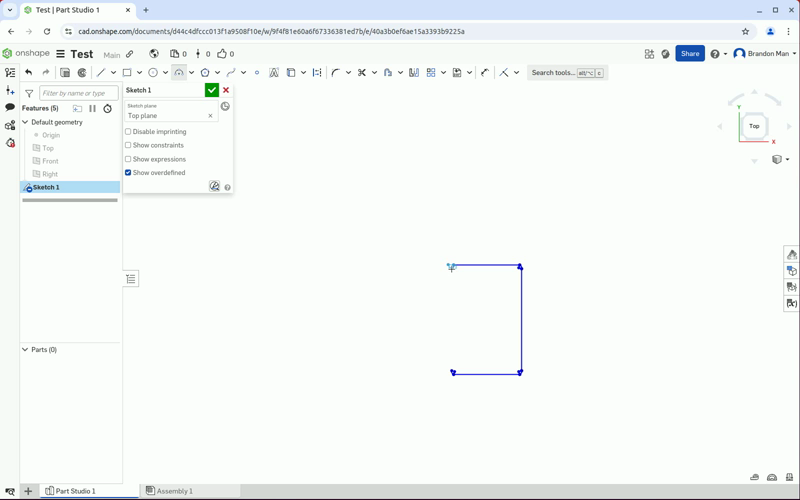
scroll(-6)
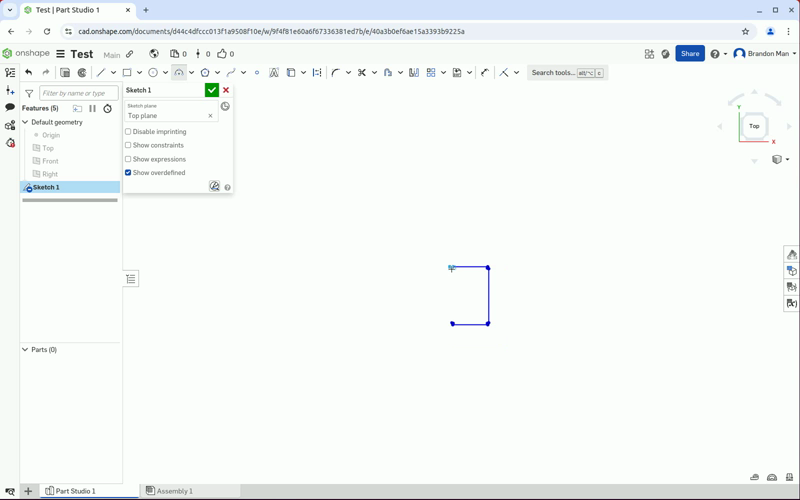
scroll(-6)
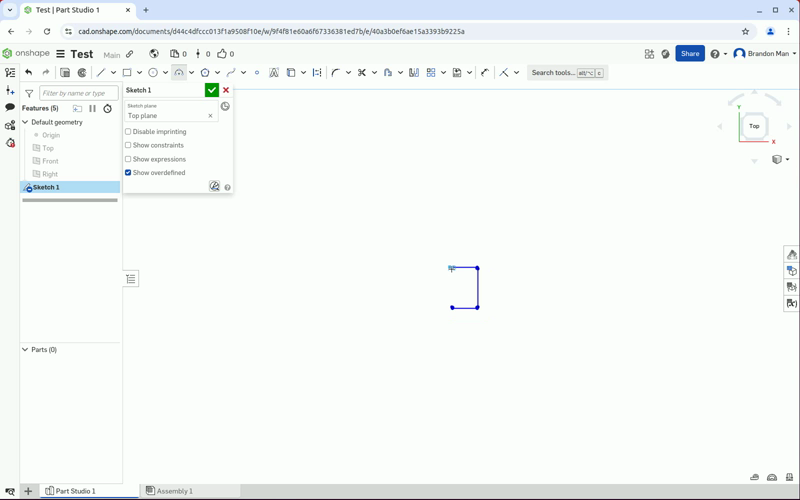
scroll(-6)
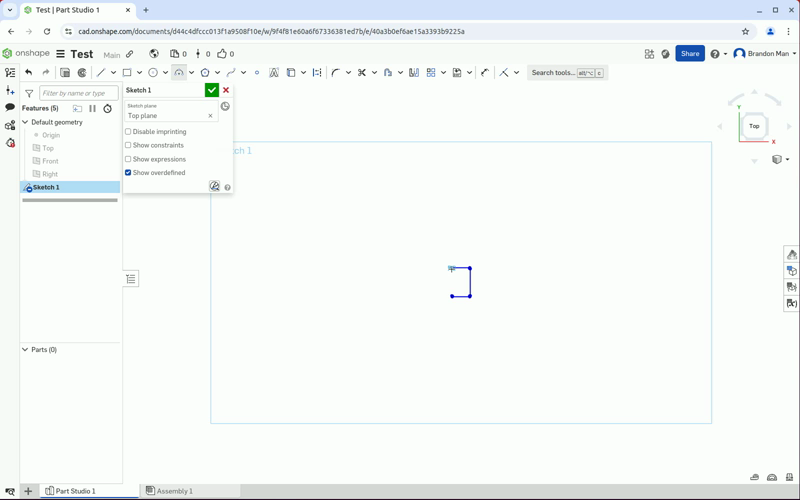
mouse_move(451, 268)
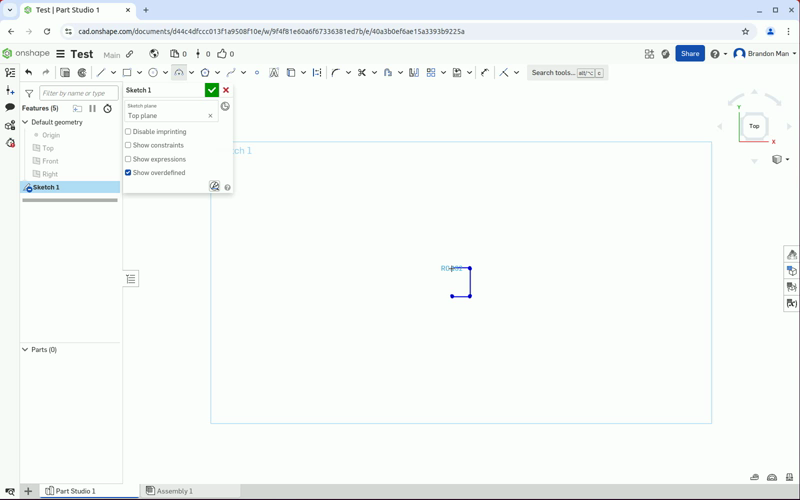
scroll(6)
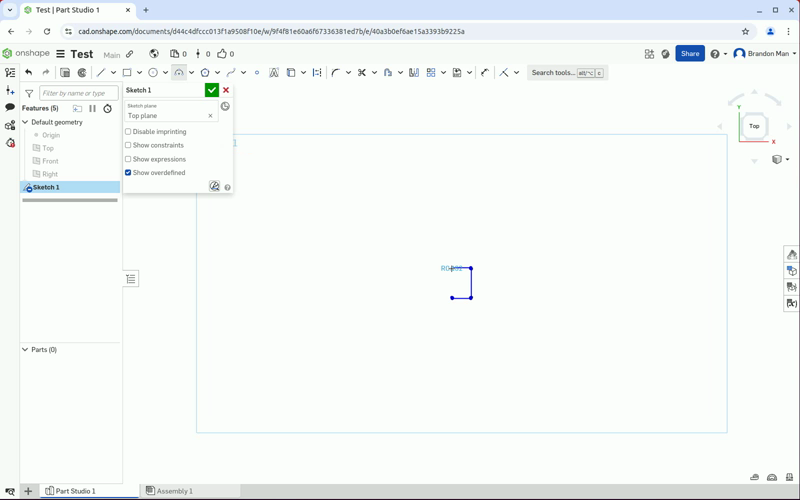
scroll(6)
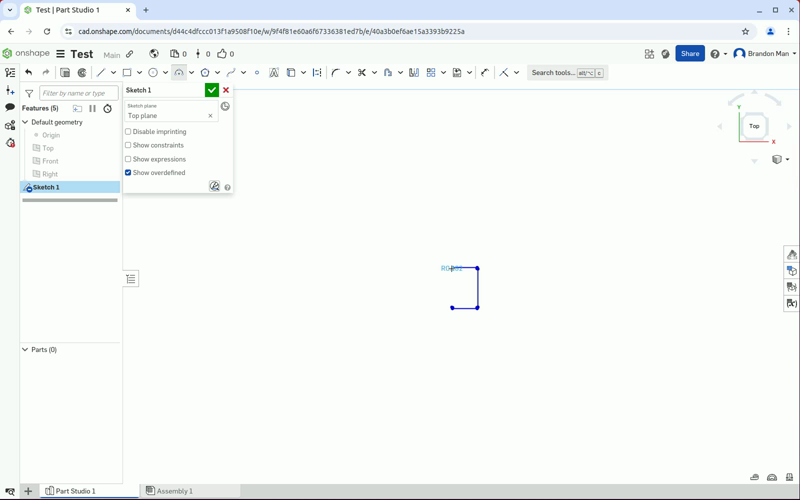
scroll(6)
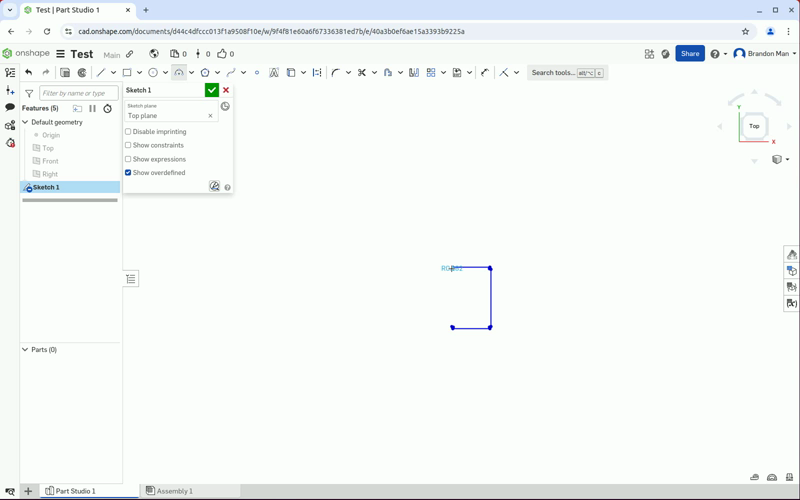
scroll(6)
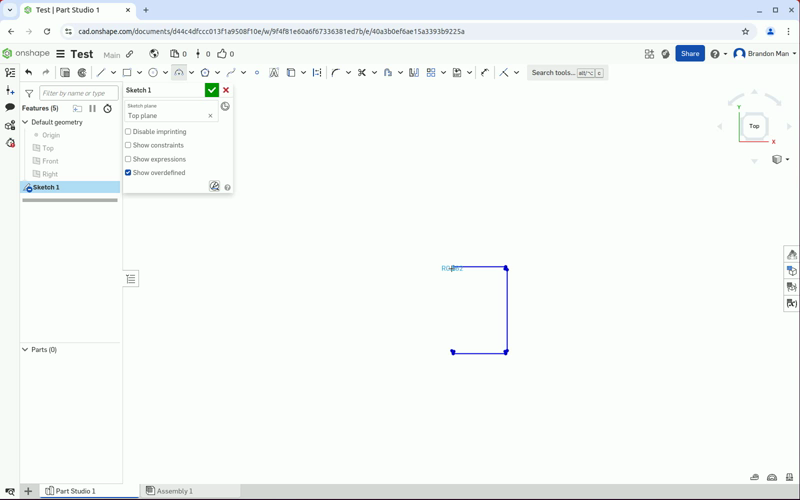
scroll(6)
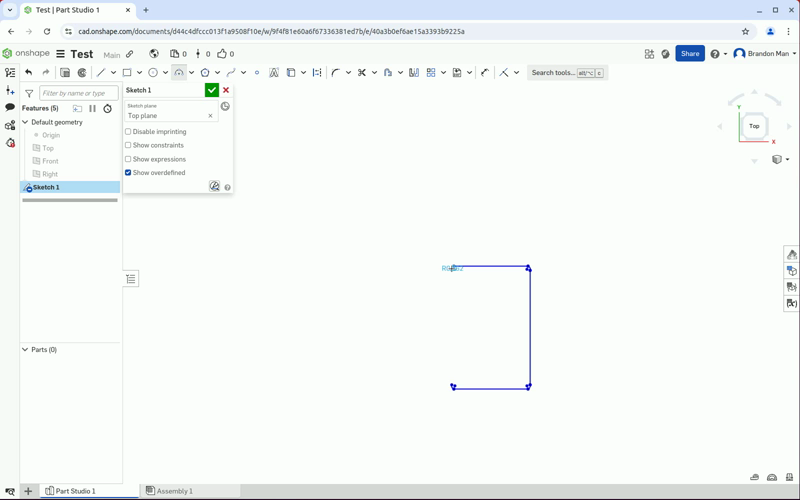
scroll(6)
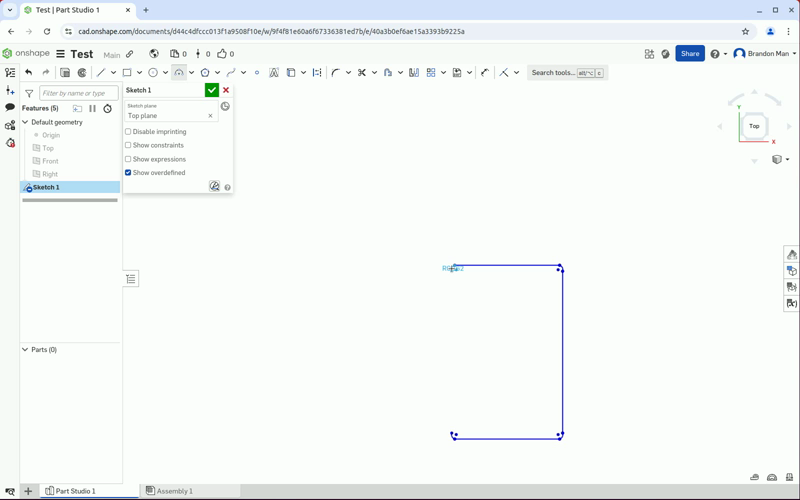
scroll(6)
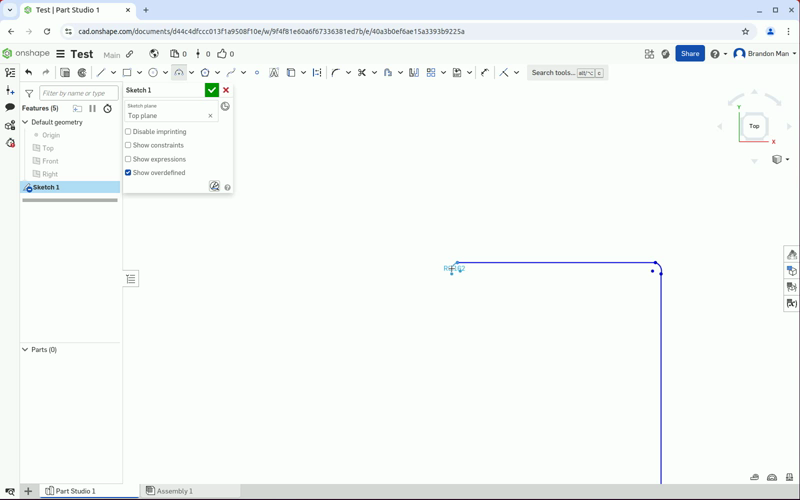
click(451, 268)
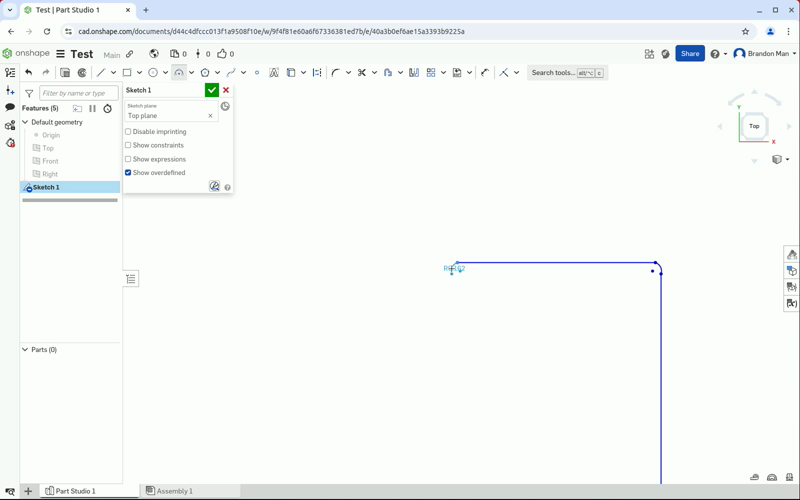
scroll(-6)
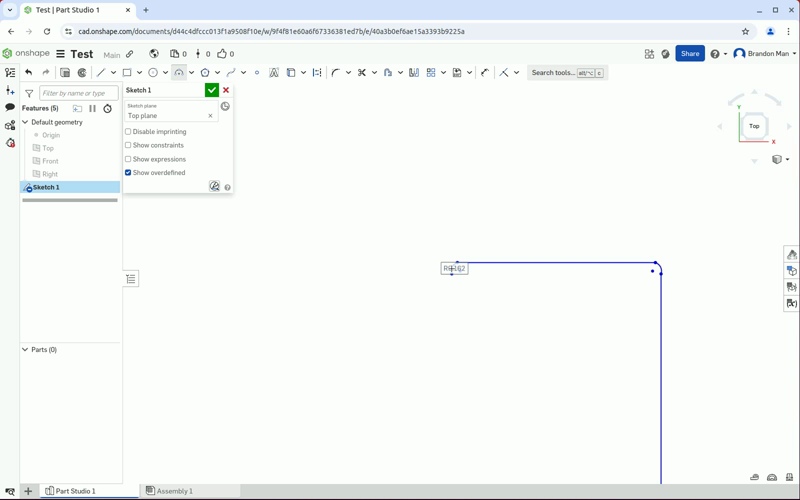
scroll(-6)
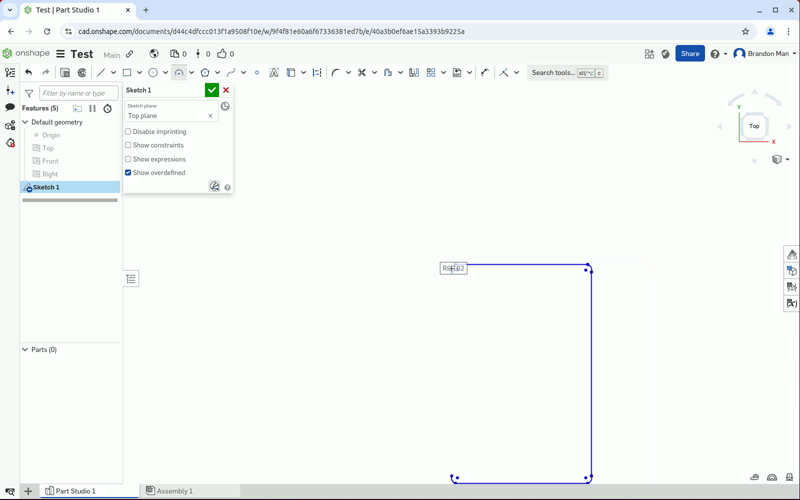
scroll(-6)
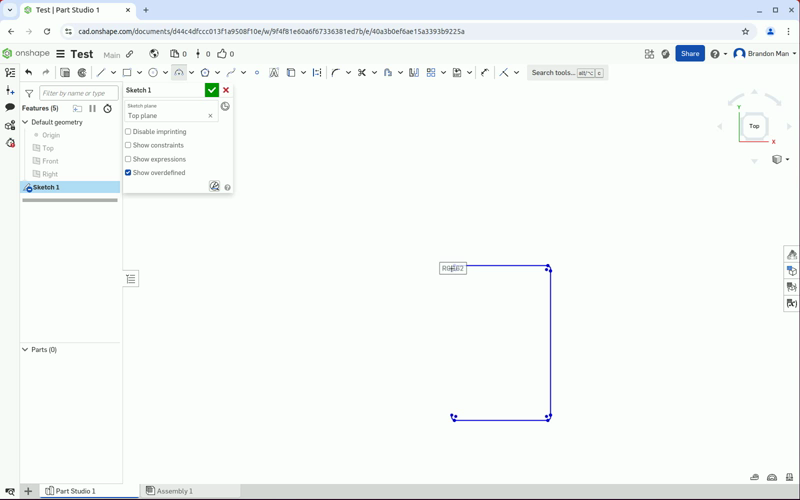
scroll(-6)
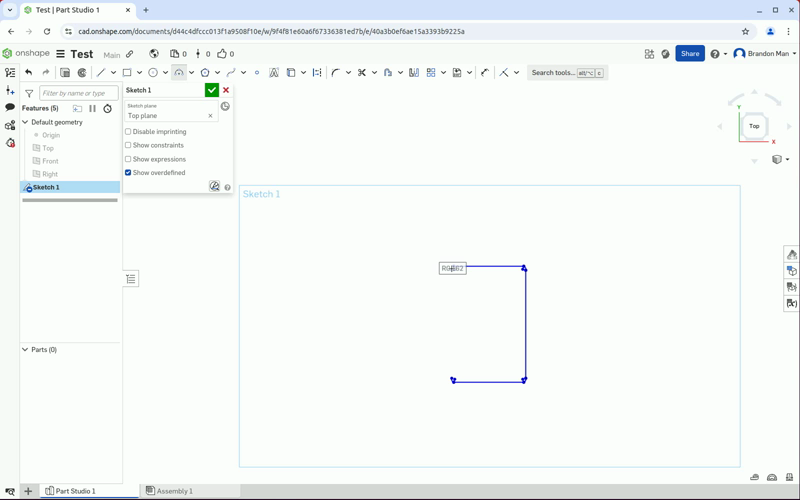
scroll(-6)
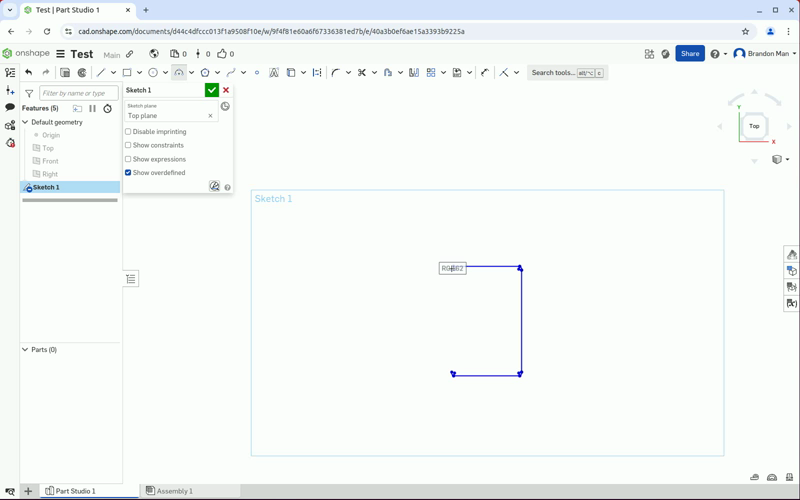
scroll(-6)
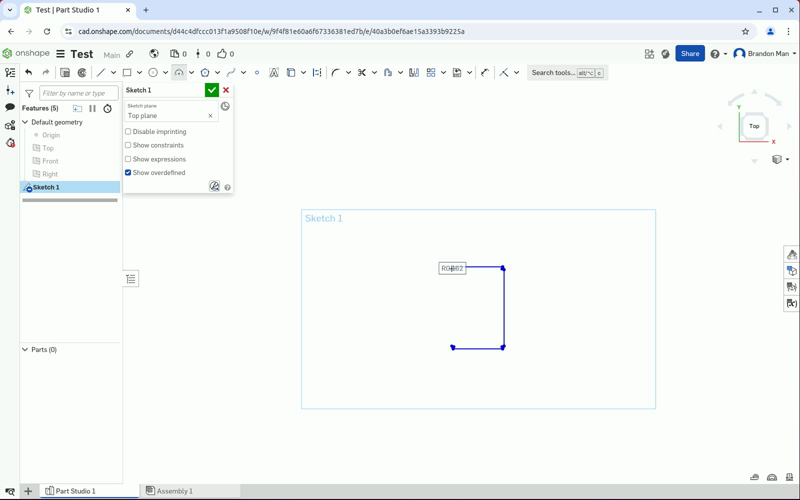
scroll(-6)
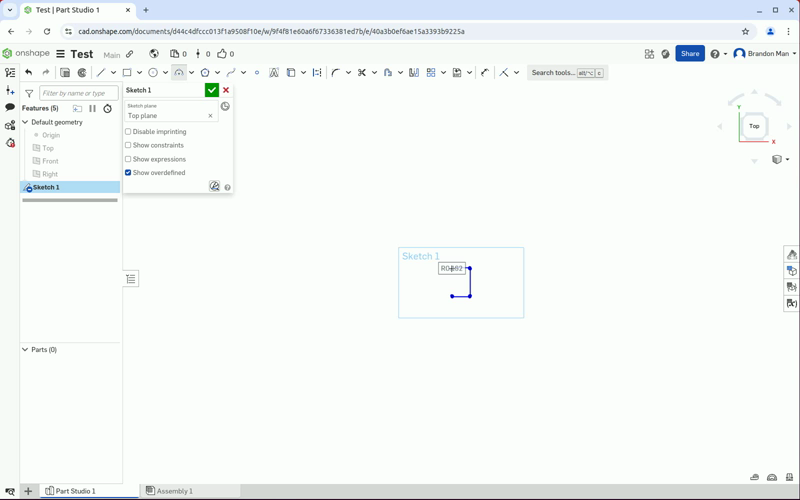
key_up(shift)
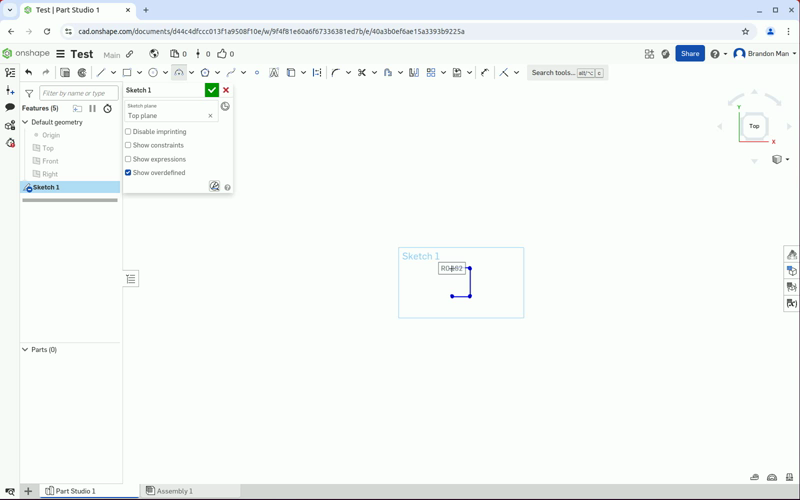
key(esc)
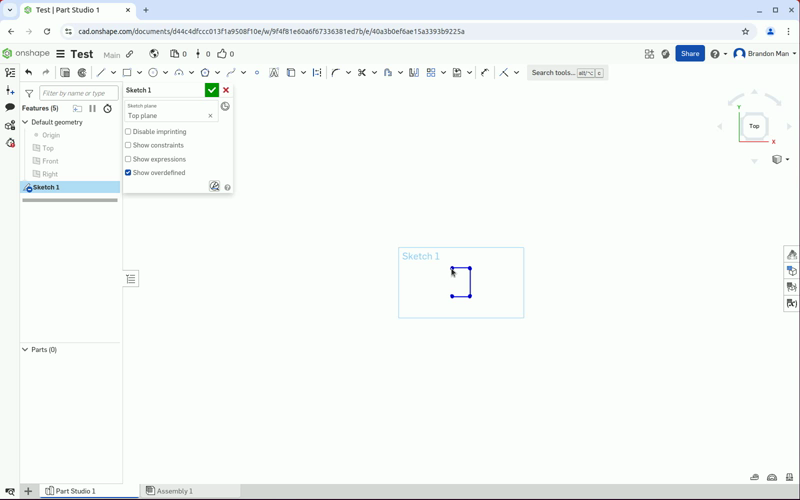
key(l)
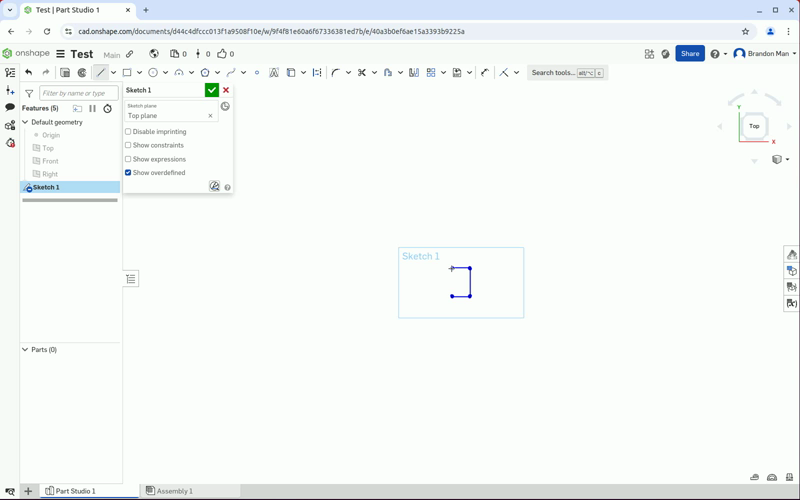
mouse_move(451, 268)
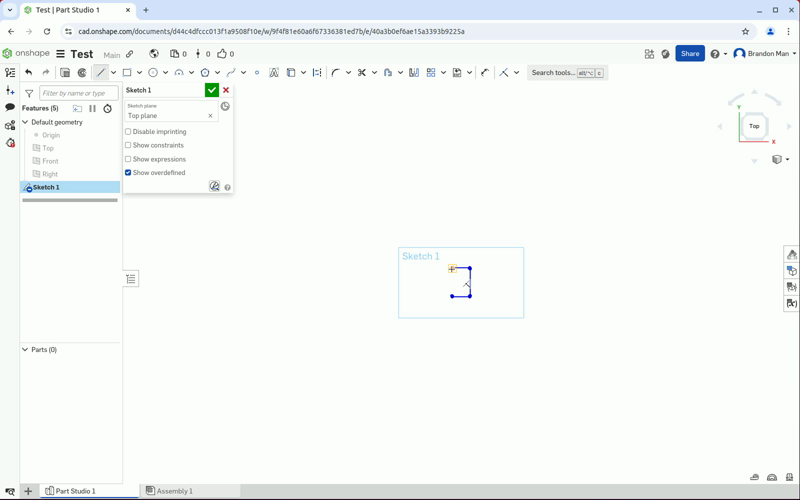
scroll(6)
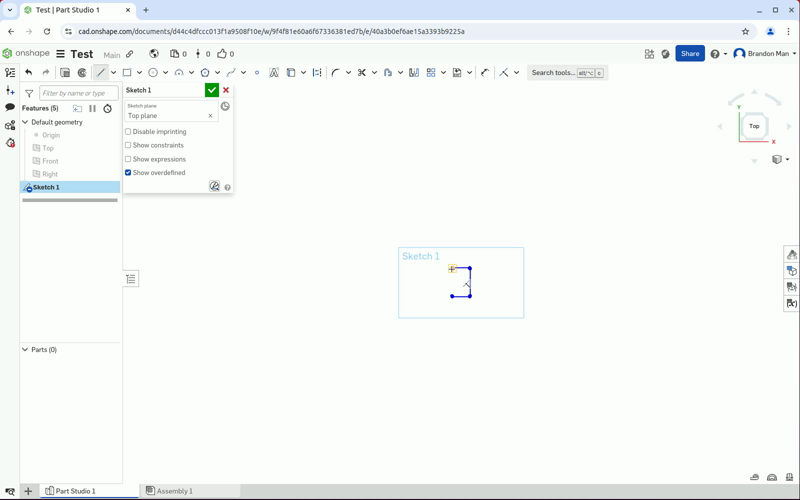
scroll(6)
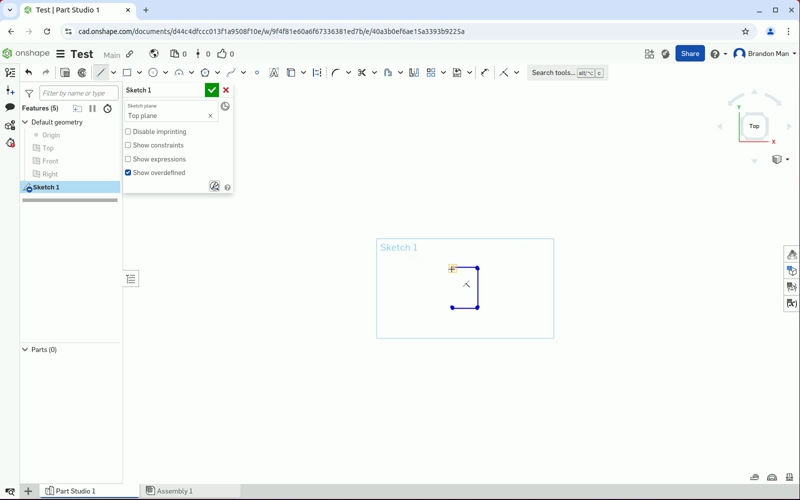
scroll(6)
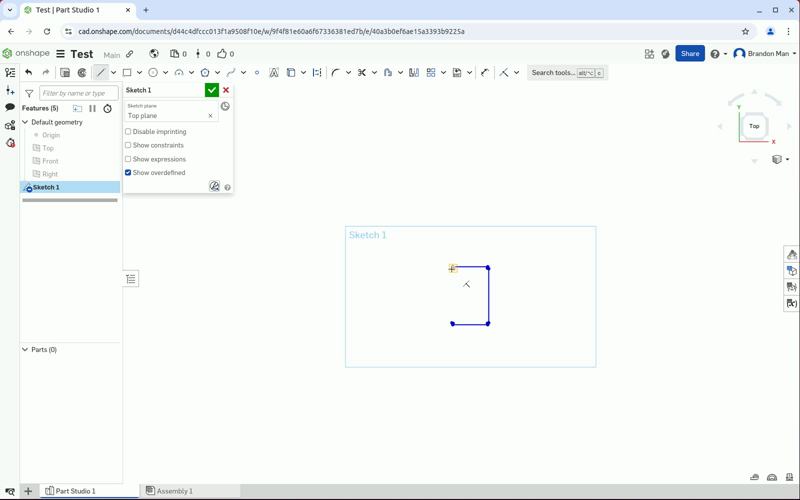
scroll(6)
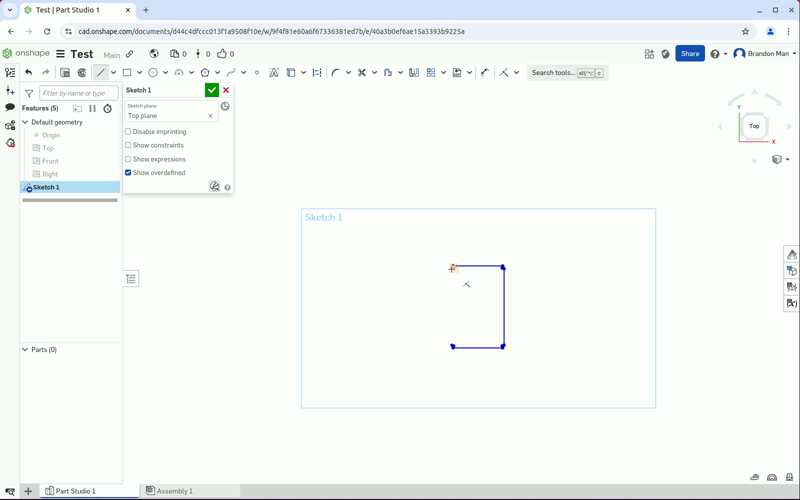
scroll(6)
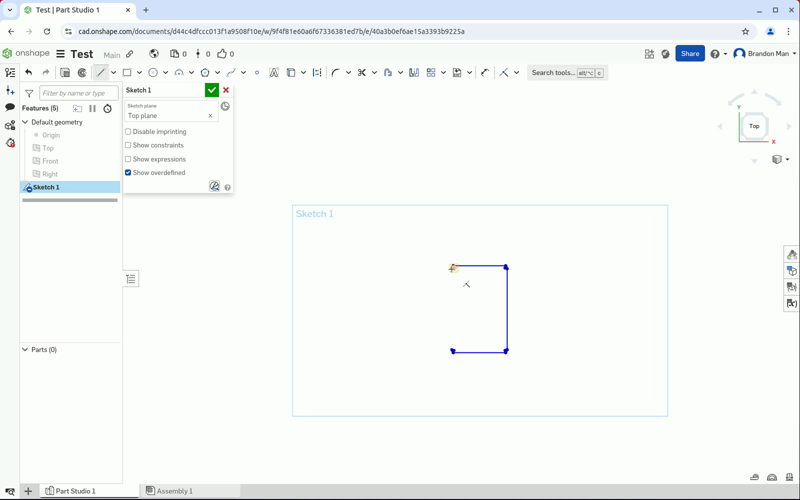
scroll(6)
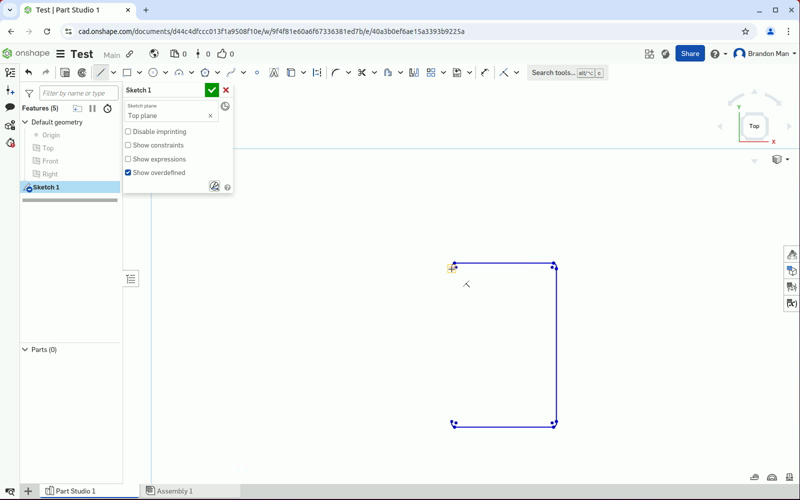
scroll(6)
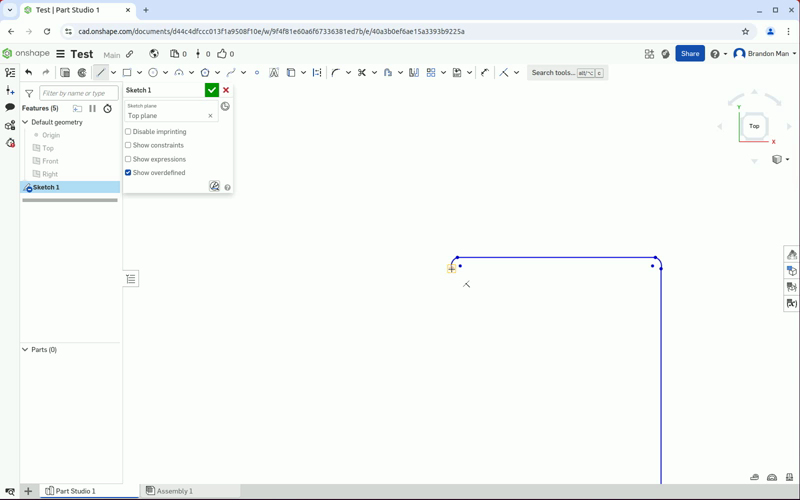
click(451, 268)
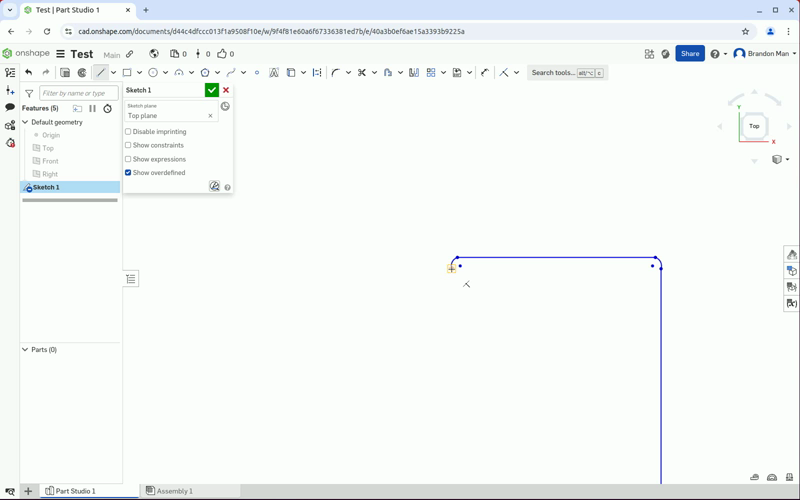
scroll(-6)
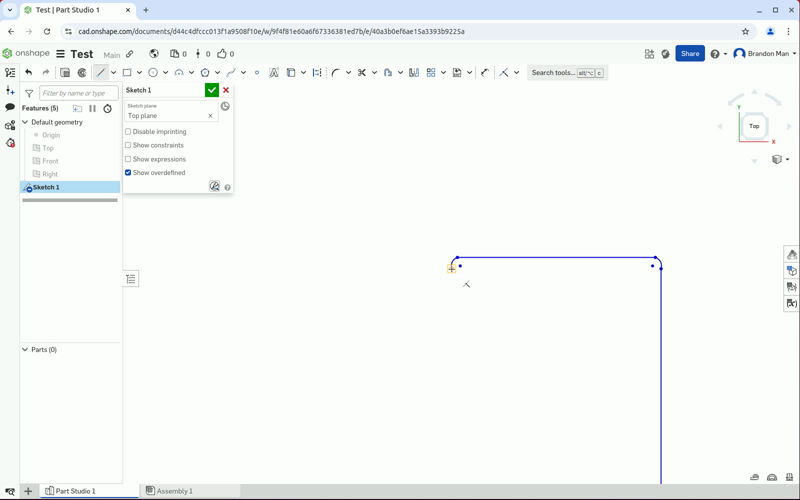
scroll(-6)
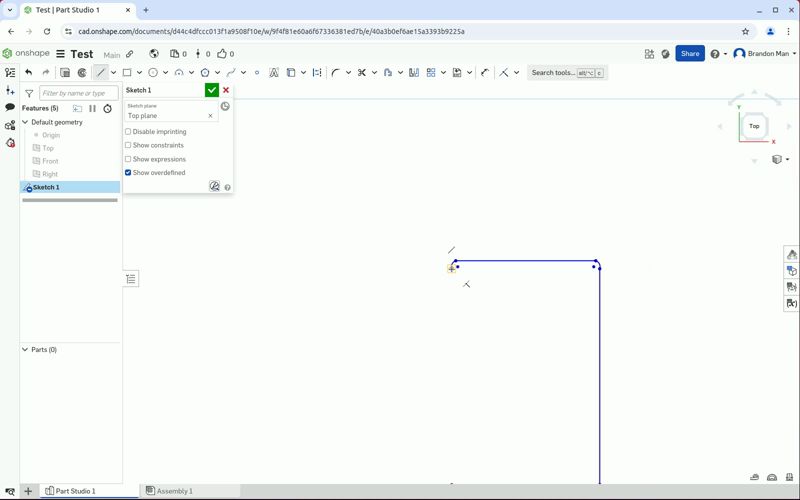
scroll(-6)
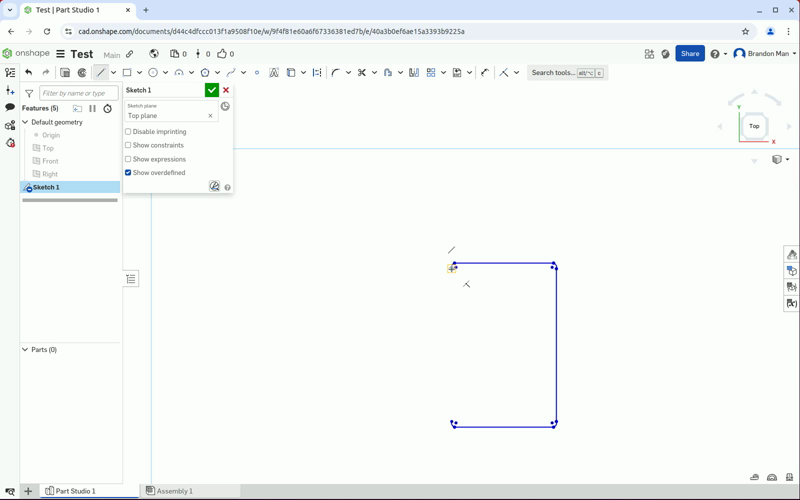
scroll(-6)
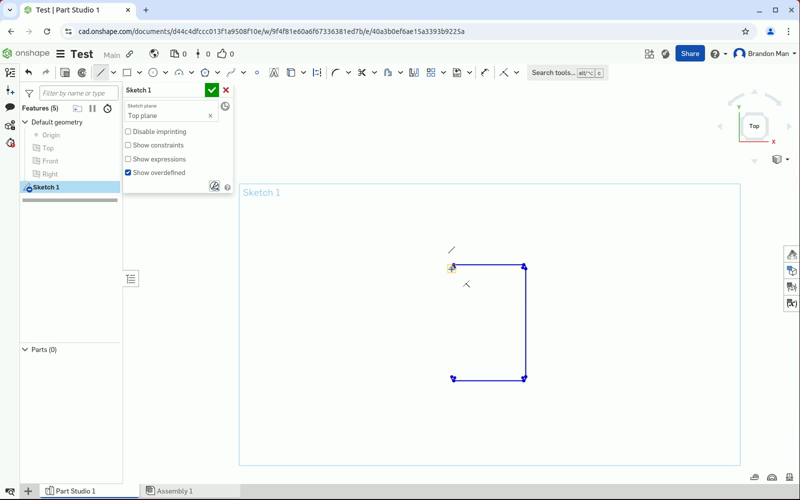
scroll(-6)
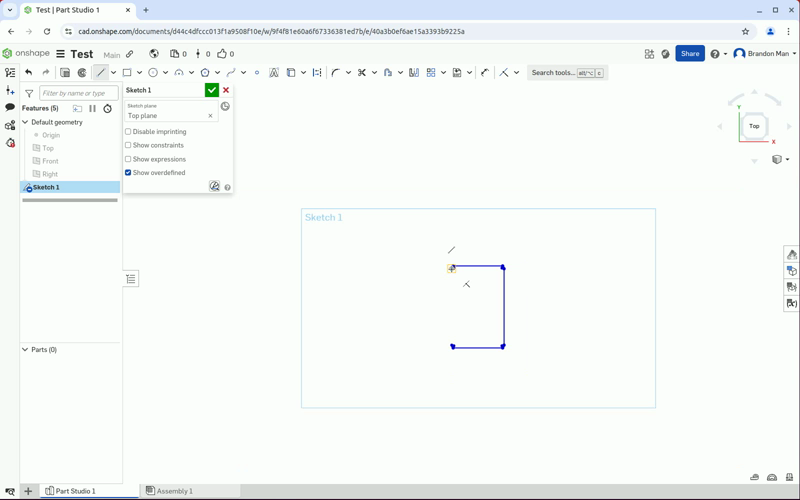
scroll(-6)
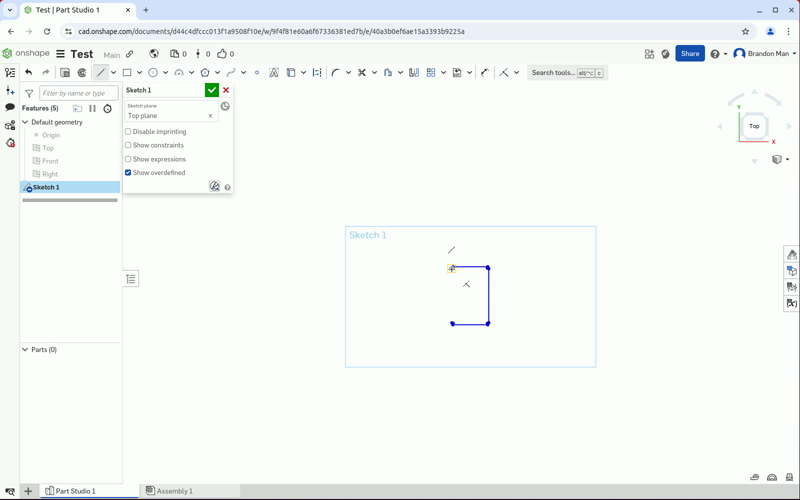
scroll(-6)
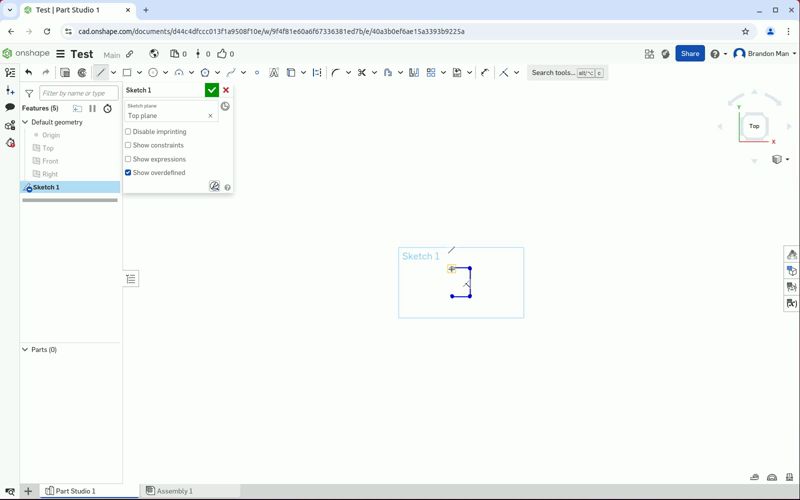
mouse_move(481, 268)
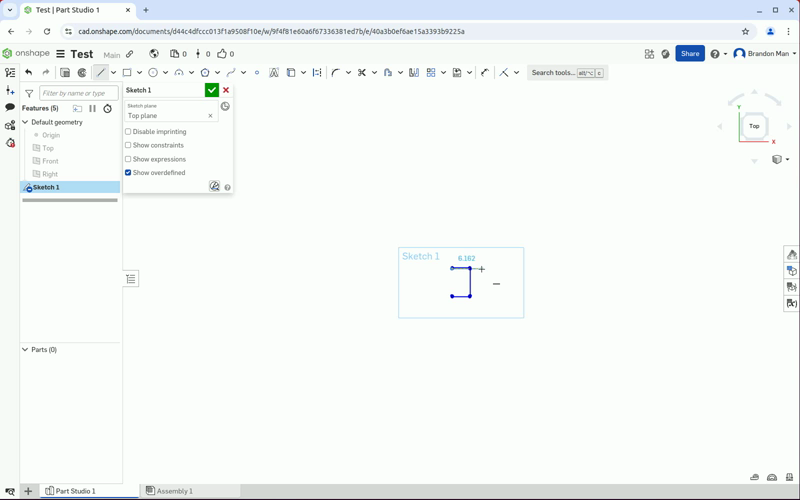
key_down(shift)
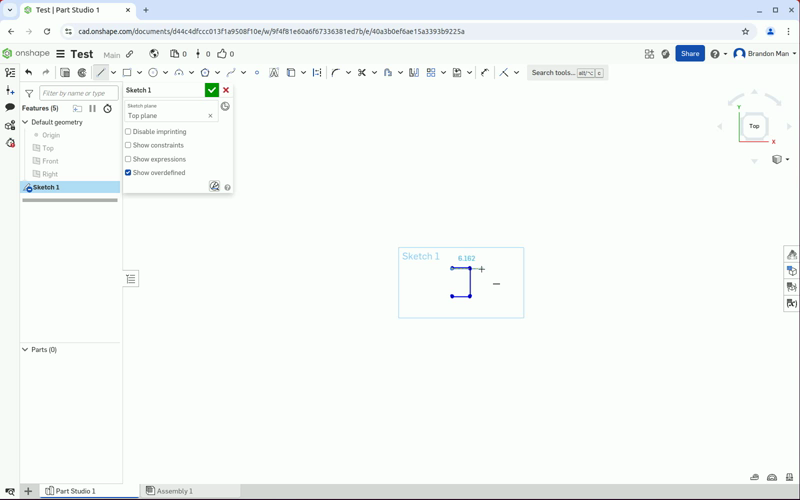
mouse_move(451, 295)
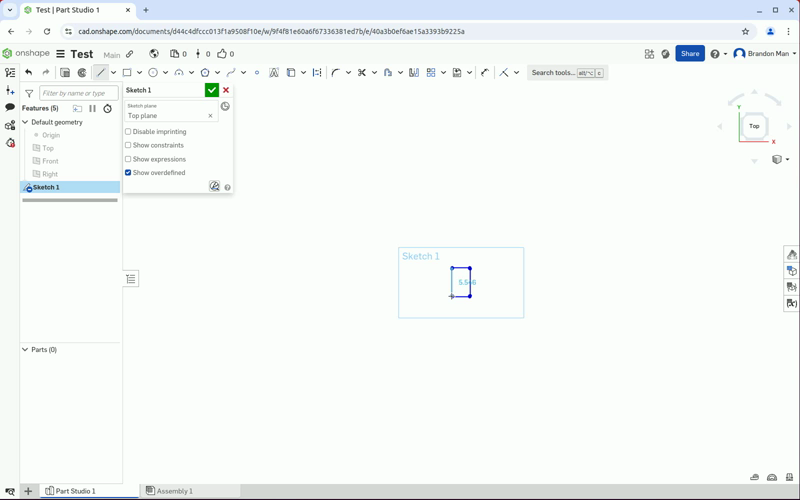
scroll(6)
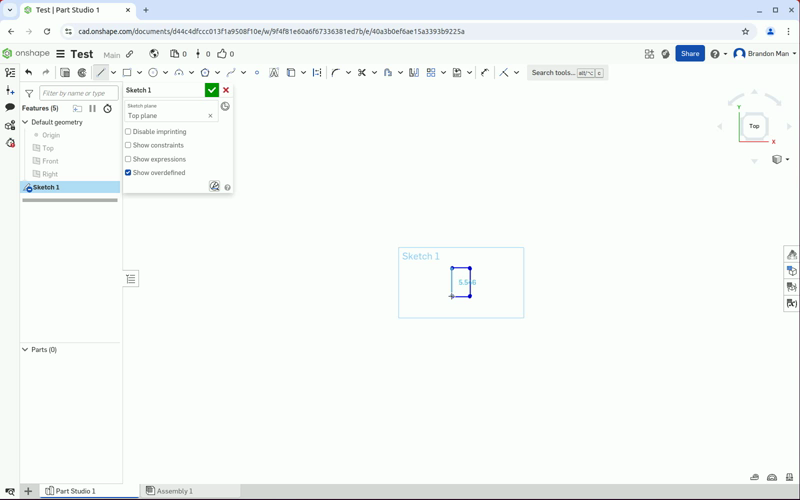
scroll(6)
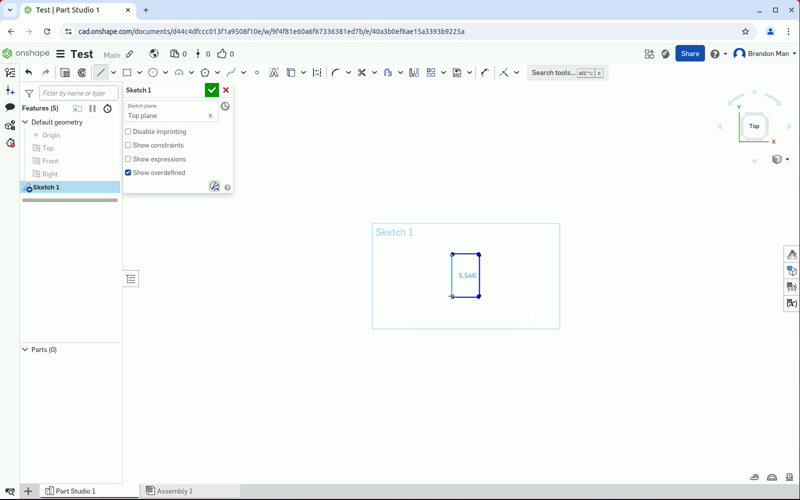
scroll(6)
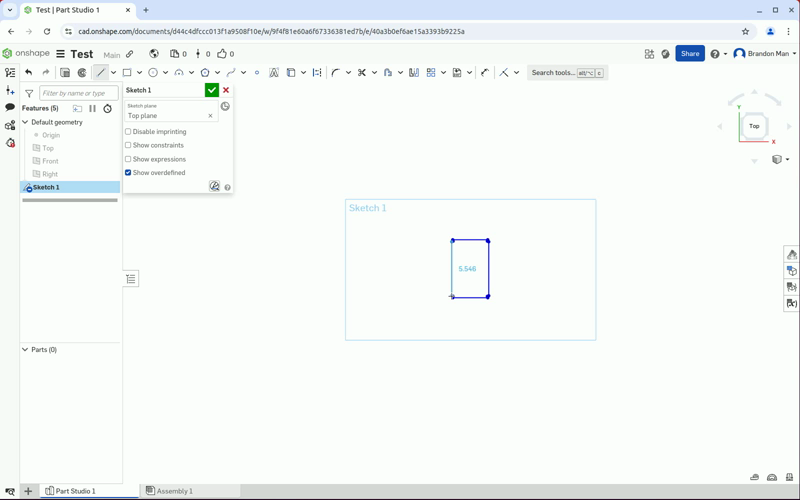
scroll(6)
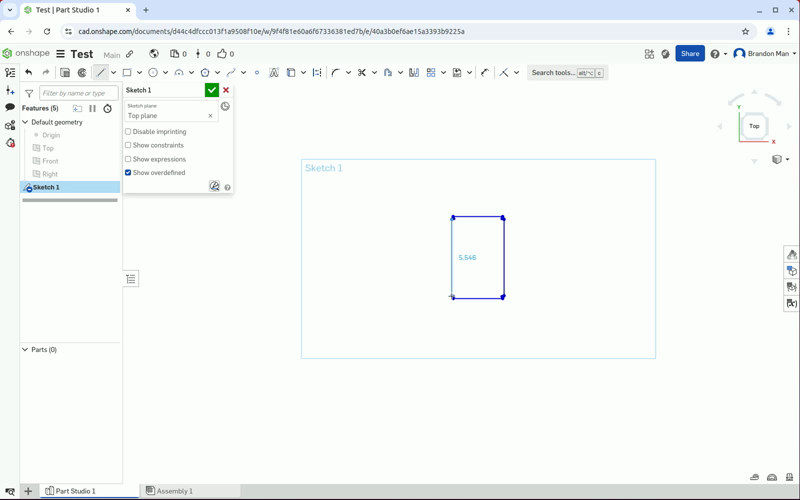
scroll(6)
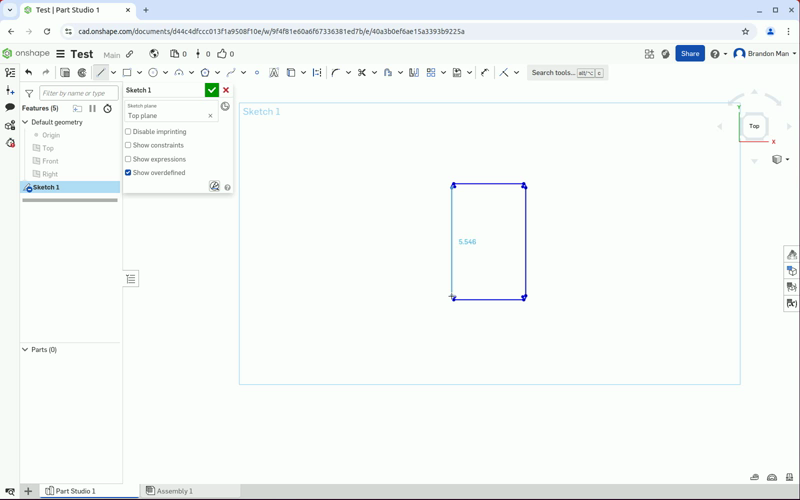
scroll(6)
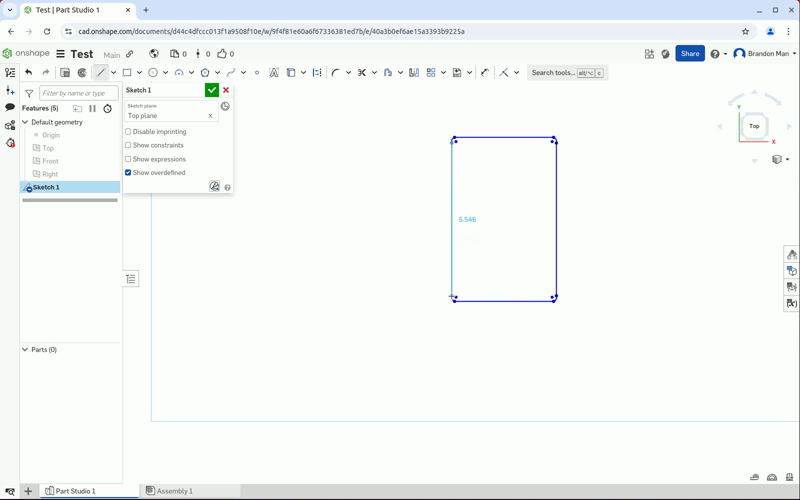
scroll(6)
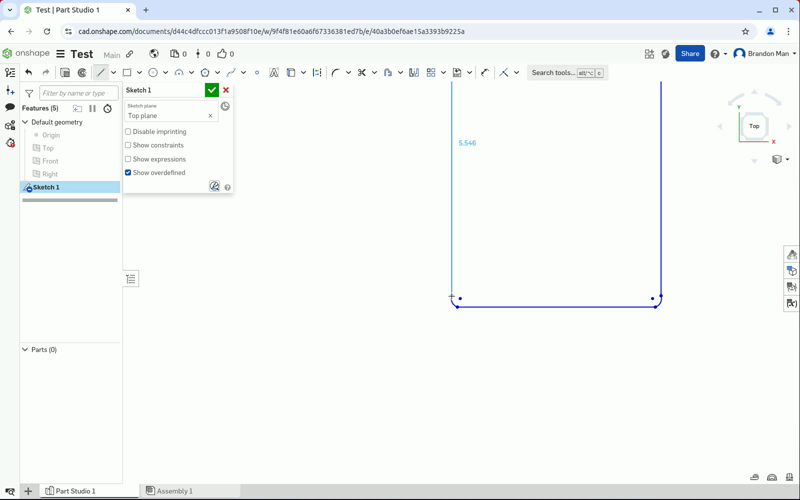
key_up(shift)
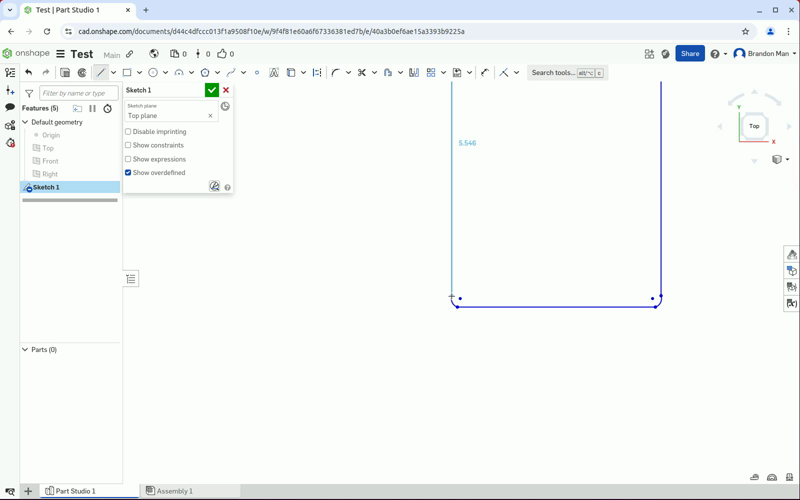
click(451, 295)
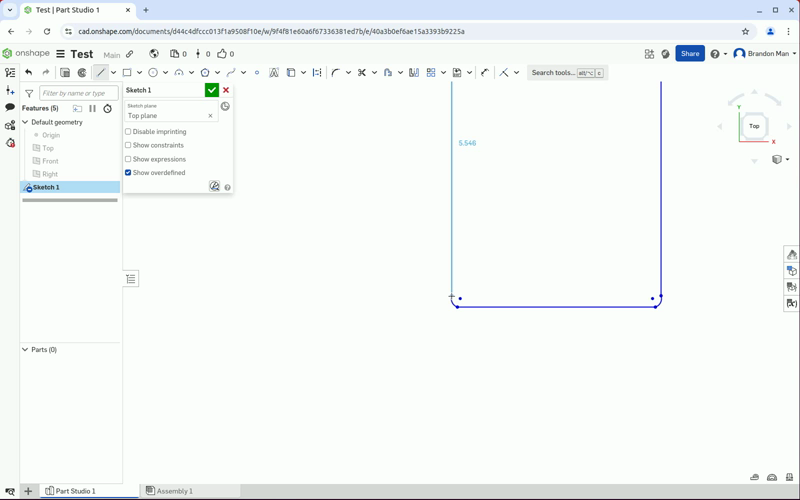
scroll(-6)
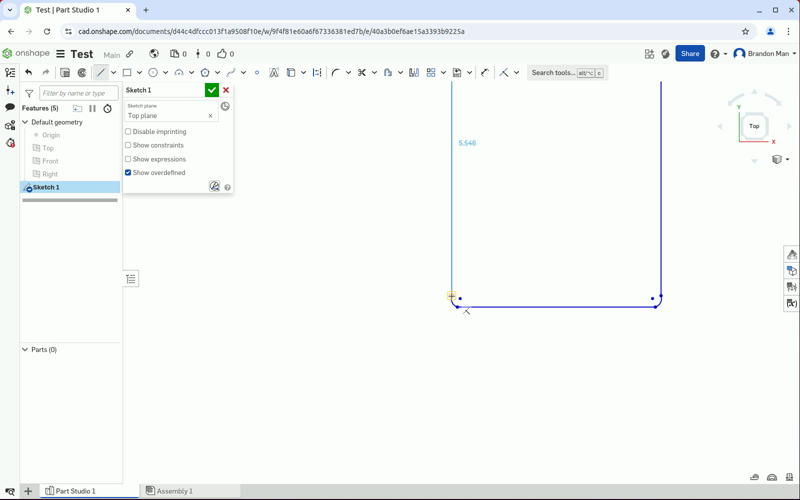
scroll(-6)
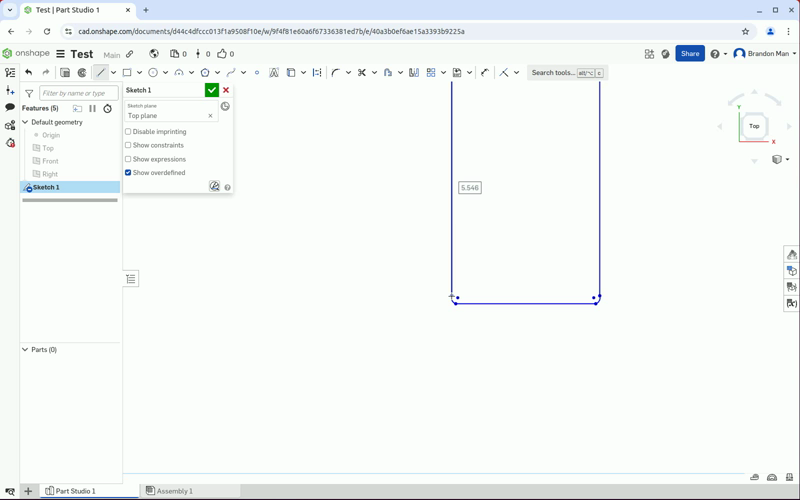
scroll(-6)
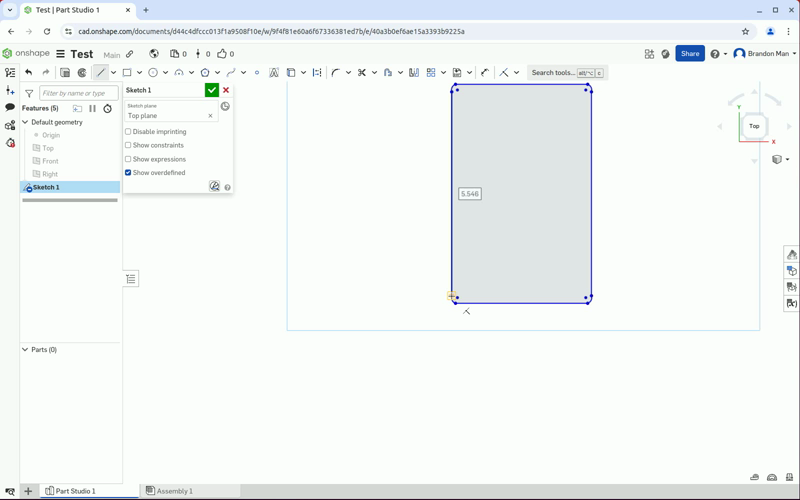
scroll(-6)
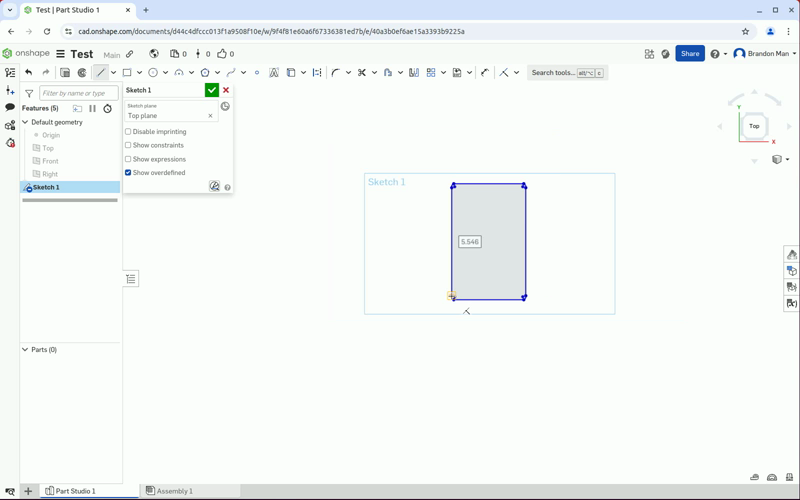
scroll(-6)
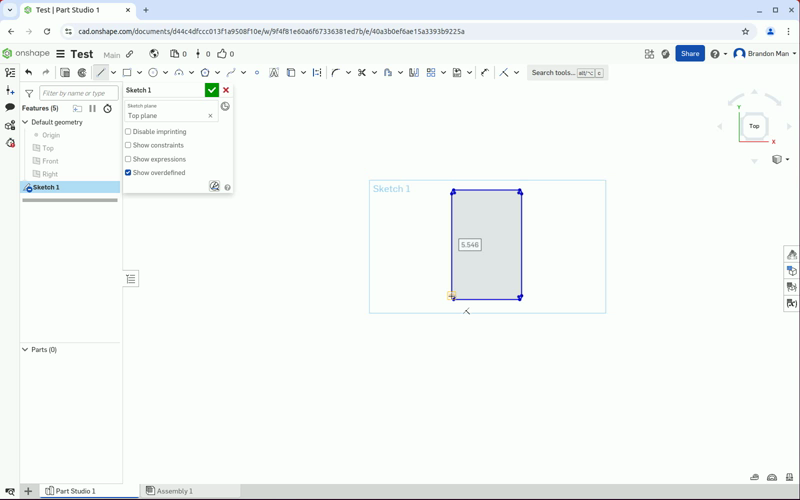
scroll(-6)
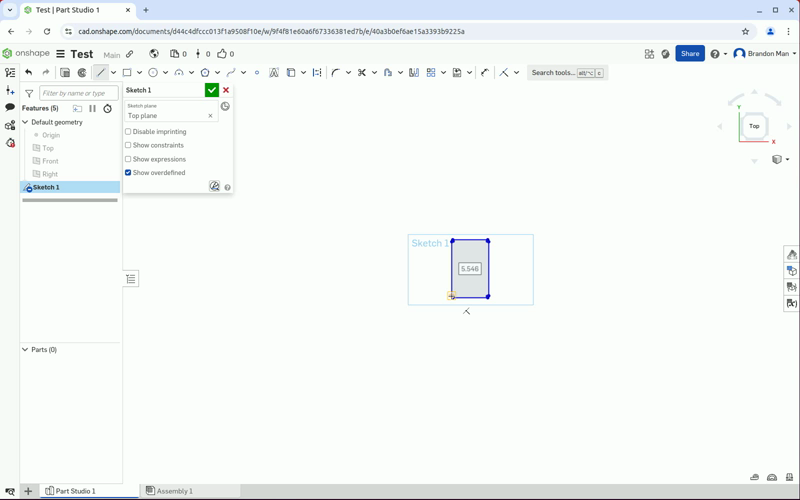
scroll(-6)
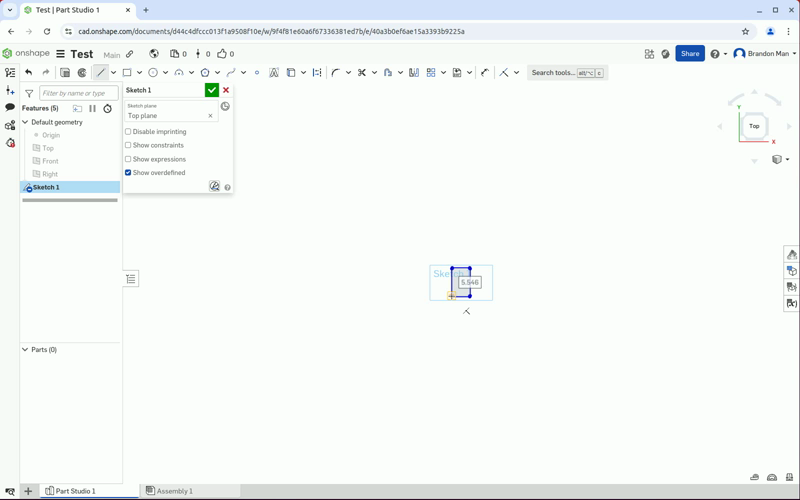
key(esc)
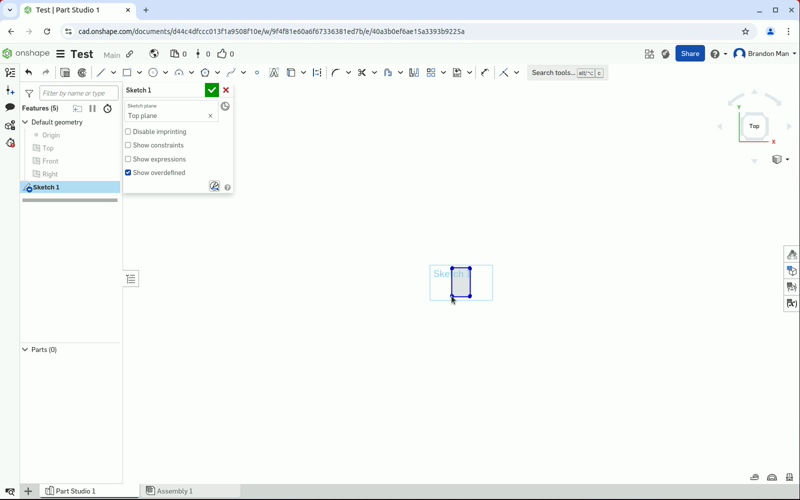
key(l)
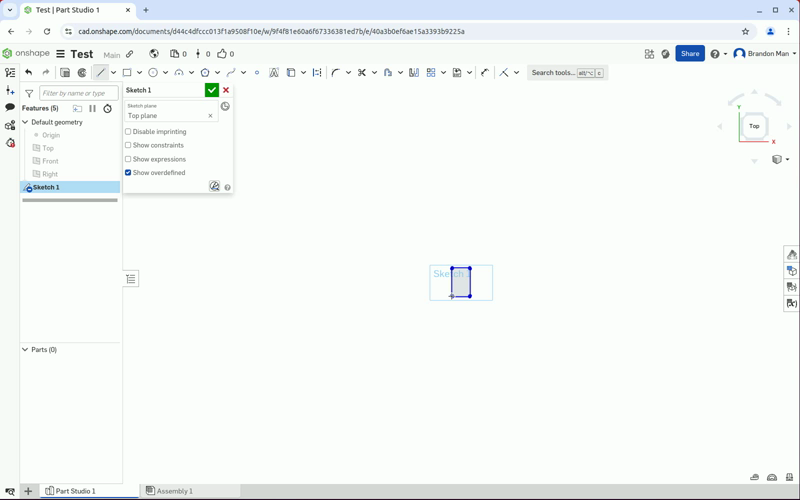
key_down(shift)
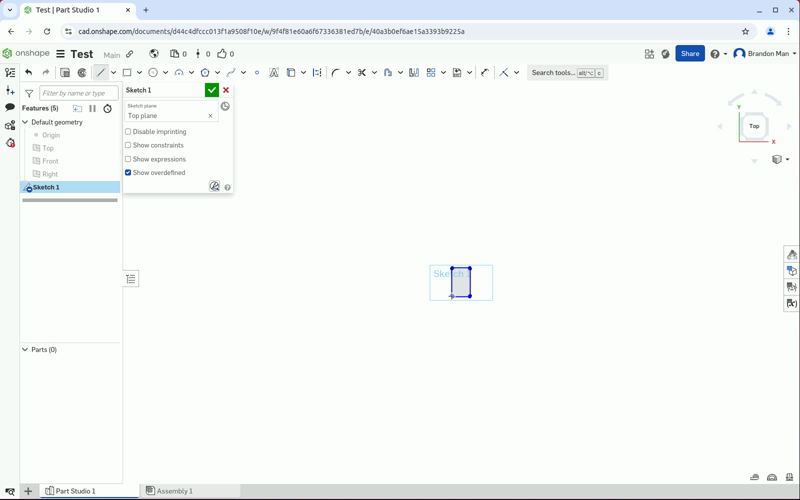
mouse_move(453, 294)
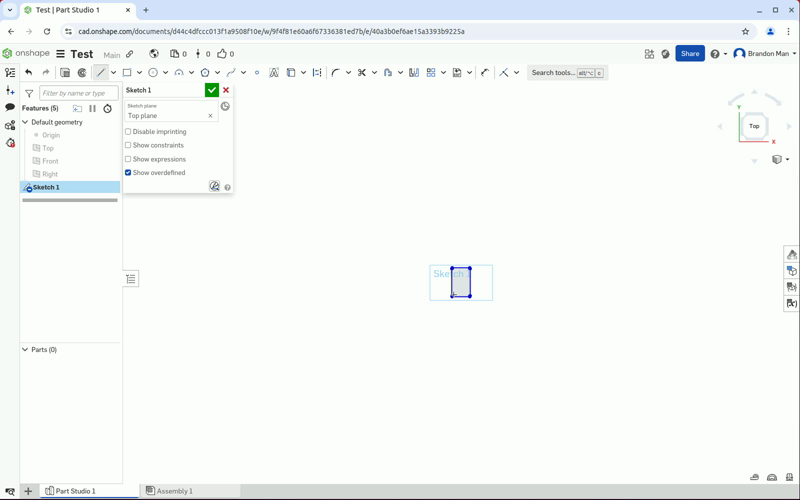
scroll(6)
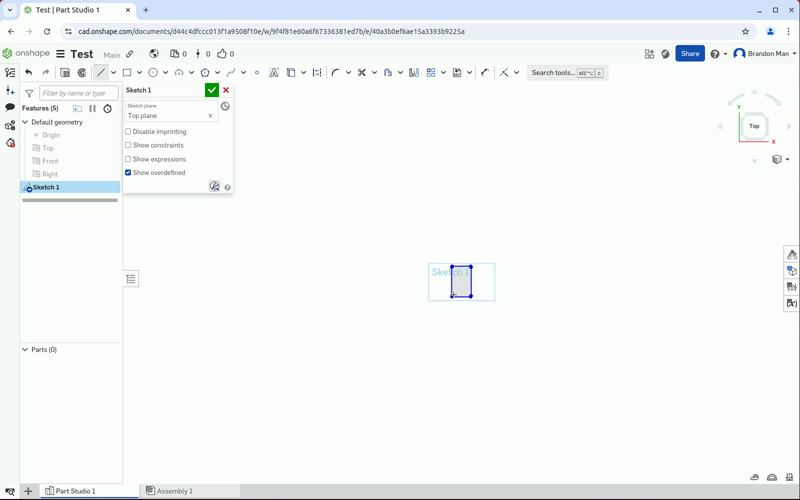
scroll(6)
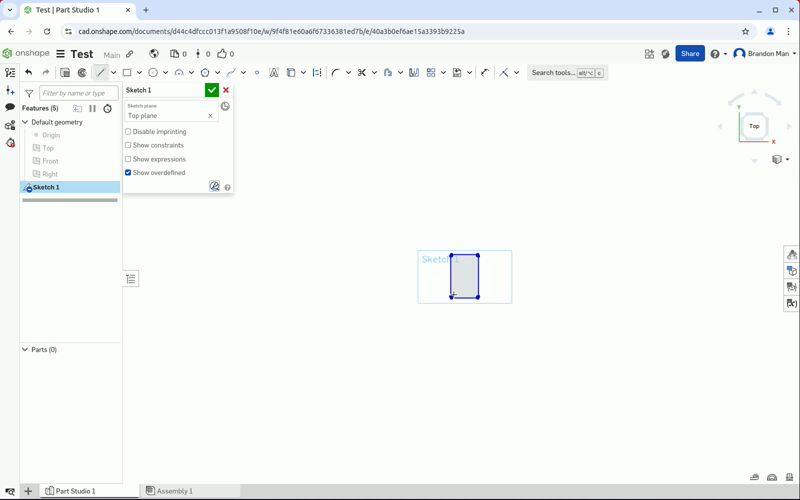
scroll(6)
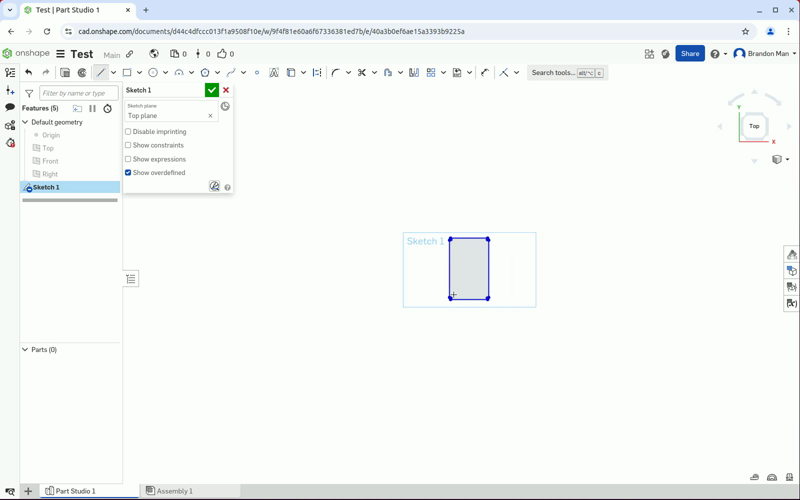
scroll(6)
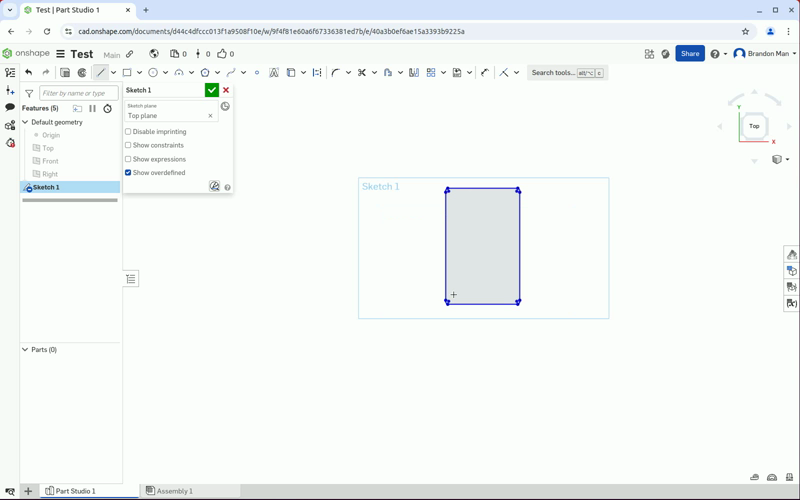
scroll(6)
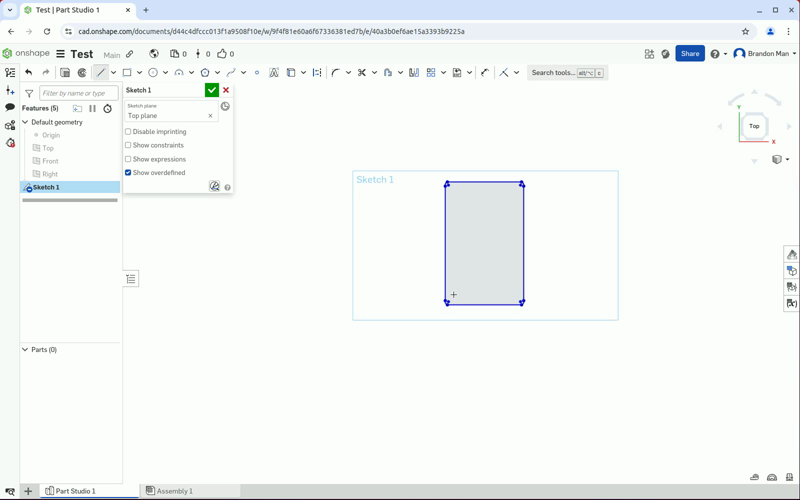
scroll(6)
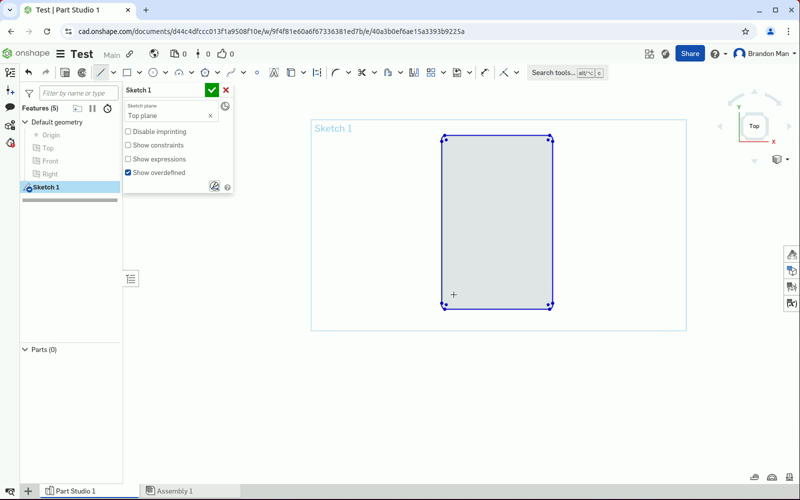
scroll(6)
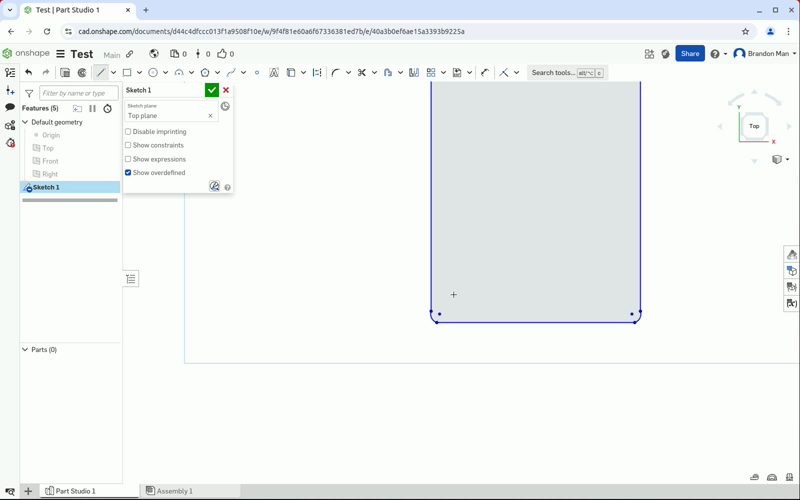
click(453, 294)
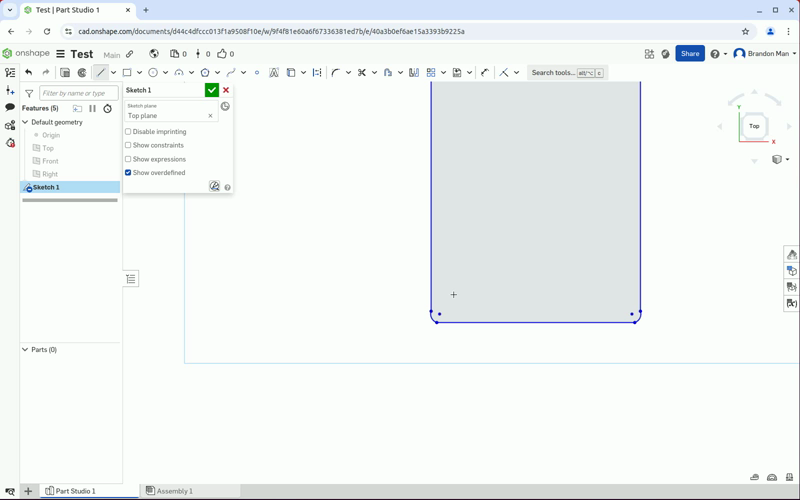
scroll(-6)
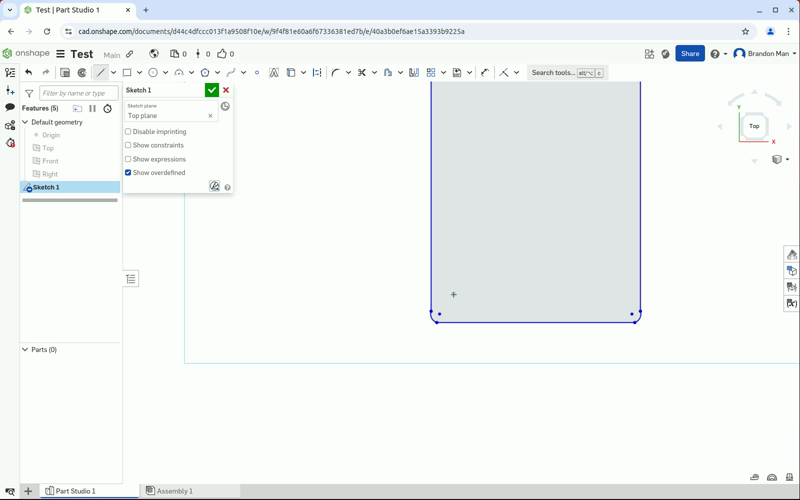
scroll(-6)
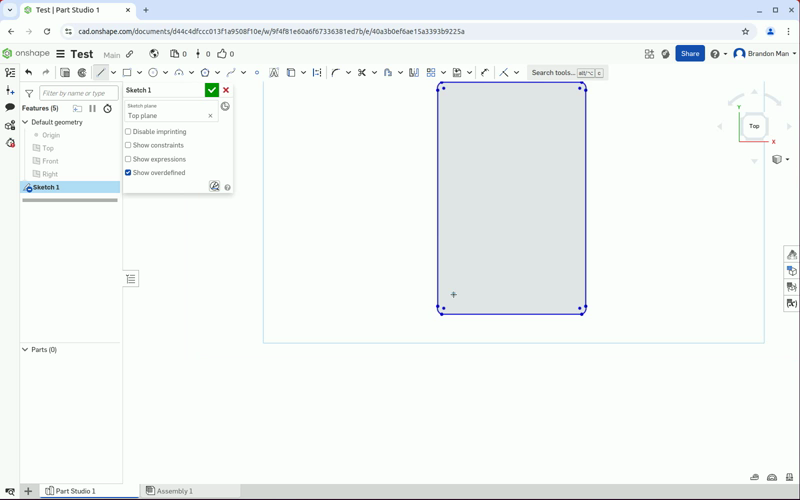
scroll(-6)
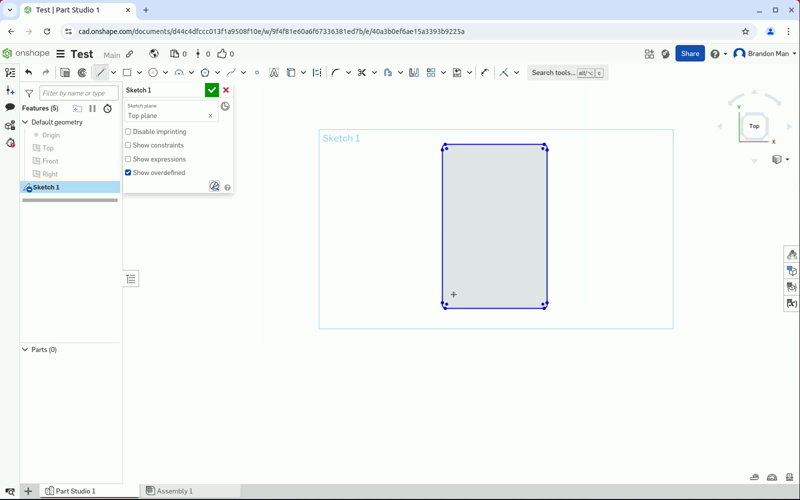
scroll(-6)
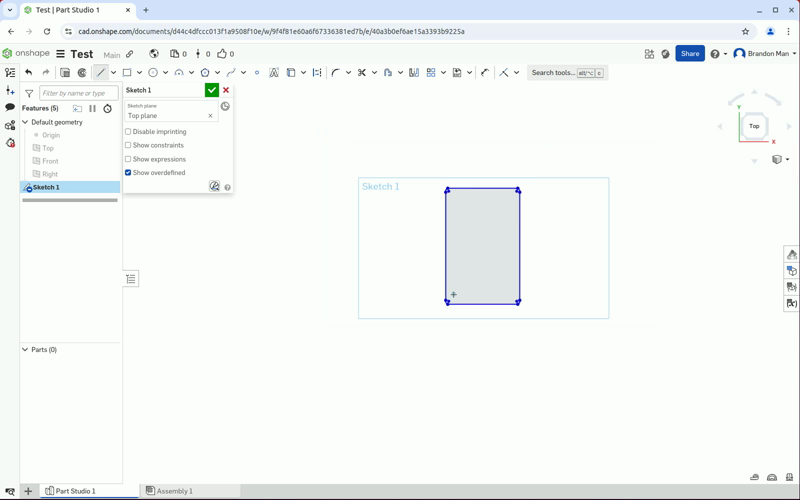
scroll(-6)
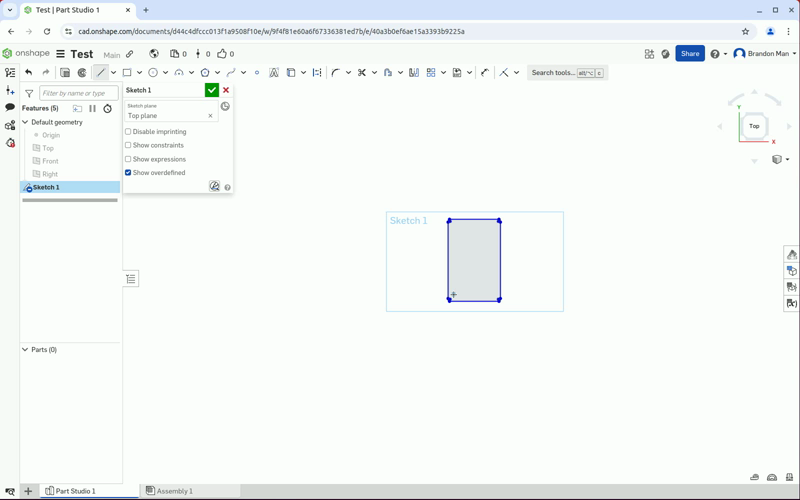
scroll(-6)
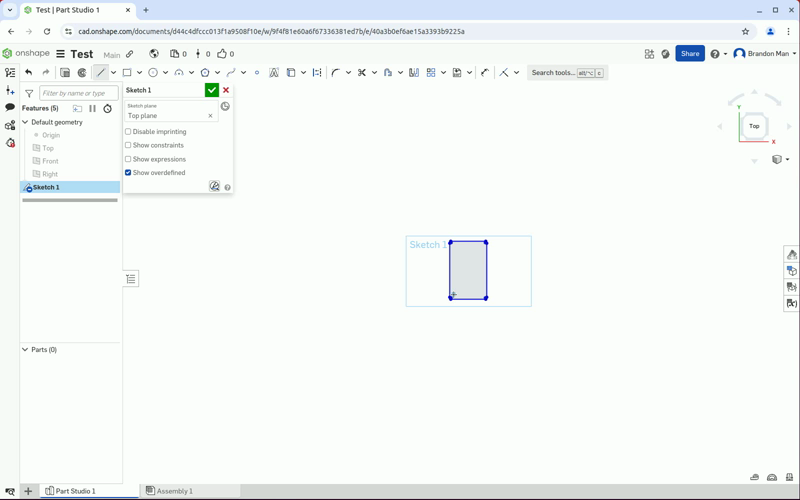
scroll(-6)
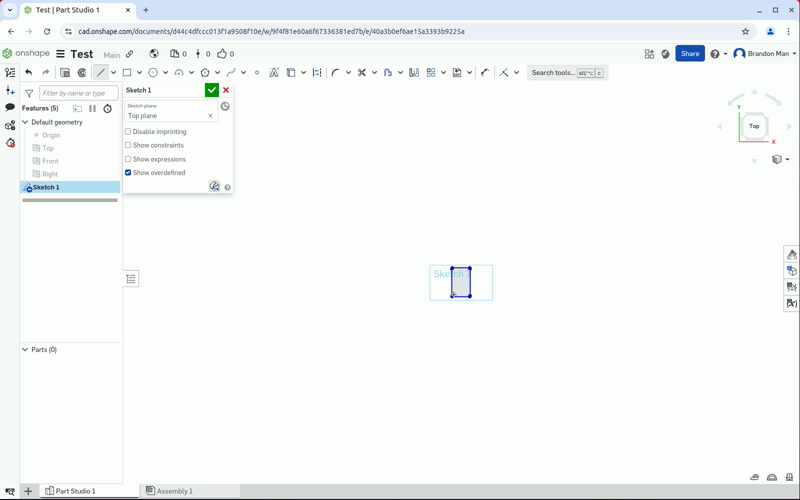
key_up(shift)
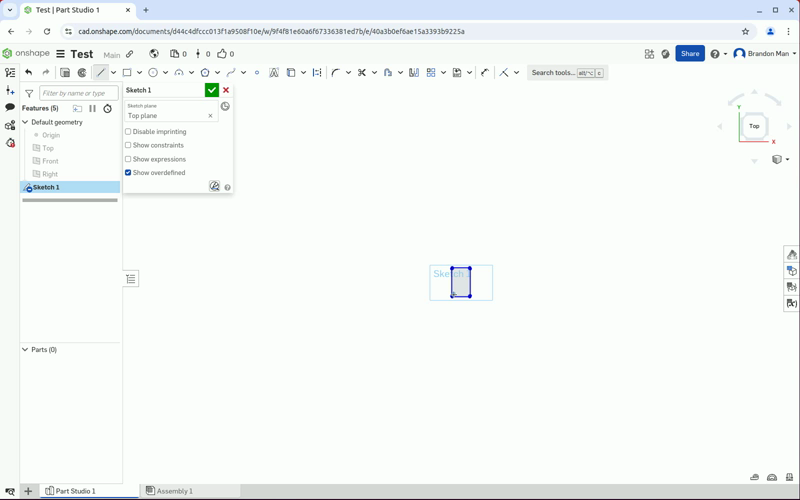
key_down(shift)
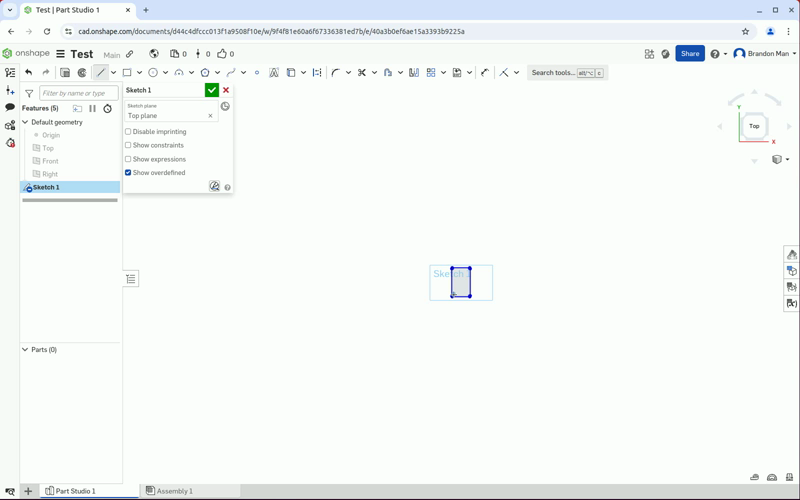
mouse_move(483, 294)
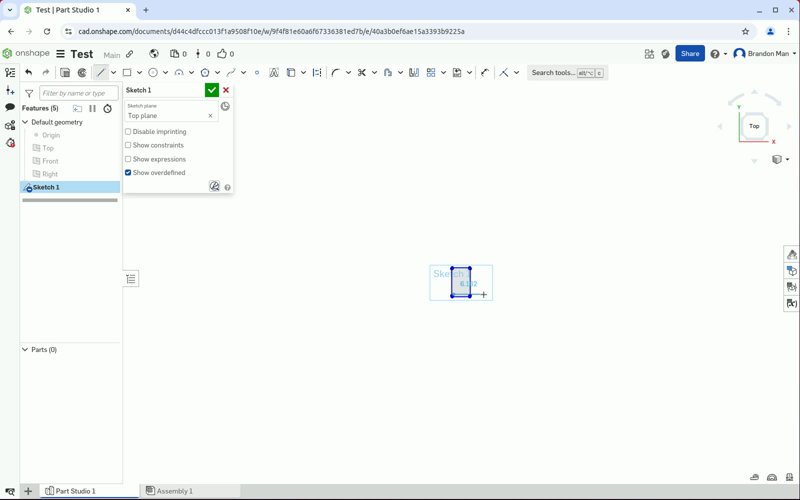
mouse_move(468, 294)
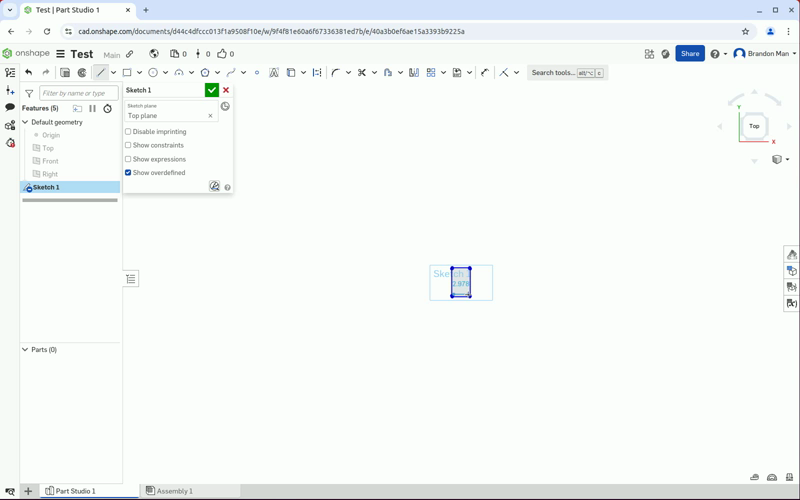
scroll(6)
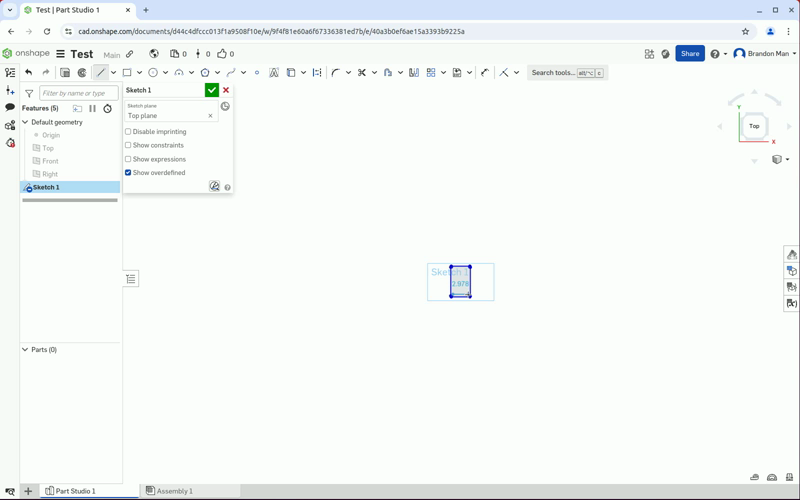
scroll(6)
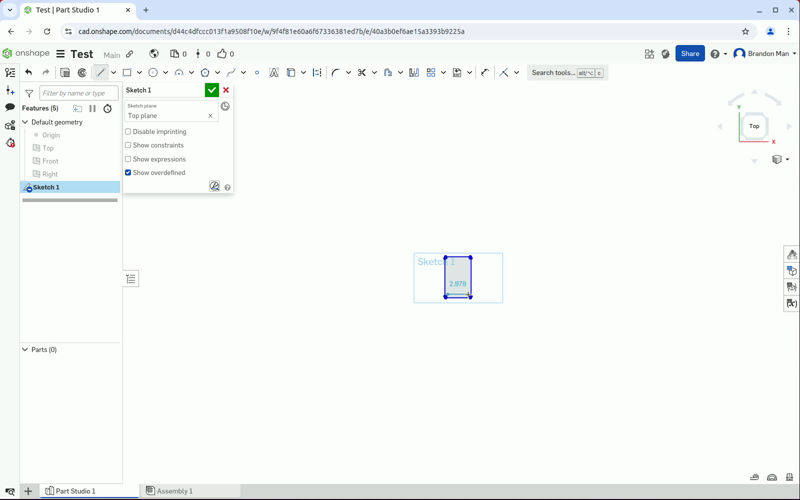
scroll(6)
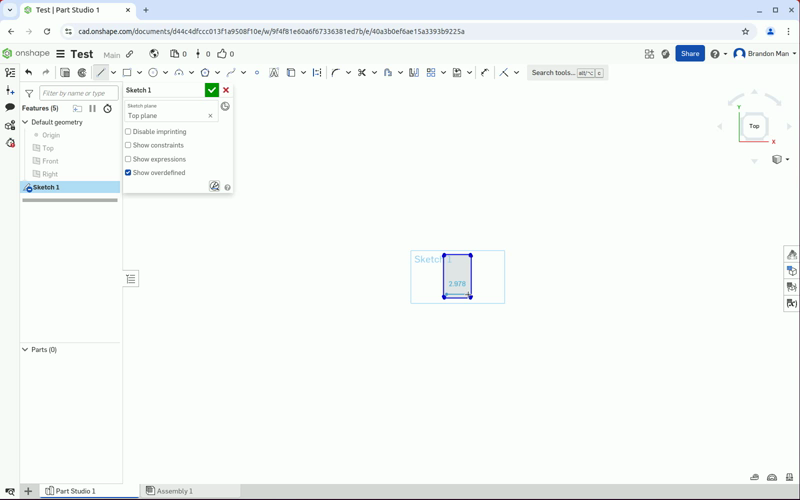
scroll(6)
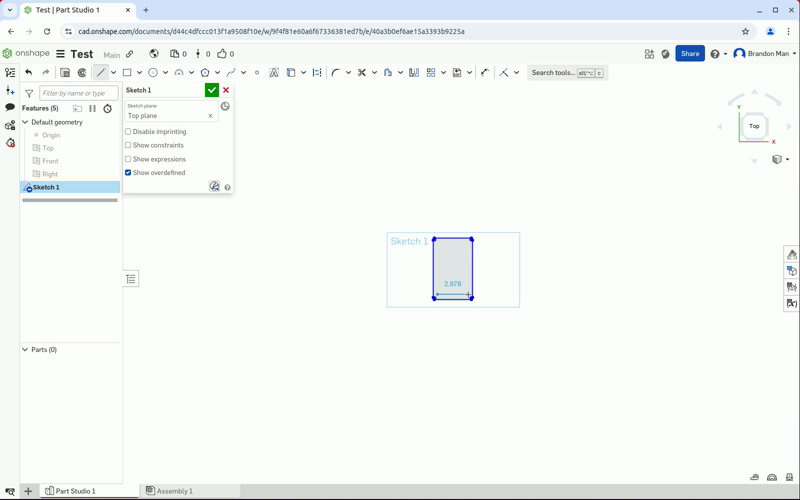
scroll(6)
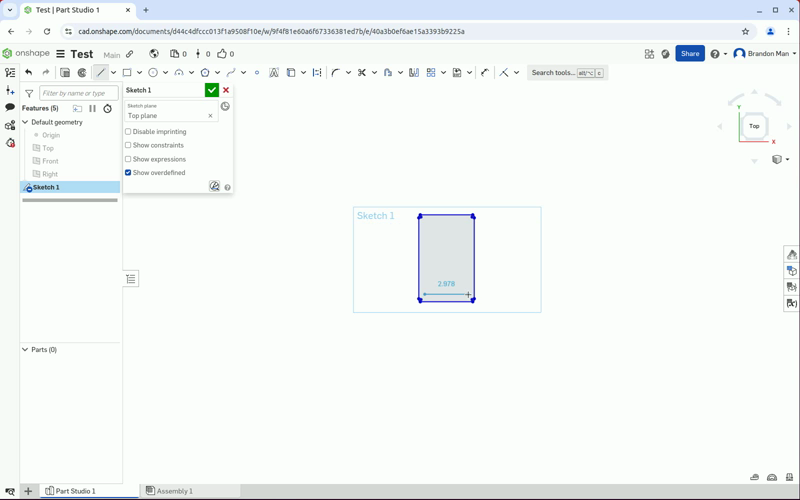
scroll(6)
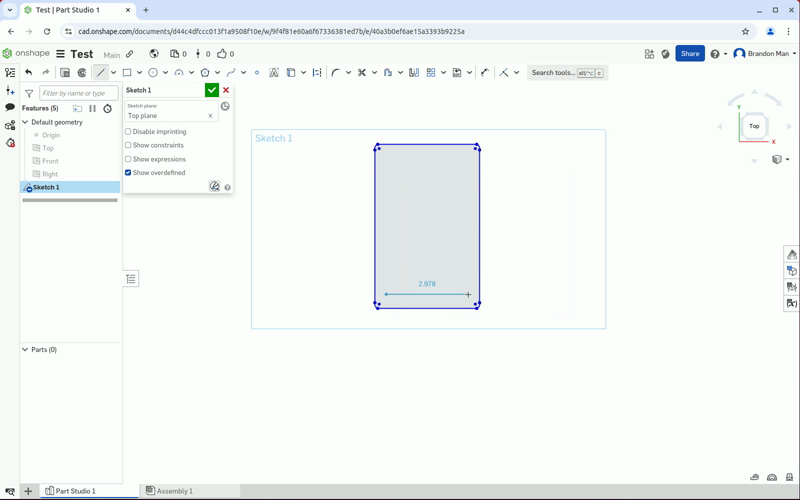
scroll(6)
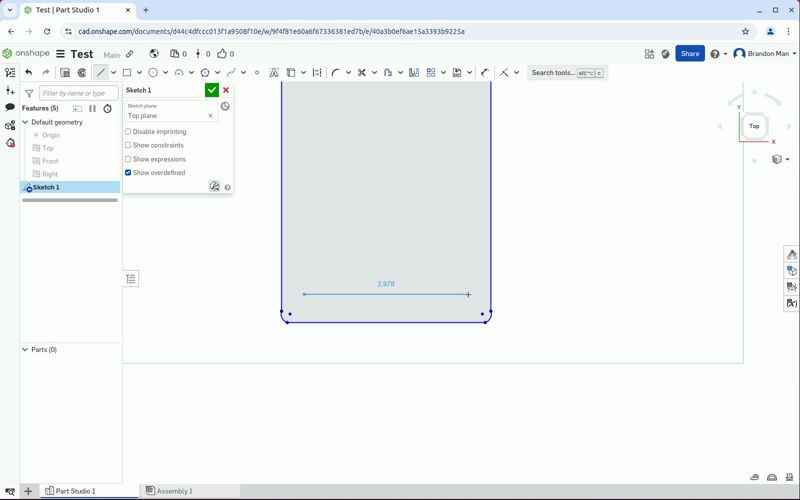
click(468, 294)
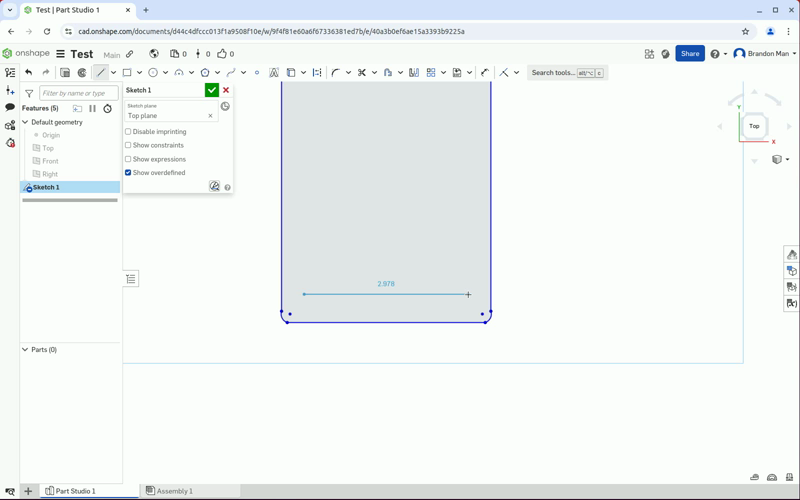
scroll(-6)
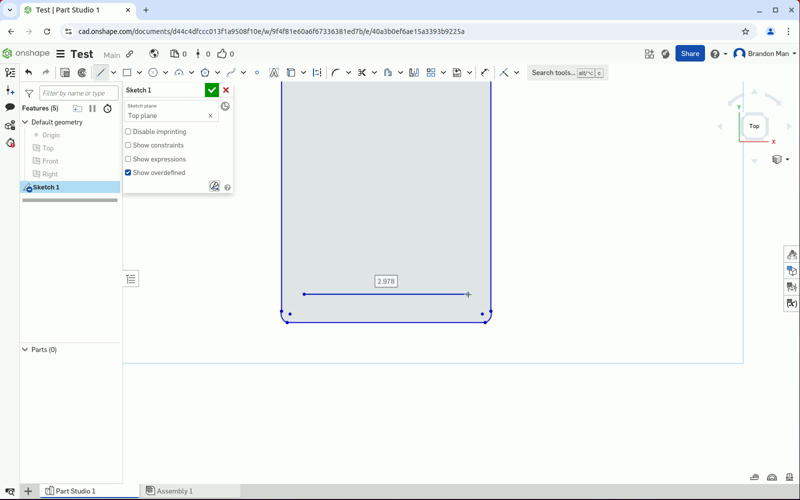
scroll(-6)
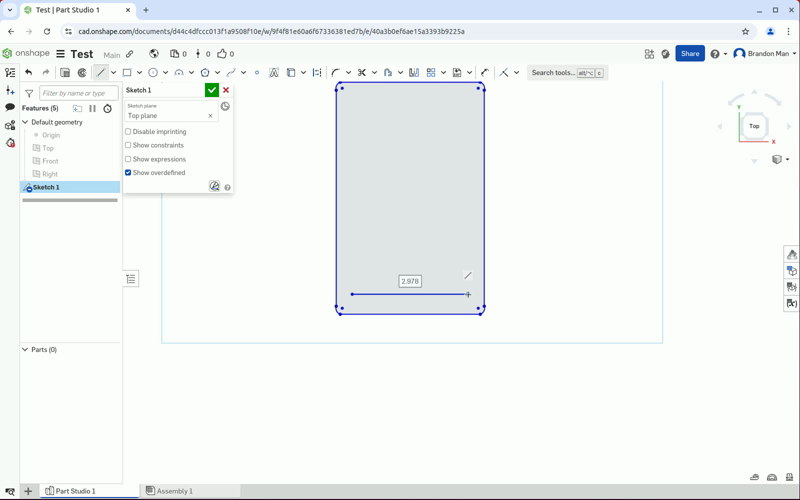
scroll(-6)
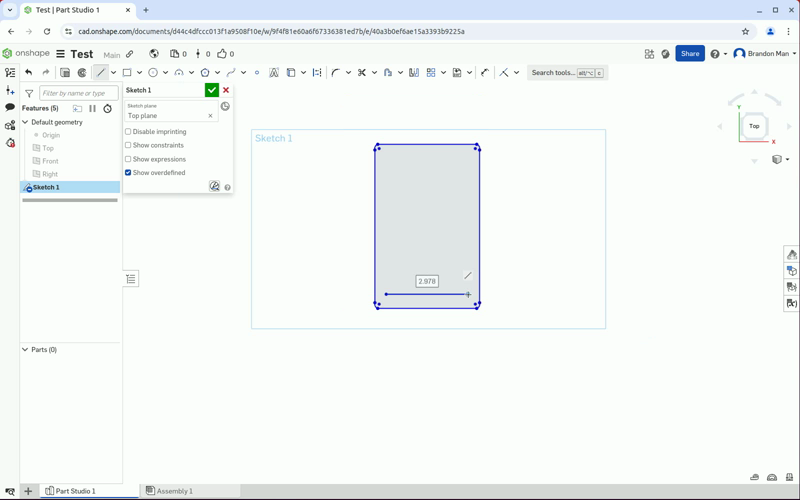
scroll(-6)
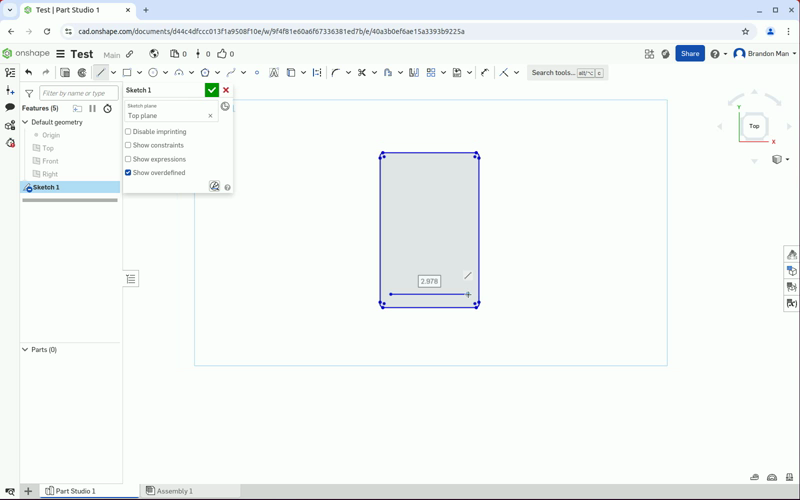
scroll(-6)
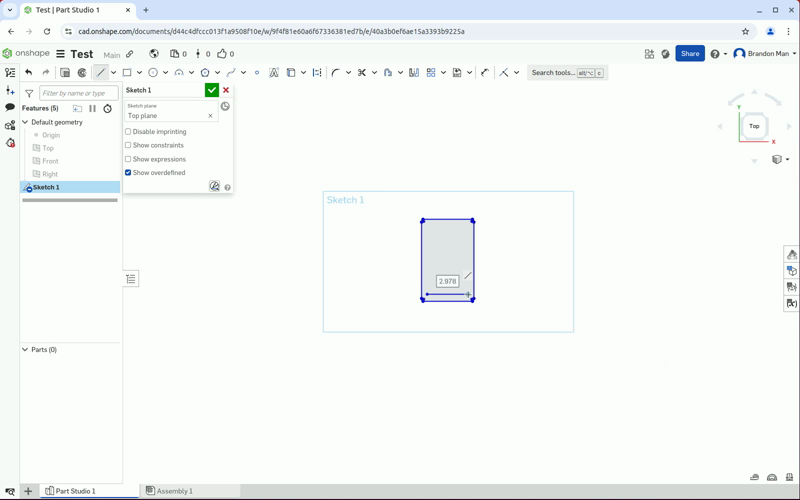
scroll(-6)
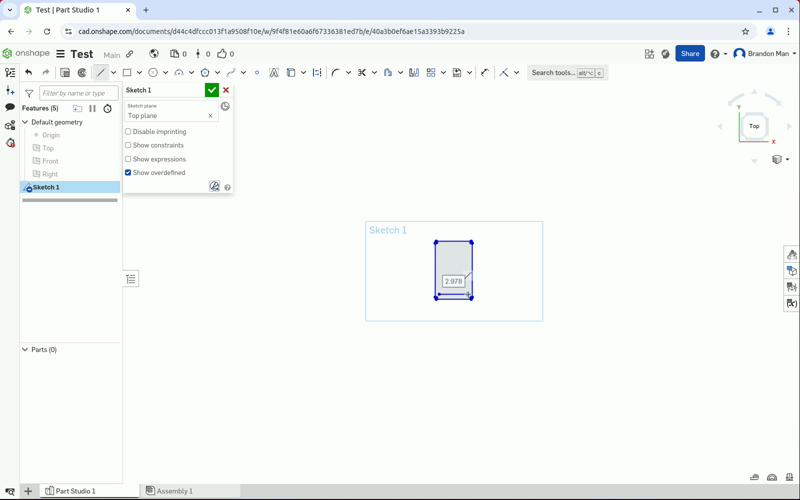
scroll(-6)
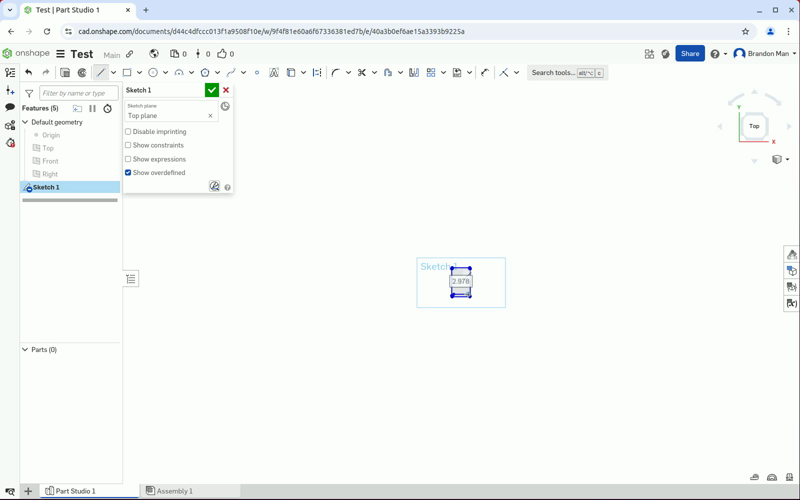
key_up(shift)
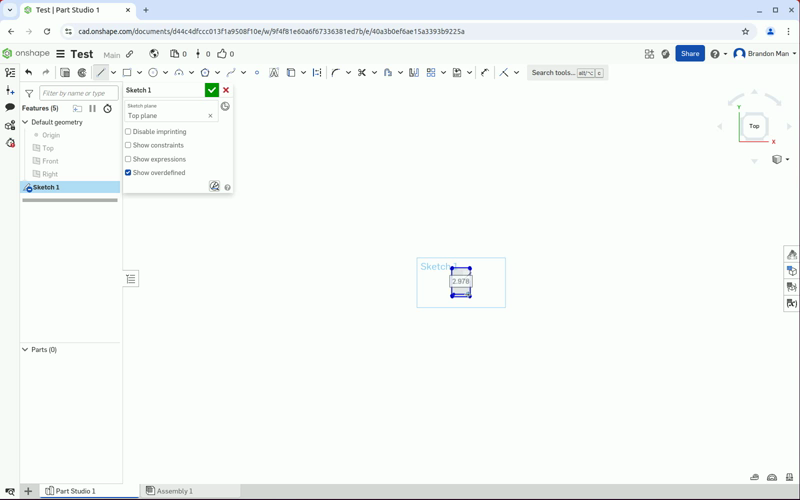
key_down(shift)
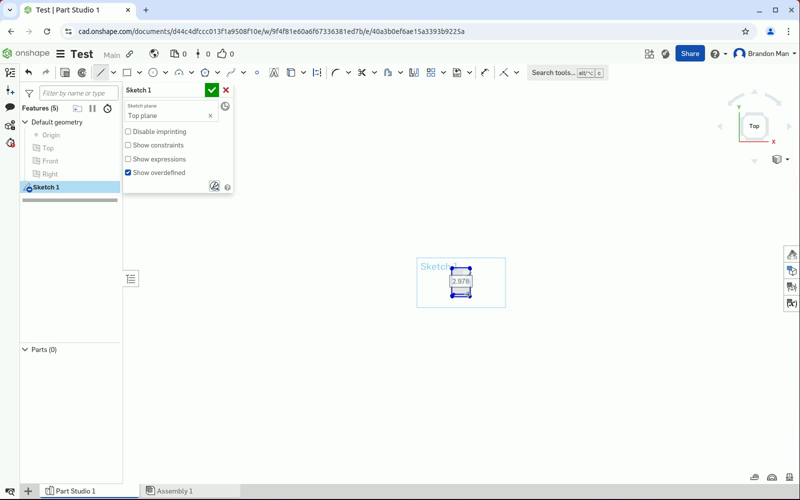
mouse_move(498, 294)
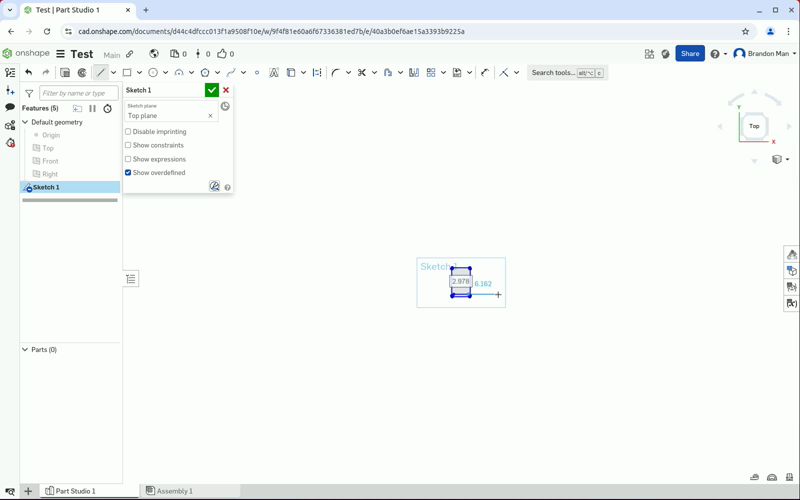
mouse_move(468, 270)
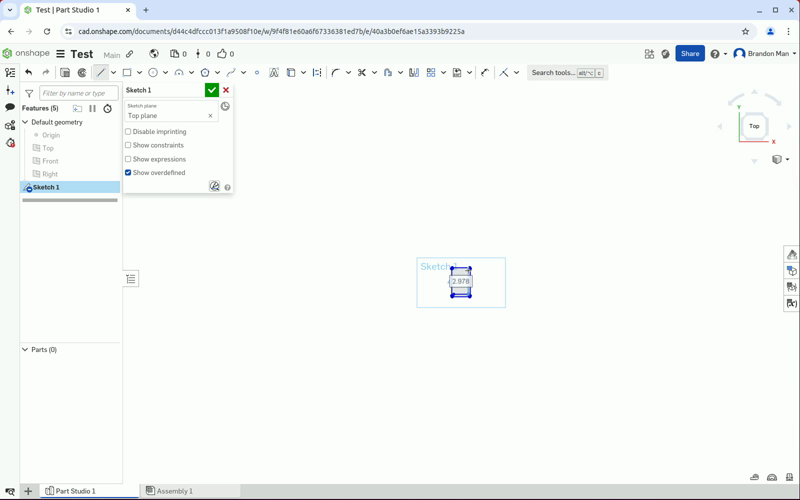
scroll(6)
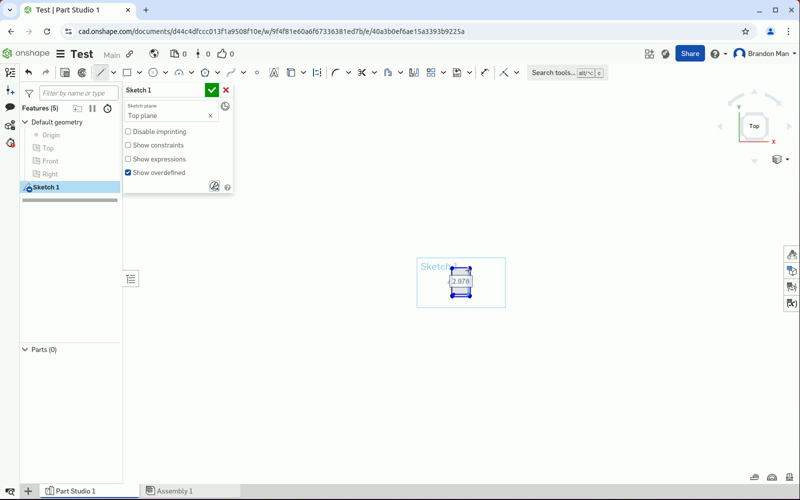
scroll(6)
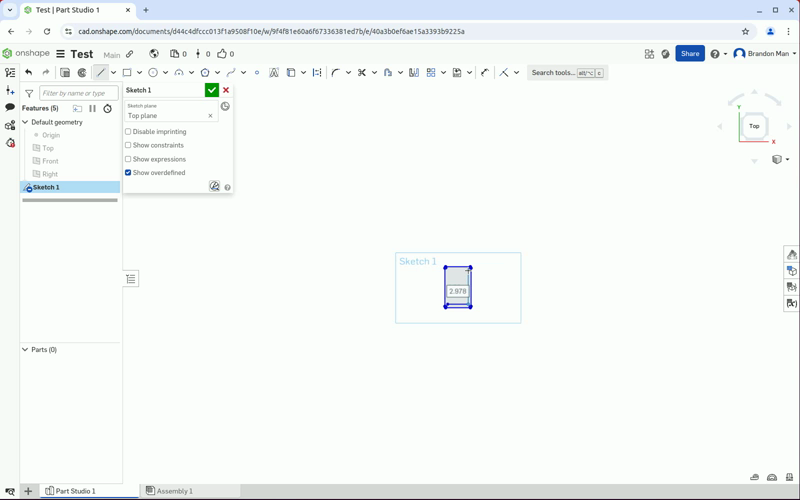
scroll(6)
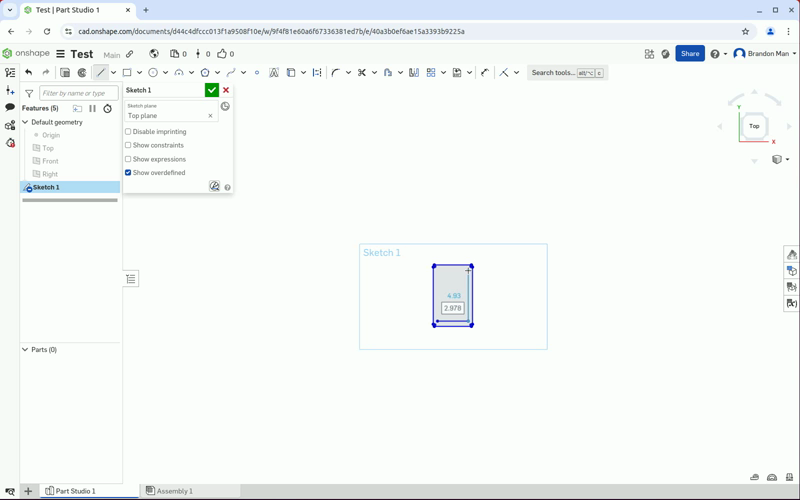
scroll(6)
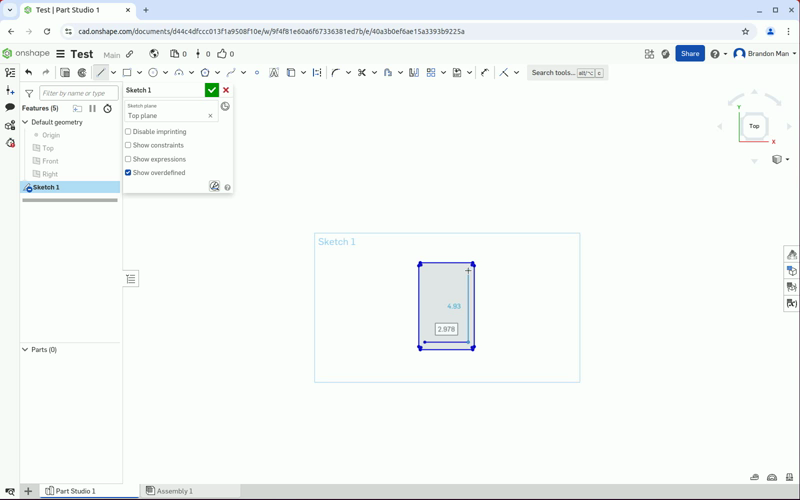
scroll(6)
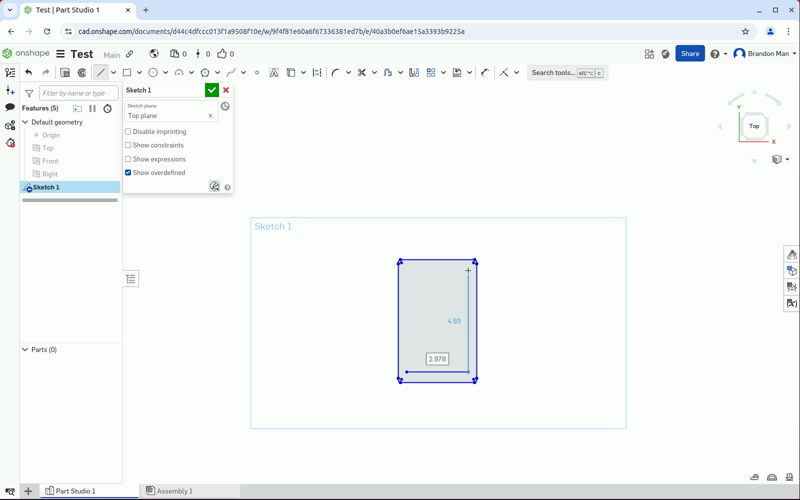
scroll(6)
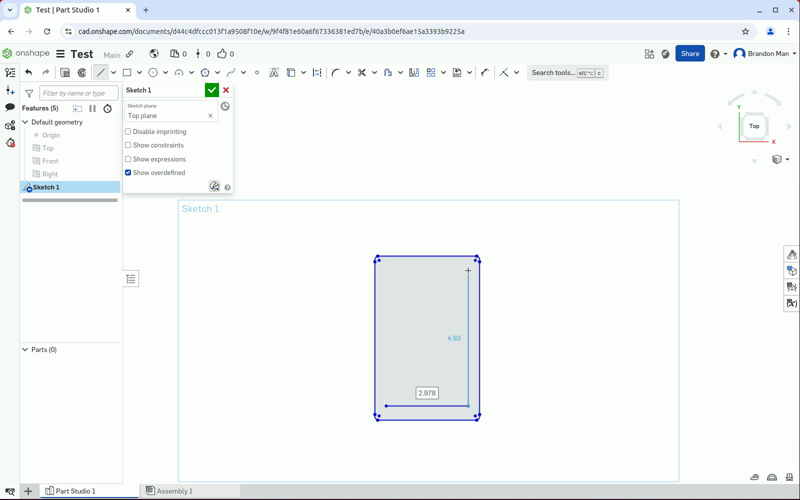
scroll(6)
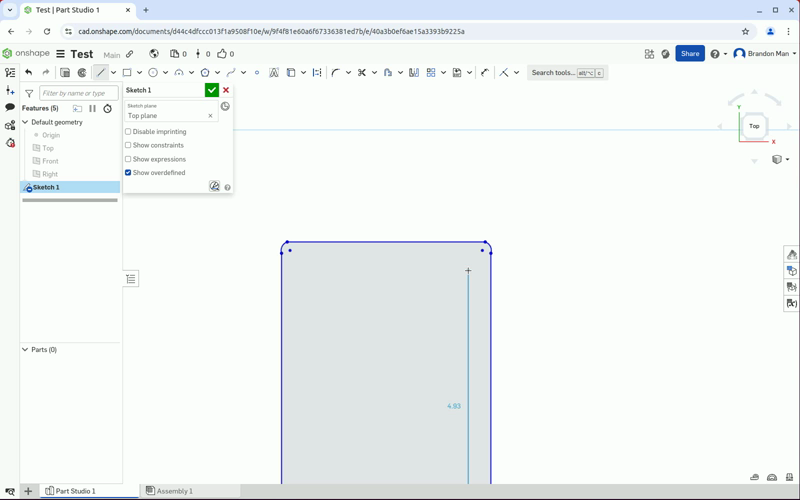
click(468, 270)
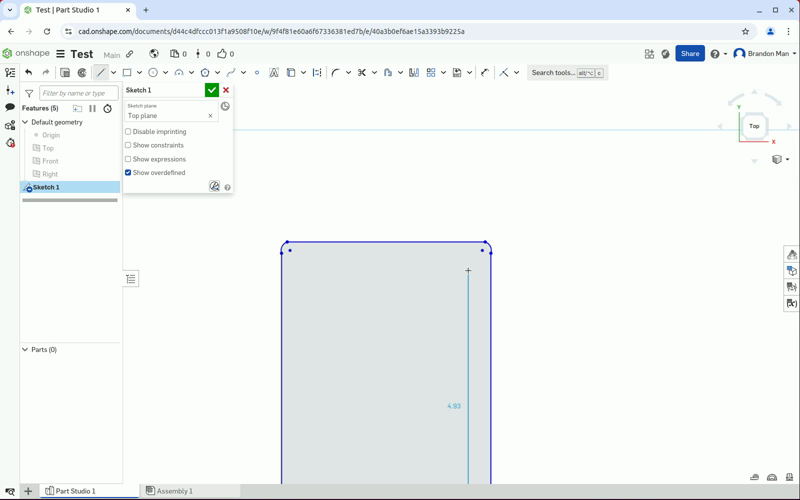
scroll(-6)
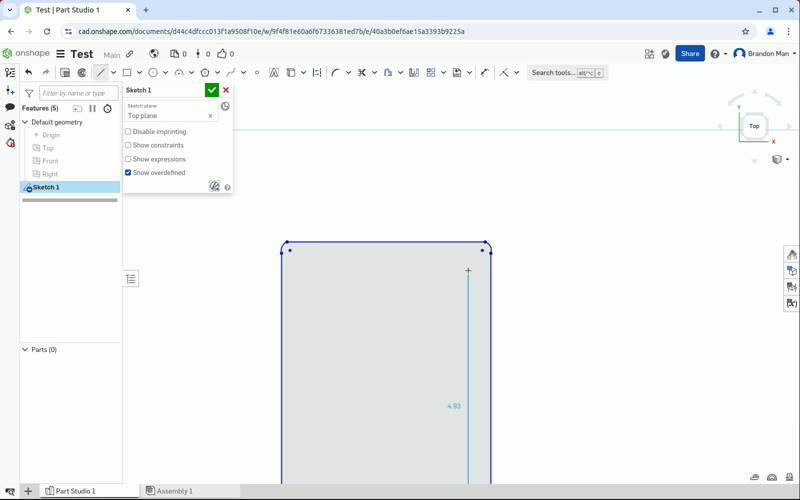
scroll(-6)
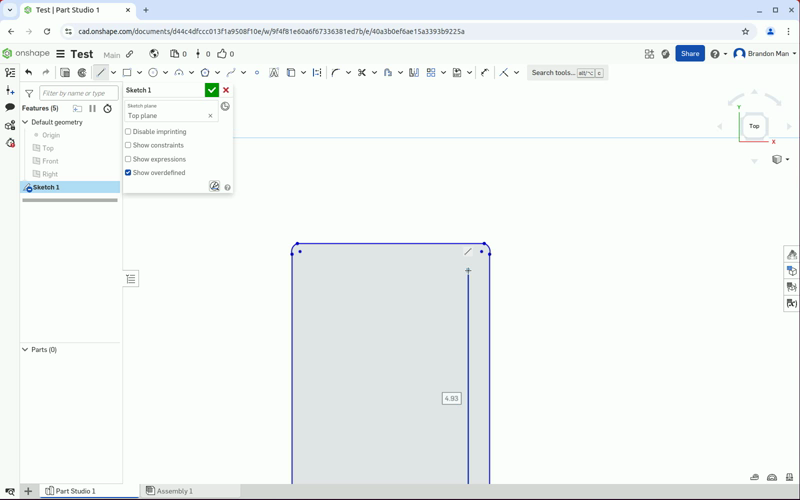
scroll(-6)
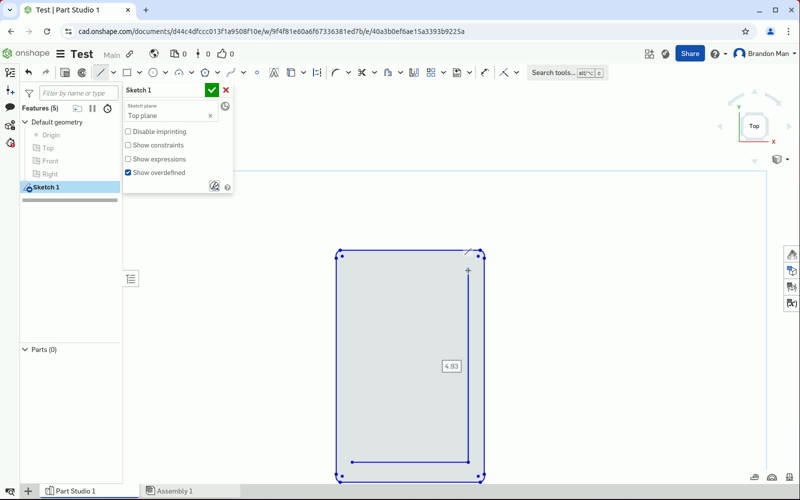
scroll(-6)
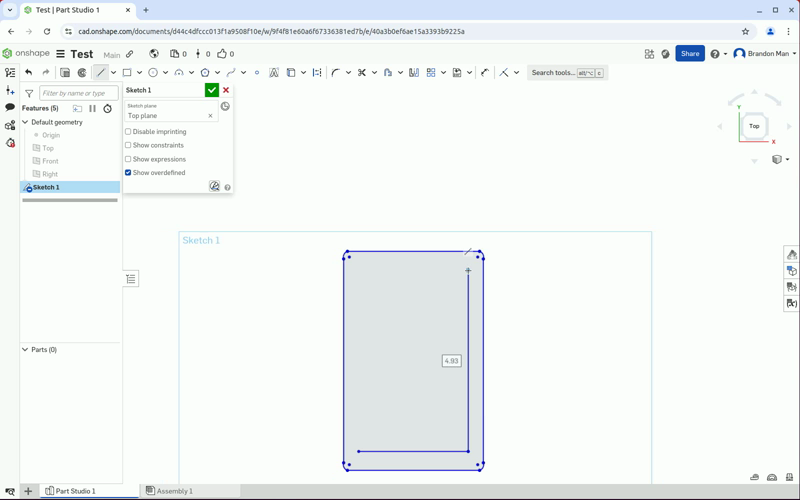
scroll(-6)
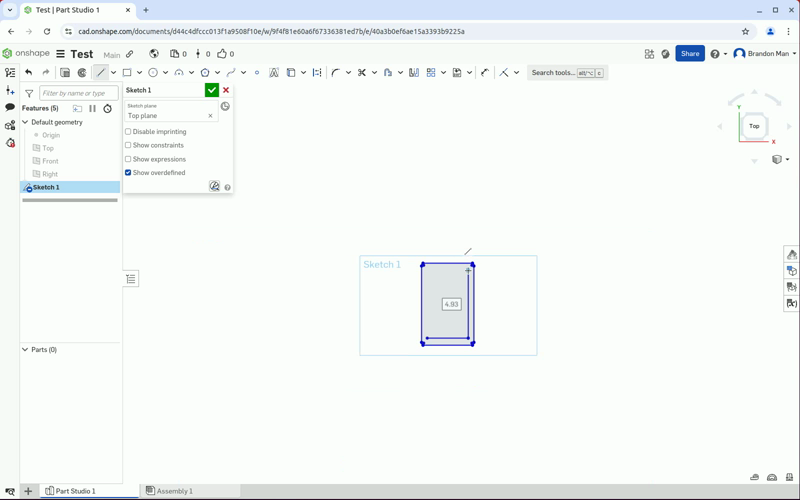
scroll(-6)
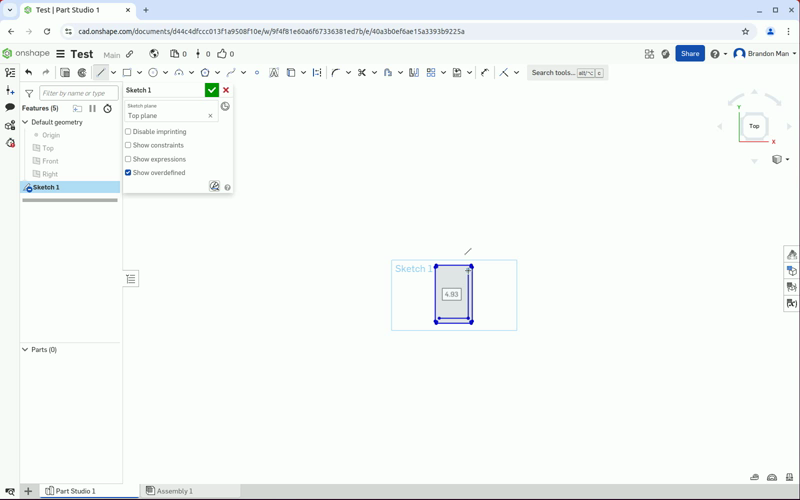
scroll(-6)
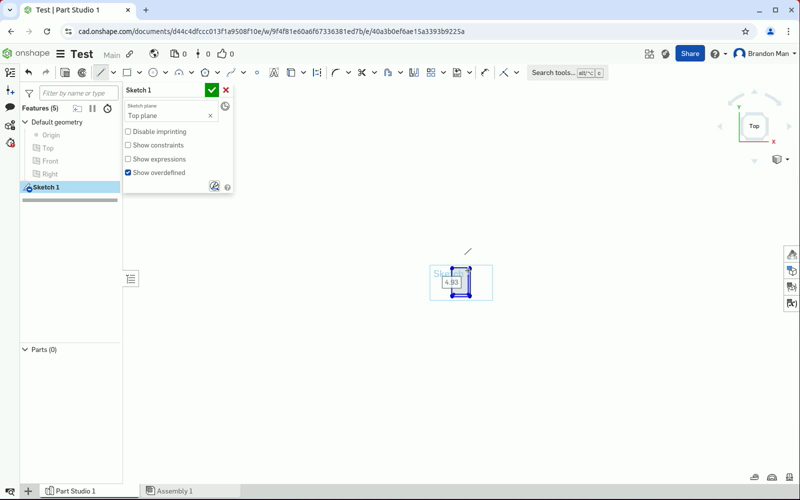
key_up(shift)
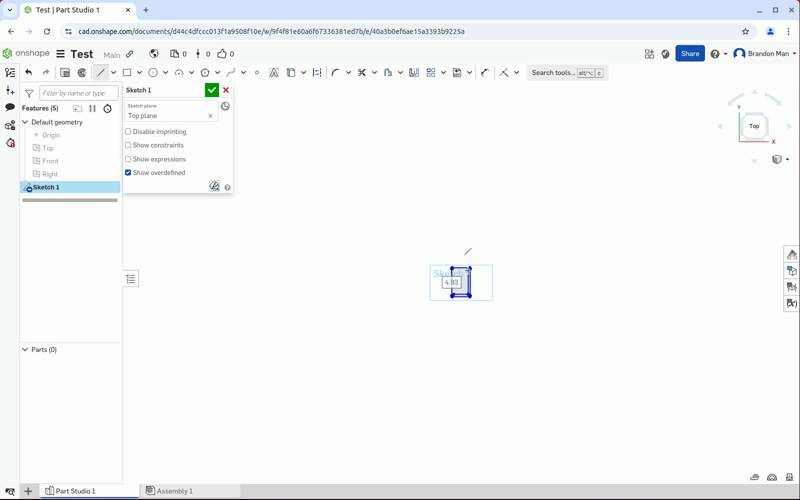
key_down(shift)
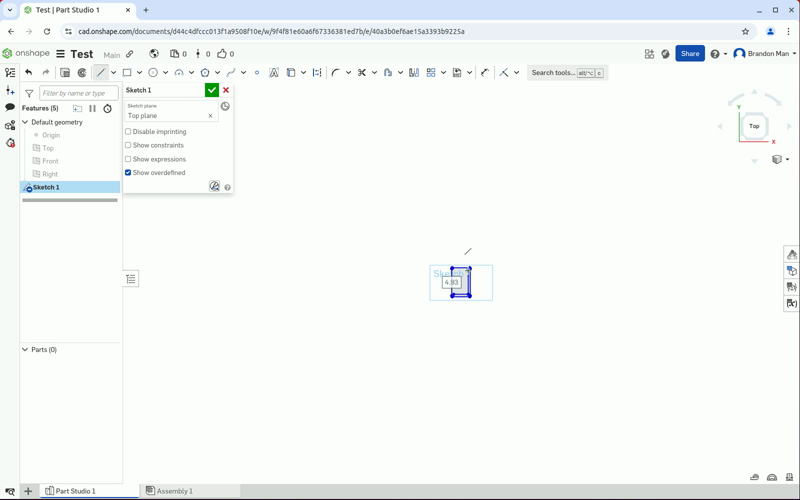
mouse_move(498, 270)
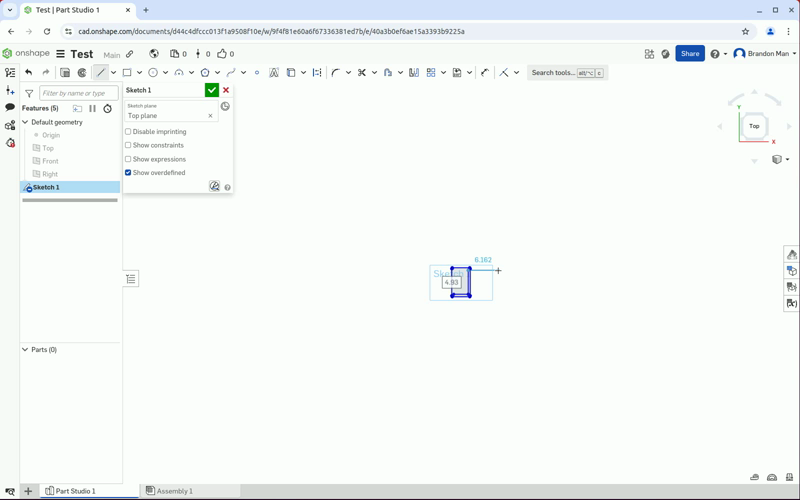
mouse_move(453, 270)
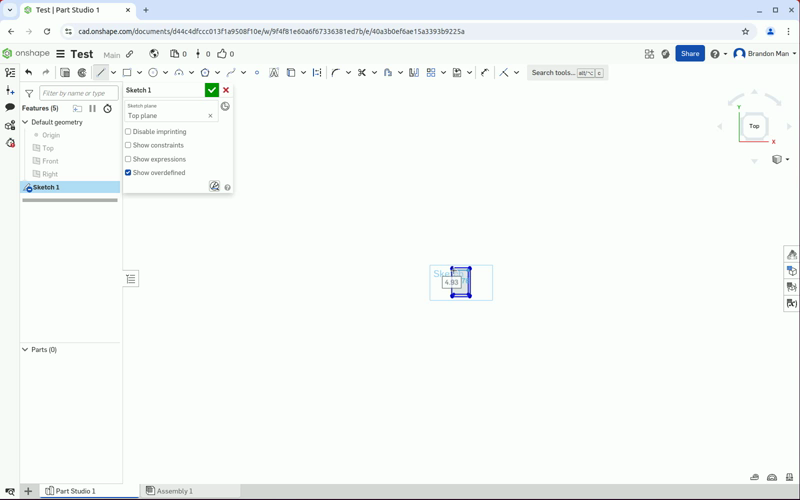
scroll(6)
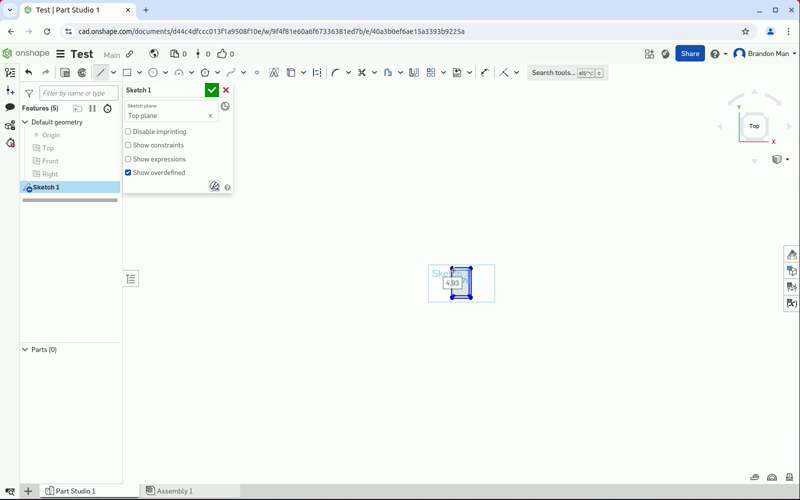
scroll(6)
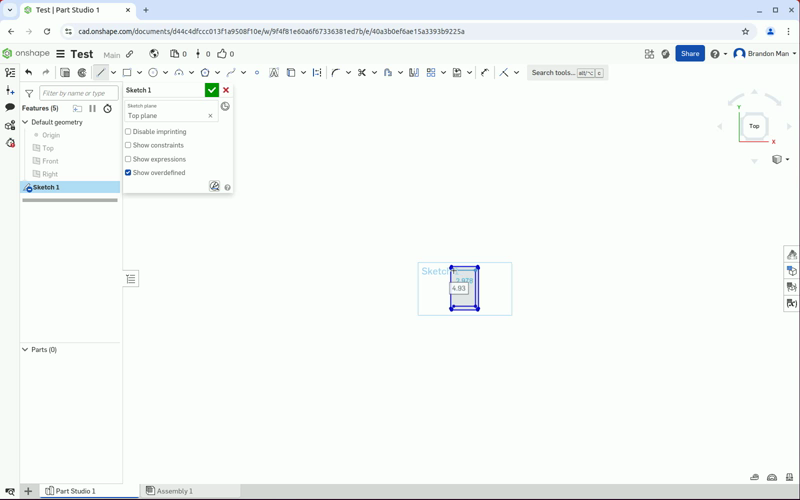
scroll(6)
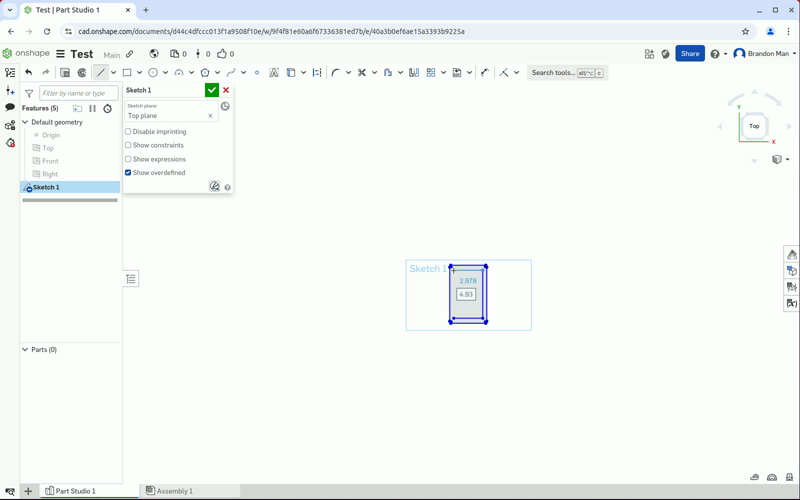
scroll(6)
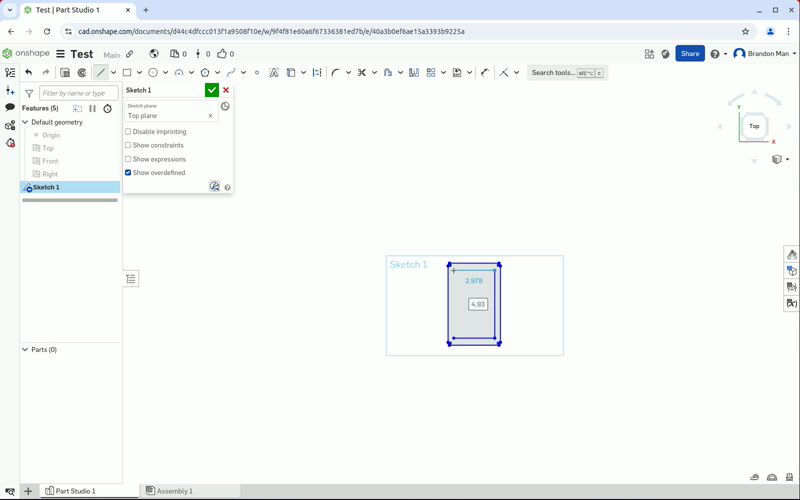
scroll(6)
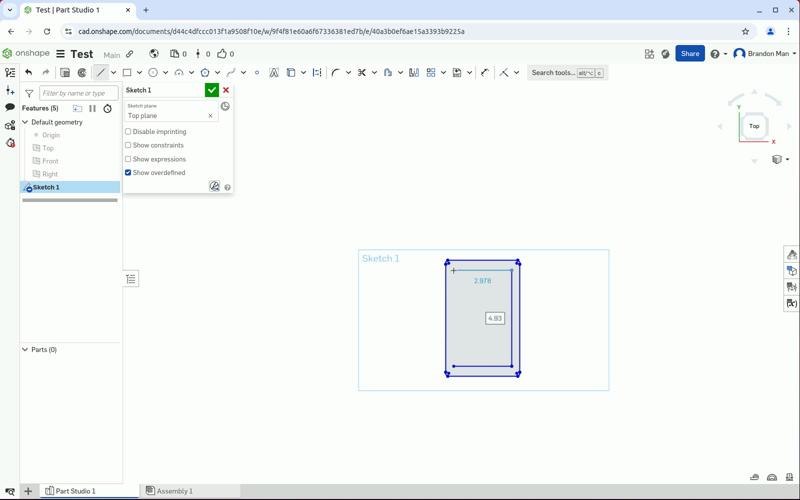
scroll(6)
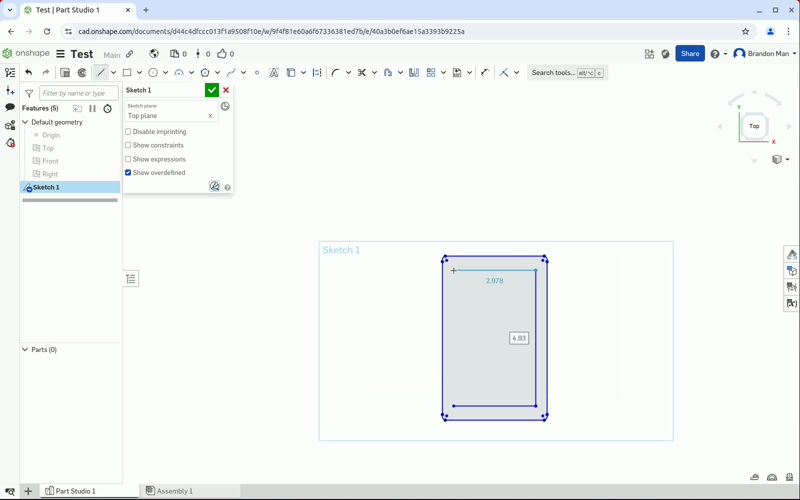
scroll(6)
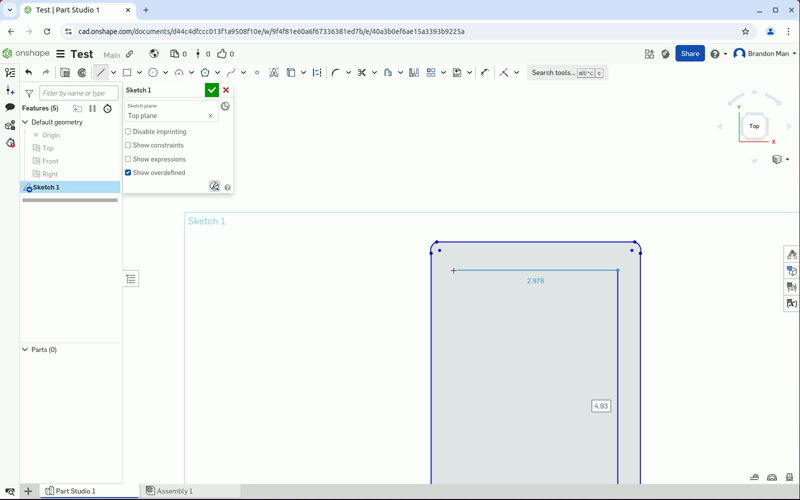
click(453, 270)
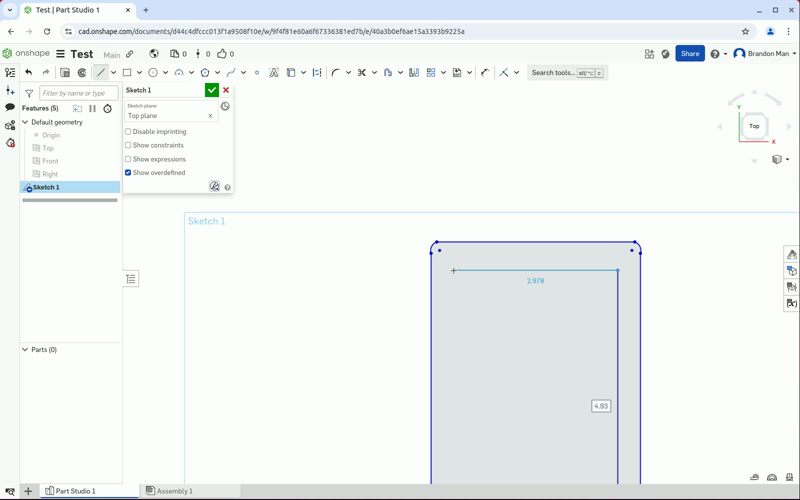
scroll(-6)
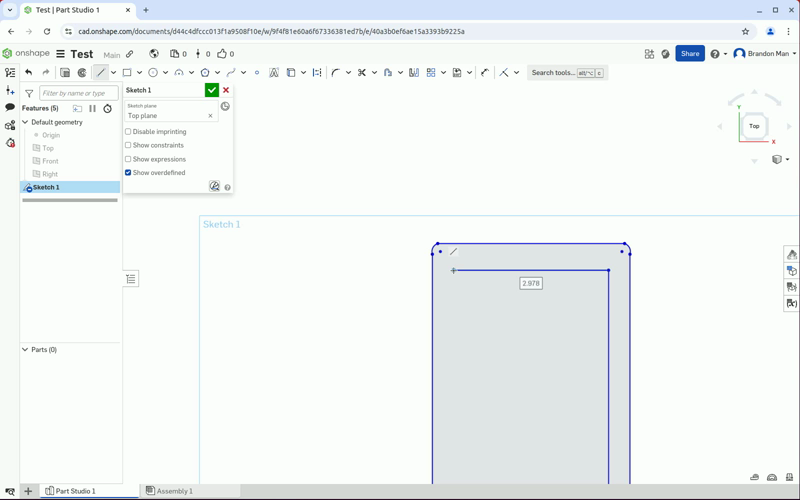
scroll(-6)
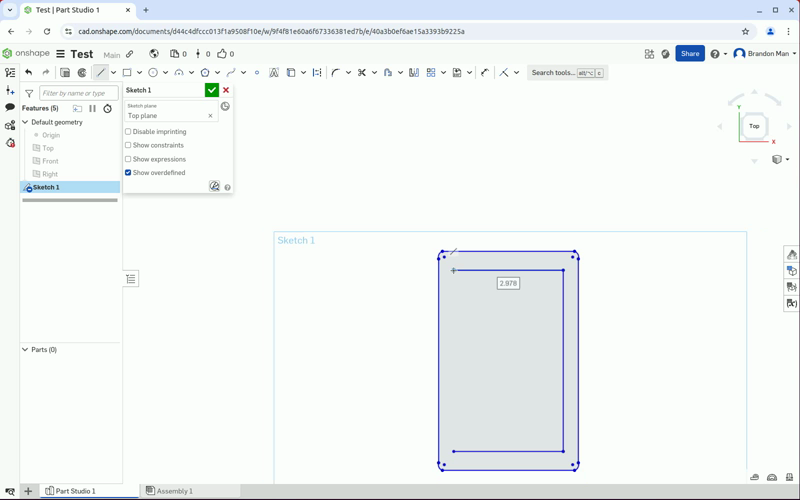
scroll(-6)
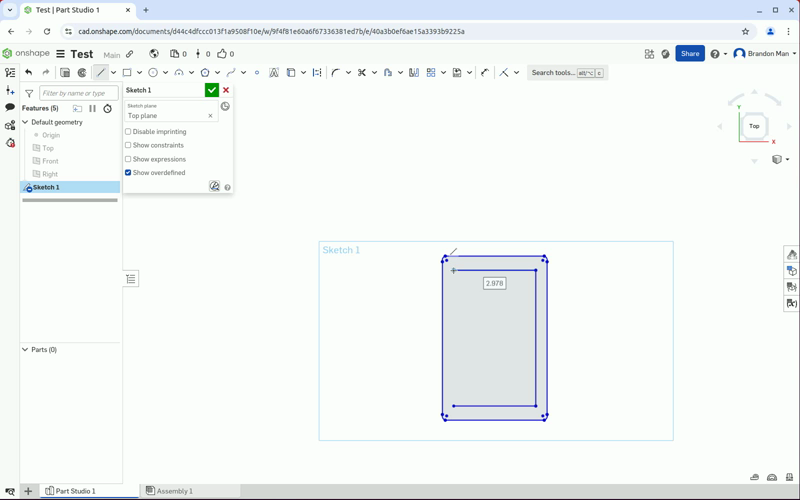
scroll(-6)
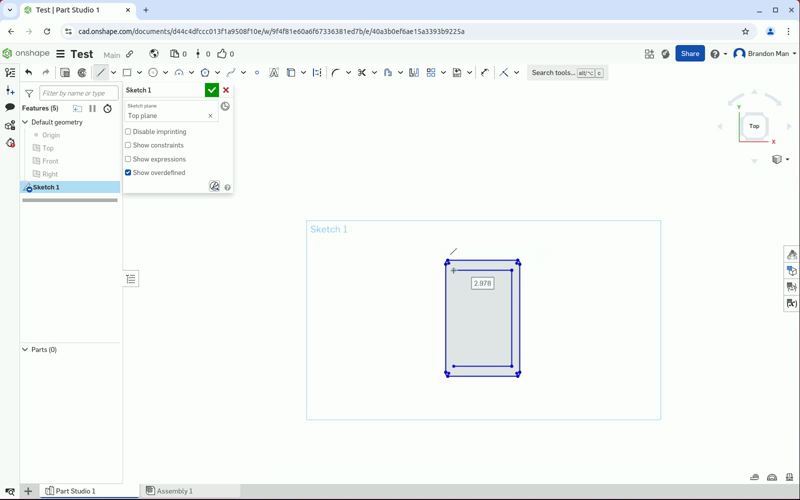
scroll(-6)
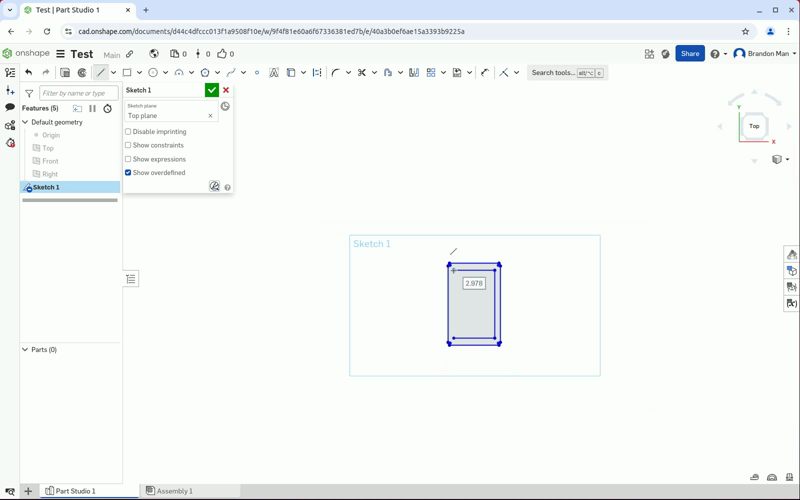
scroll(-6)
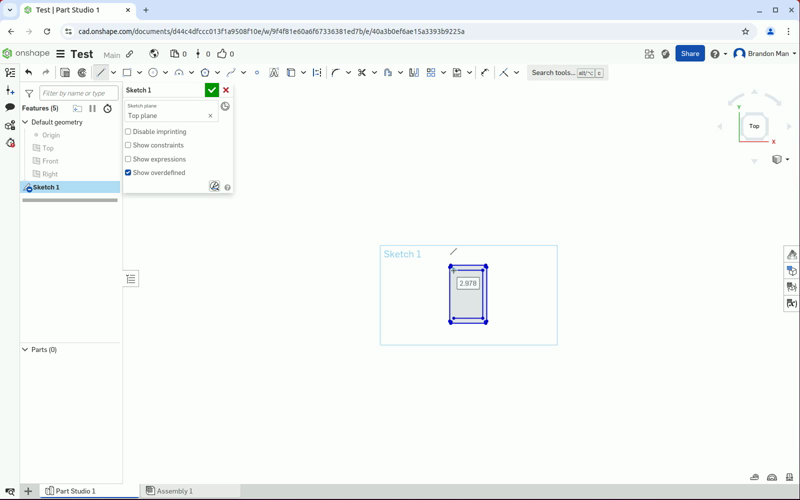
scroll(-6)
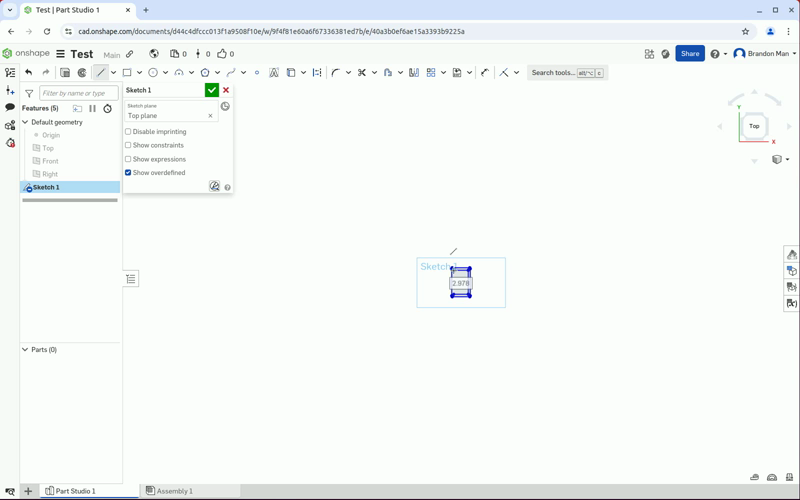
key_up(shift)
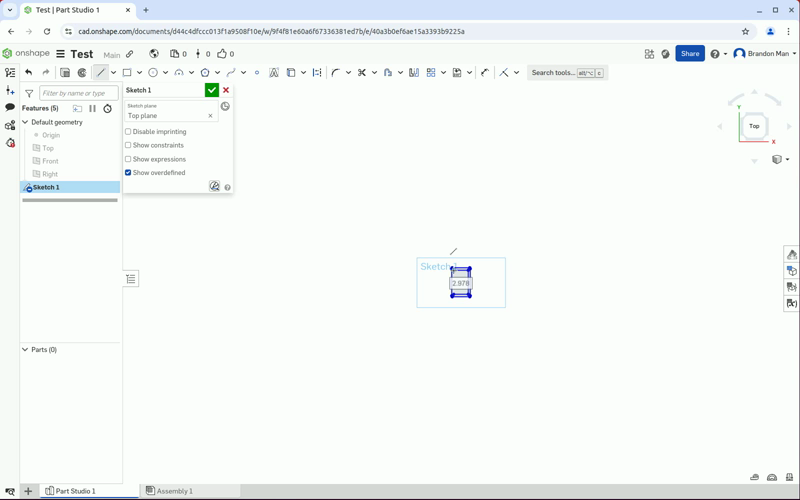
mouse_move(483, 270)
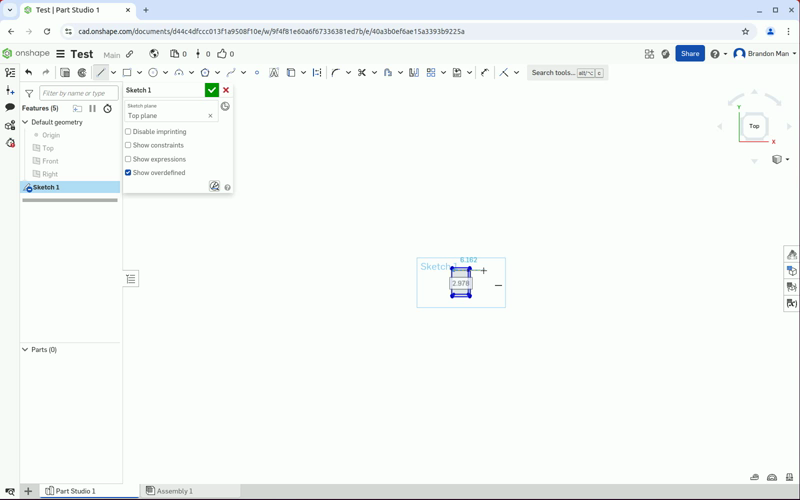
key_down(shift)
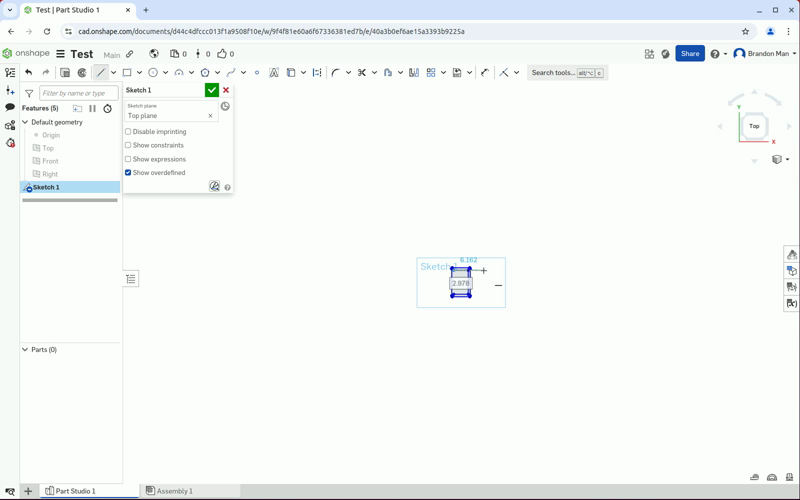
mouse_move(453, 294)
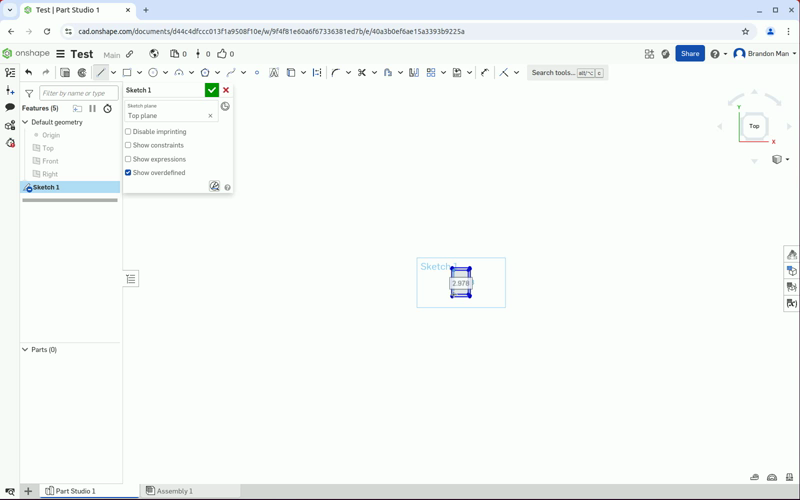
scroll(6)
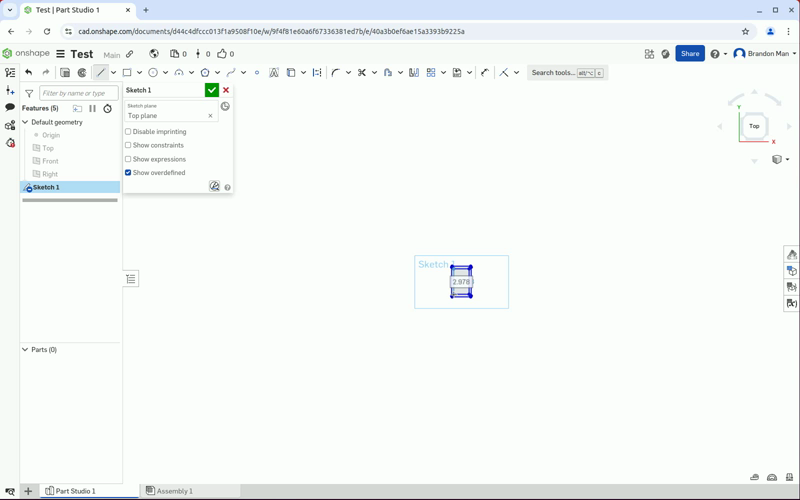
scroll(6)
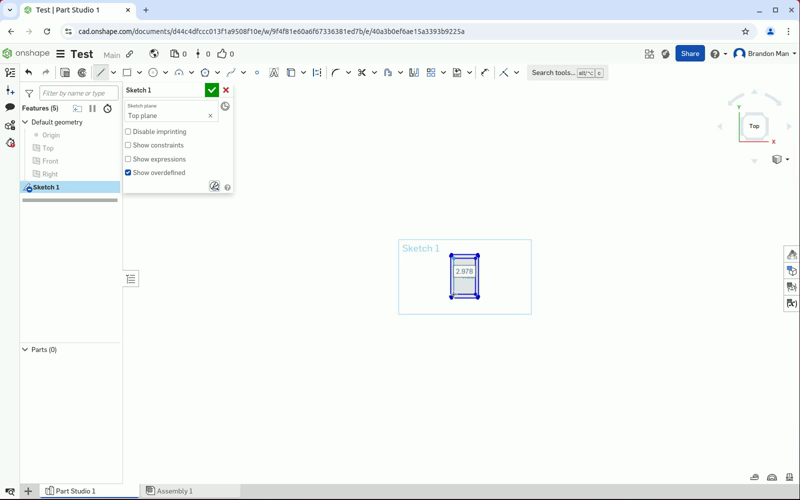
scroll(6)
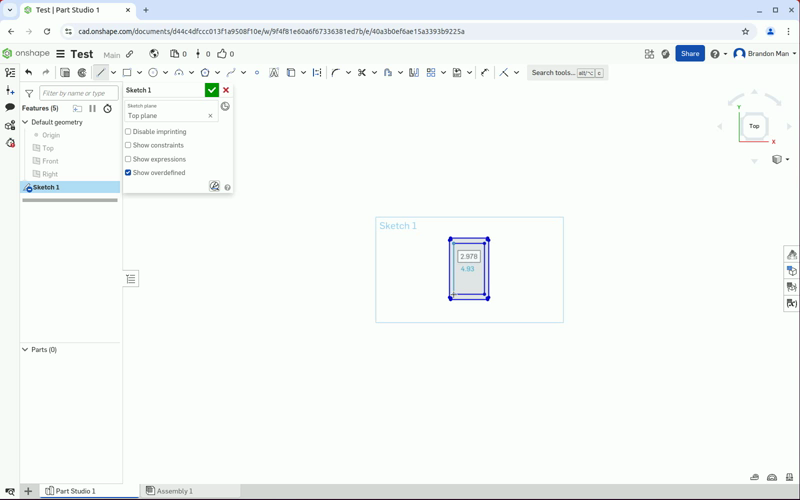
scroll(6)
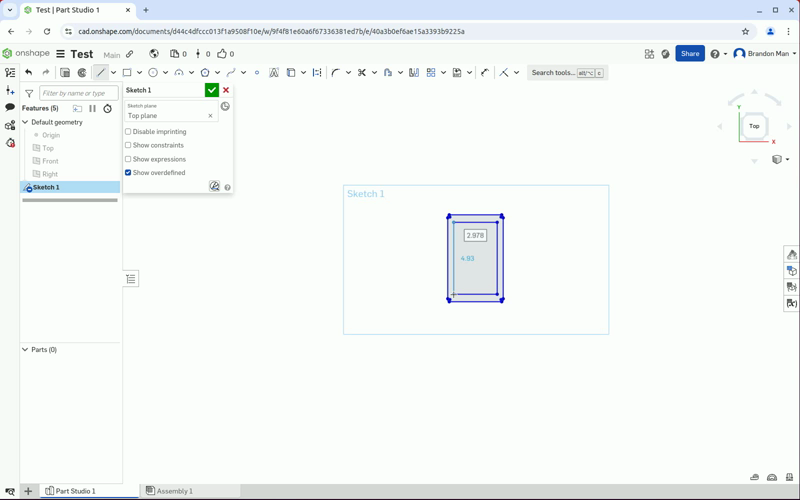
scroll(6)
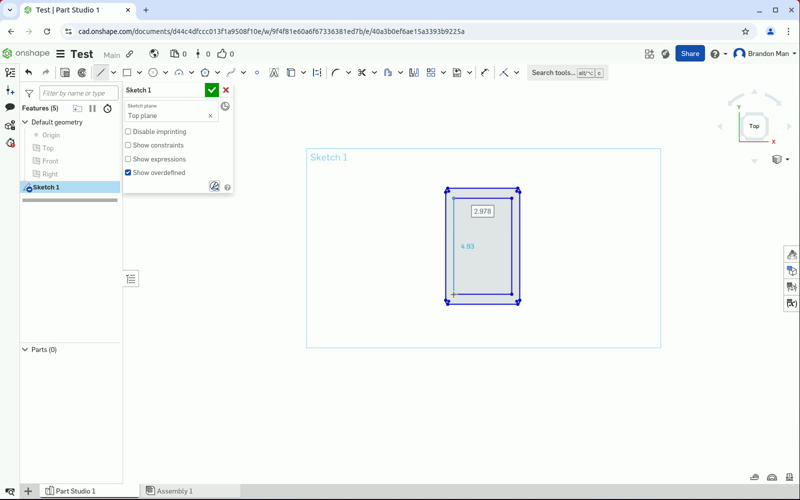
scroll(6)
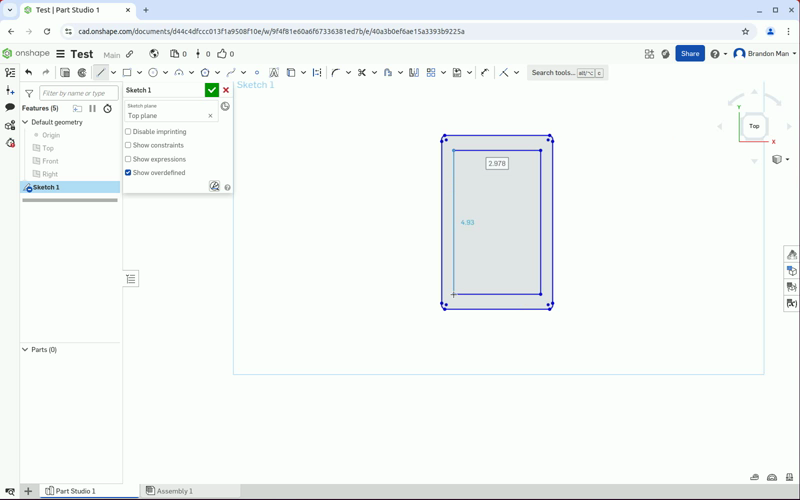
scroll(6)
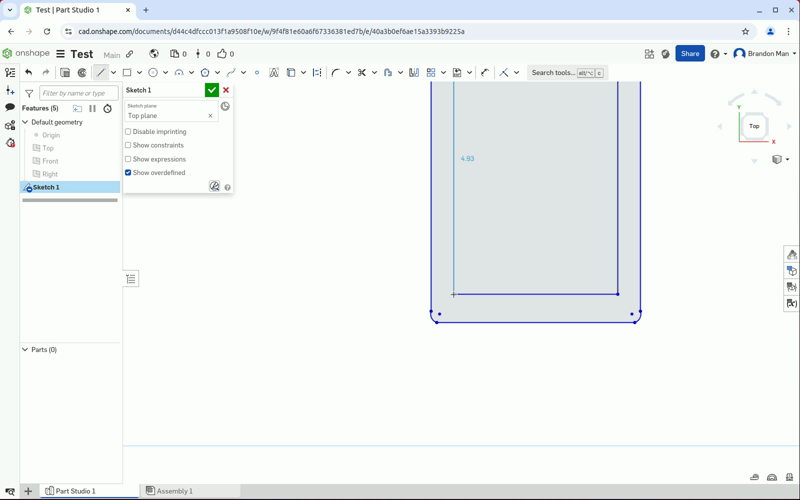
key_up(shift)
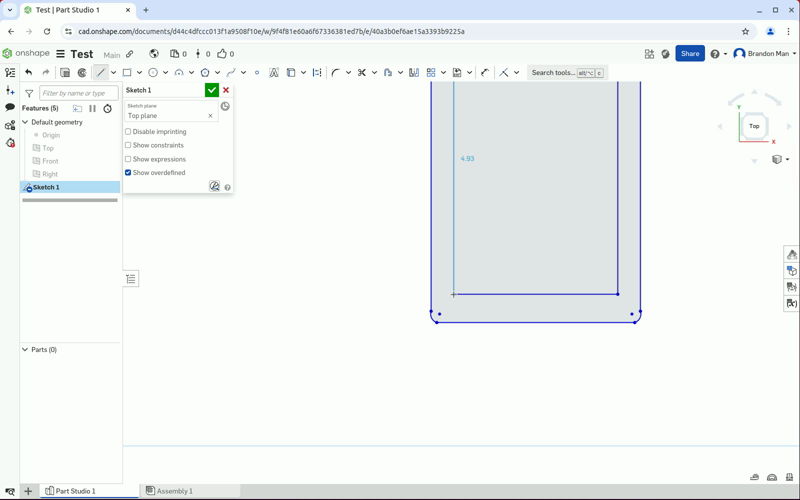
click(453, 294)
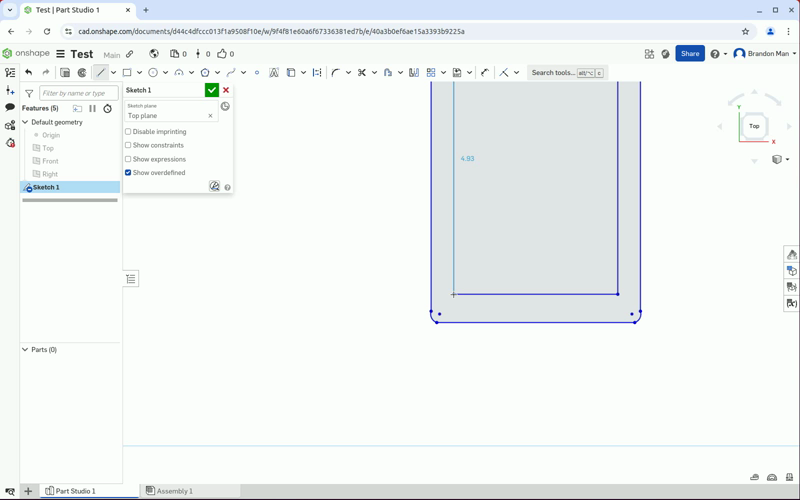
scroll(-6)
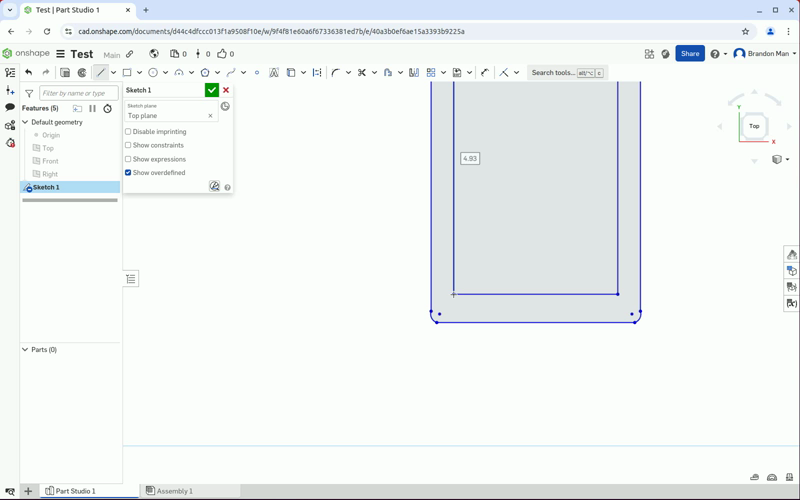
scroll(-6)
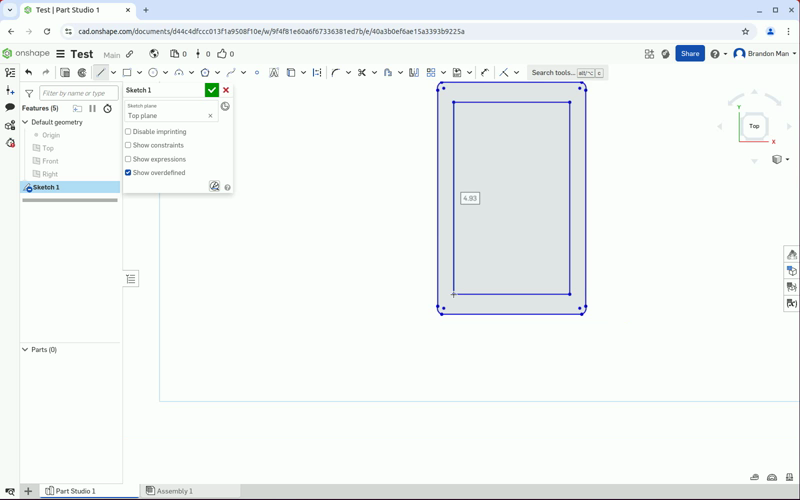
scroll(-6)
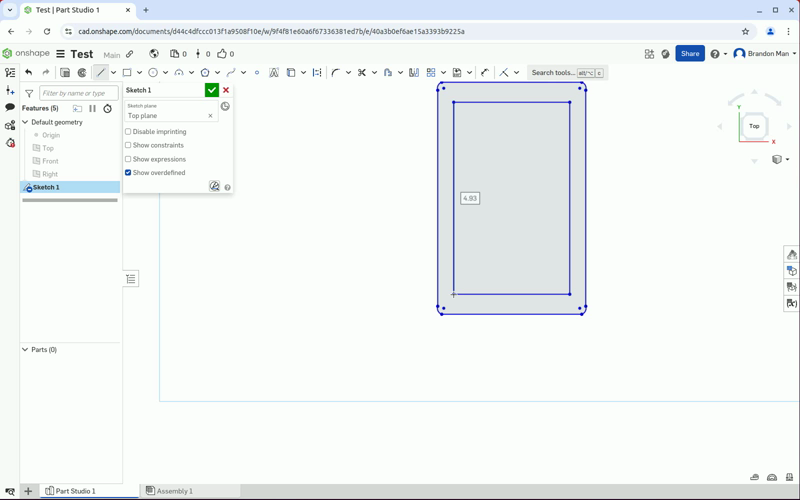
scroll(-6)
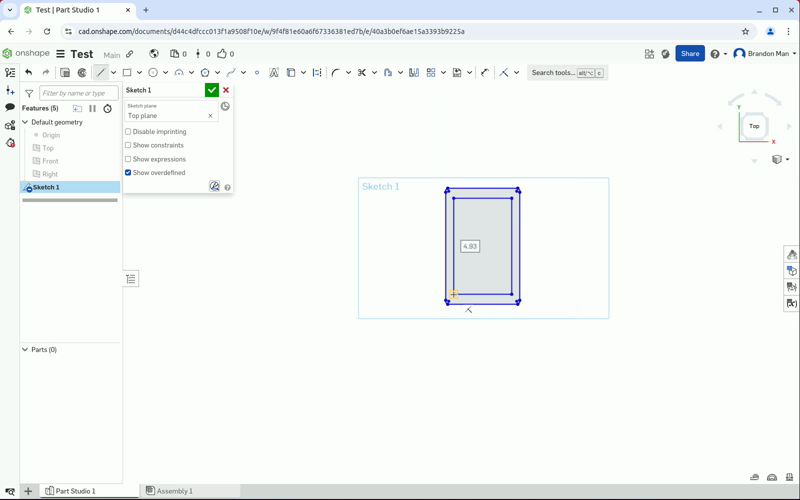
scroll(-6)
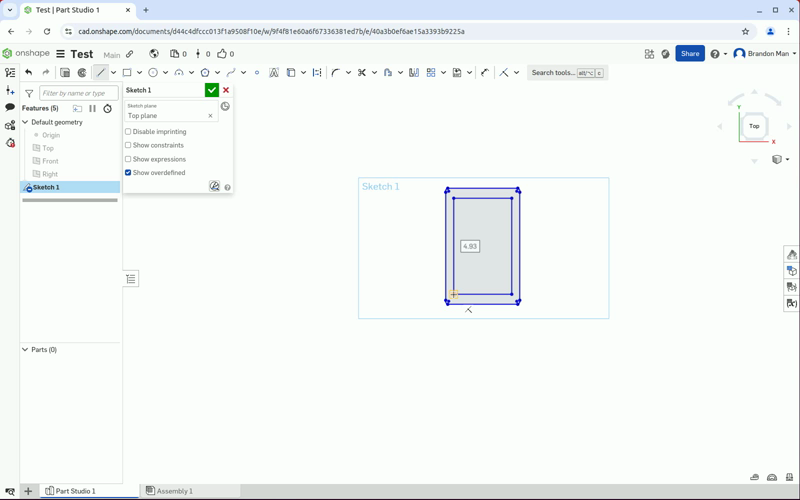
scroll(-6)
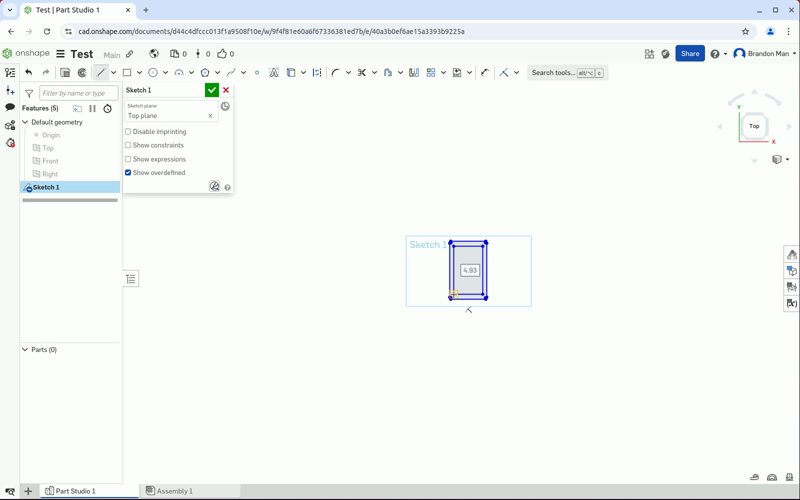
scroll(-6)
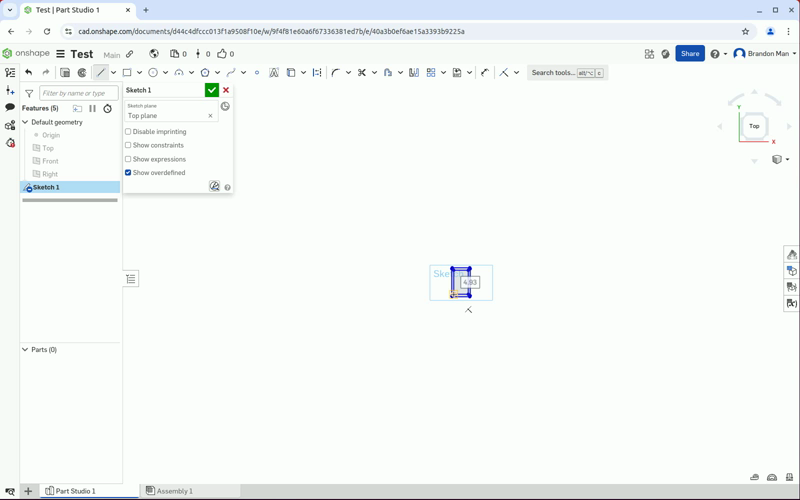
key(esc)
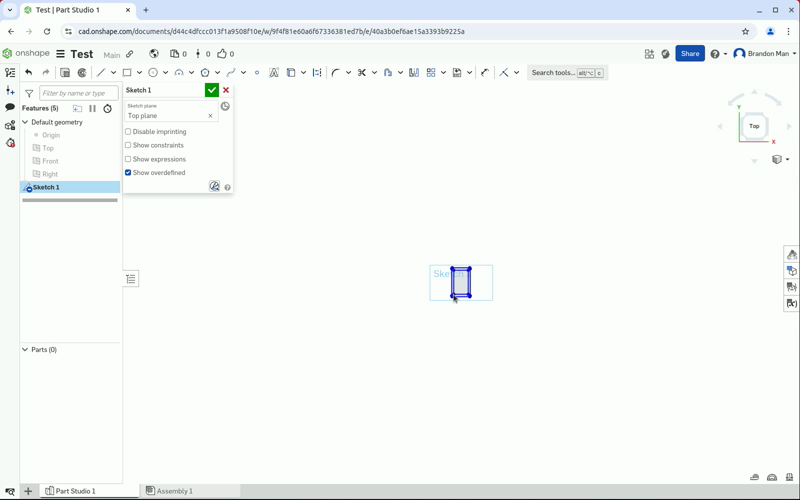
mouse_move(452, 293)
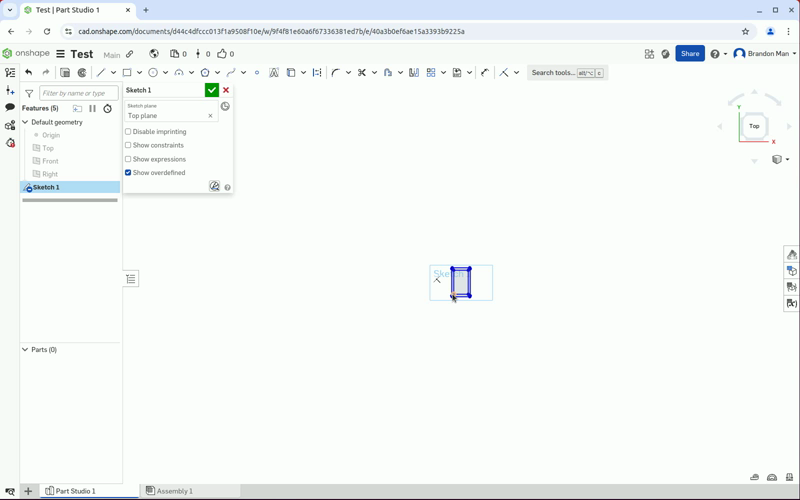
scroll(6)
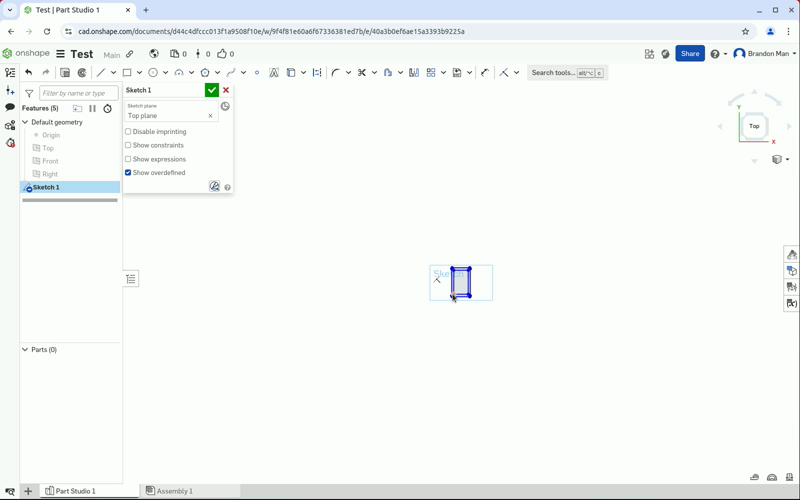
scroll(6)
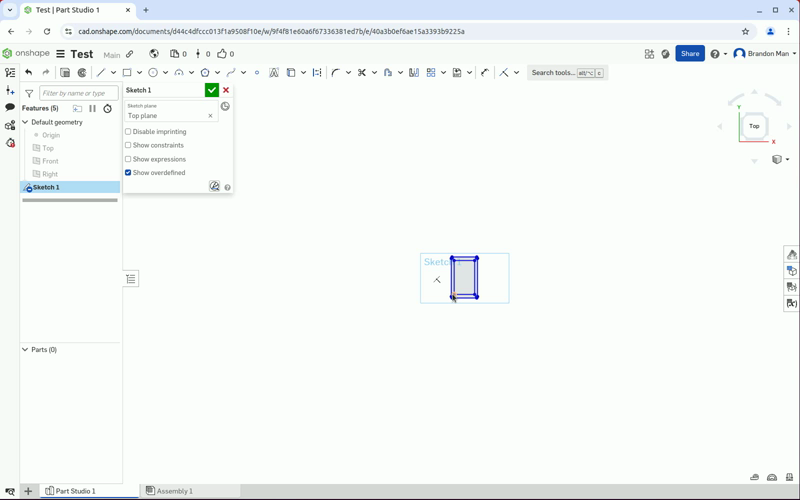
scroll(6)
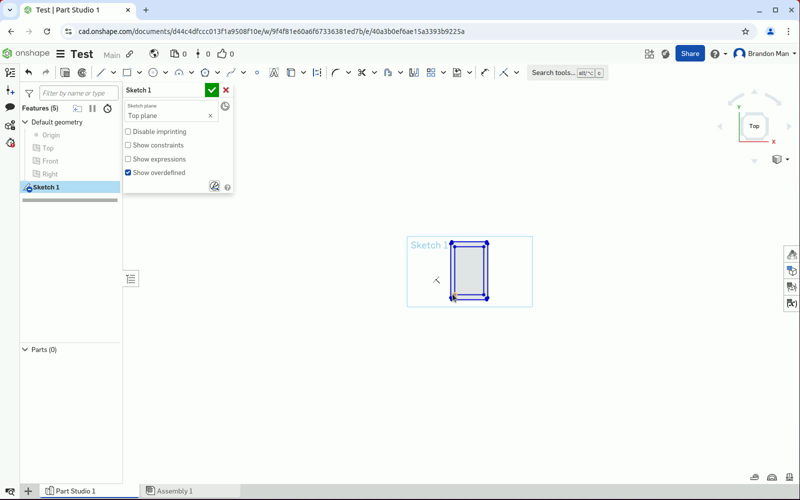
scroll(6)
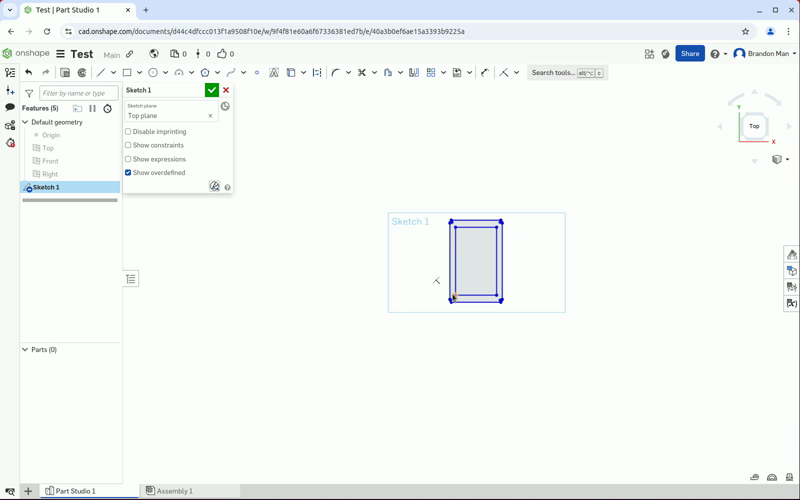
scroll(6)
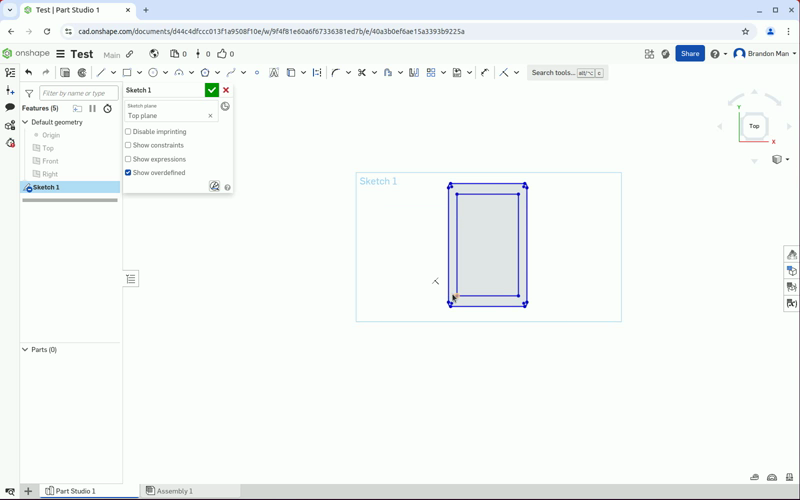
scroll(6)
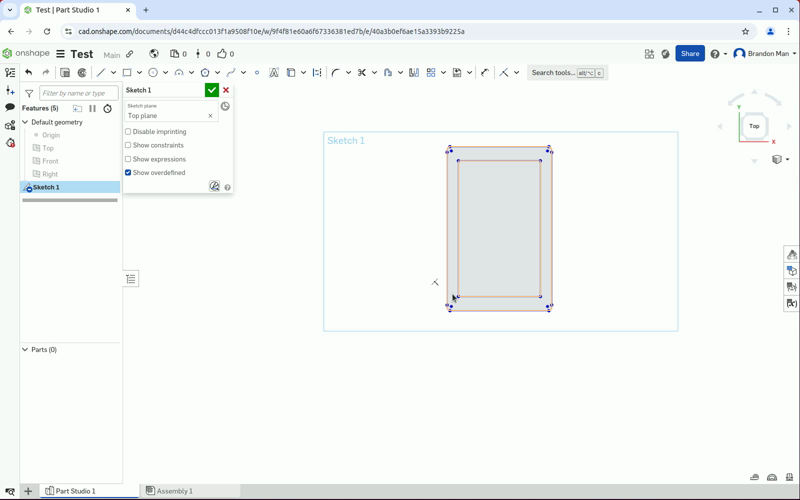
scroll(6)
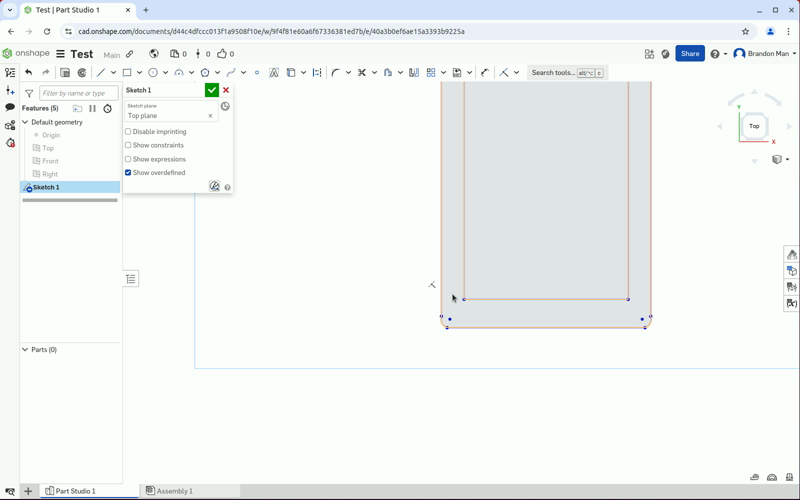
click(452, 293)
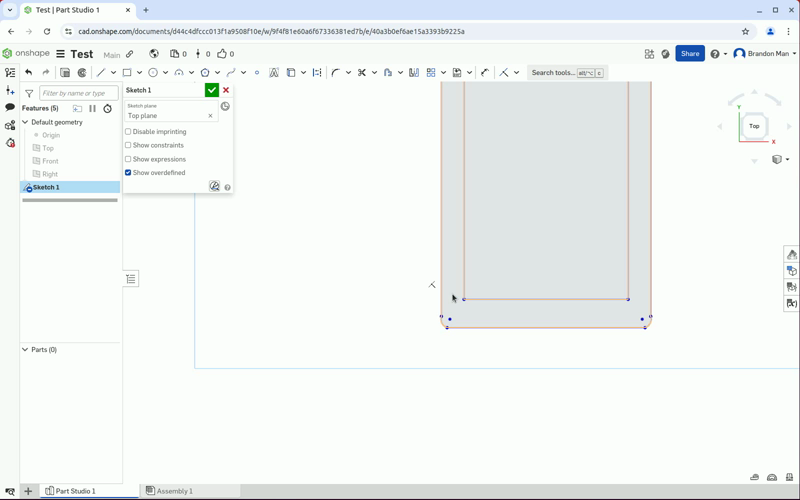
scroll(-6)
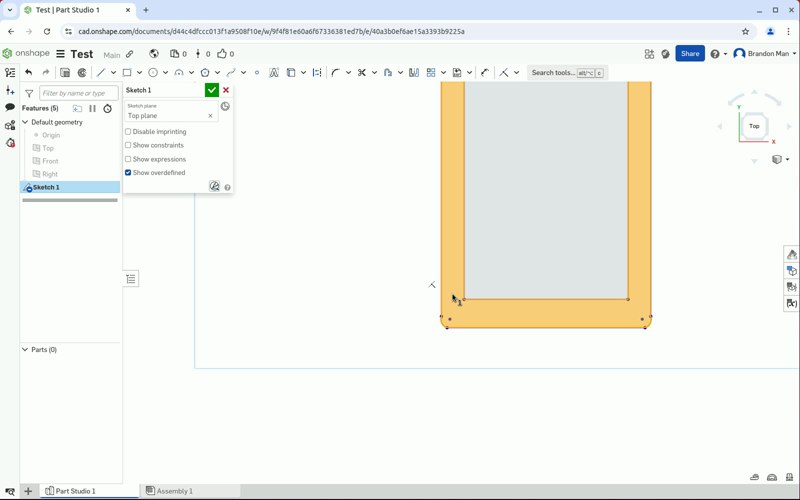
scroll(-6)
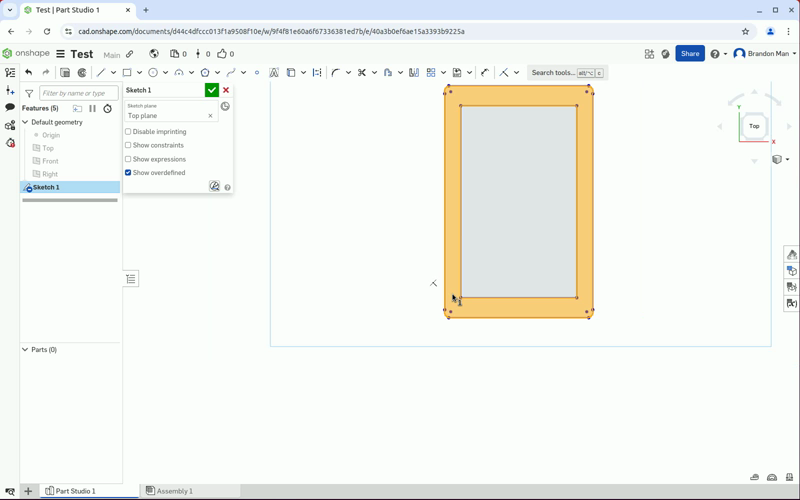
scroll(-6)
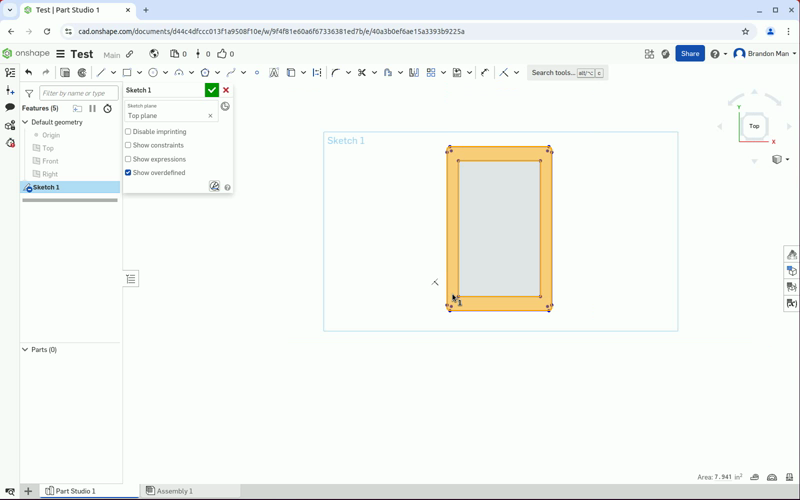
scroll(-6)
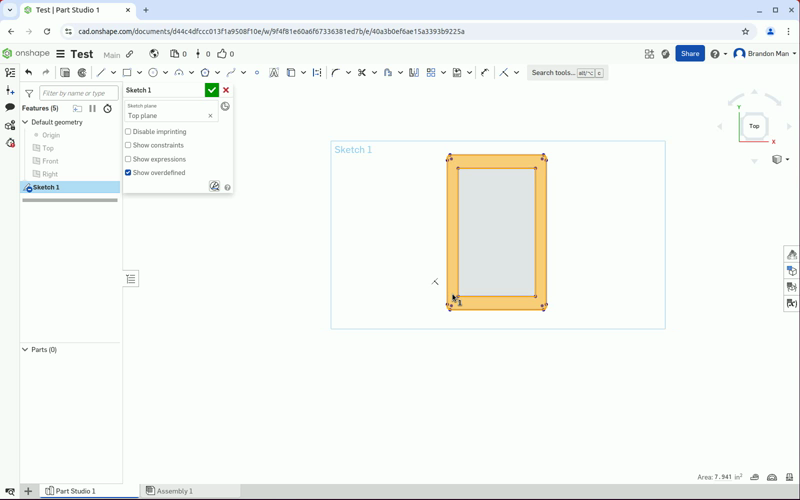
scroll(-6)
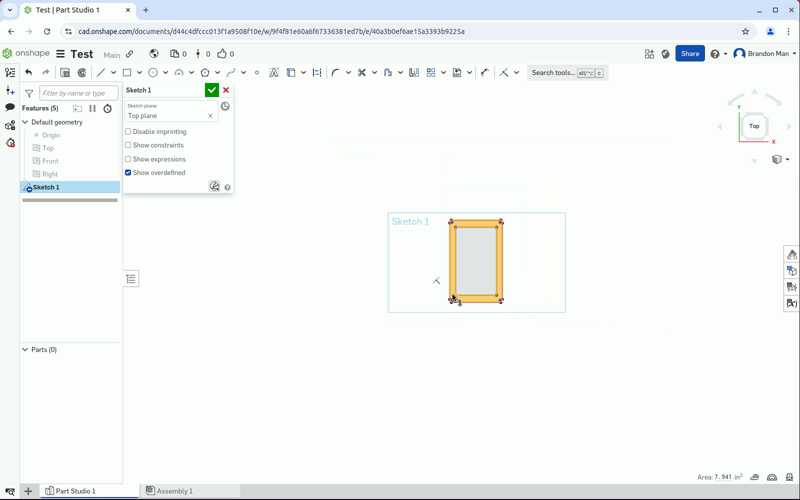
scroll(-6)
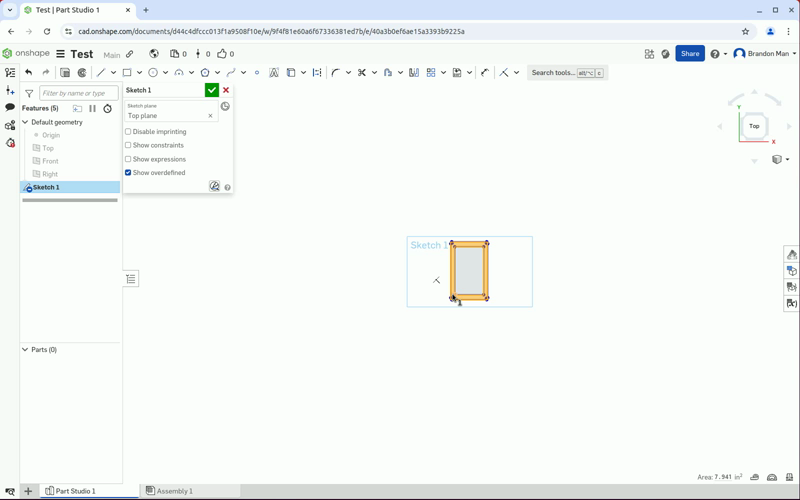
scroll(-6)
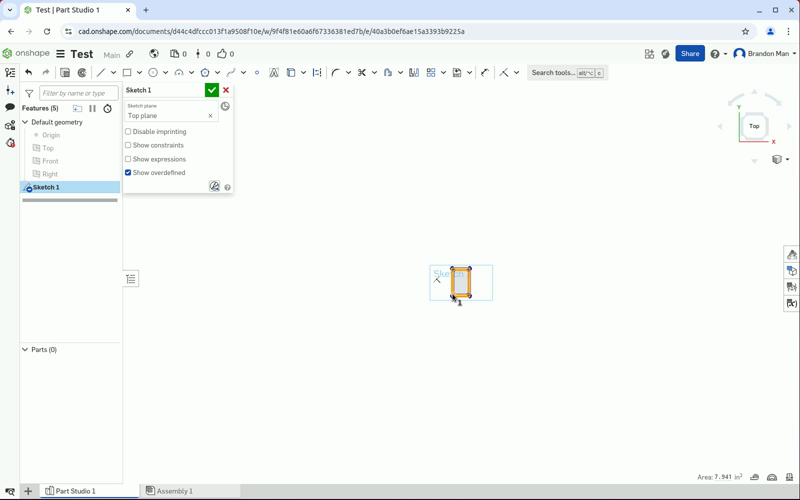
mouse_move(73, 352)
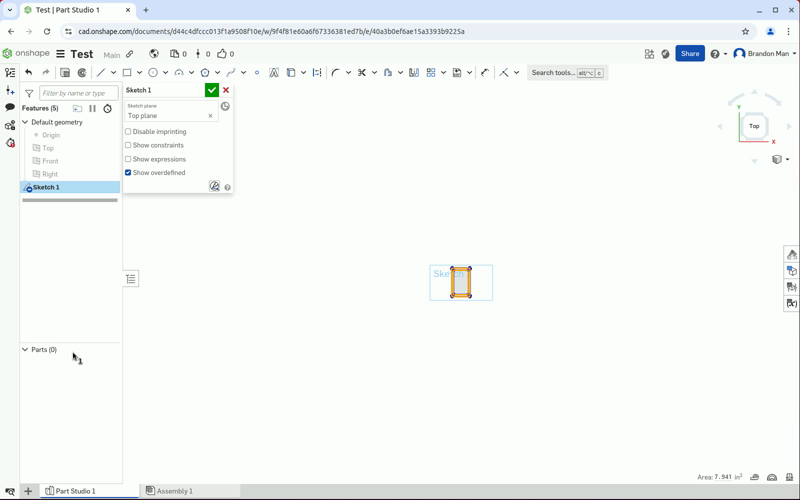
key(shift+y)
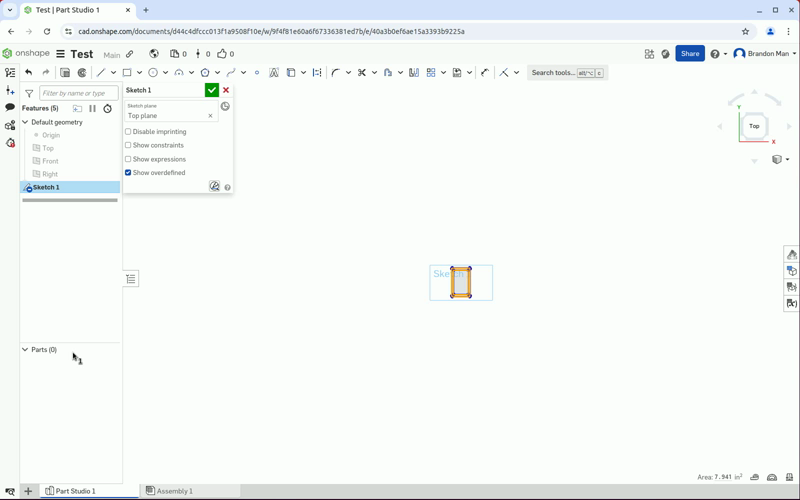
key(shift+e)
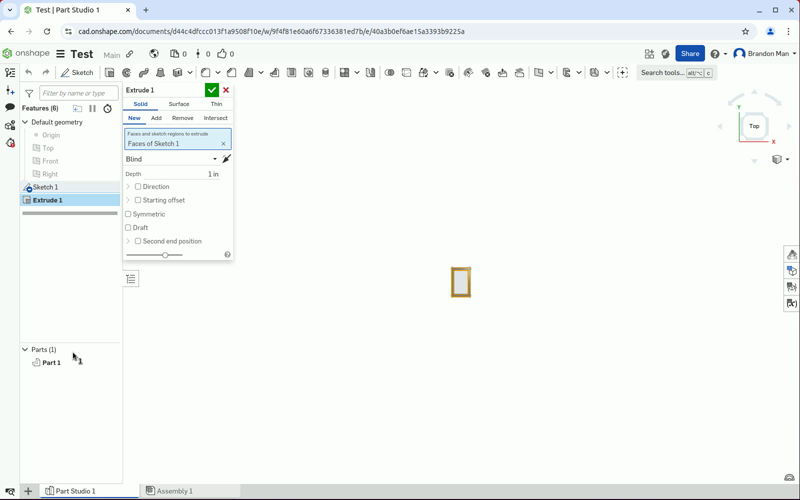
mouse_move(143, 106)
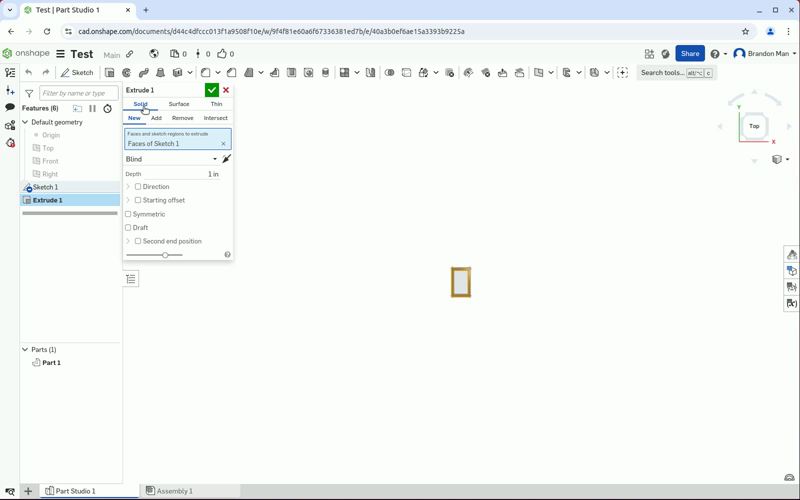
click(143, 106)
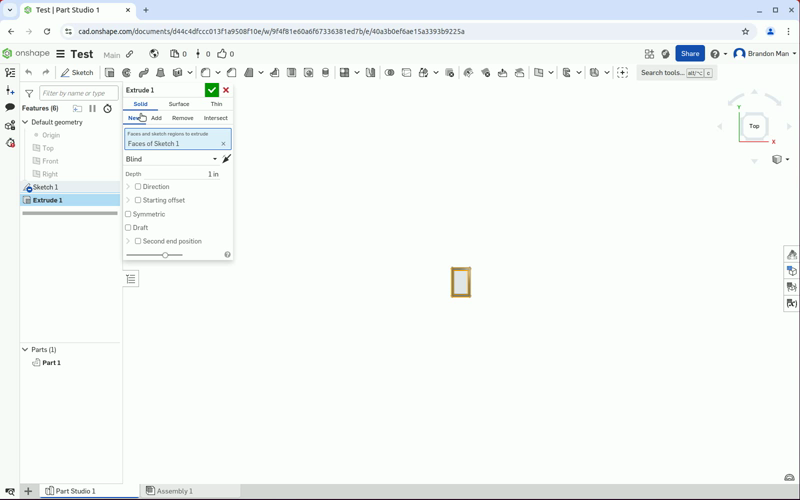
mouse_move(137, 120)
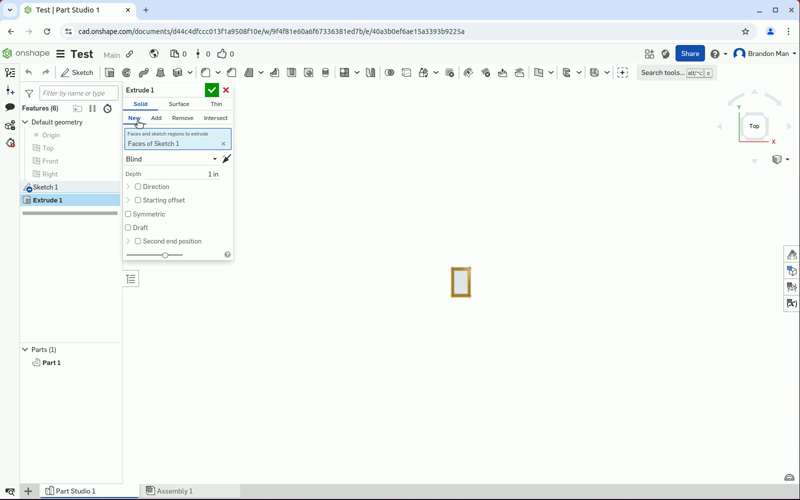
click(137, 120)
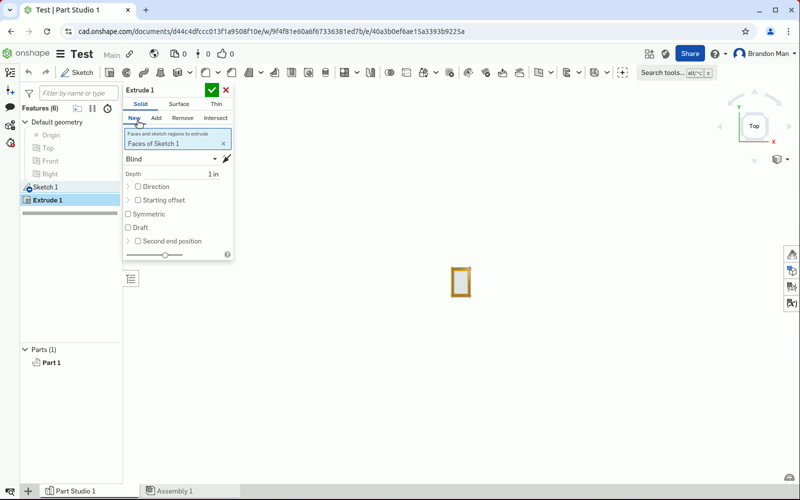
key(tab, 4)
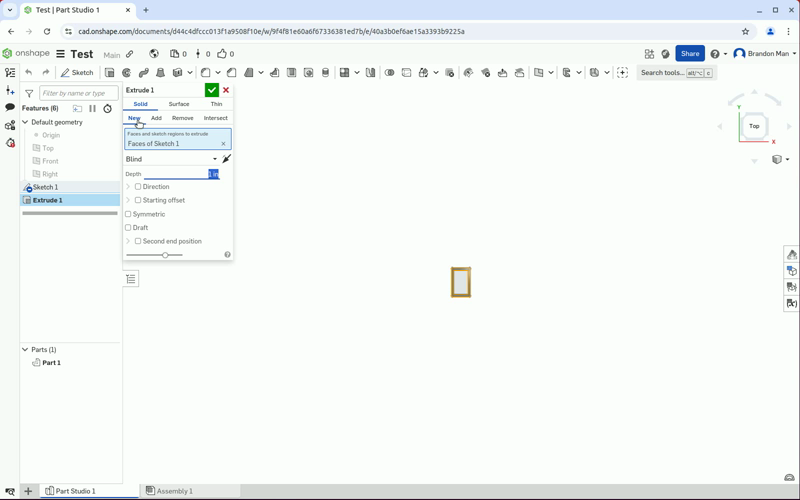
text(23.108)
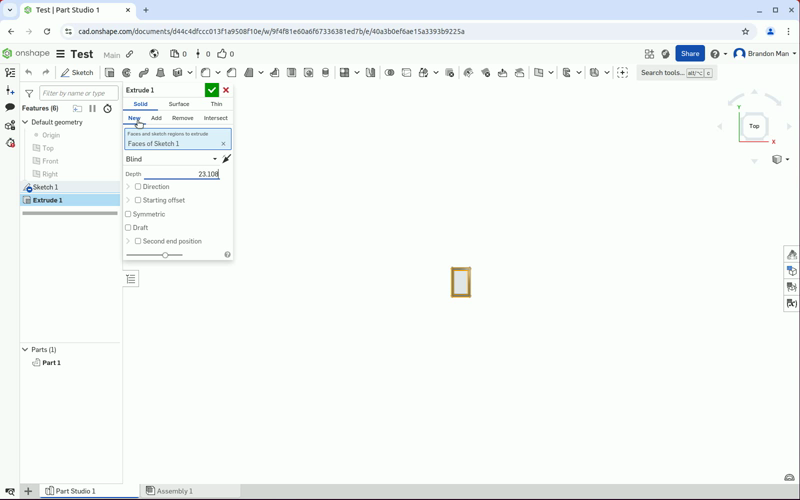
key(enter)
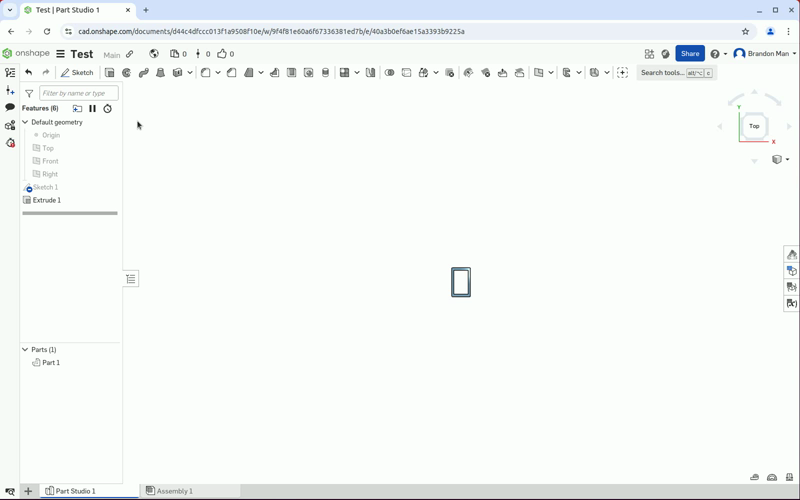
key(shift+h)
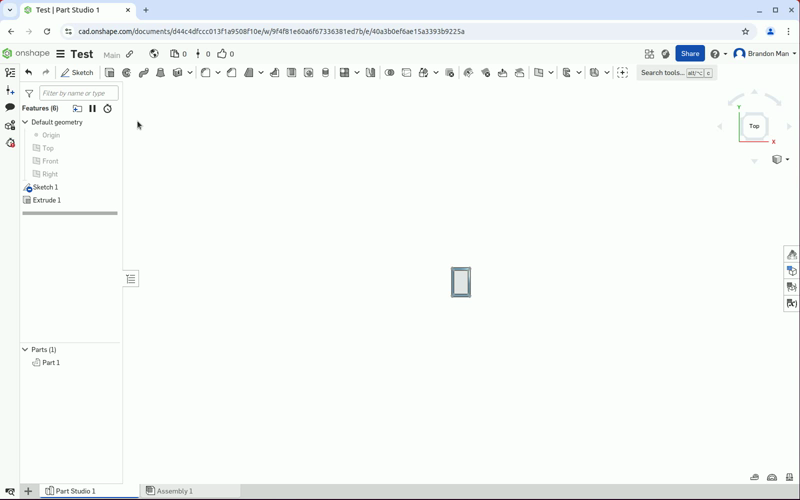
key(shift+h)
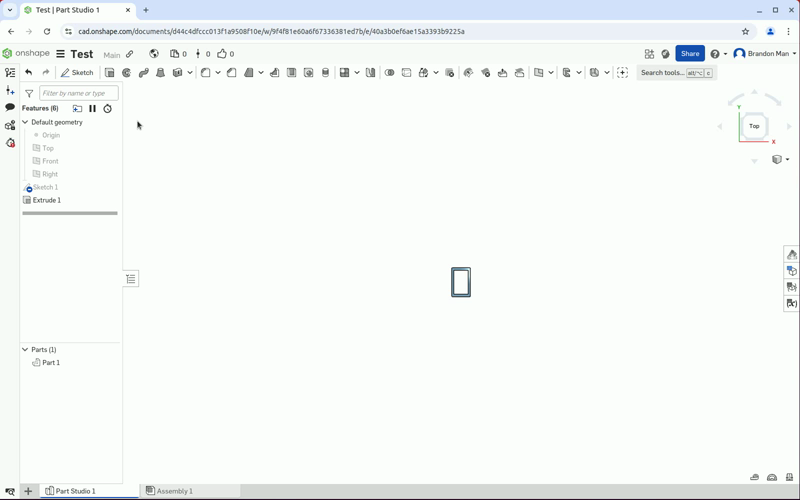
mouse_move(73, 189)
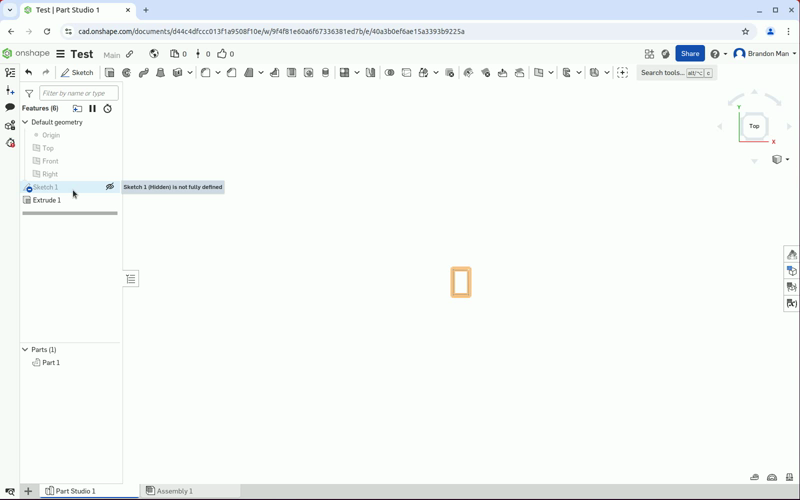
click(73, 189)
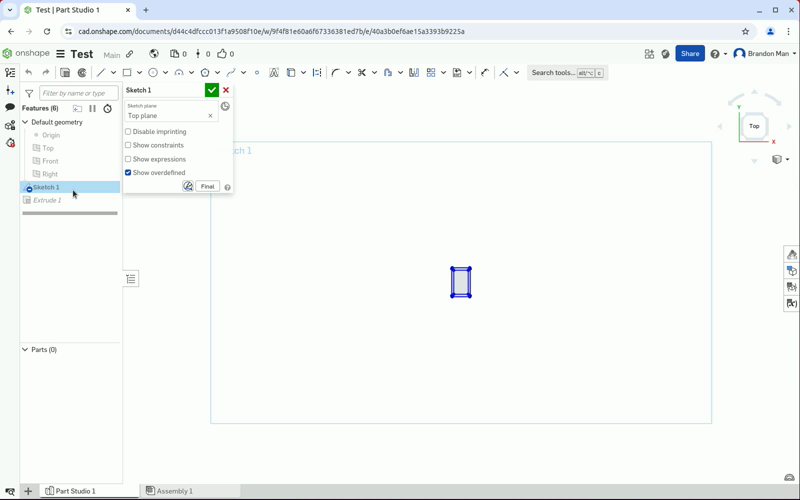
mouse_move(229, 92)
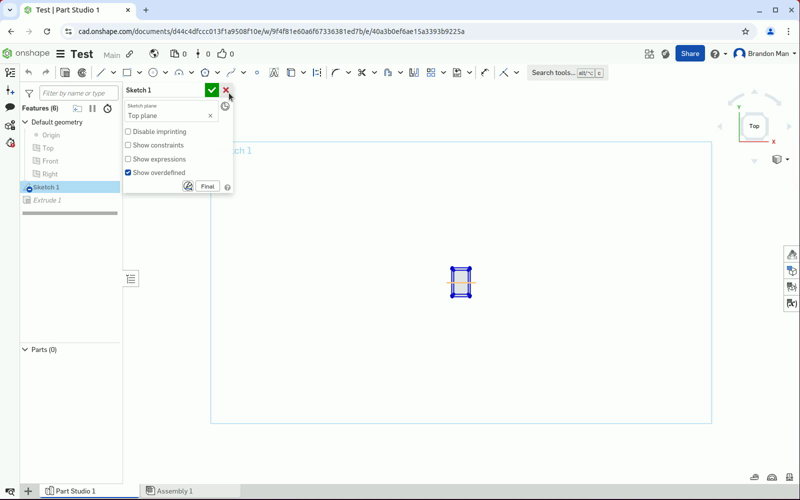
click(229, 92)
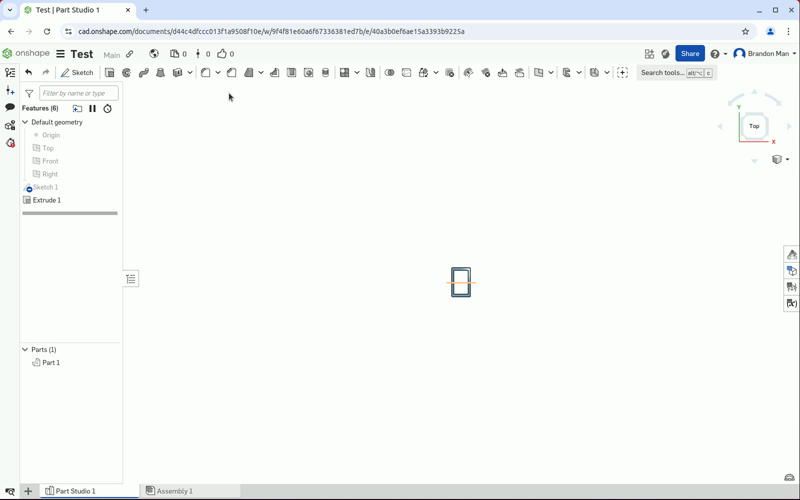
mouse_move(73, 352)
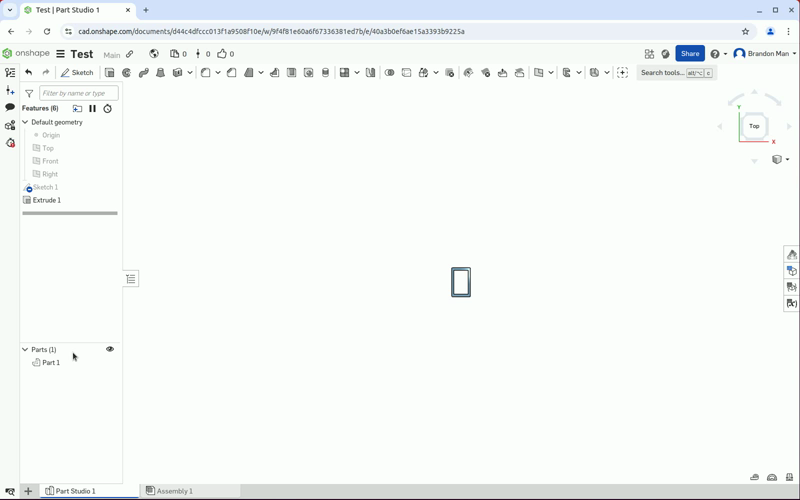
key(y)
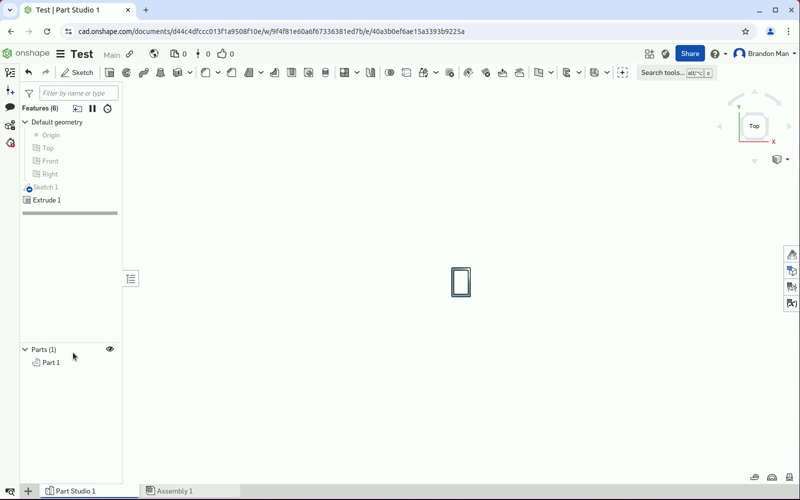
key(shift+p)
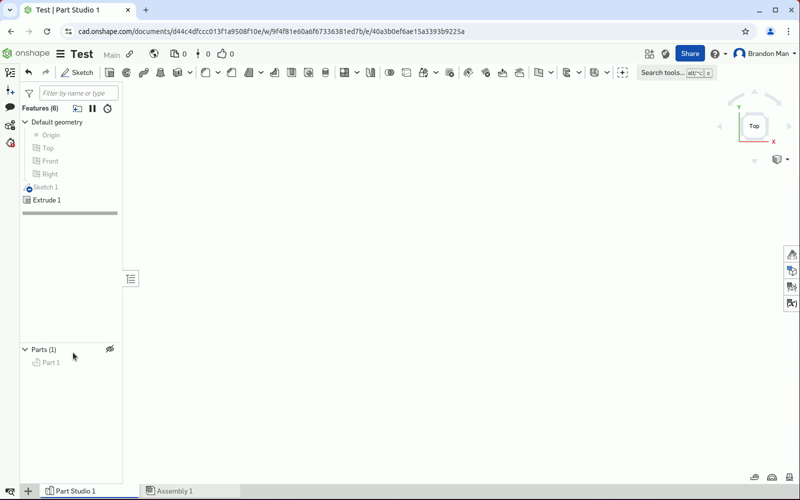
key(space)
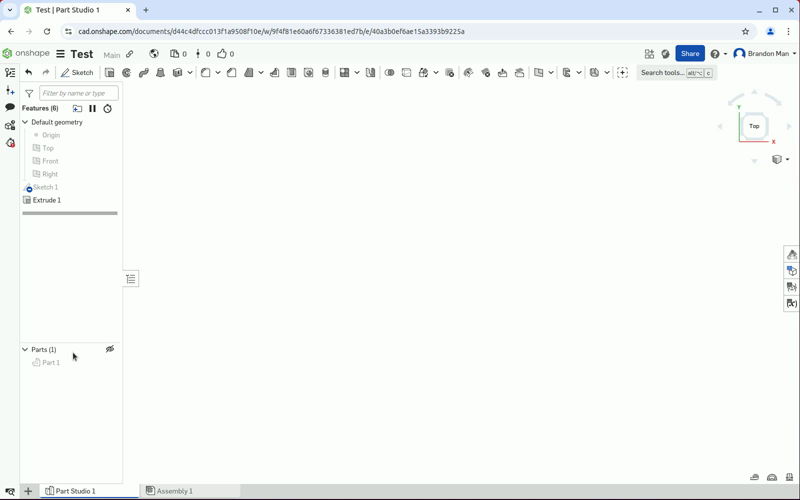
key_down(shift)
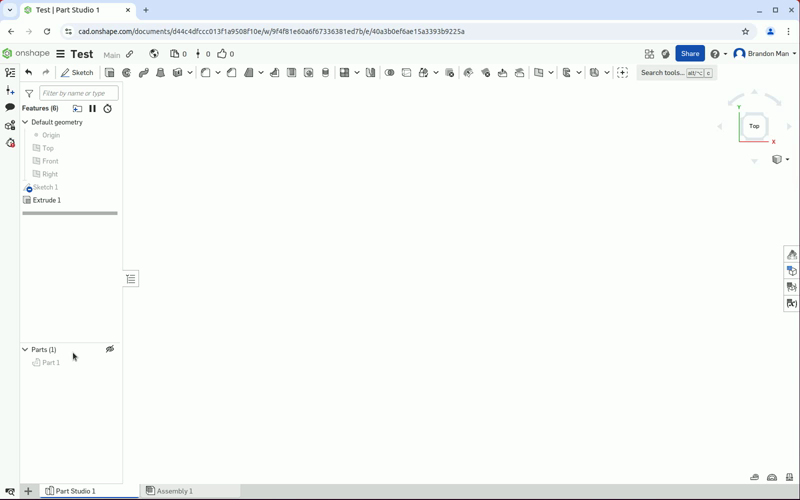
key(up)
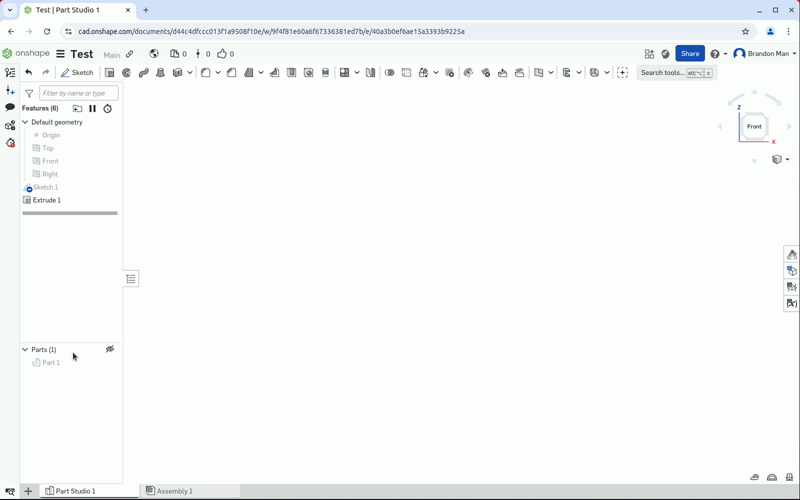
key_up(shift)
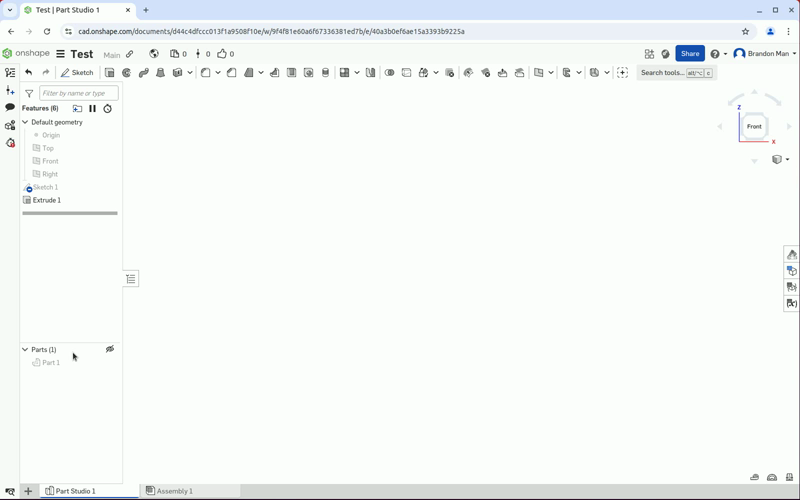
key(space)
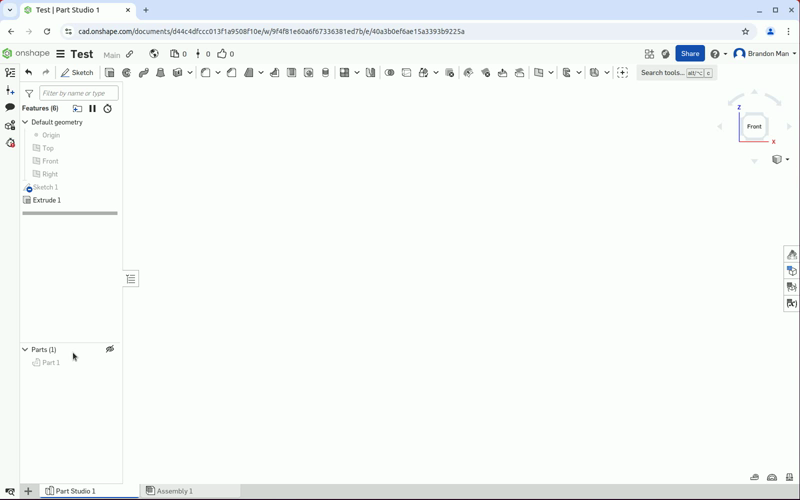
key_down(shift)
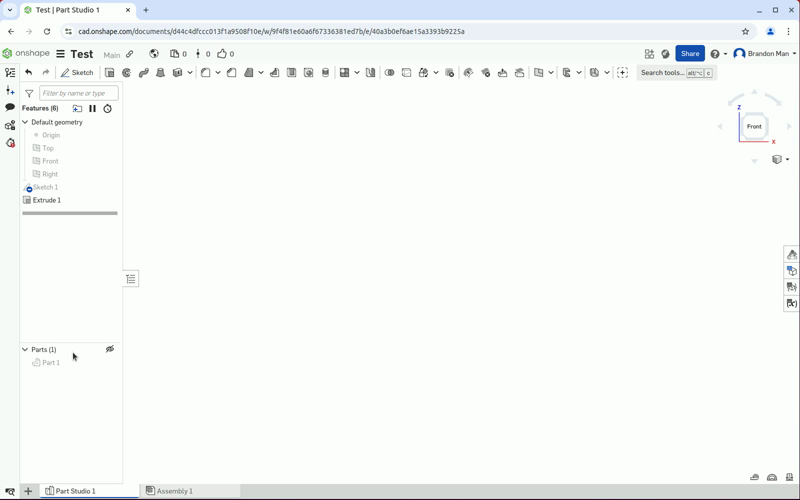
key(left)
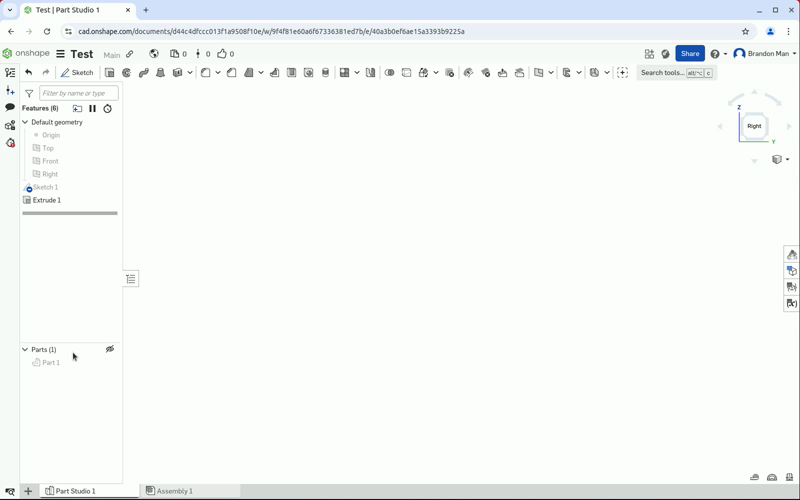
key_up(shift)
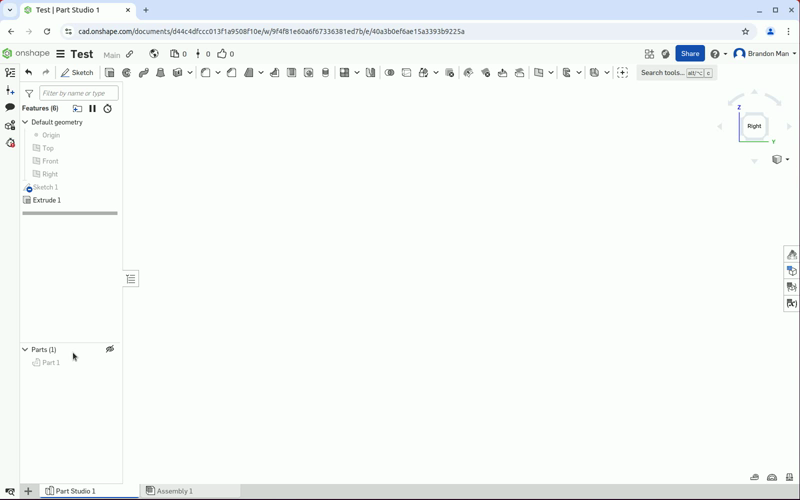
mouse_move(73, 352)
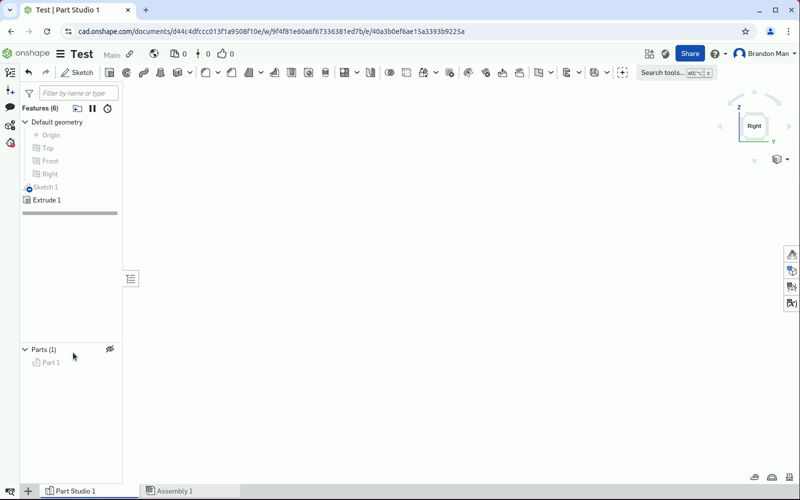
key(shift+y)
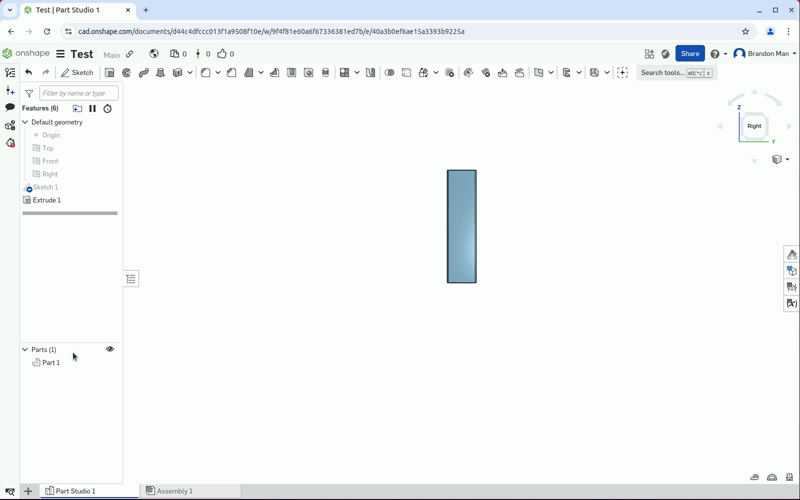
mouse_move(541, 75)
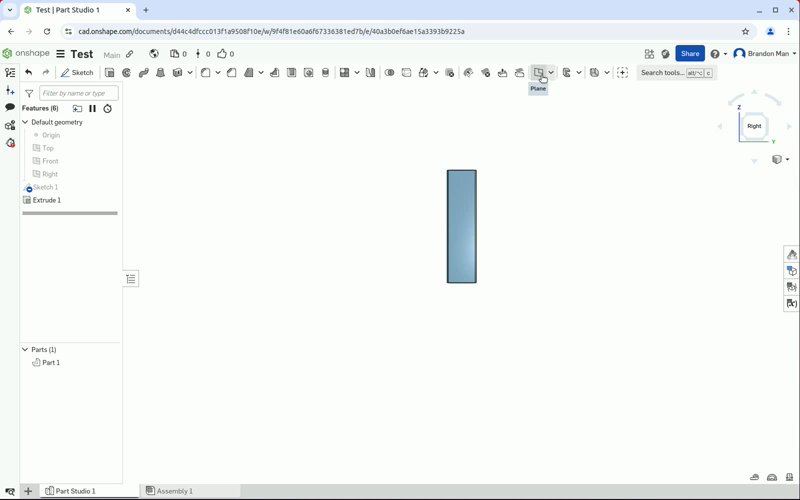
click(541, 75)
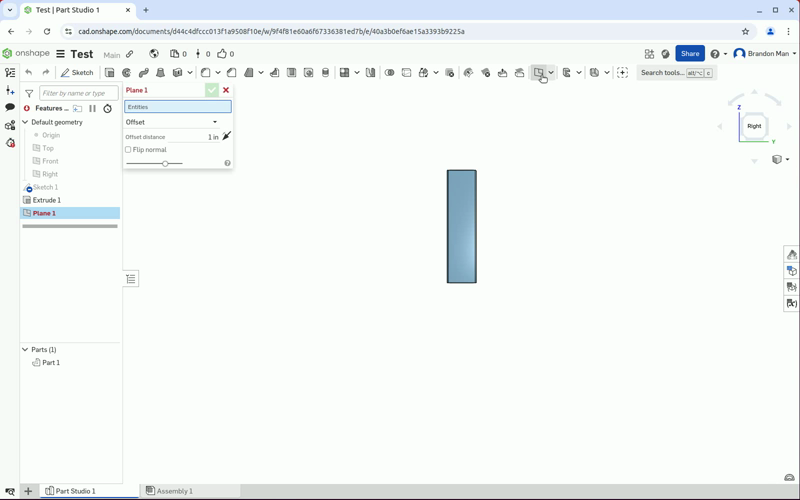
mouse_move(73, 176)
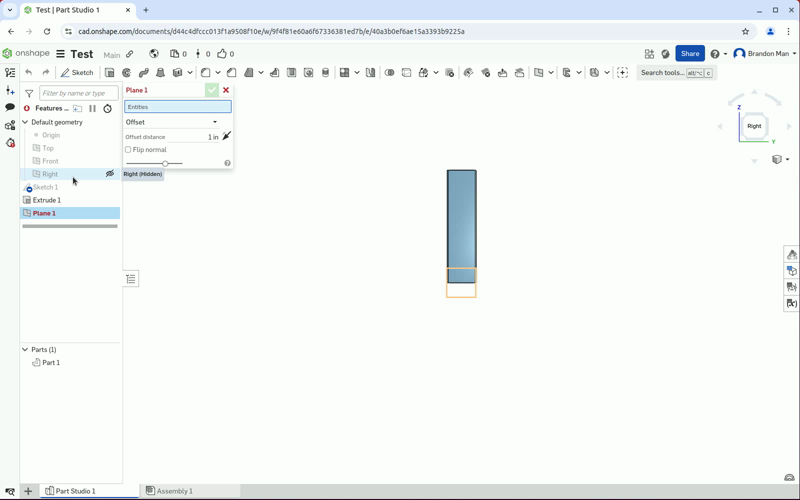
click(73, 176)
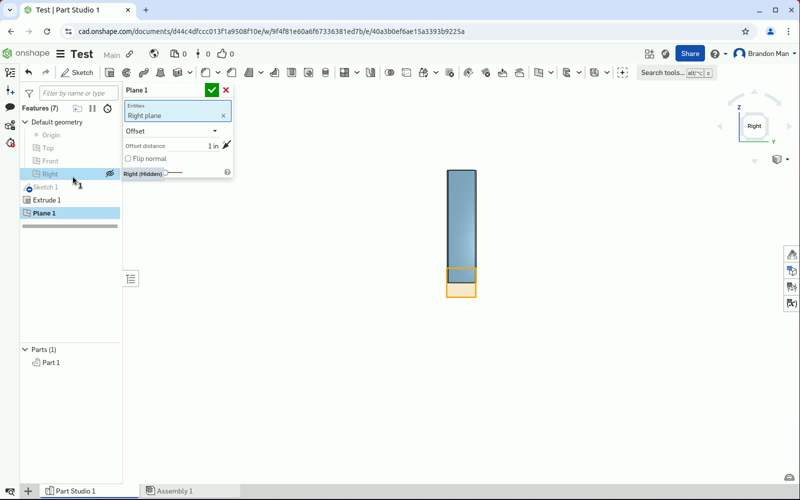
key(tab, 2)
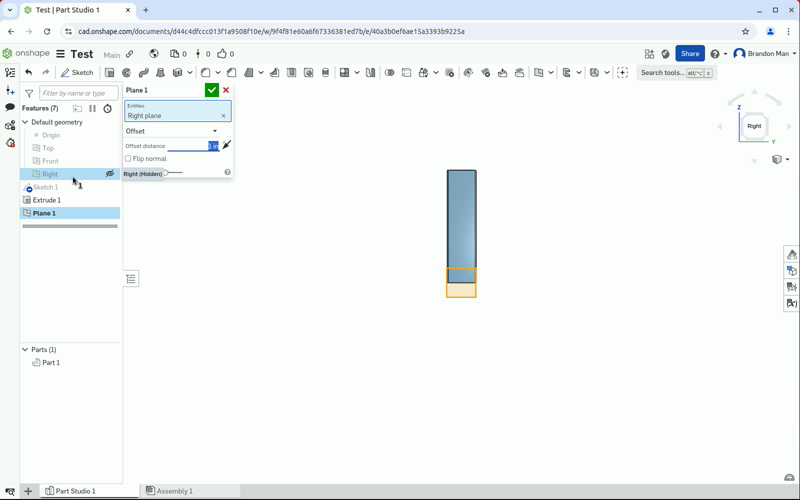
text(1.91)
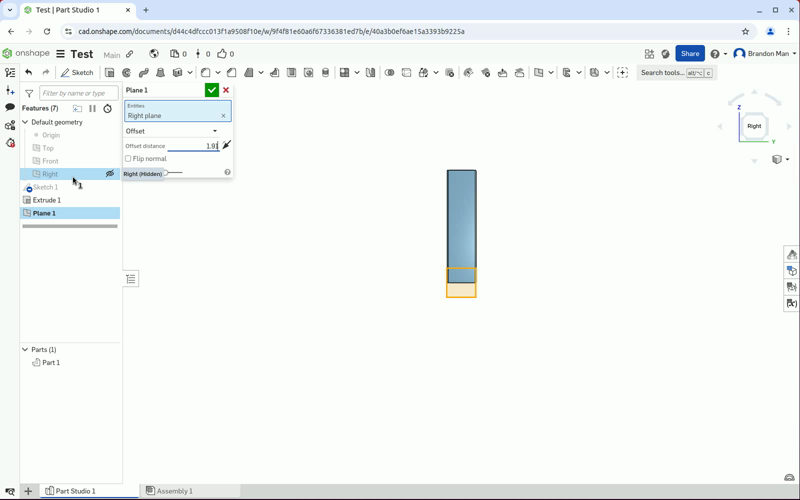
key(enter, 2)
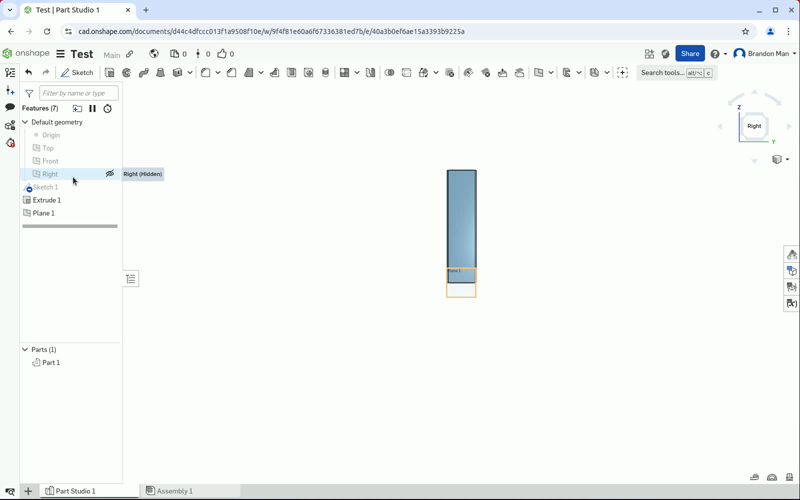
key(shift+s)
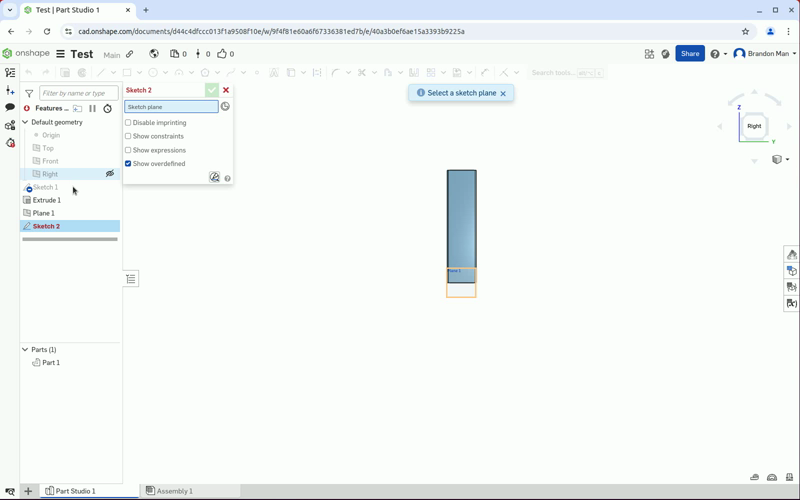
mouse_move(73, 215)
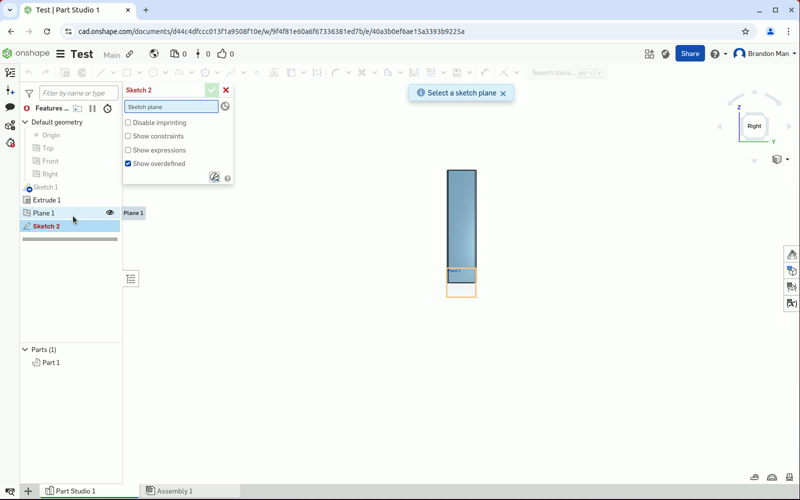
click(73, 215)
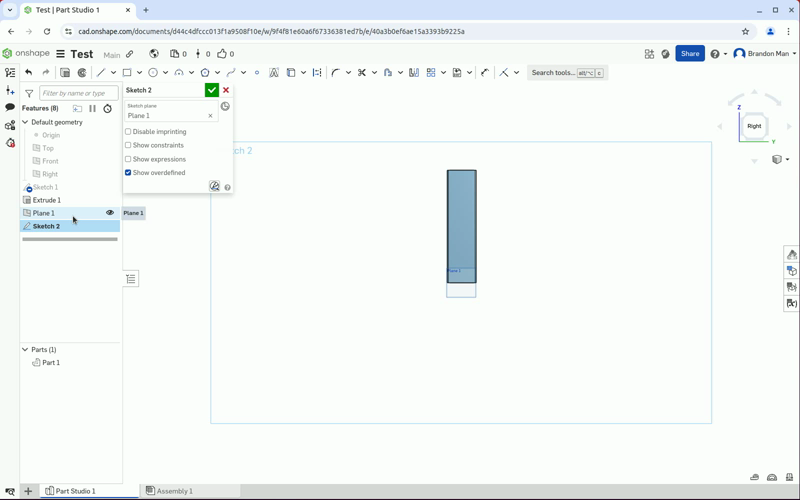
mouse_move(73, 352)
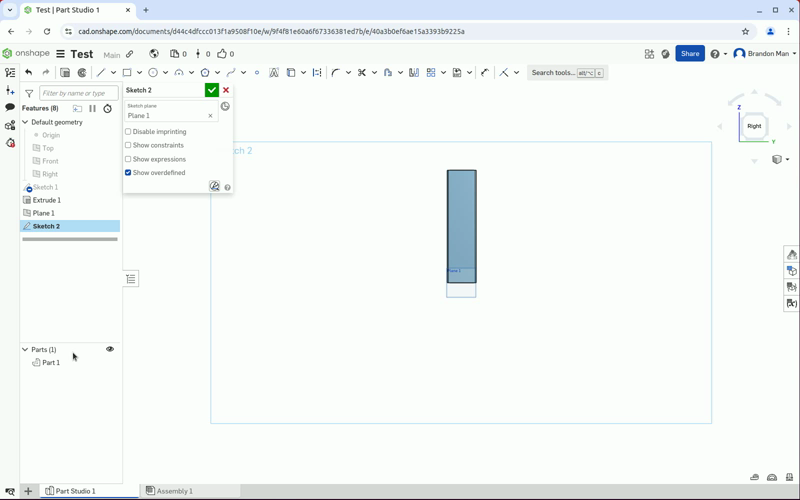
key(y)
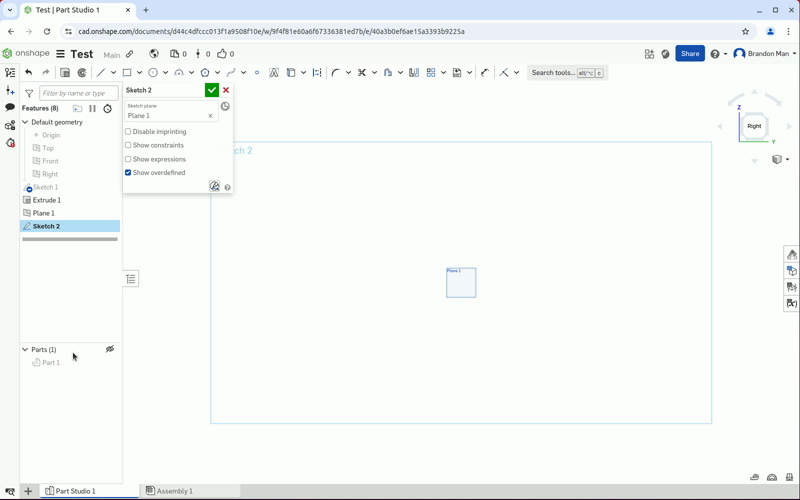
key(c)
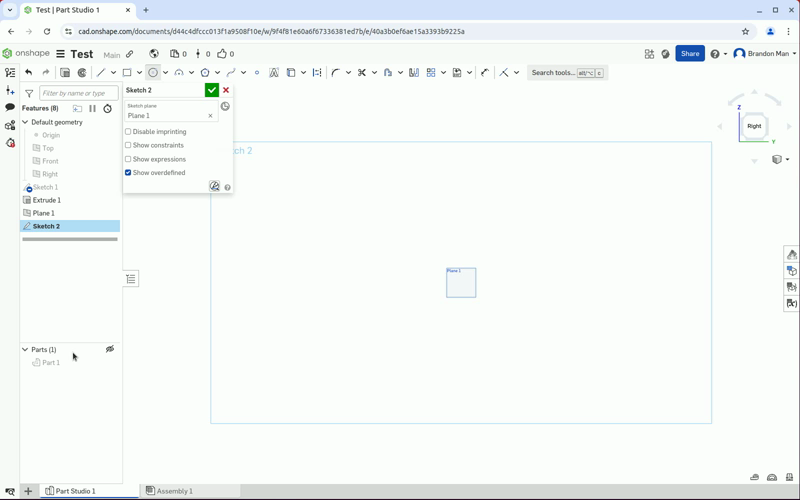
key_down(shift)
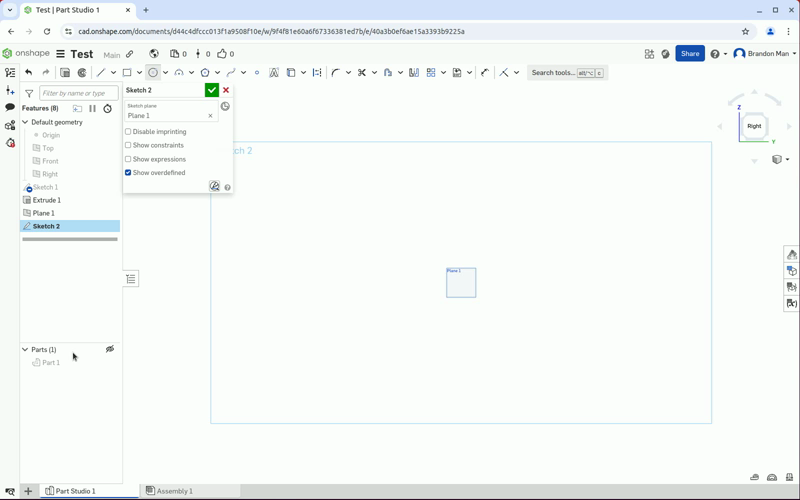
mouse_move(462, 226)
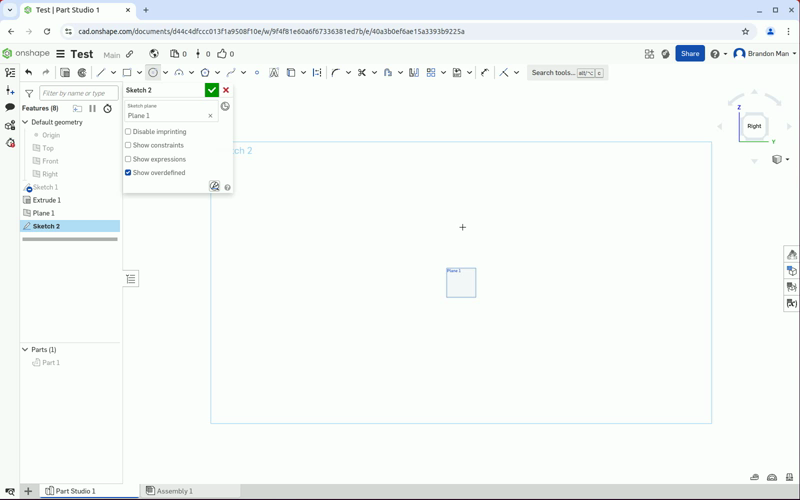
click(462, 226)
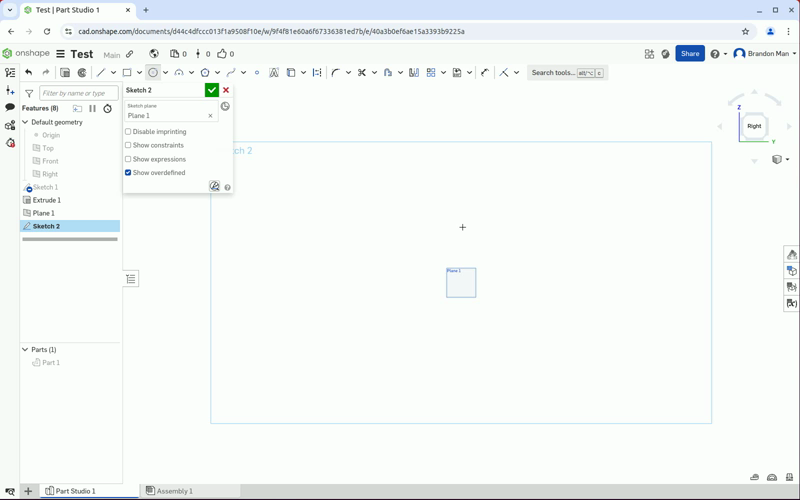
key_up(shift)
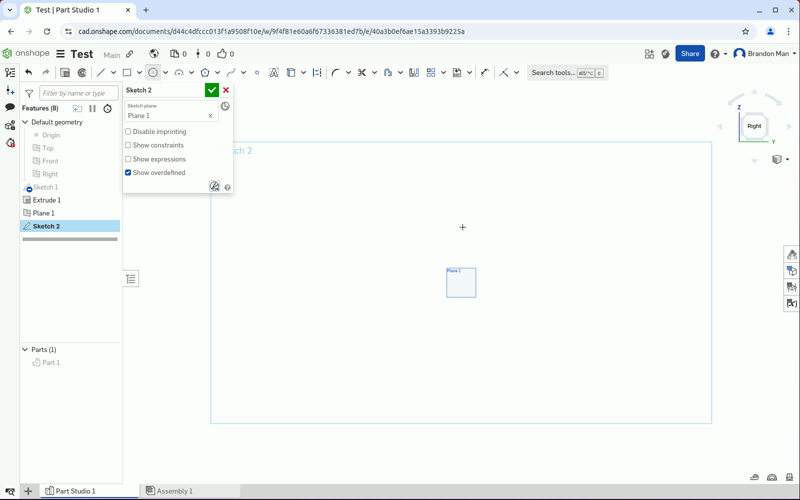
mouse_move(465, 226)
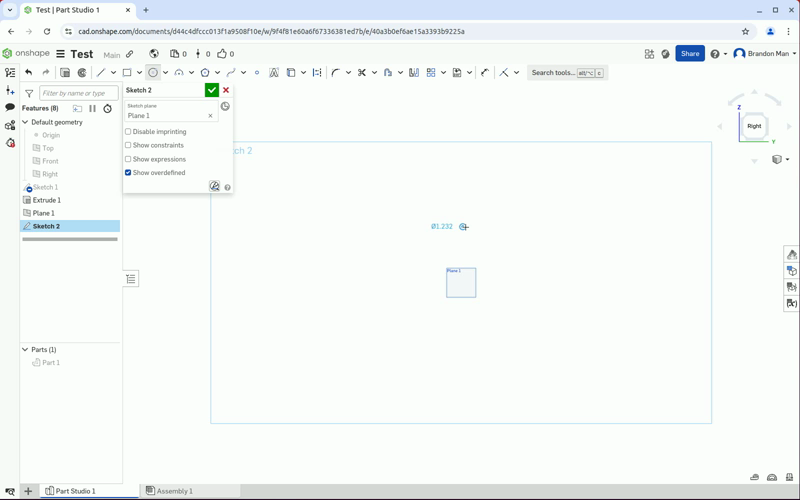
click(465, 226)
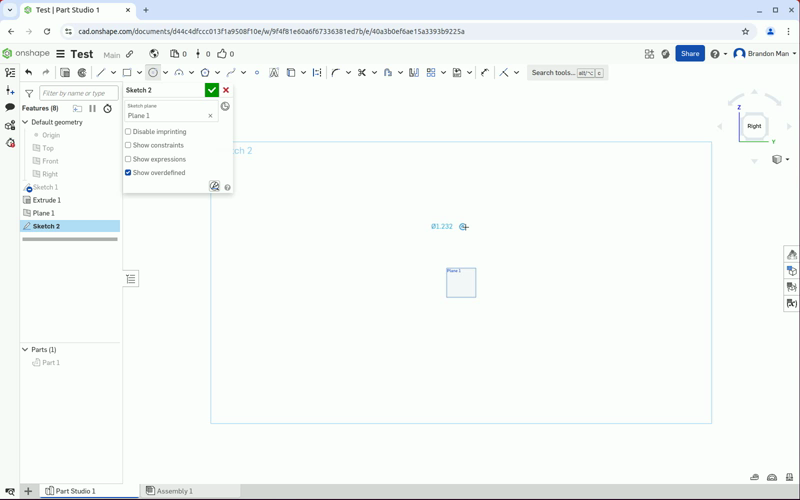
key(esc)
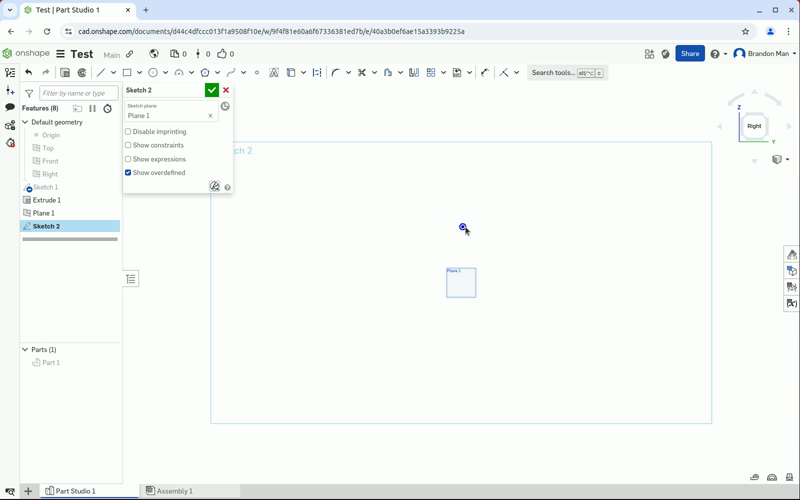
mouse_move(464, 226)
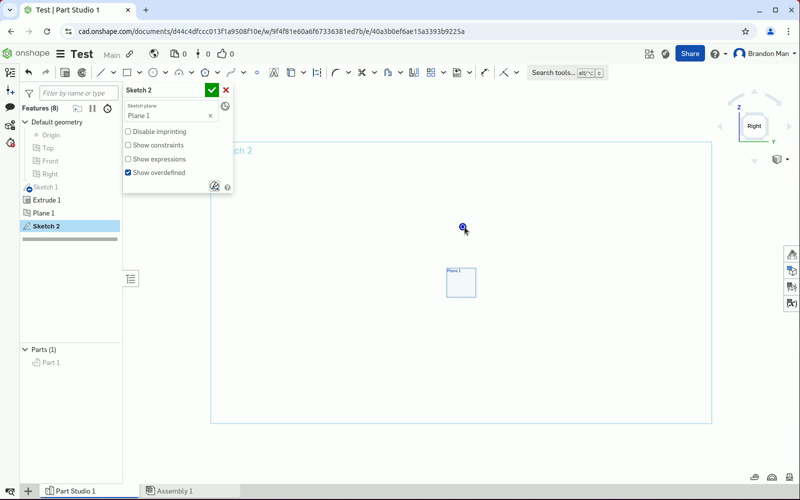
scroll(6)
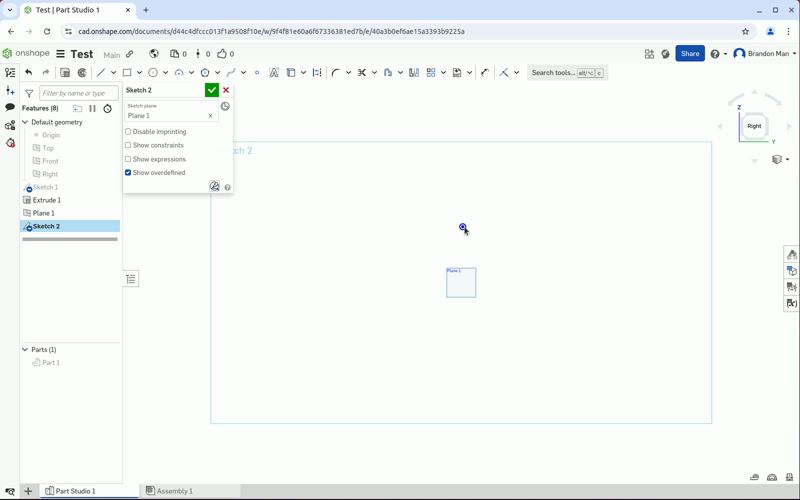
scroll(6)
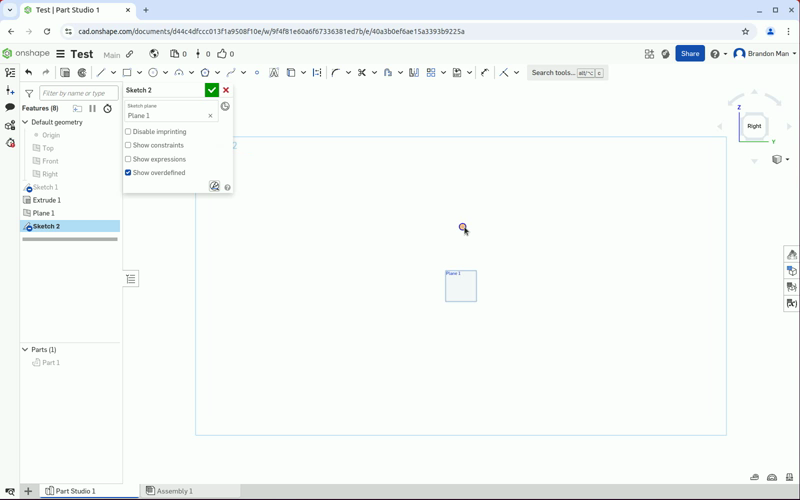
scroll(6)
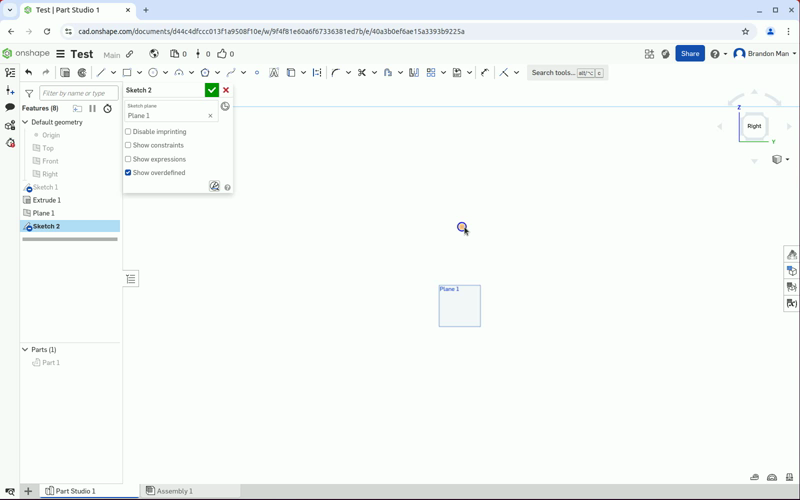
scroll(6)
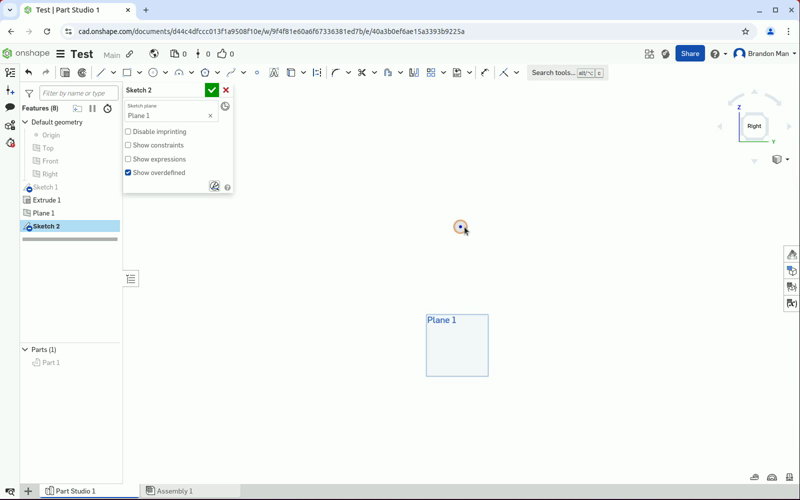
scroll(6)
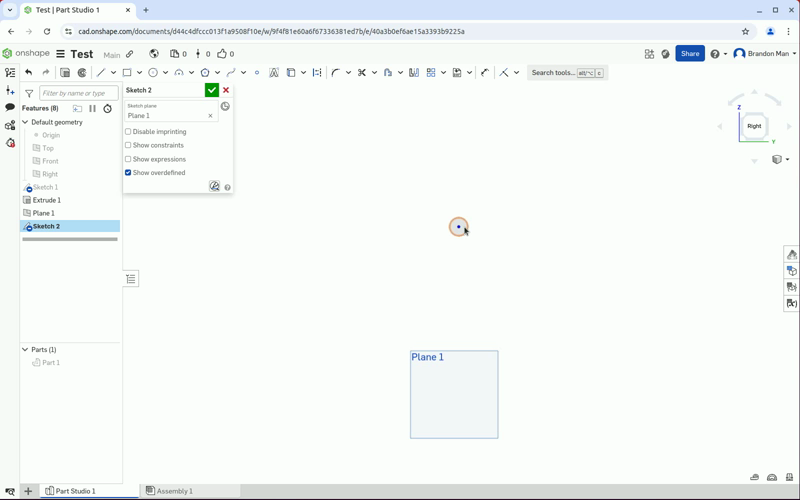
scroll(6)
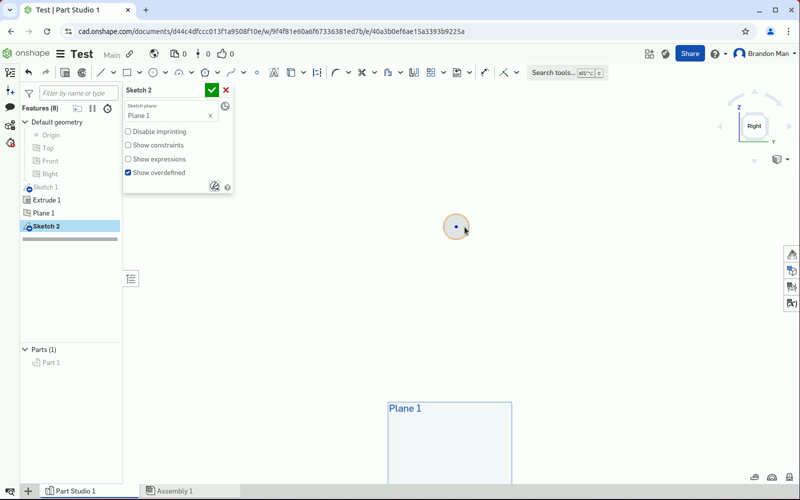
scroll(6)
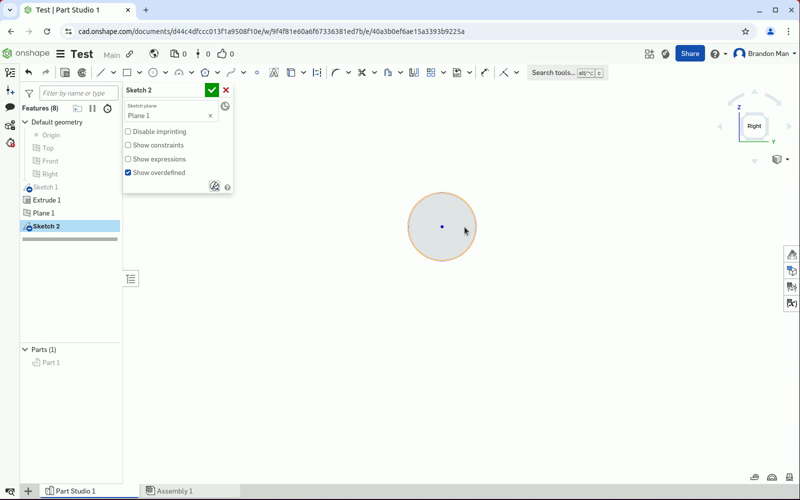
click(464, 226)
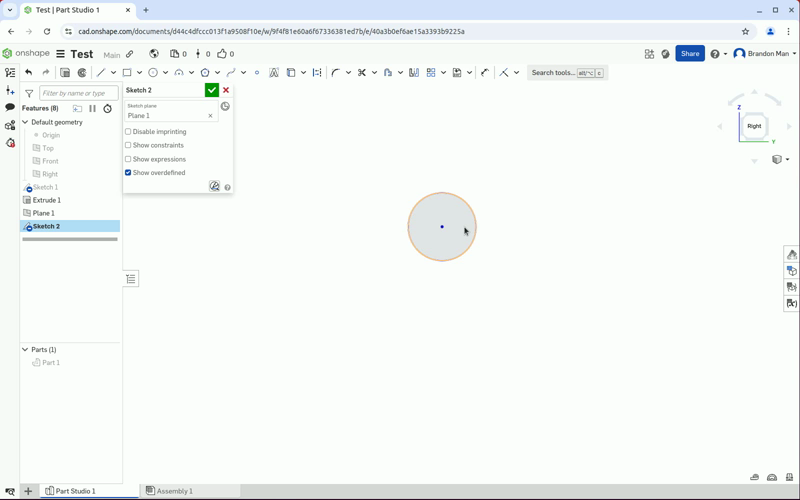
scroll(-6)
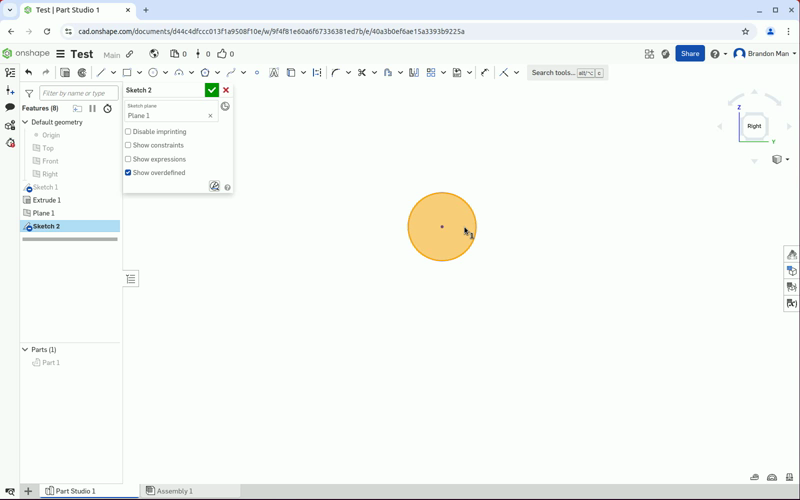
scroll(-6)
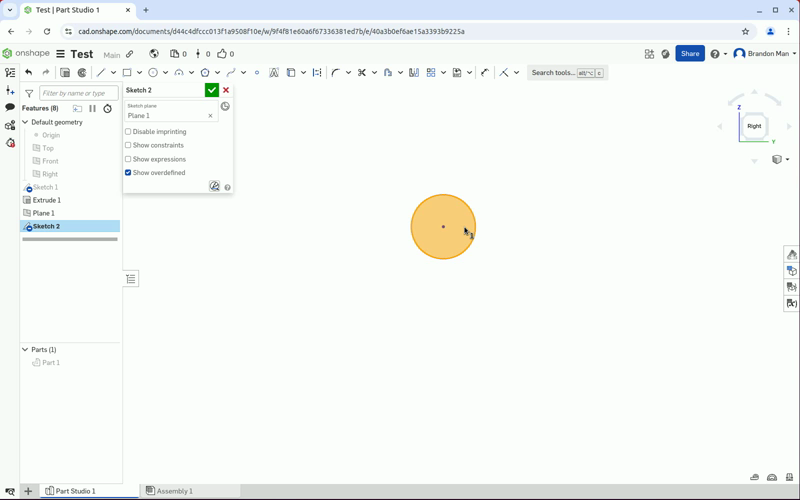
scroll(-6)
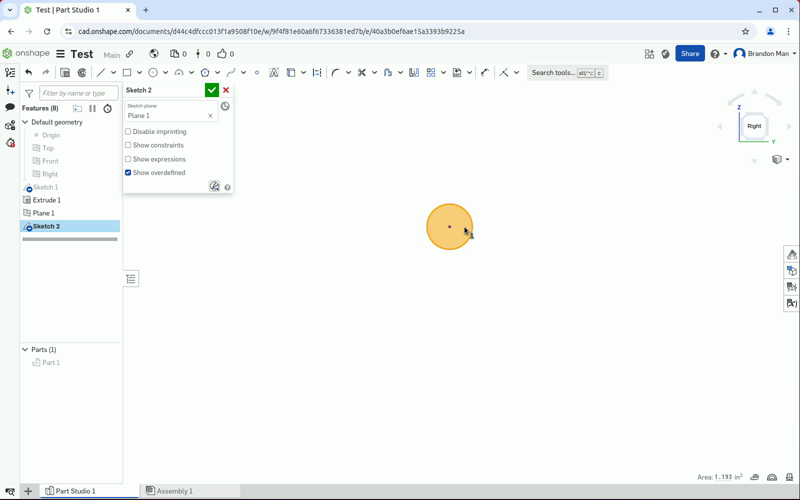
scroll(-6)
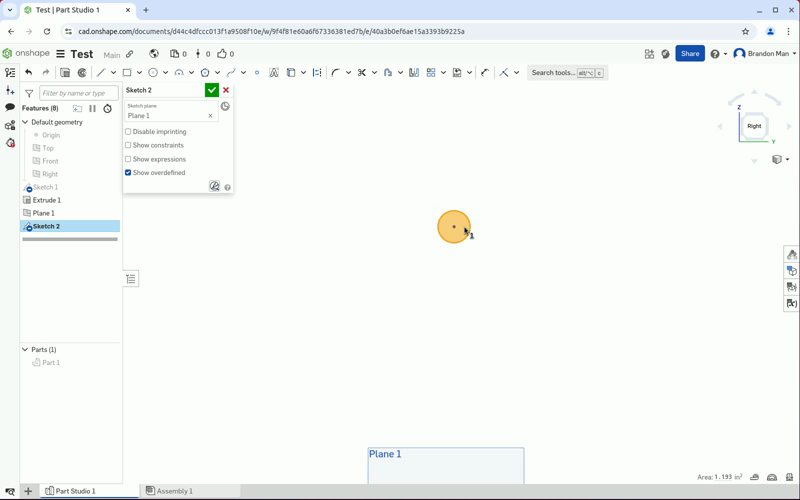
scroll(-6)
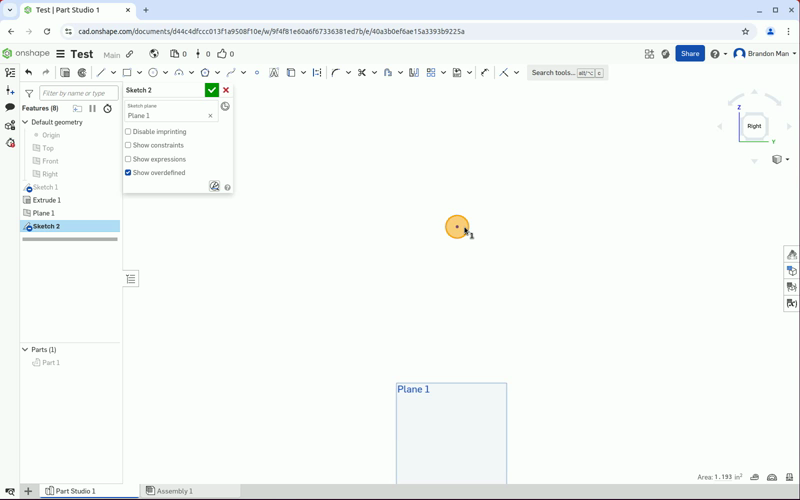
scroll(-6)
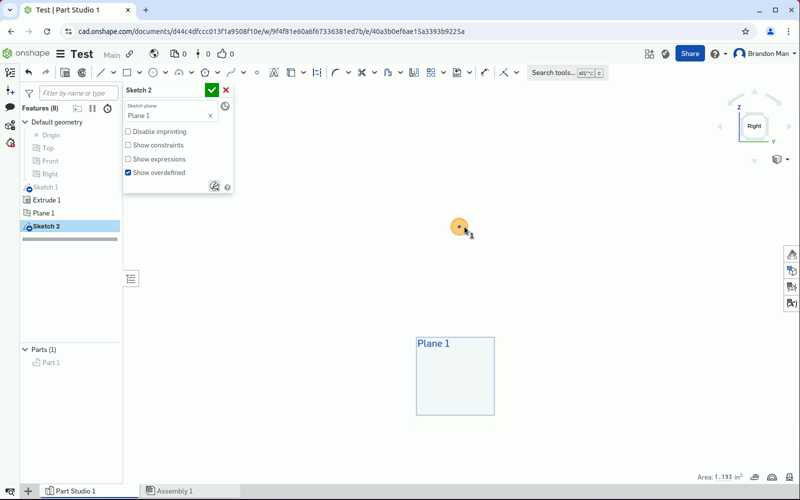
scroll(-6)
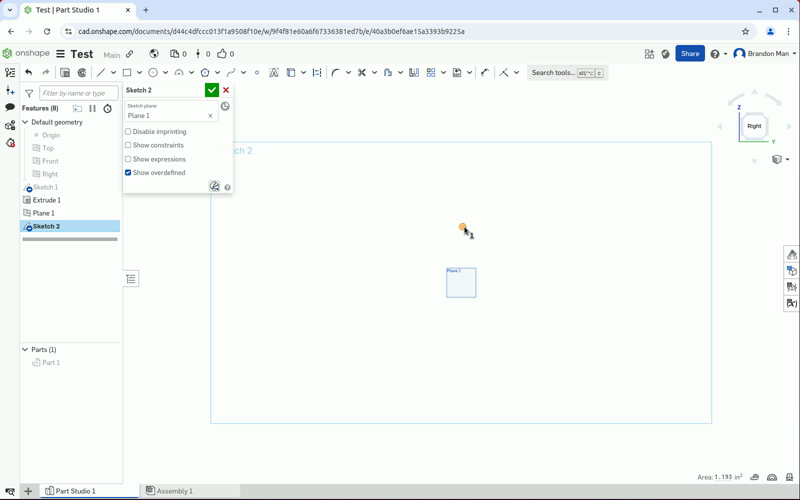
mouse_move(73, 352)
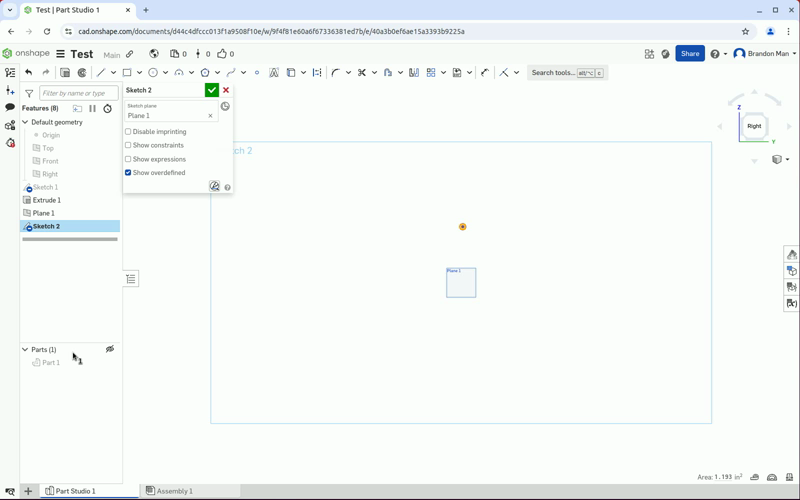
key(shift+y)
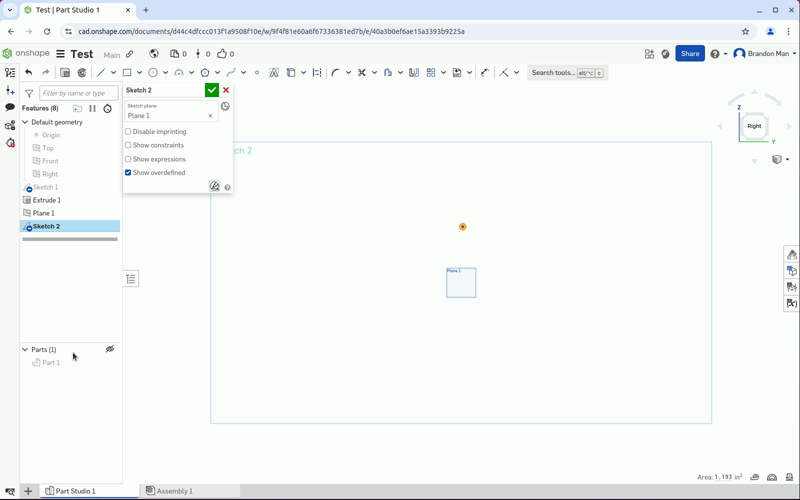
key(shift+e)
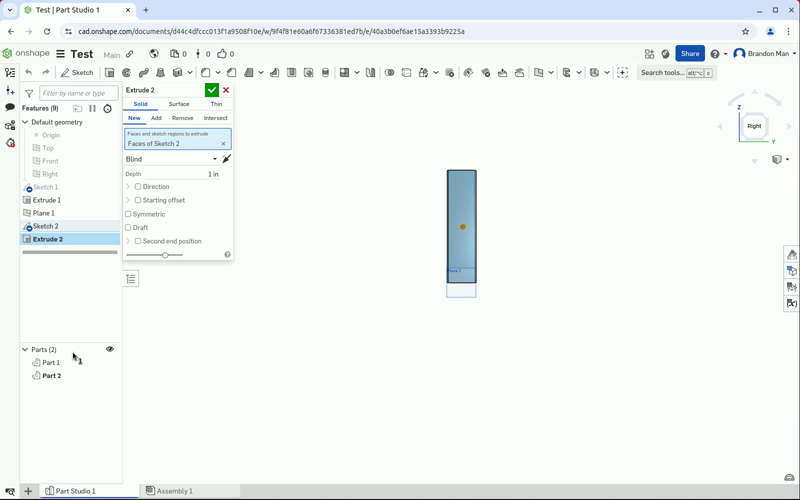
mouse_move(143, 106)
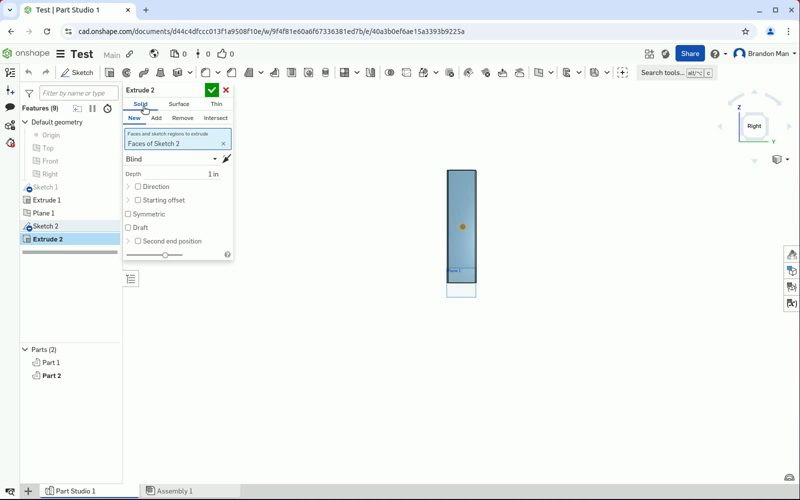
click(143, 106)
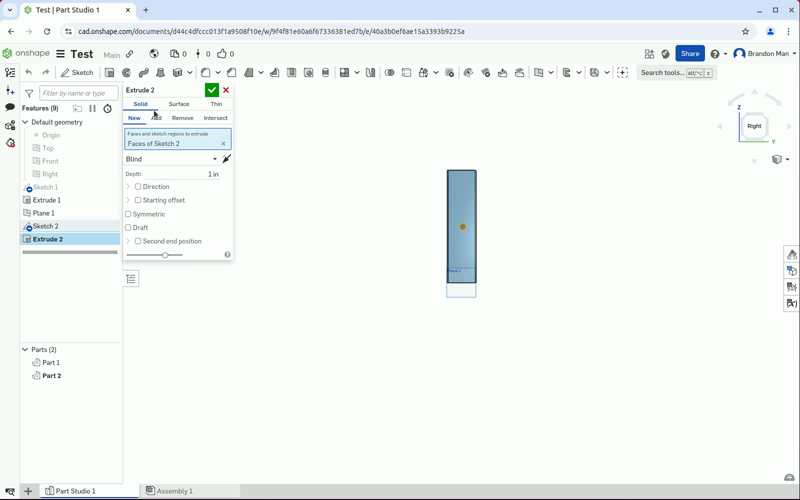
mouse_move(186, 120)
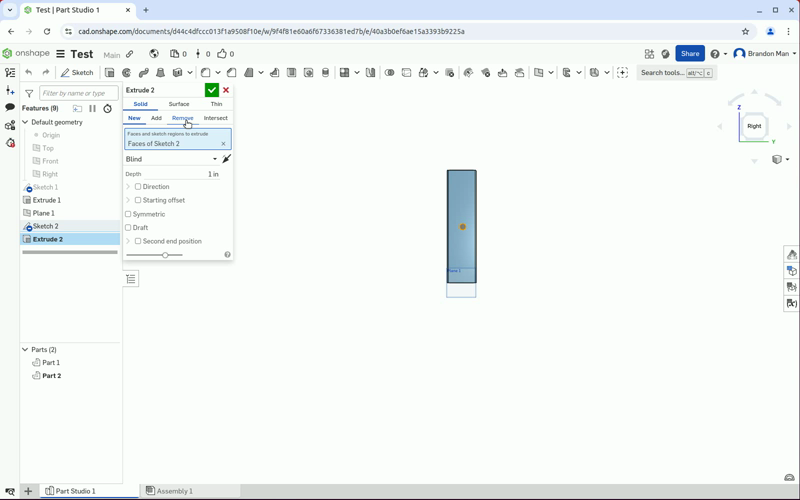
click(186, 120)
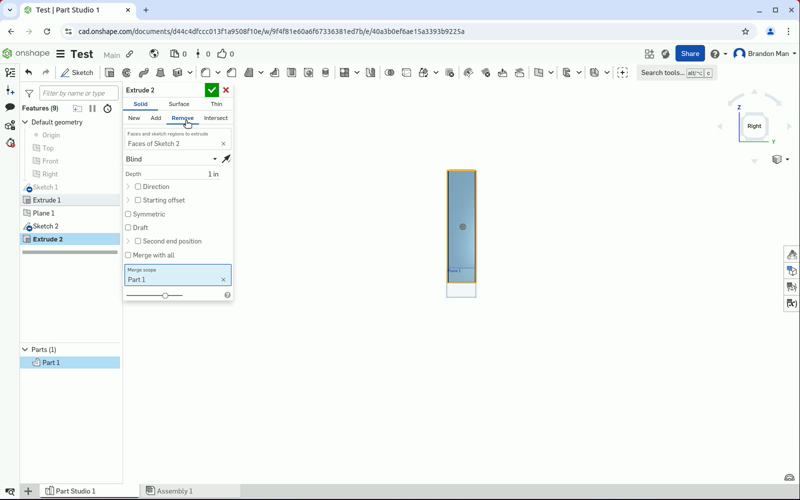
key(tab, 4)
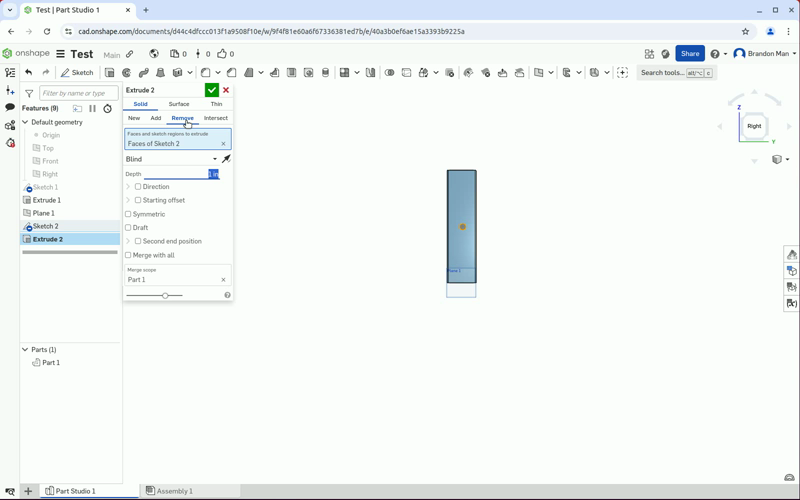
text(3.851)
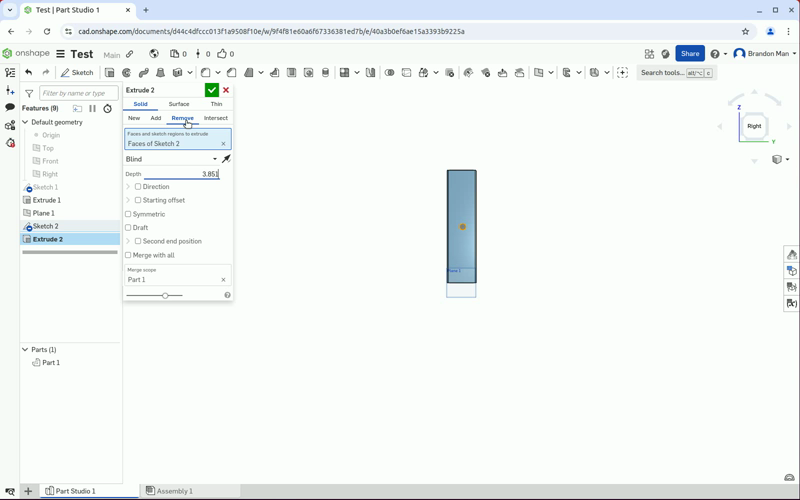
key(tab, 6)
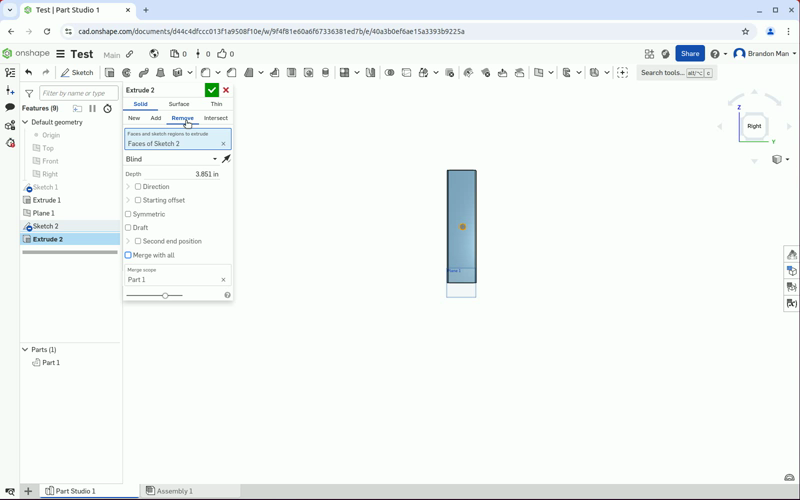
key(space)
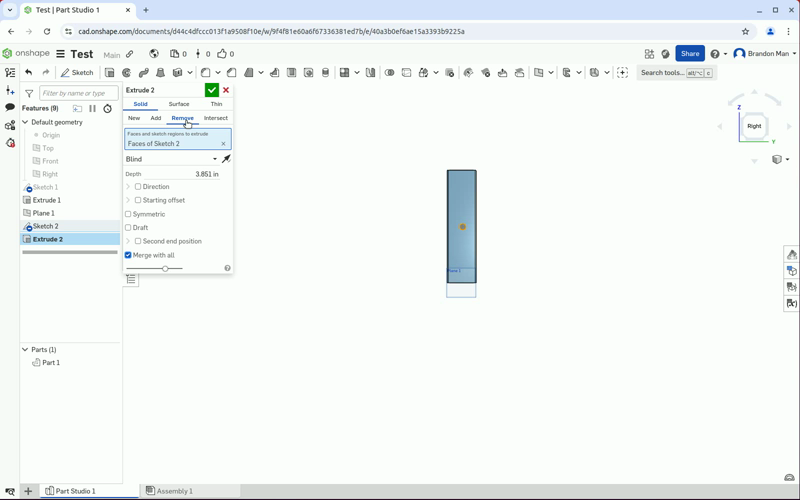
key(enter)
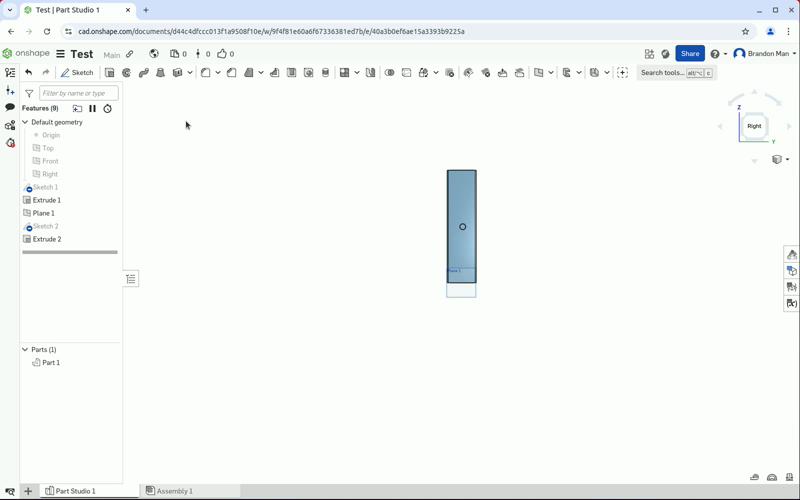
key(shift+h)
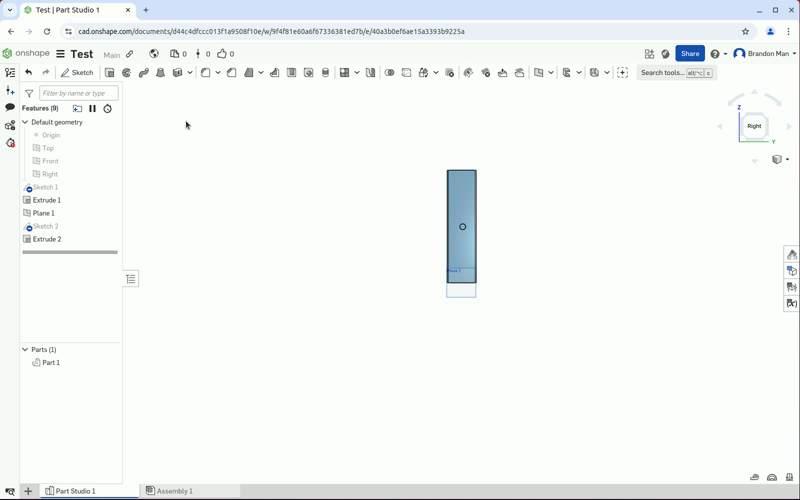
key(shift+h)
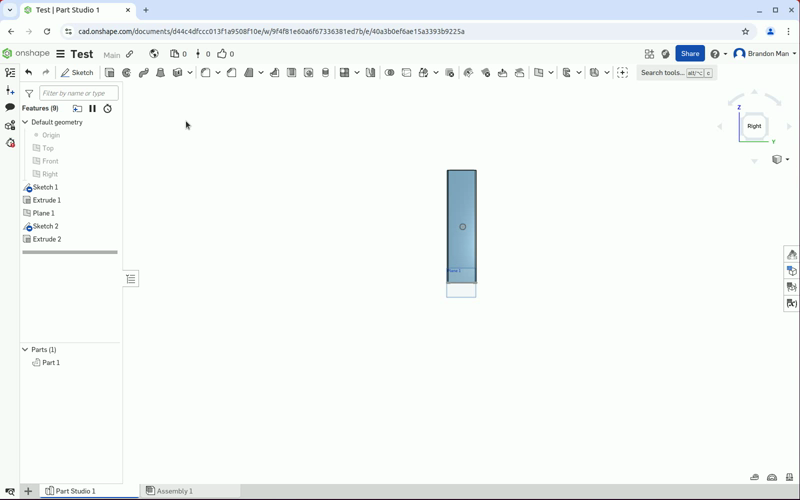
key(shift+7)
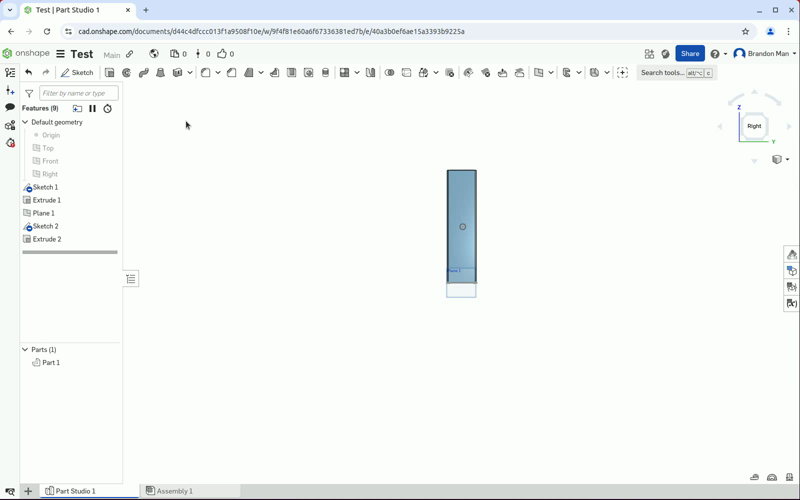
key(right, 2)
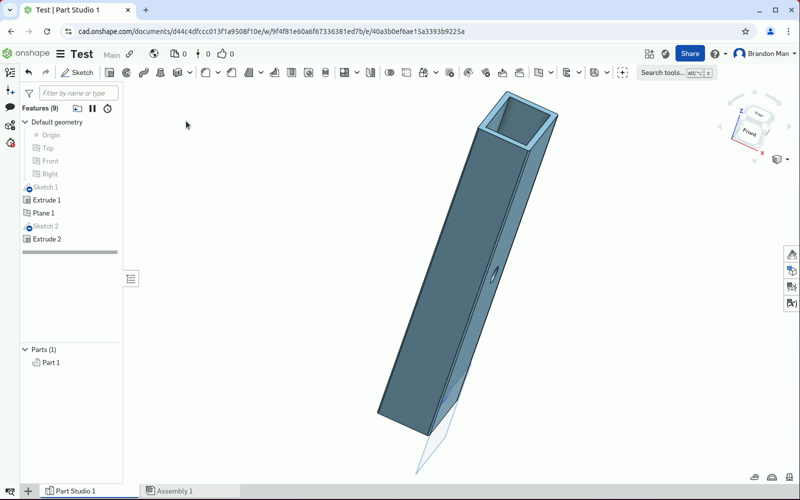
key(down, 2)
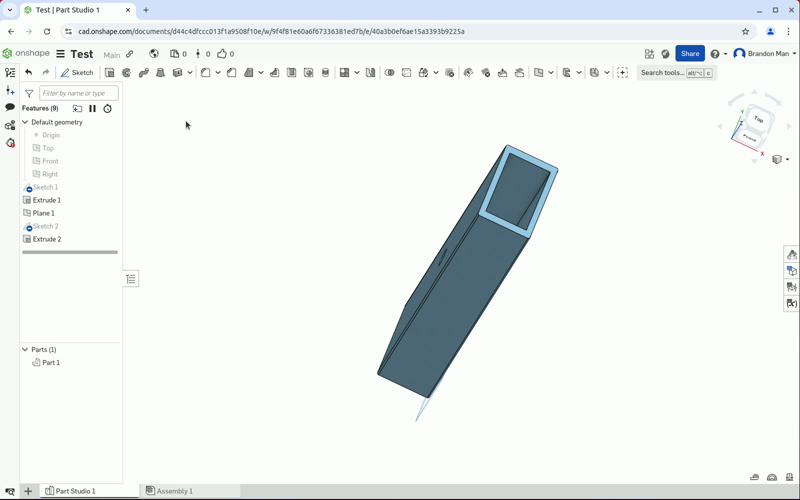
key(up, 2)
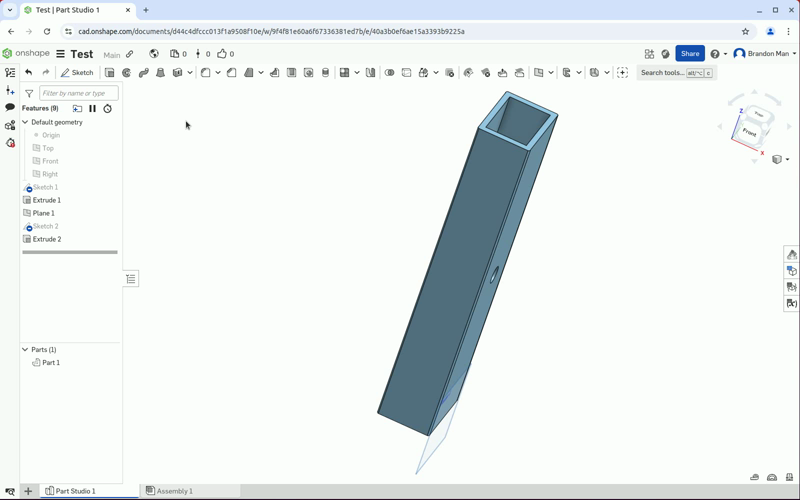
key(left, 2)
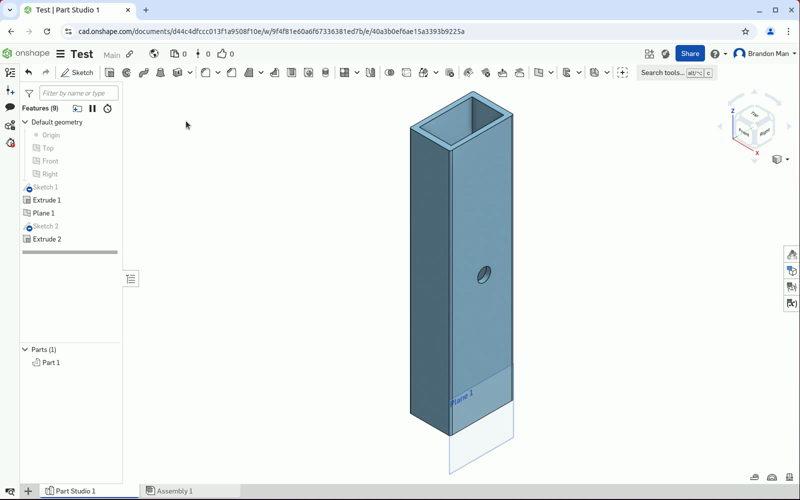
mouse_move(73, 189)
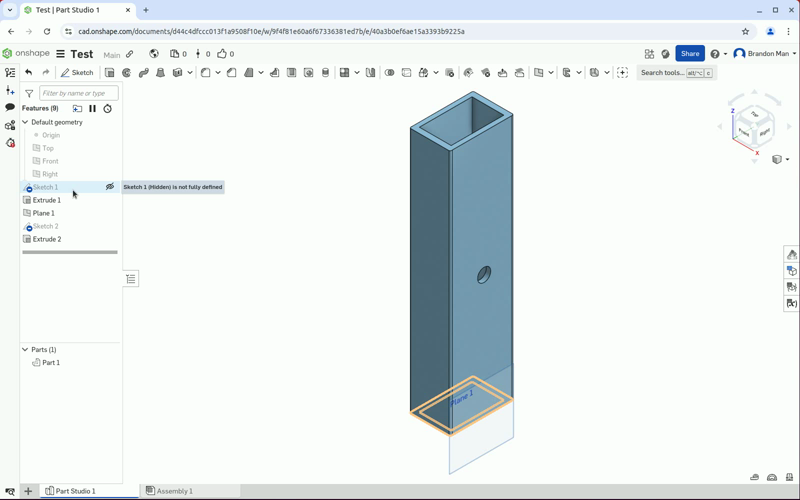
click(73, 189)